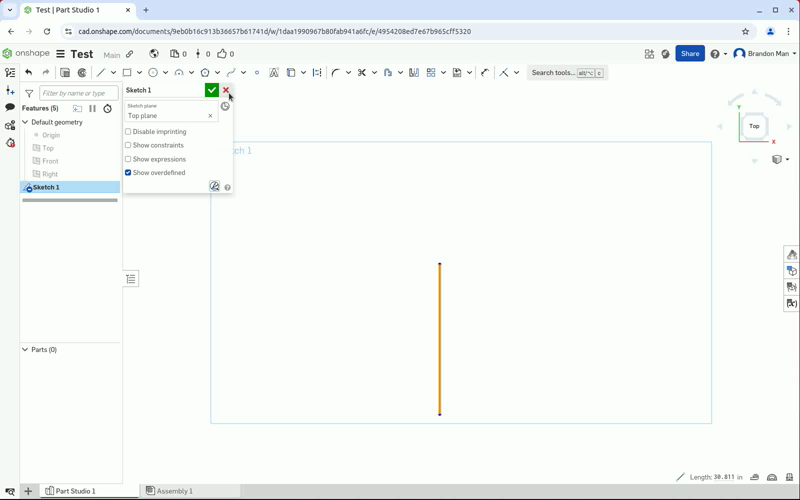
key(shift+h)
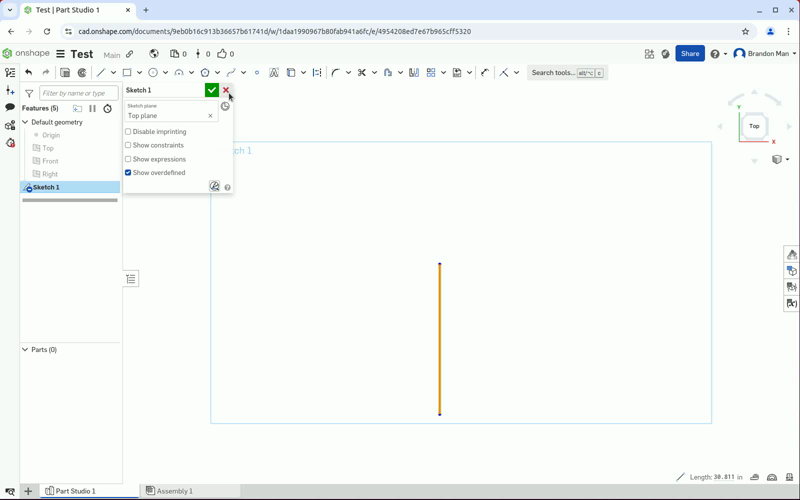
key(shift+s)
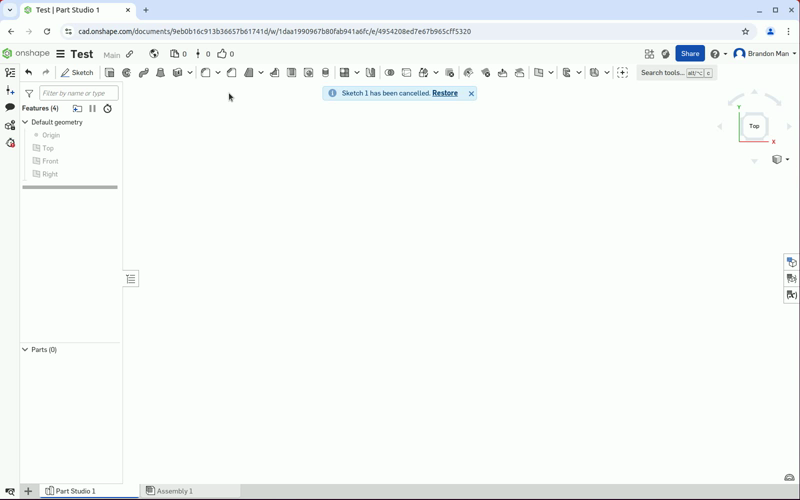
mouse_move(73, 150)
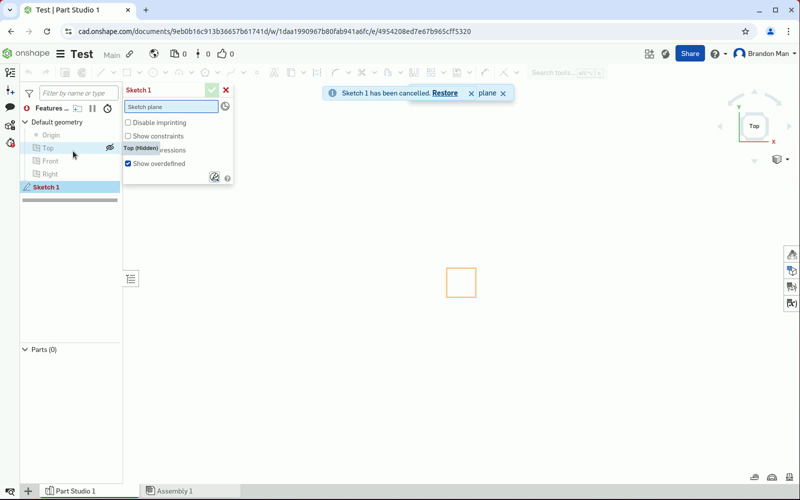
click(73, 150)
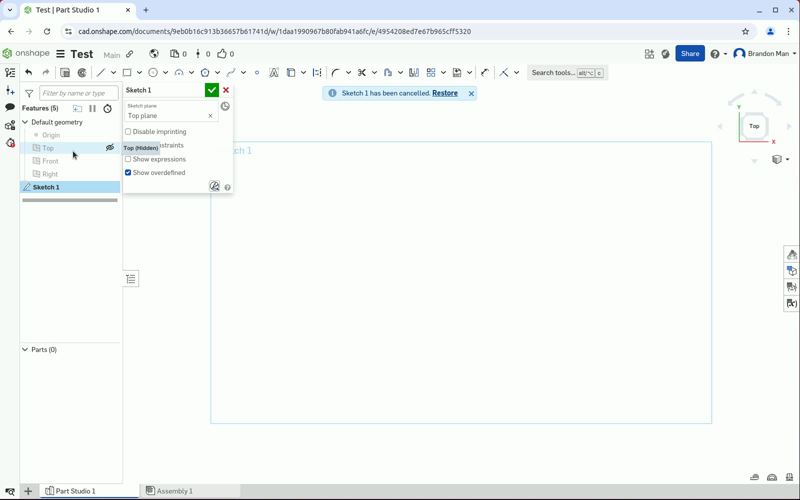
mouse_move(73, 352)
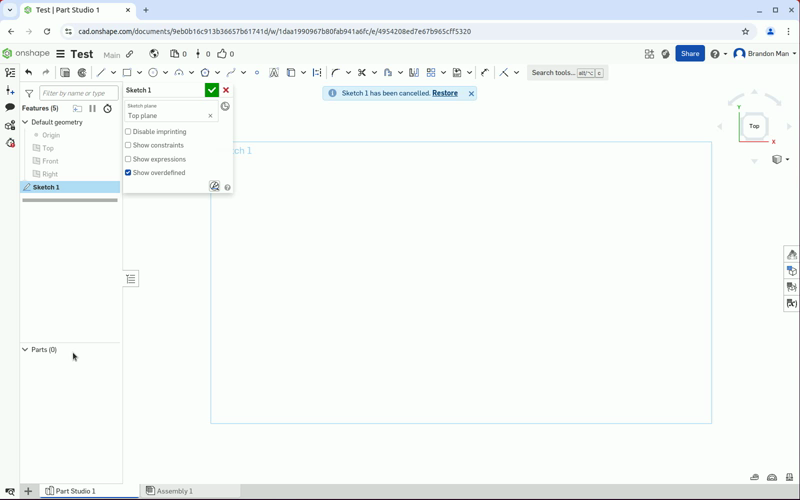
key(y)
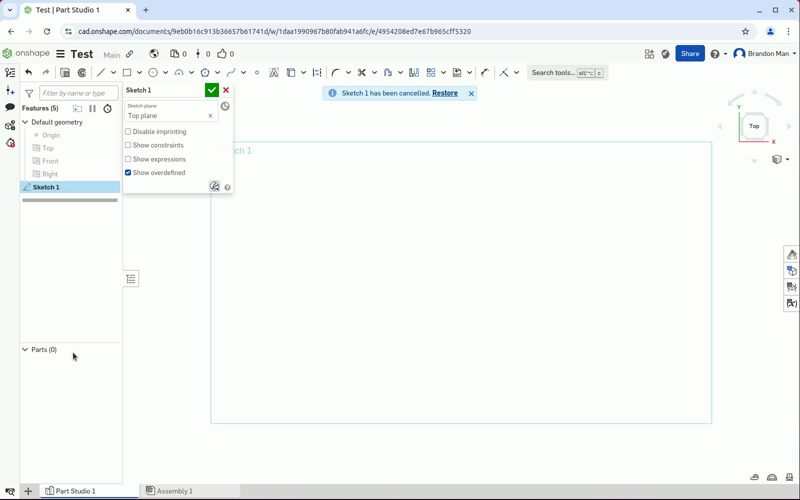
key(l)
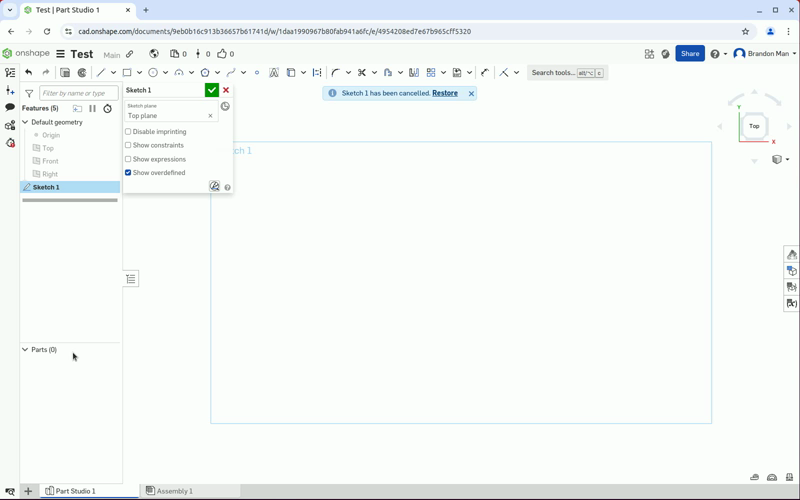
key_down(shift)
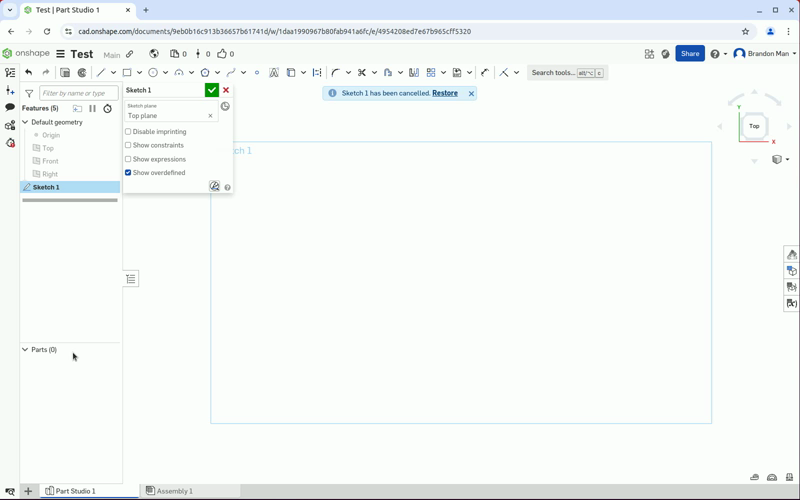
mouse_move(452, 292)
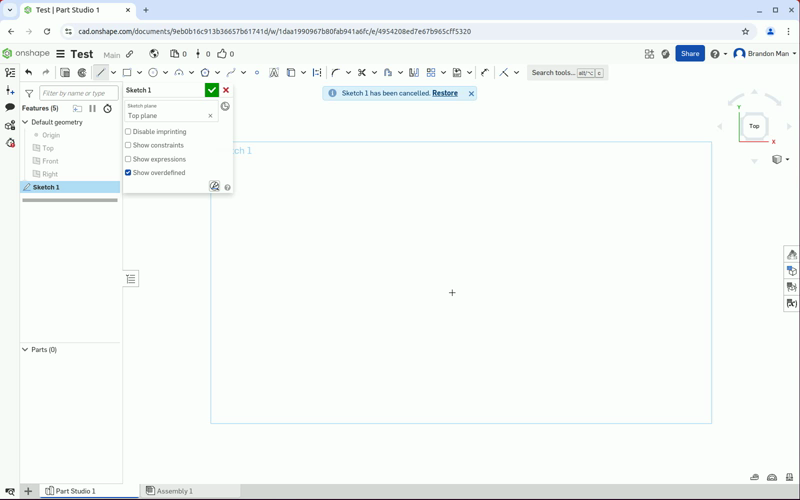
click(452, 292)
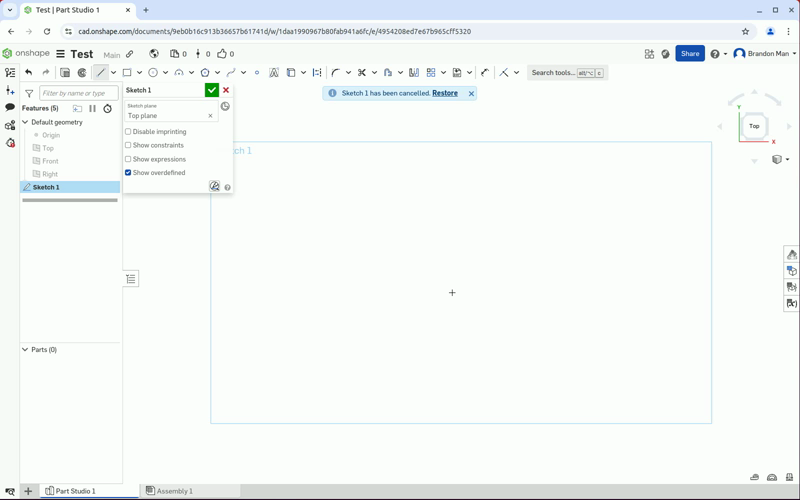
key_up(shift)
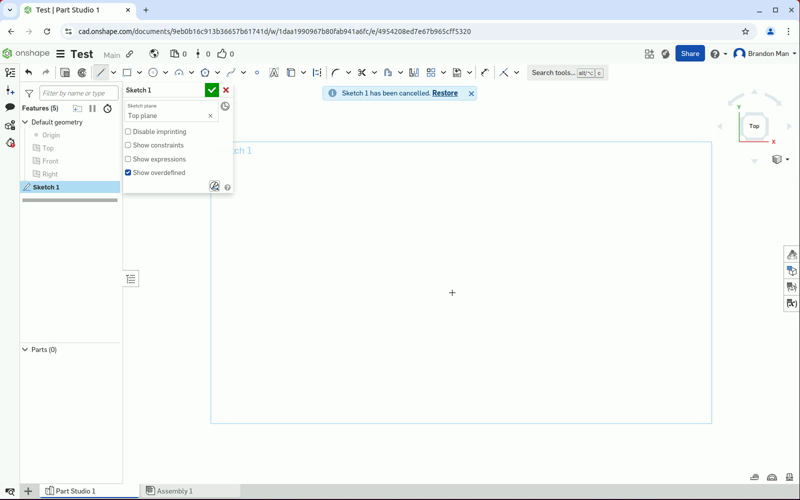
key_down(shift)
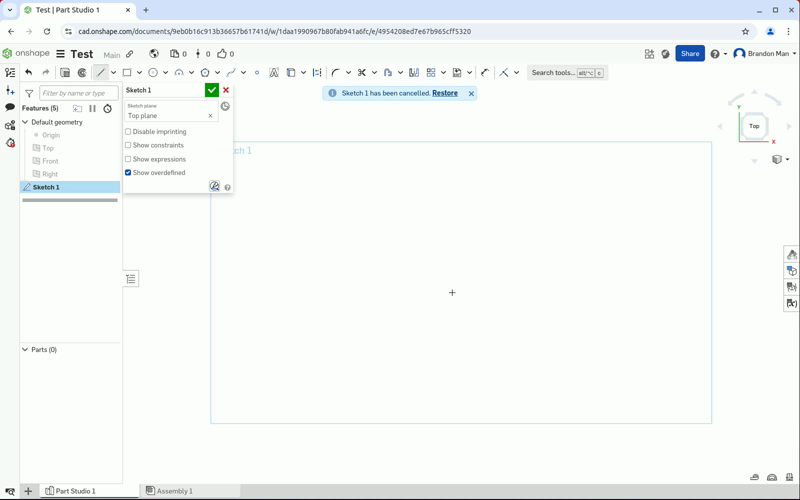
mouse_move(482, 292)
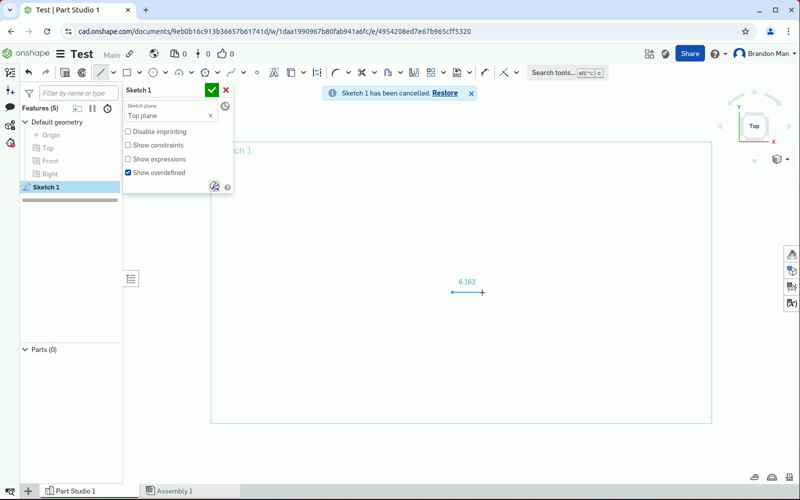
mouse_move(454, 292)
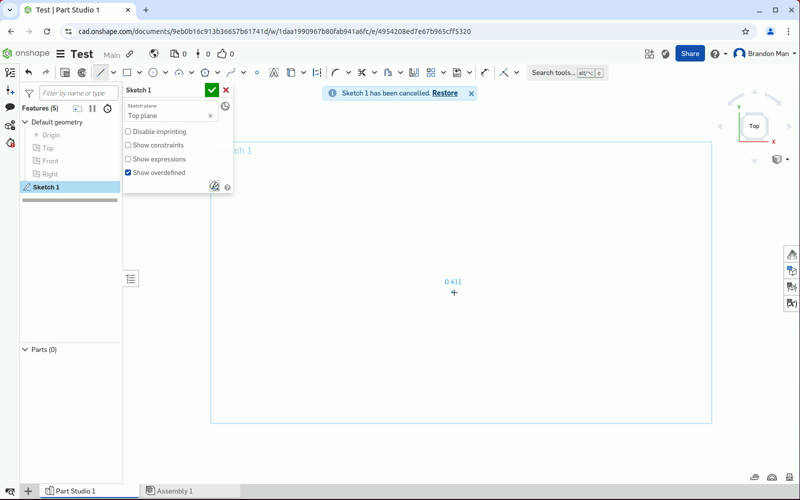
scroll(6)
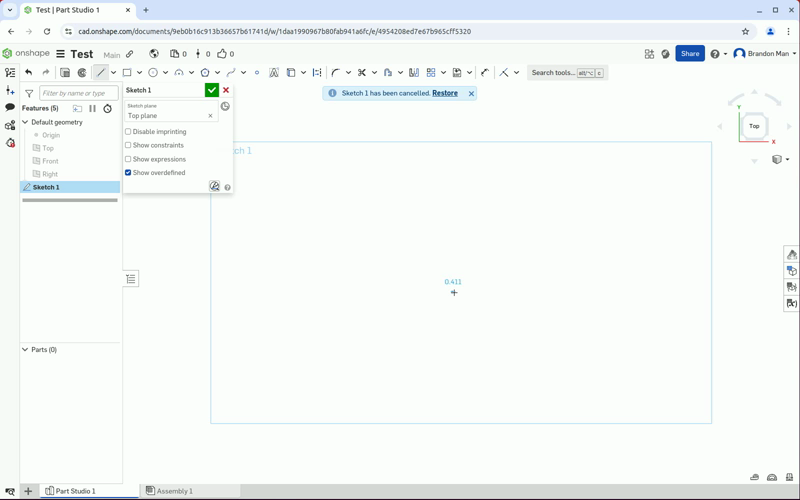
scroll(6)
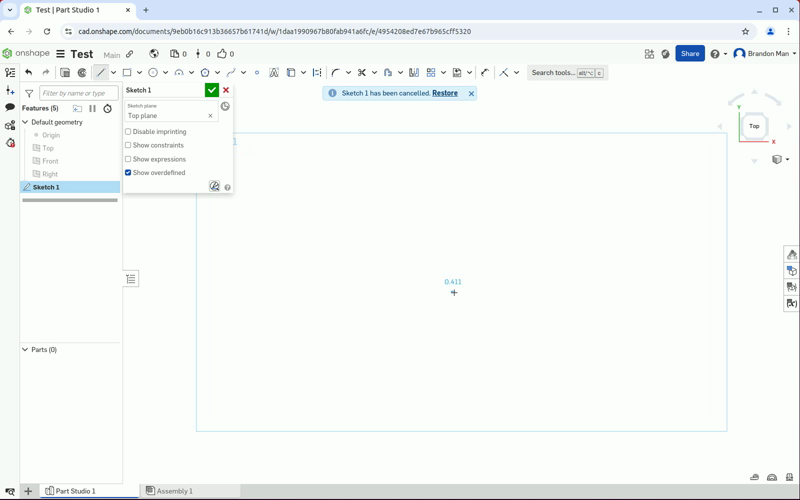
scroll(6)
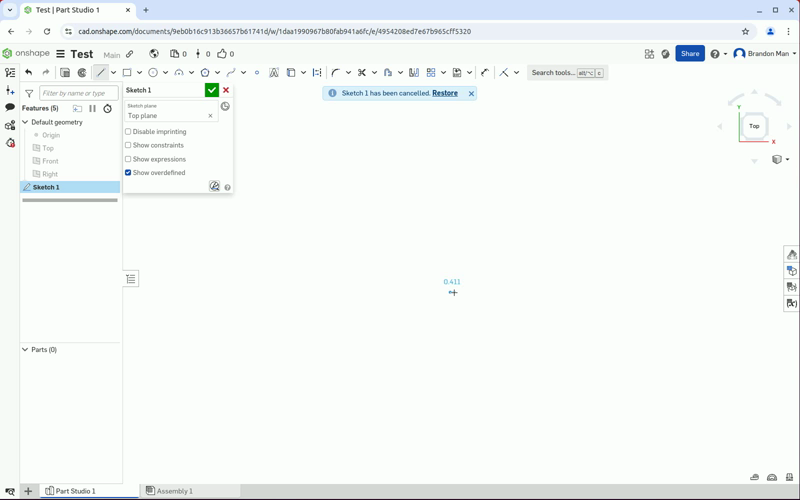
scroll(6)
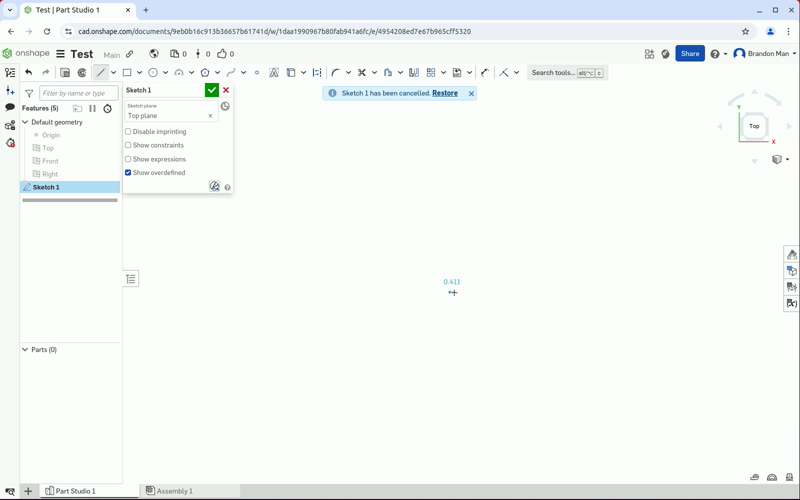
scroll(6)
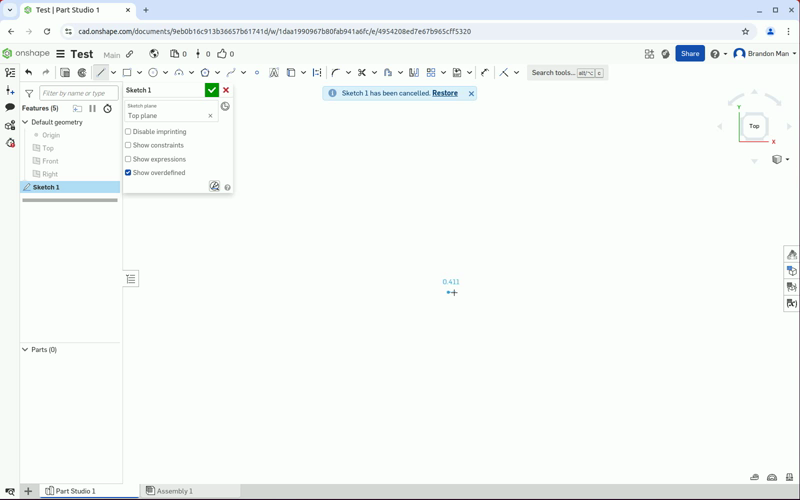
scroll(6)
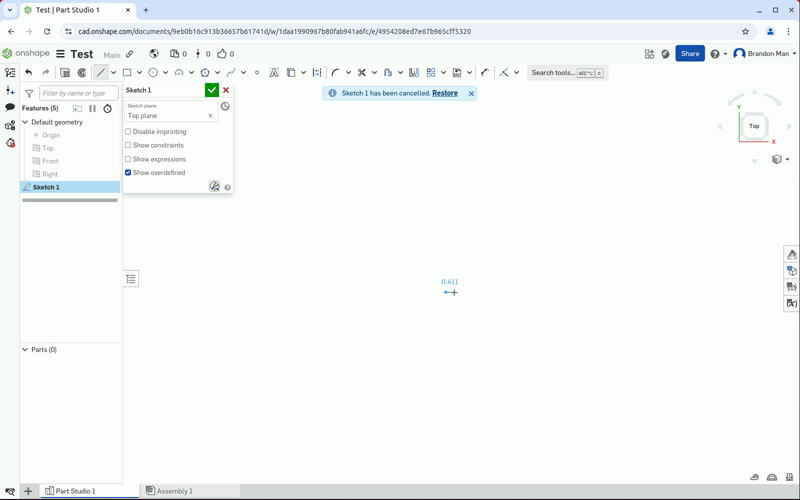
scroll(6)
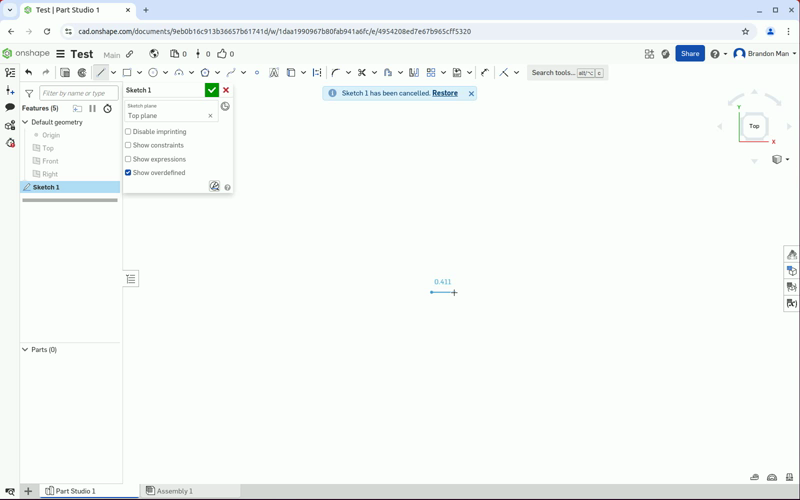
click(454, 292)
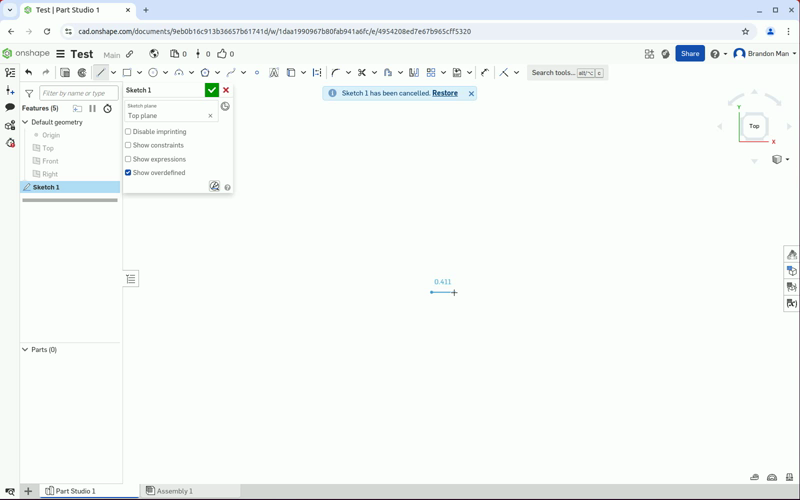
scroll(-6)
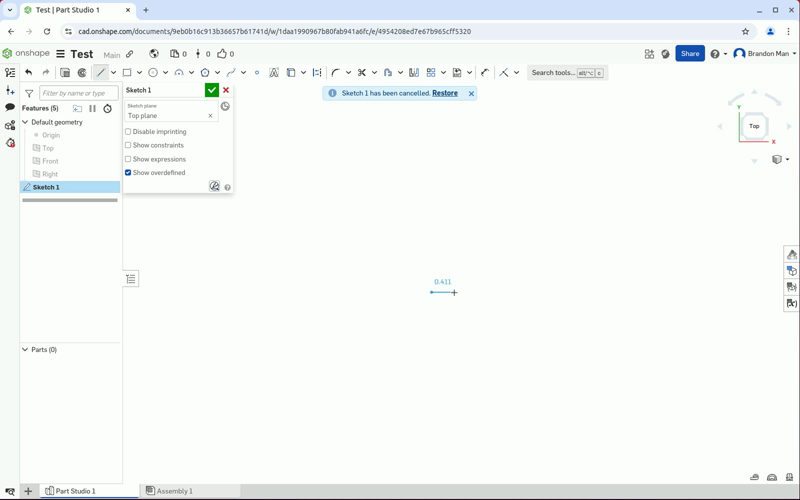
scroll(-6)
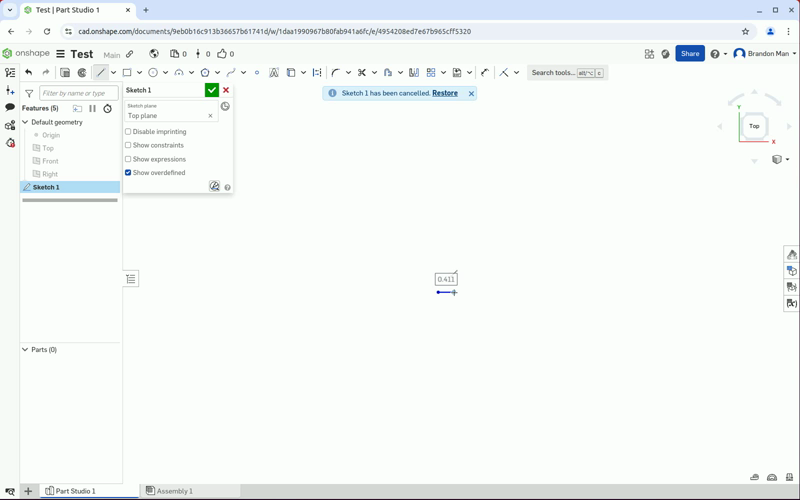
scroll(-6)
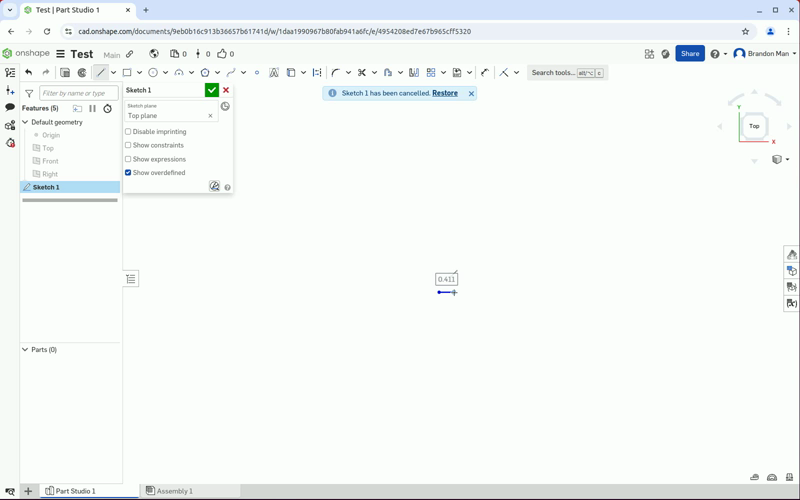
scroll(-6)
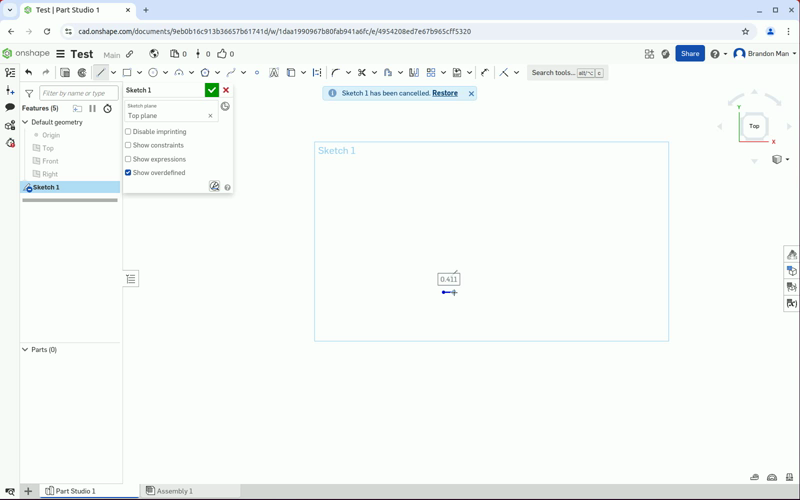
scroll(-6)
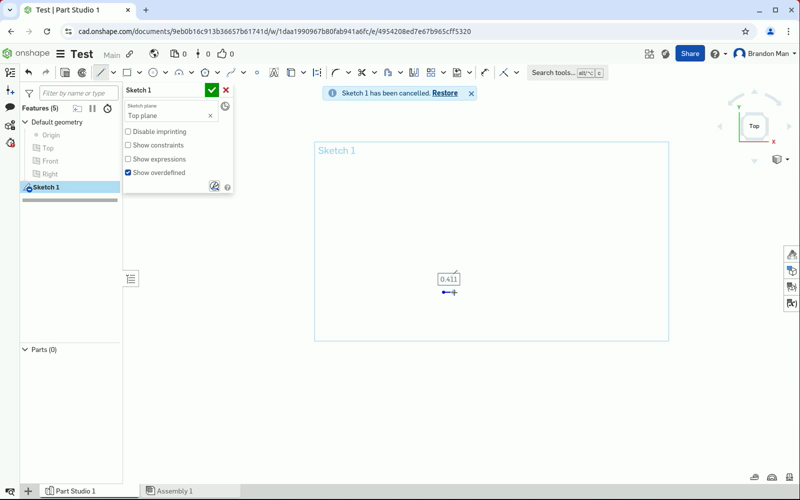
scroll(-6)
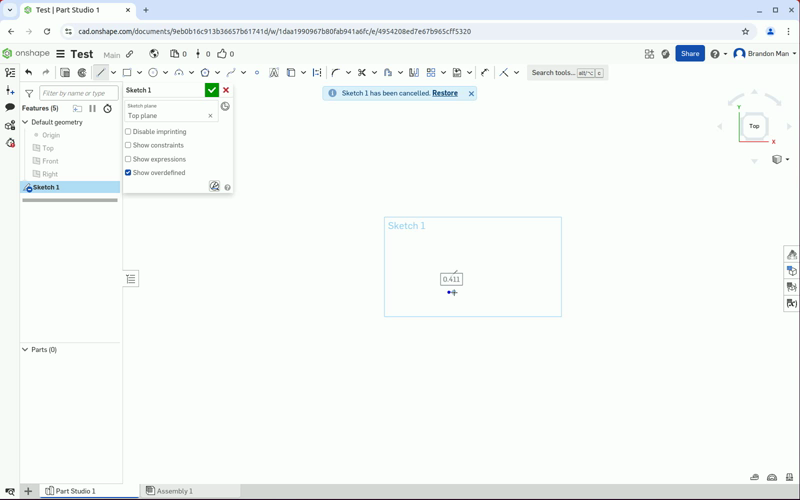
scroll(-6)
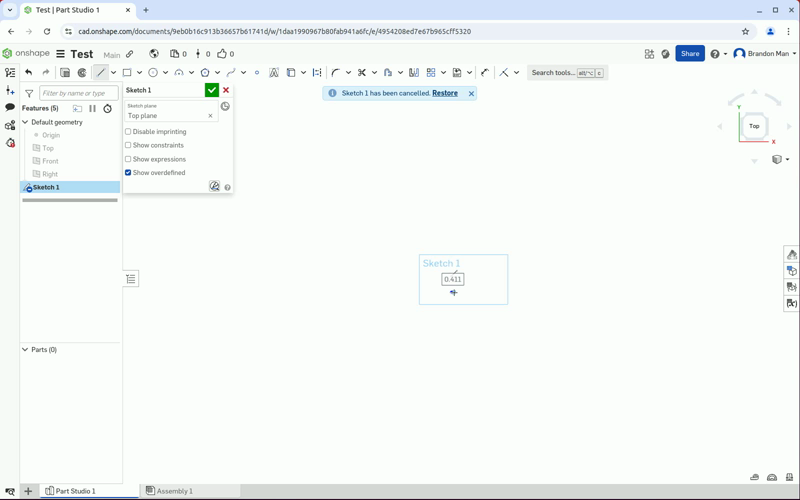
key_up(shift)
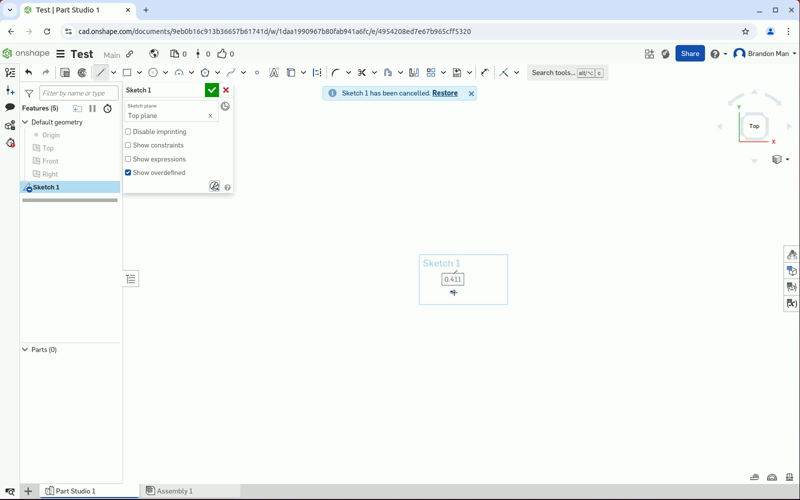
key_down(shift)
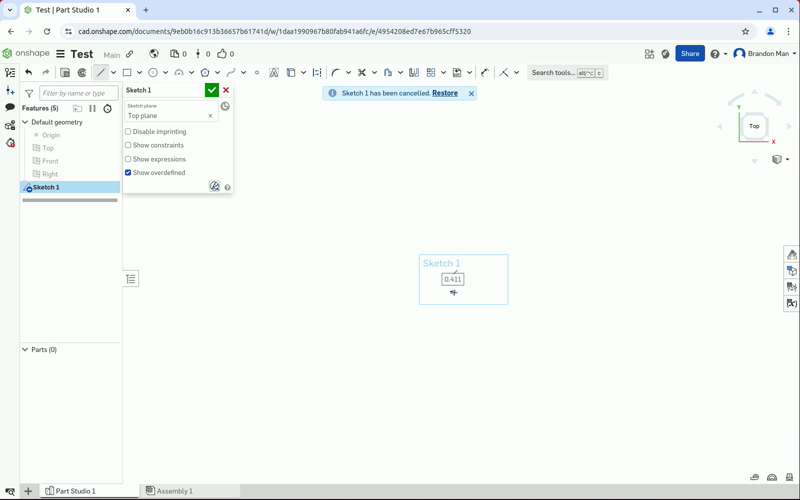
mouse_move(484, 292)
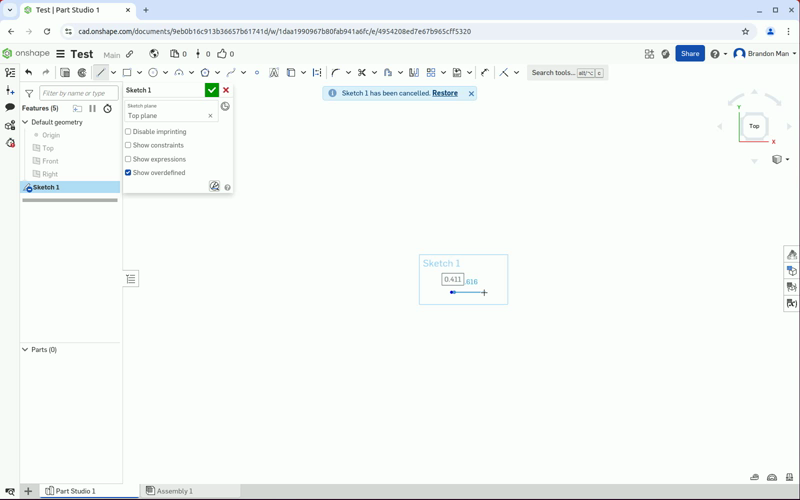
mouse_move(454, 235)
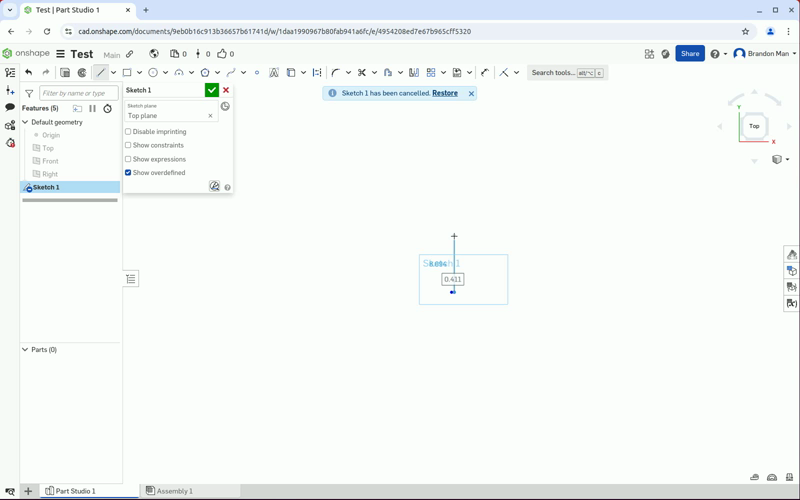
click(454, 235)
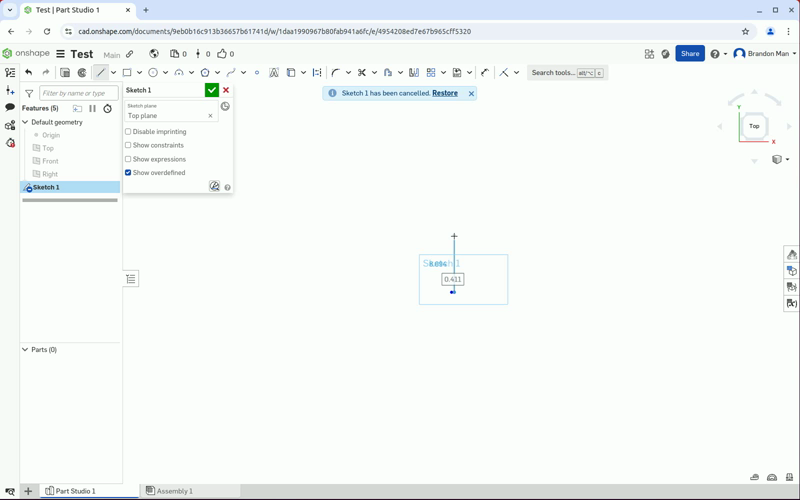
key_up(shift)
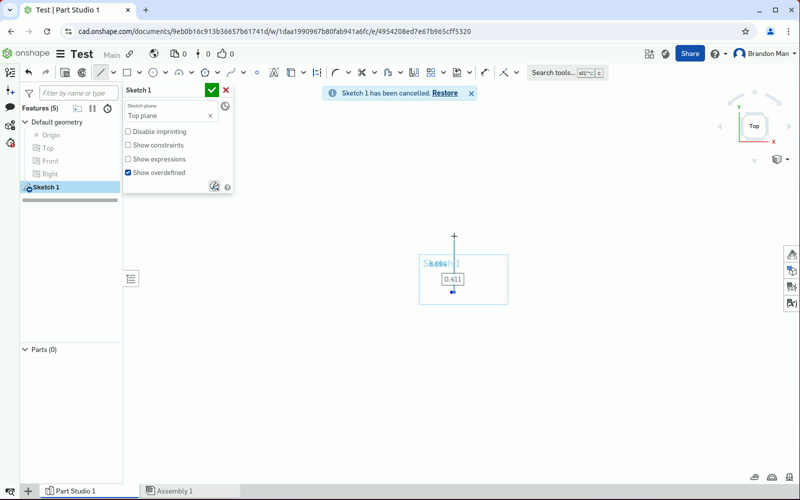
key_down(shift)
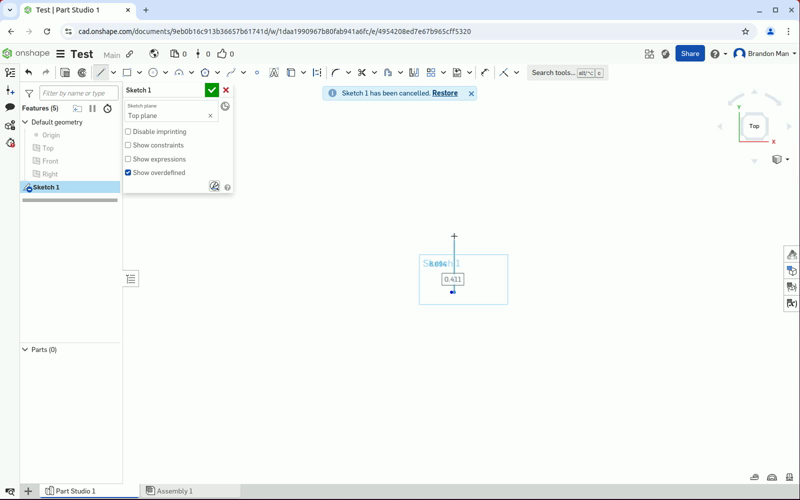
mouse_move(484, 235)
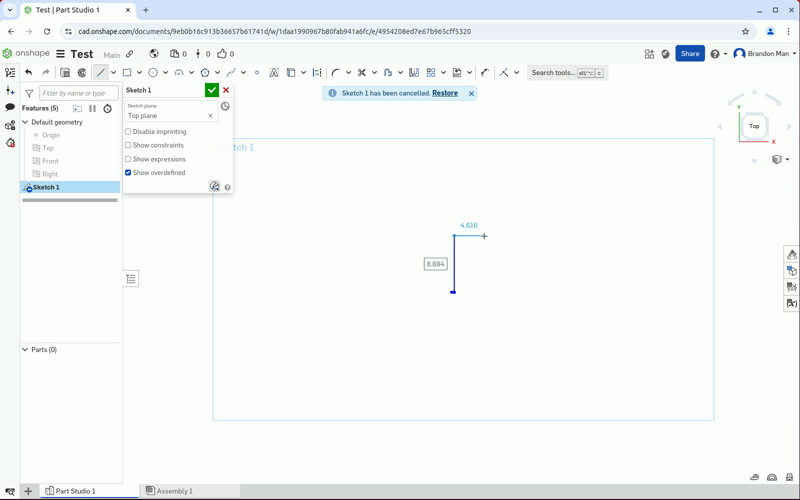
mouse_move(452, 235)
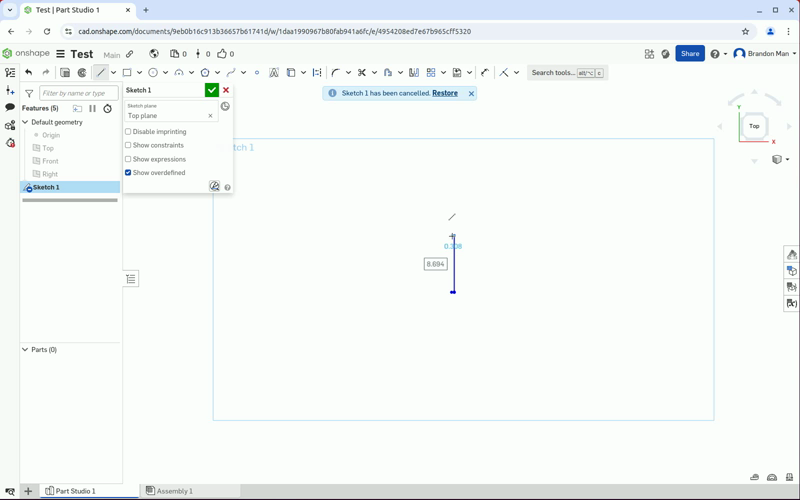
scroll(6)
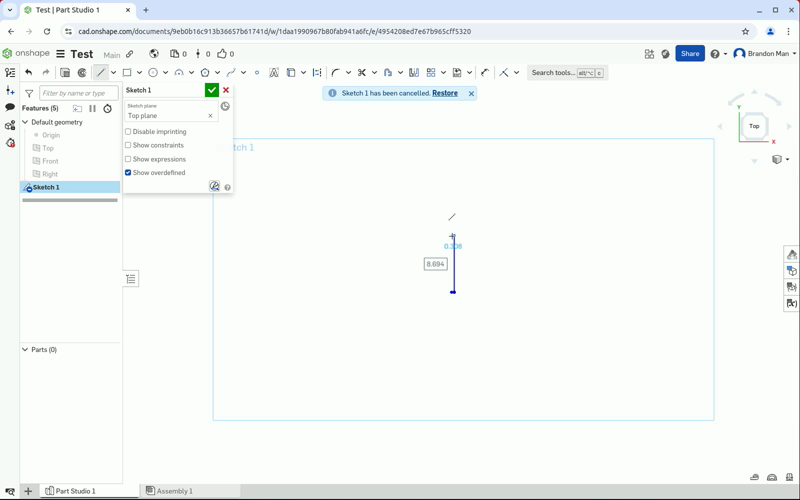
scroll(6)
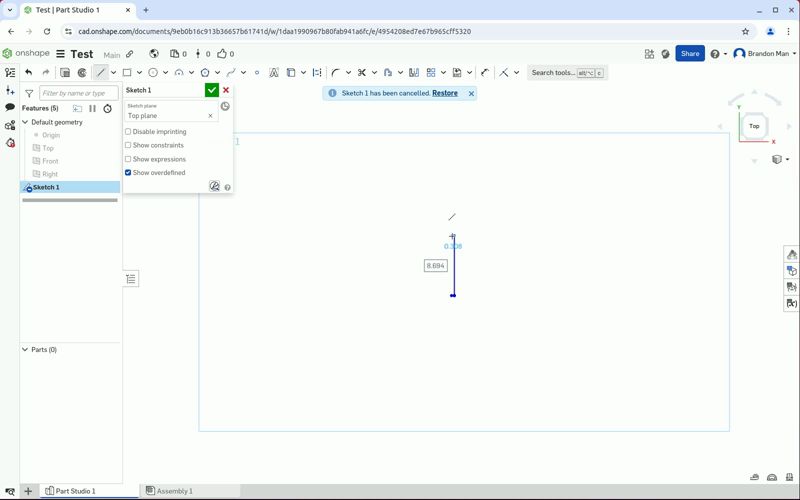
scroll(6)
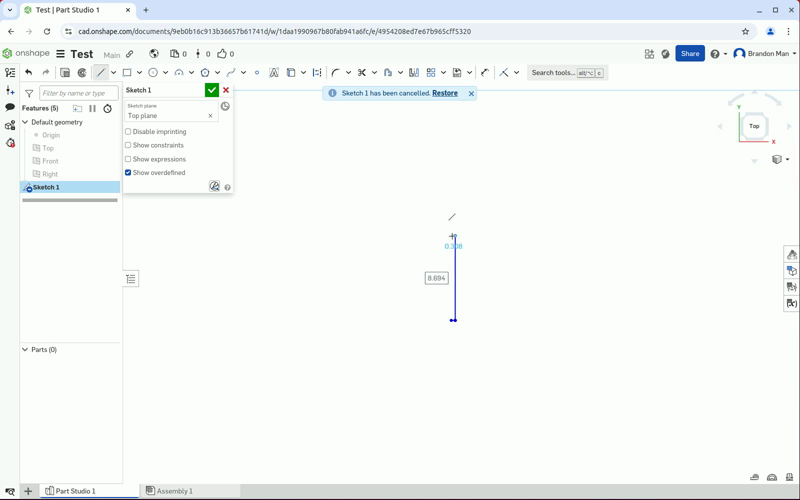
scroll(6)
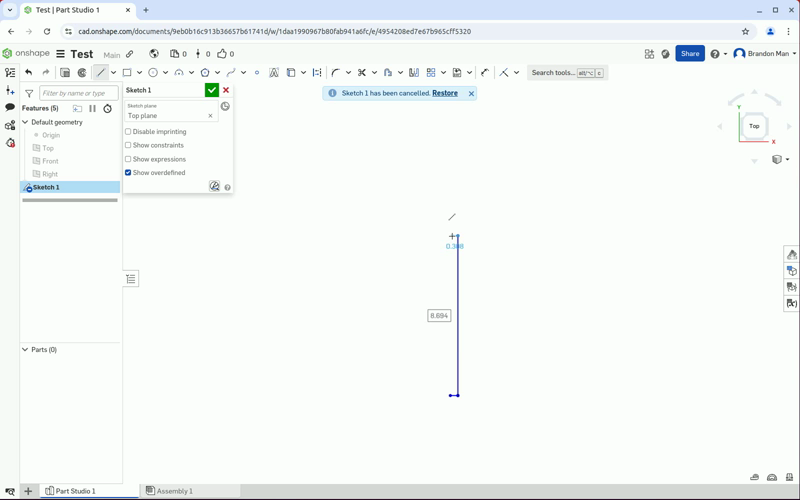
scroll(6)
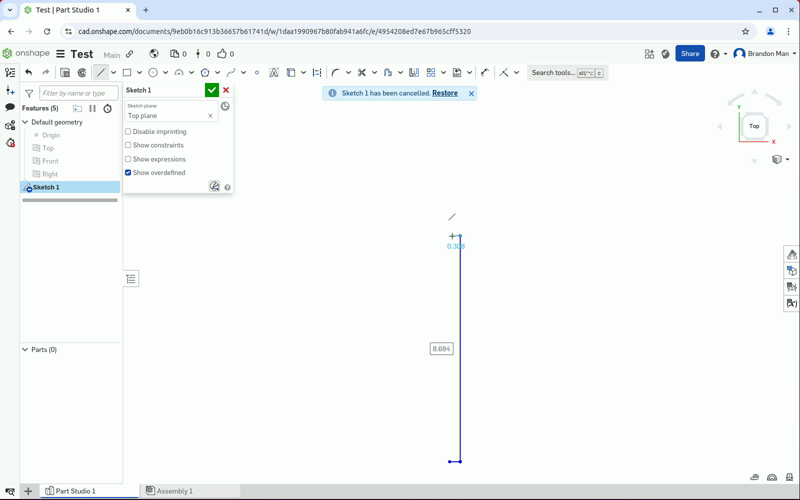
scroll(6)
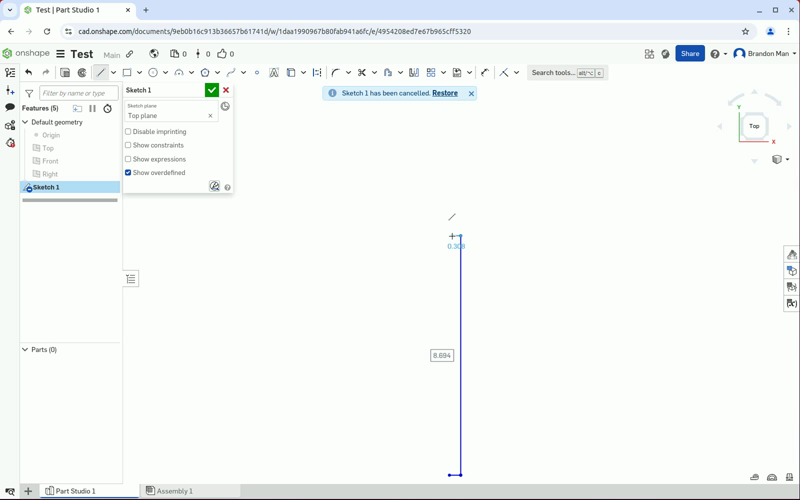
scroll(6)
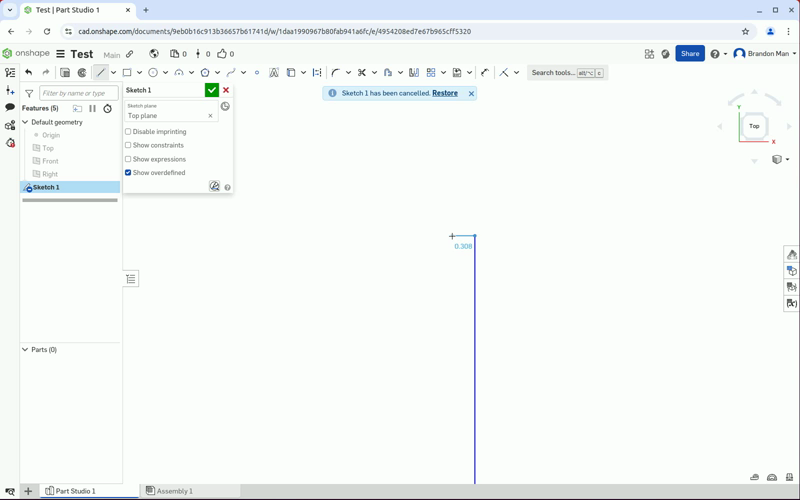
click(452, 235)
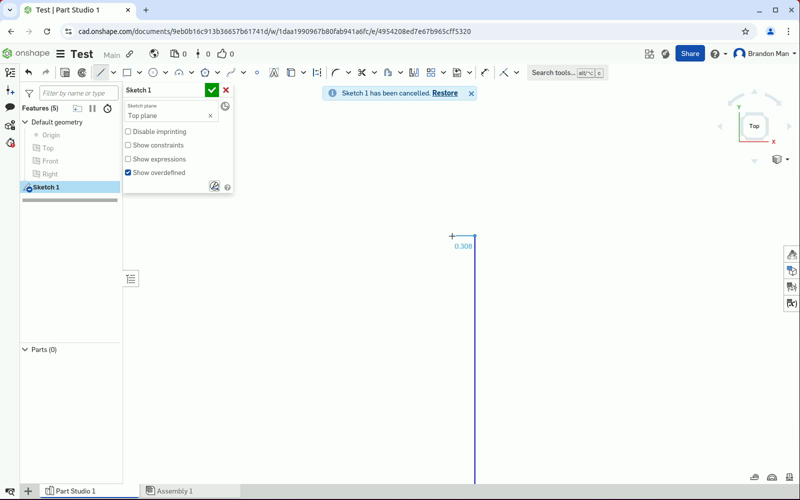
scroll(-6)
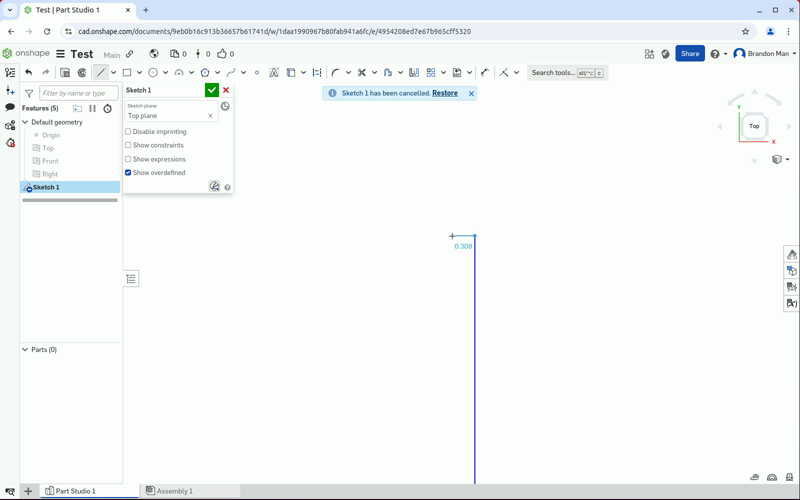
scroll(-6)
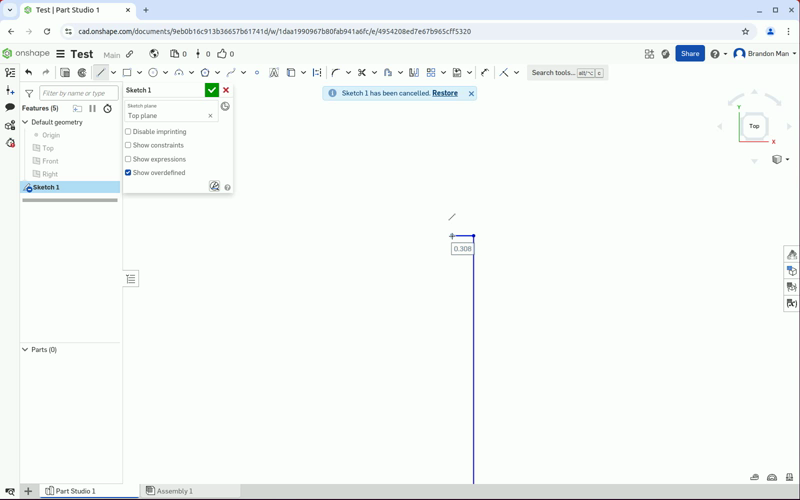
scroll(-6)
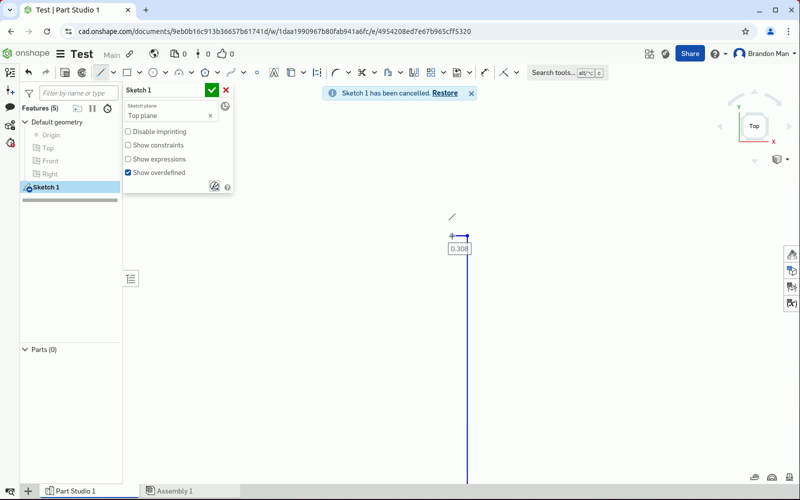
scroll(-6)
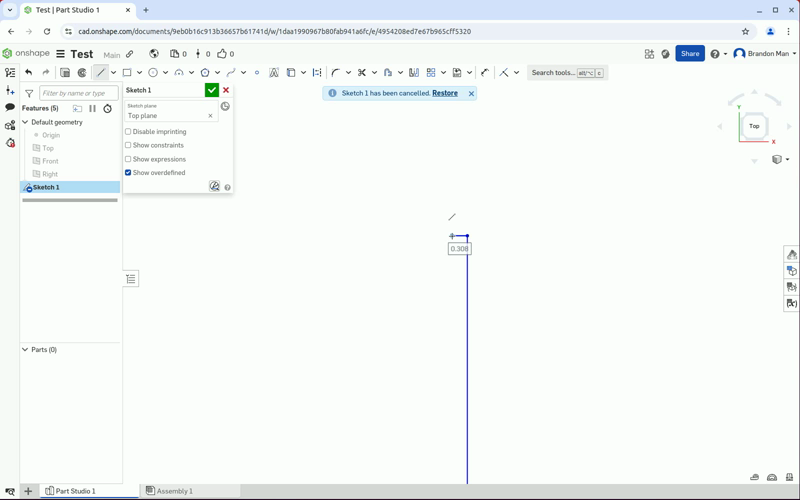
scroll(-6)
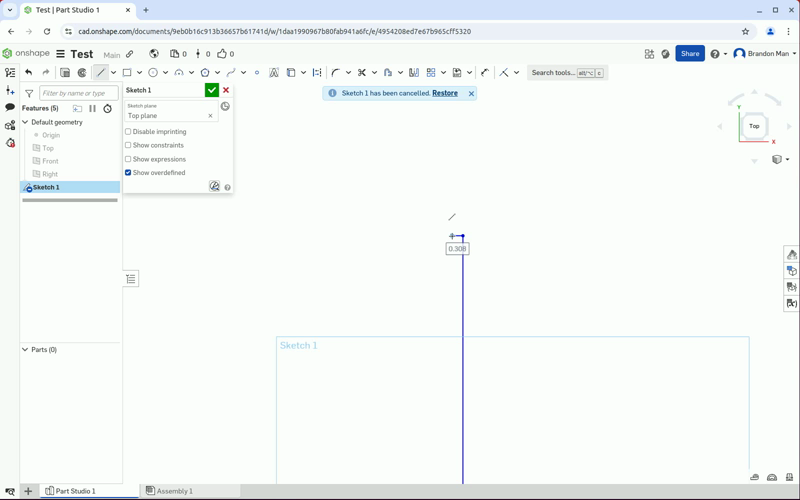
scroll(-6)
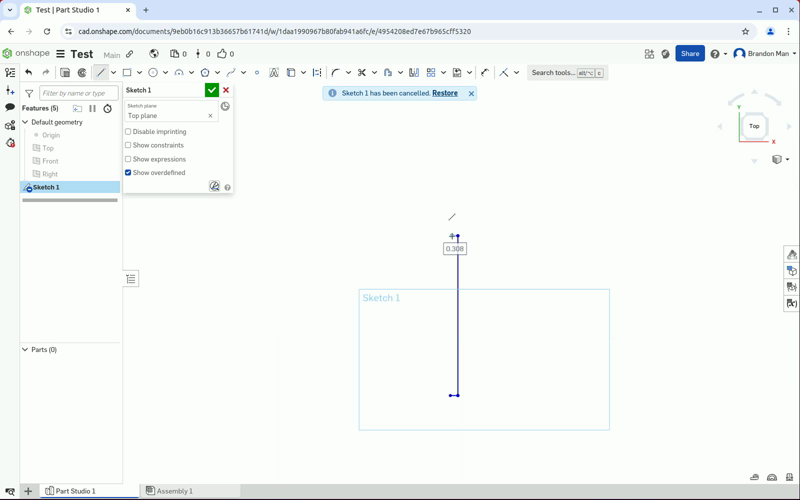
scroll(-6)
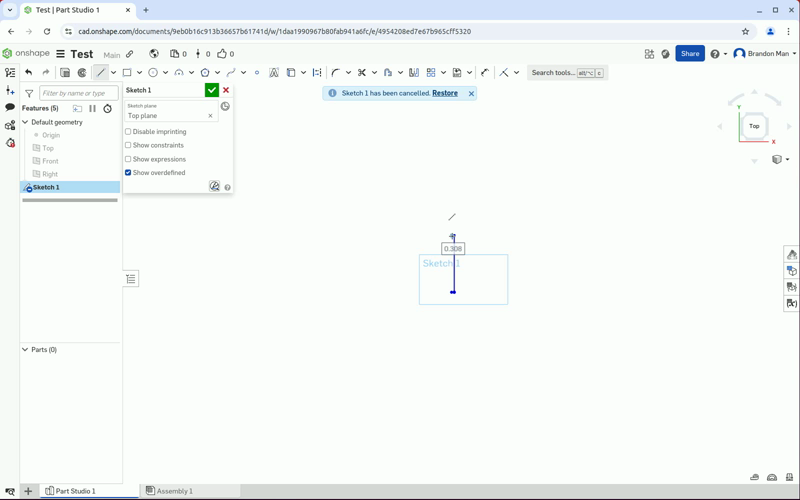
key_up(shift)
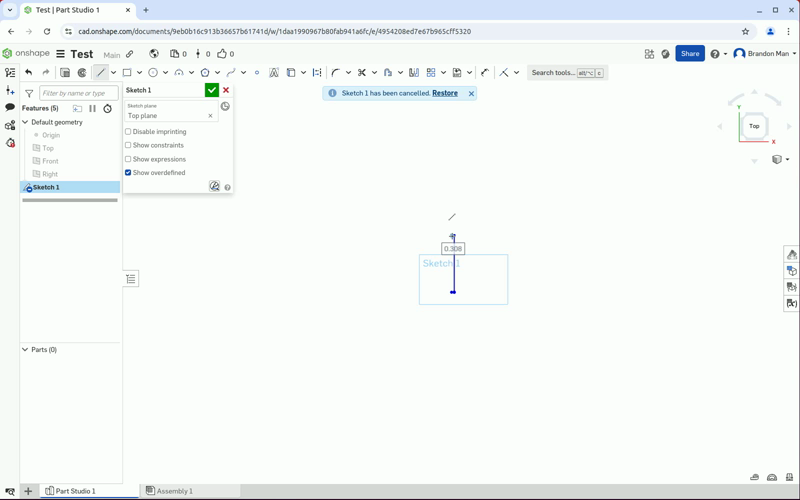
mouse_move(482, 235)
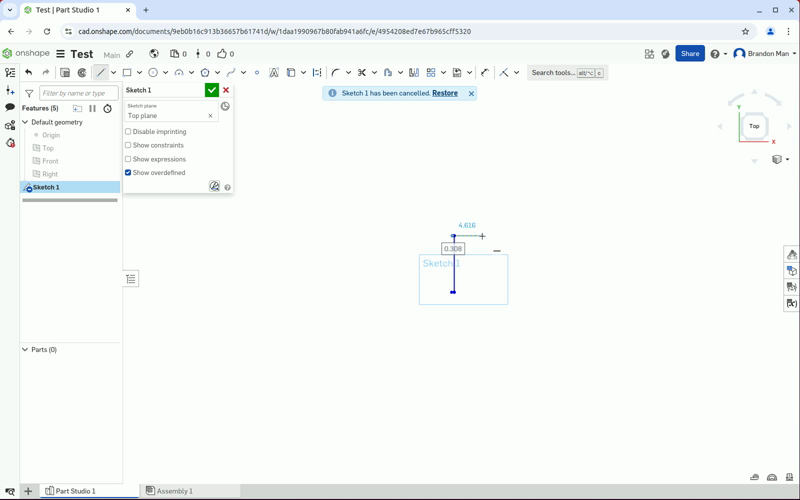
key_down(shift)
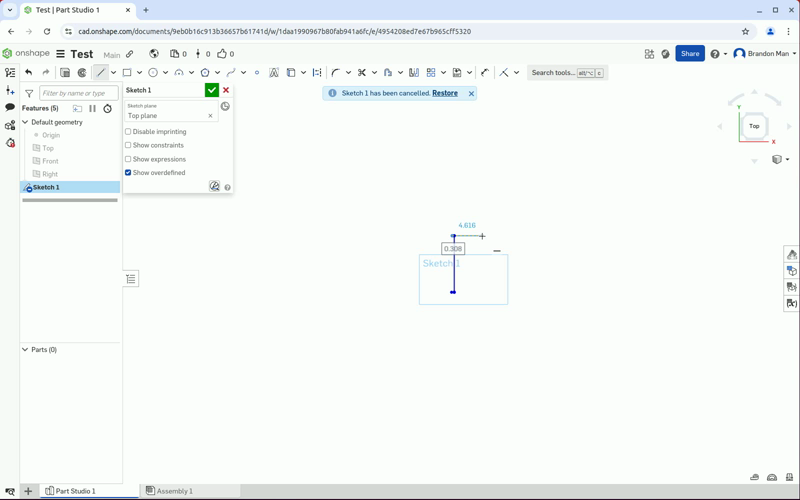
mouse_move(452, 292)
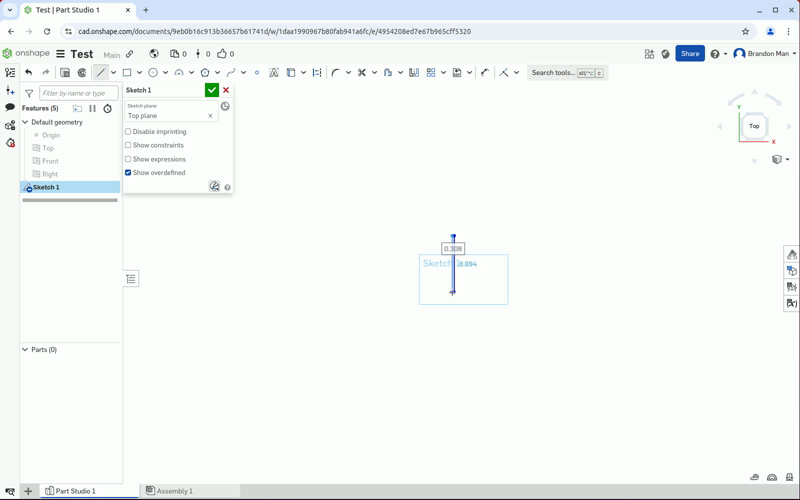
scroll(6)
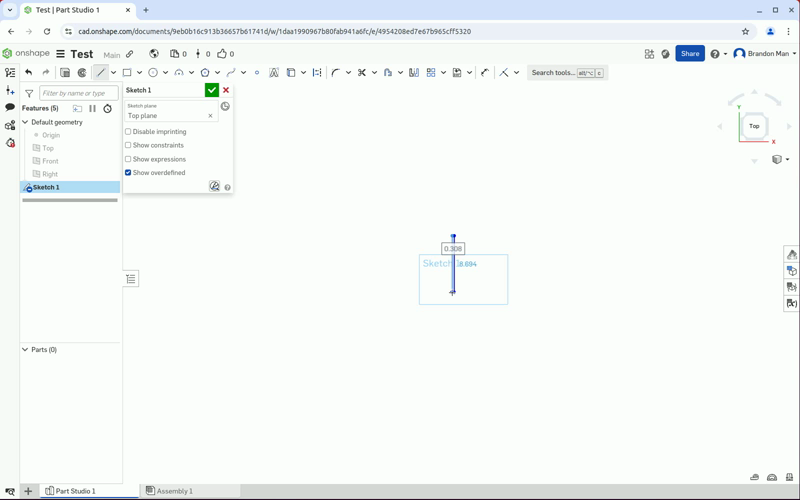
scroll(6)
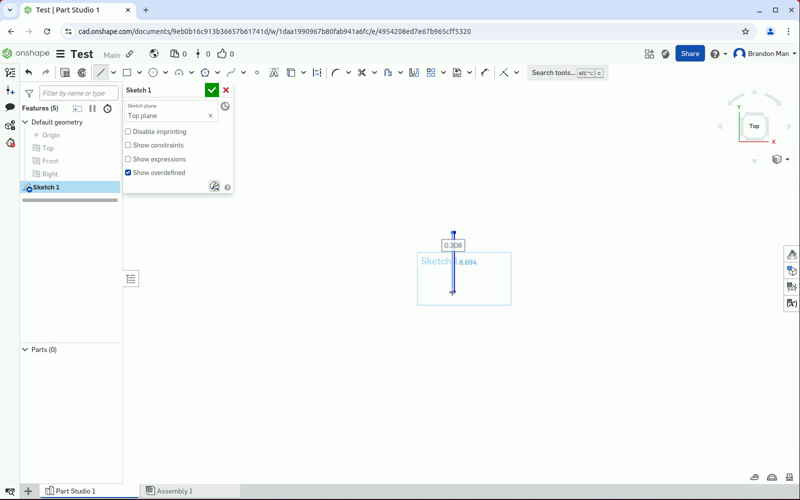
scroll(6)
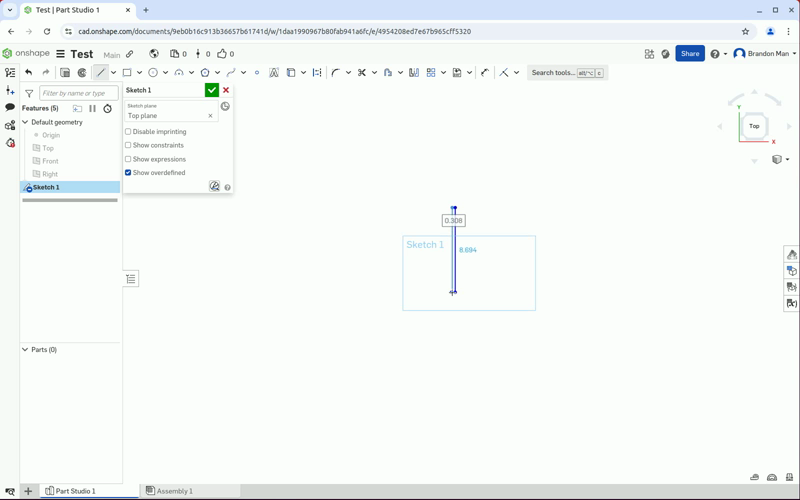
scroll(6)
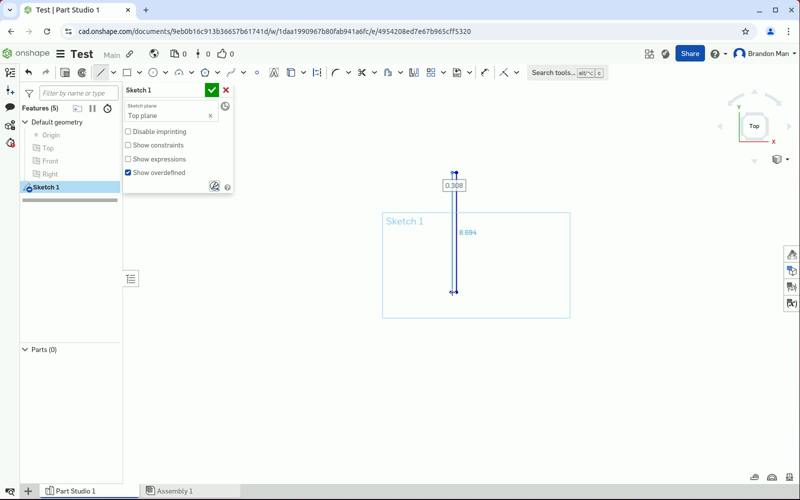
scroll(6)
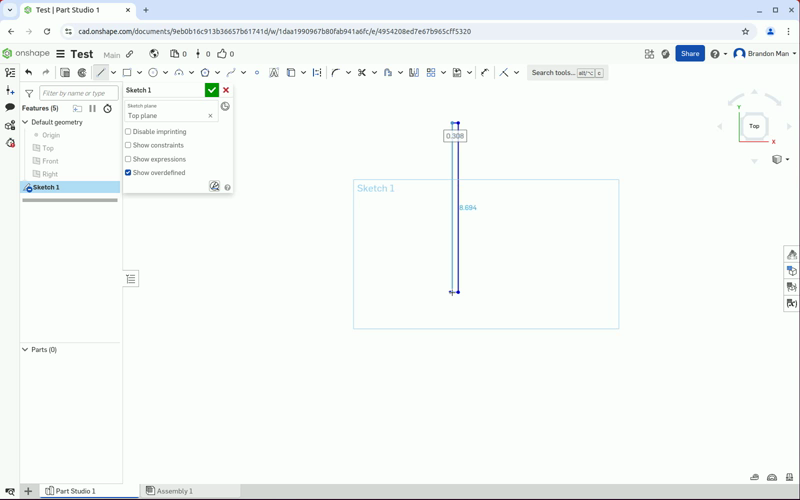
scroll(6)
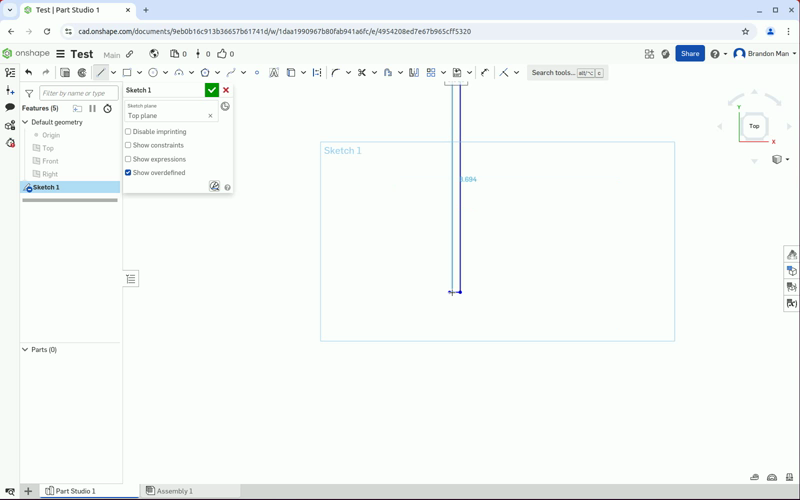
scroll(6)
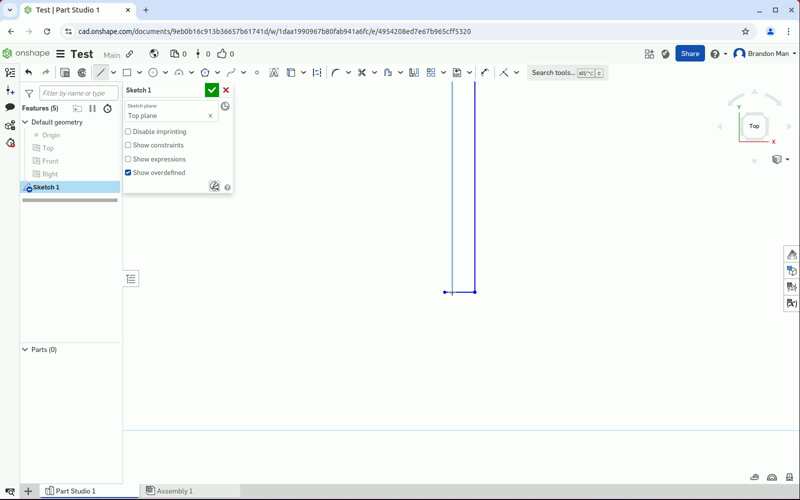
key_up(shift)
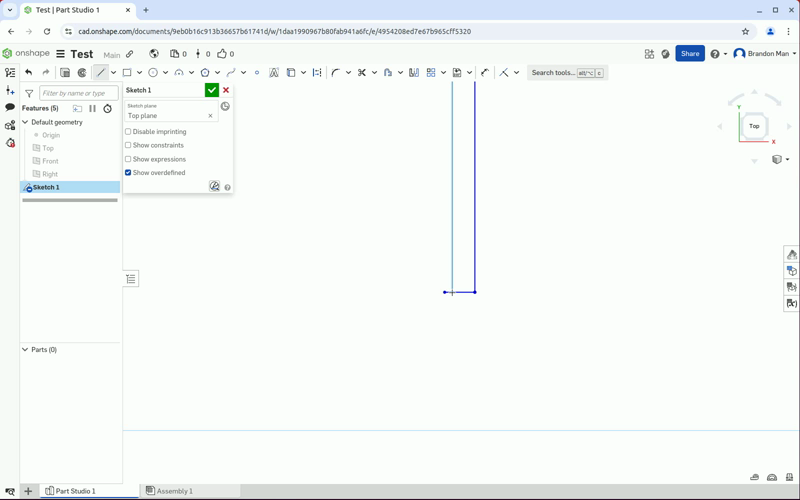
click(452, 292)
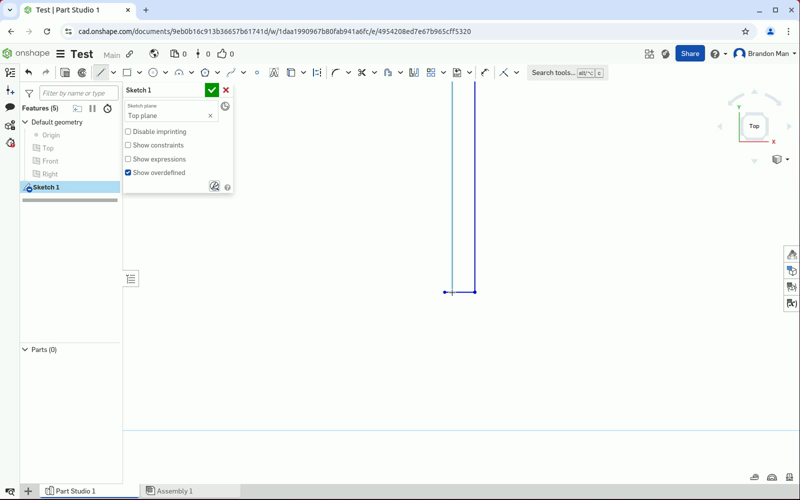
scroll(-6)
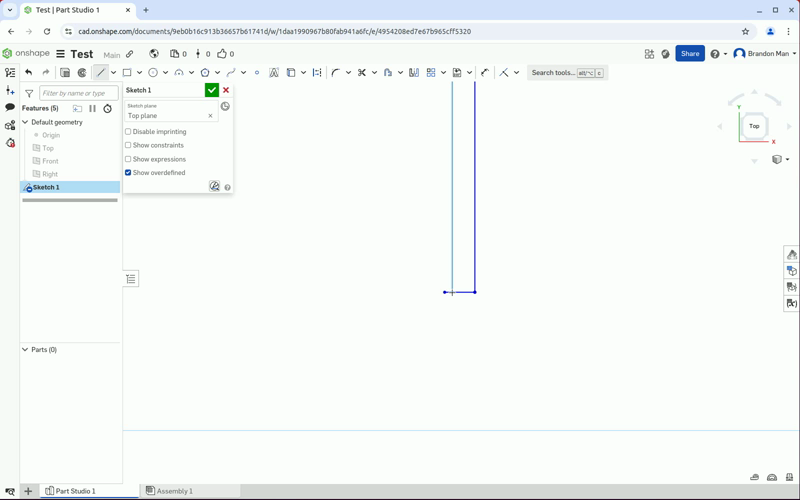
scroll(-6)
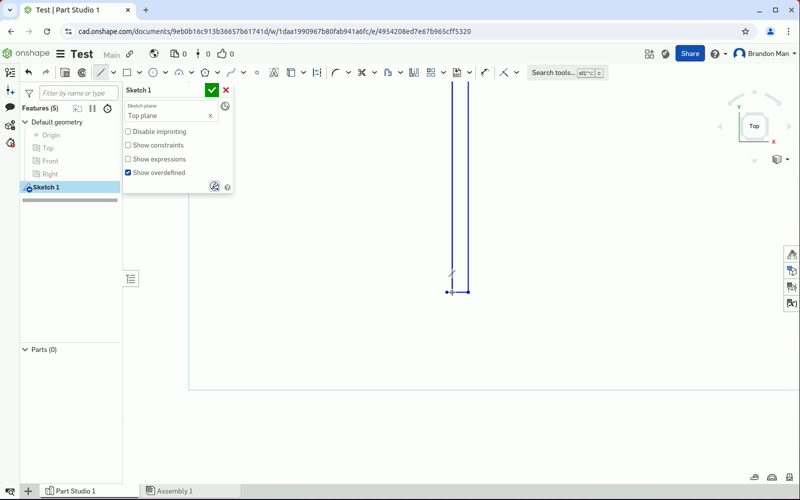
scroll(-6)
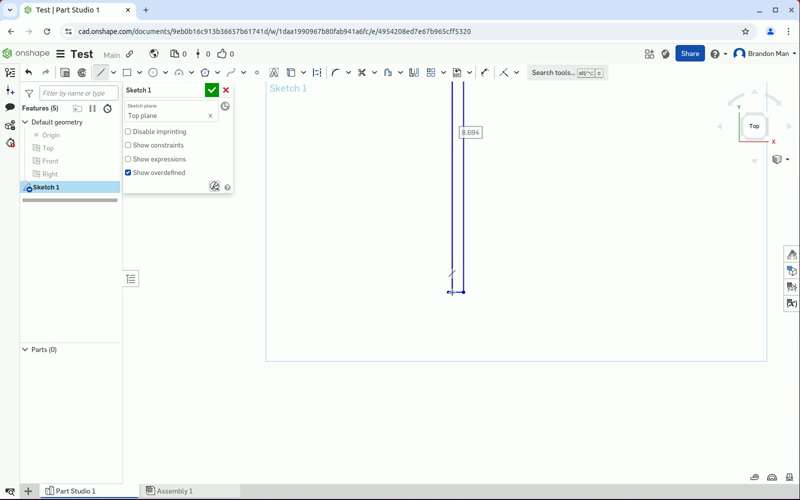
scroll(-6)
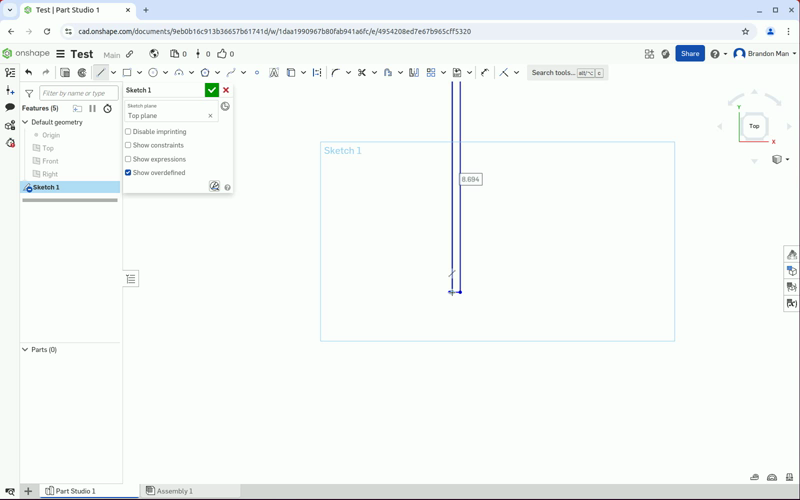
scroll(-6)
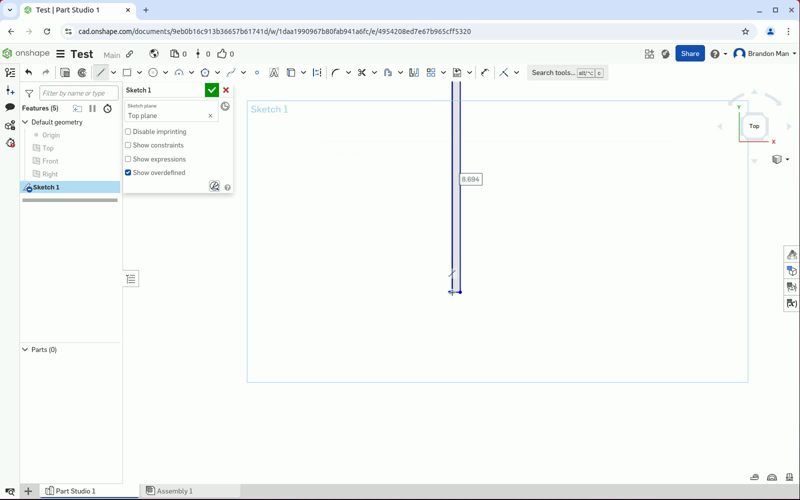
scroll(-6)
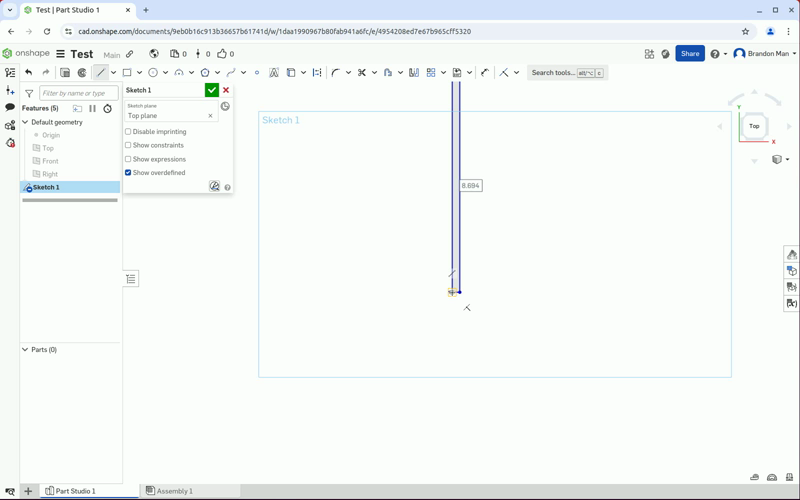
scroll(-6)
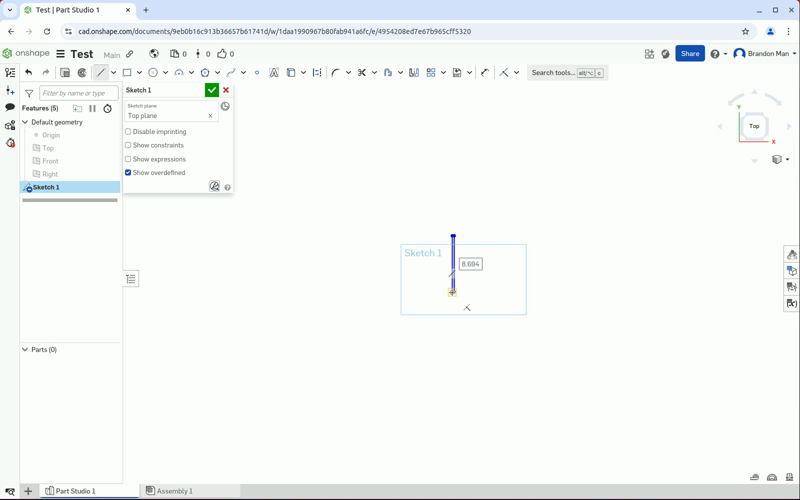
key(esc)
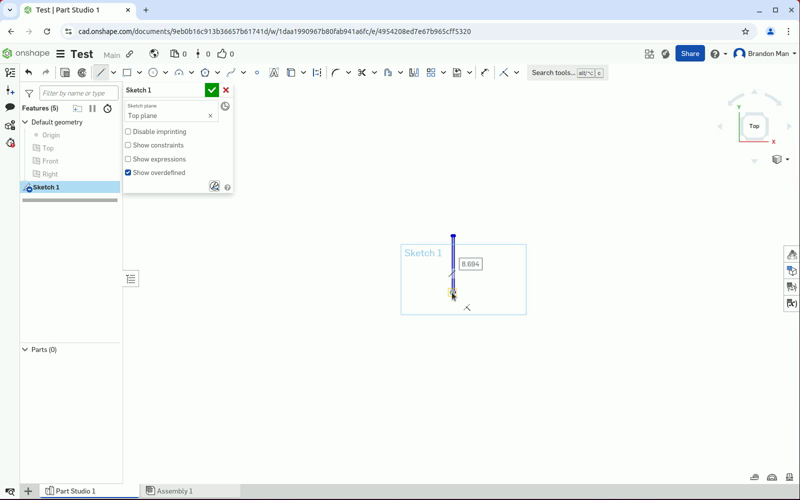
mouse_move(453, 250)
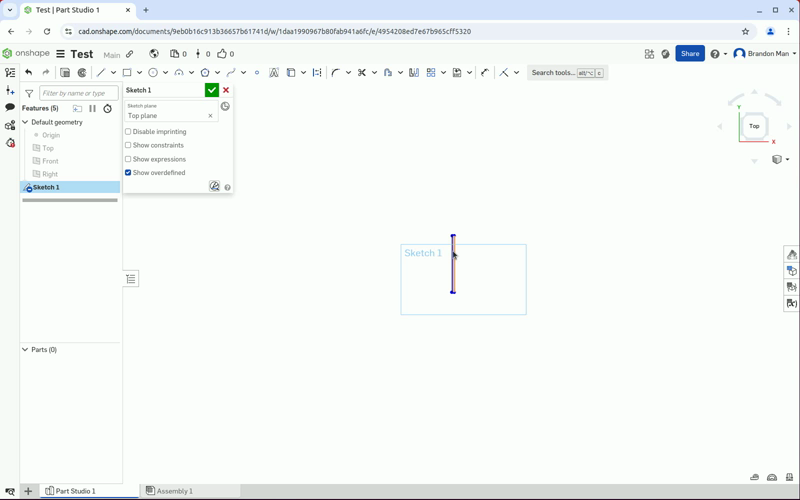
scroll(6)
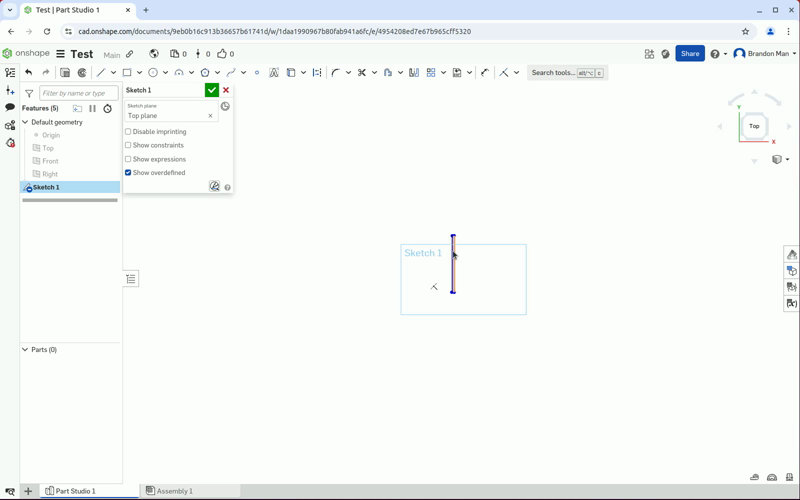
scroll(6)
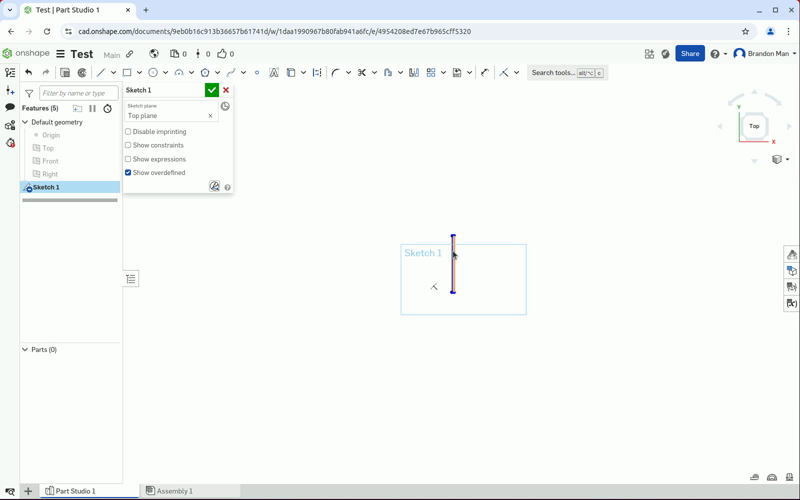
scroll(6)
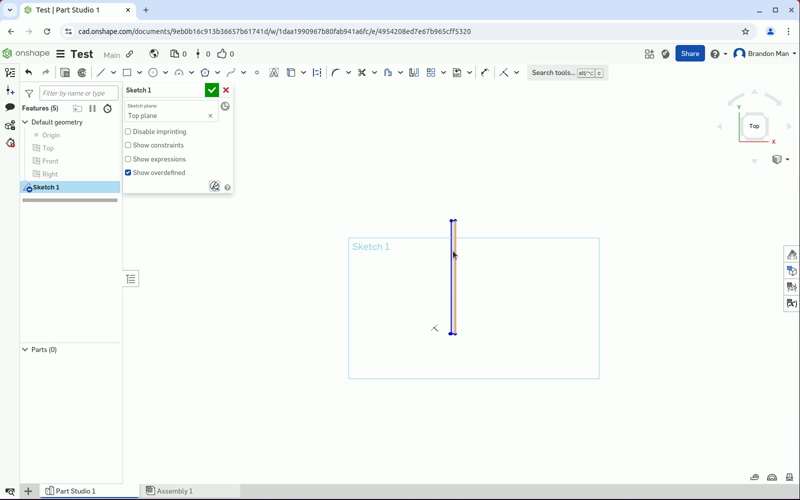
scroll(6)
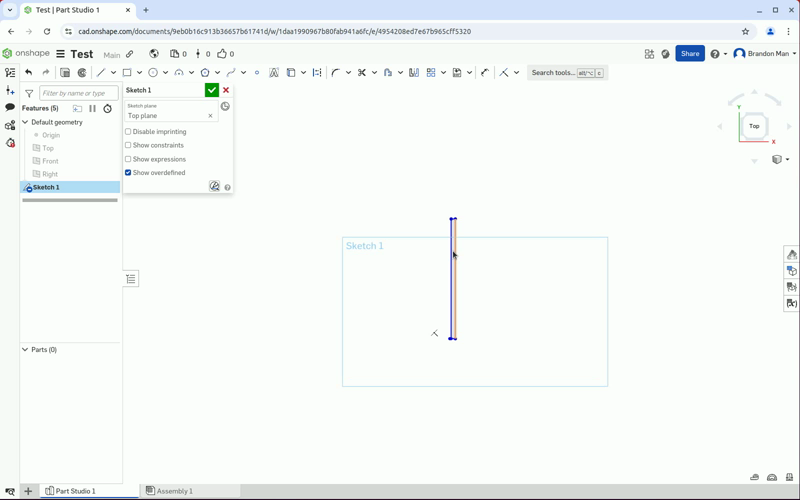
scroll(6)
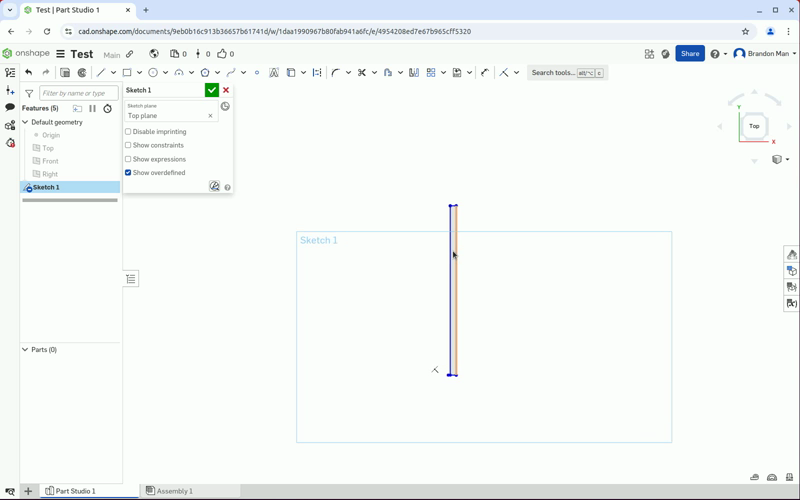
scroll(6)
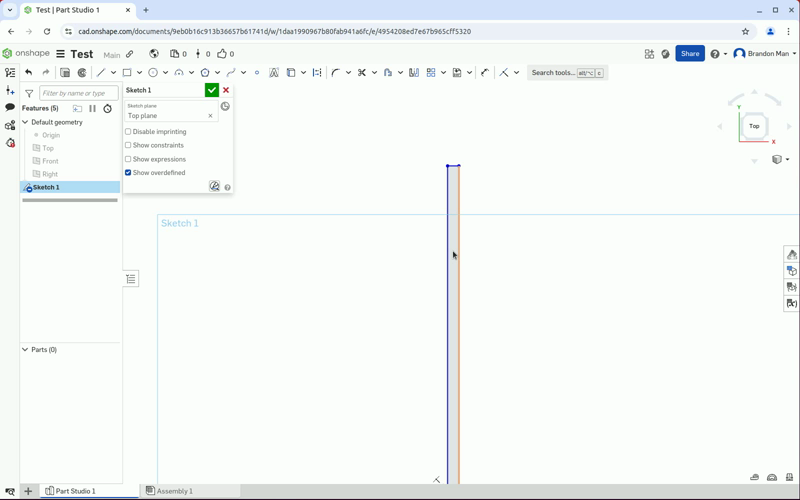
scroll(6)
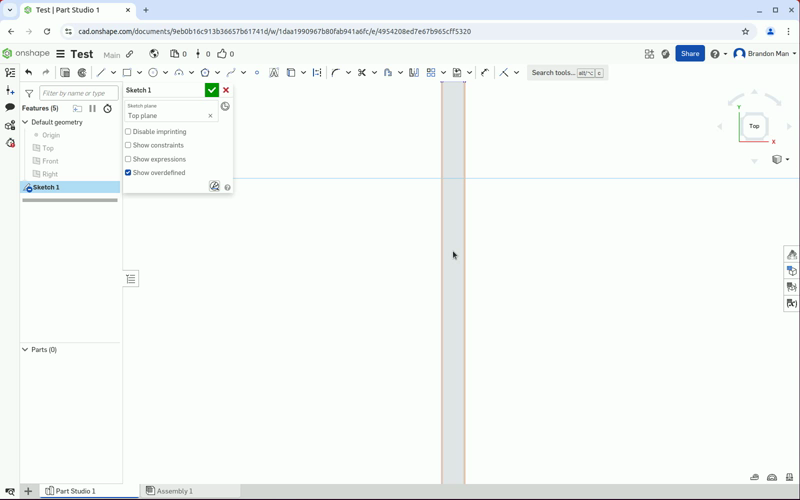
click(453, 250)
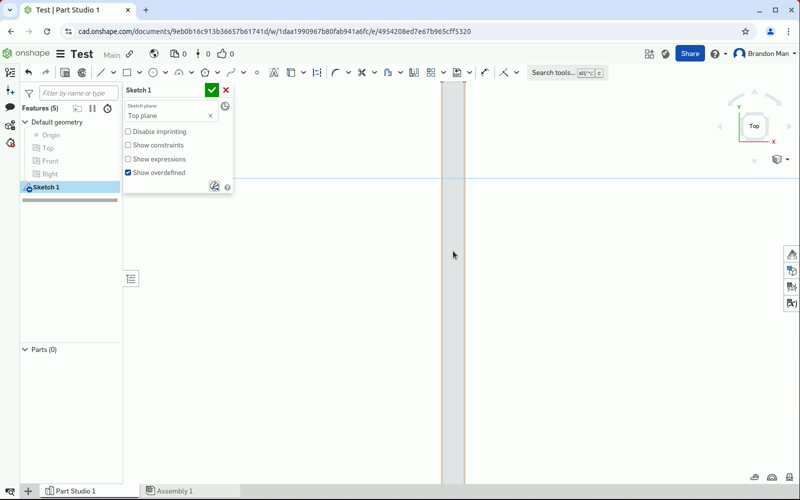
scroll(-6)
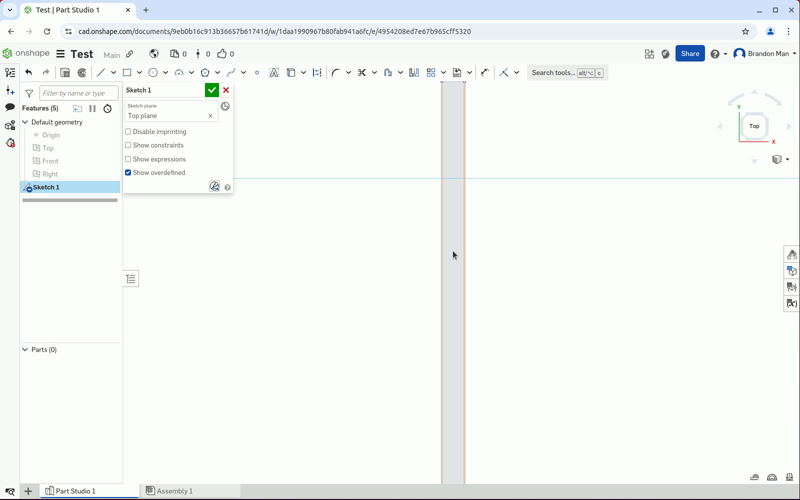
scroll(-6)
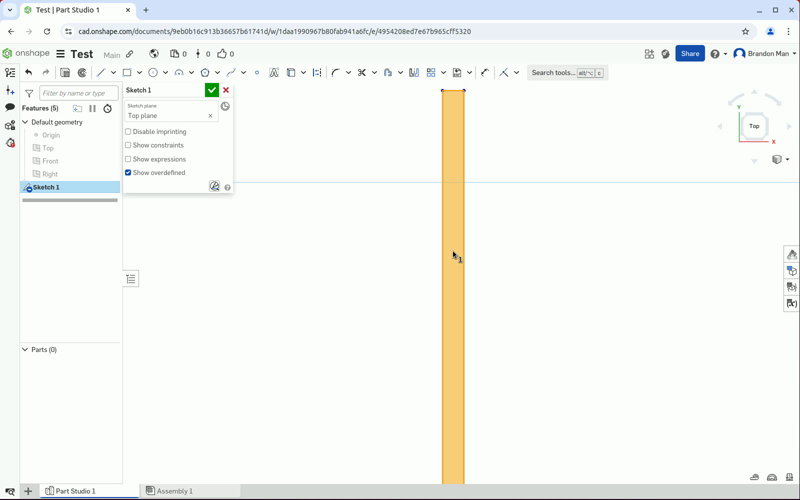
scroll(-6)
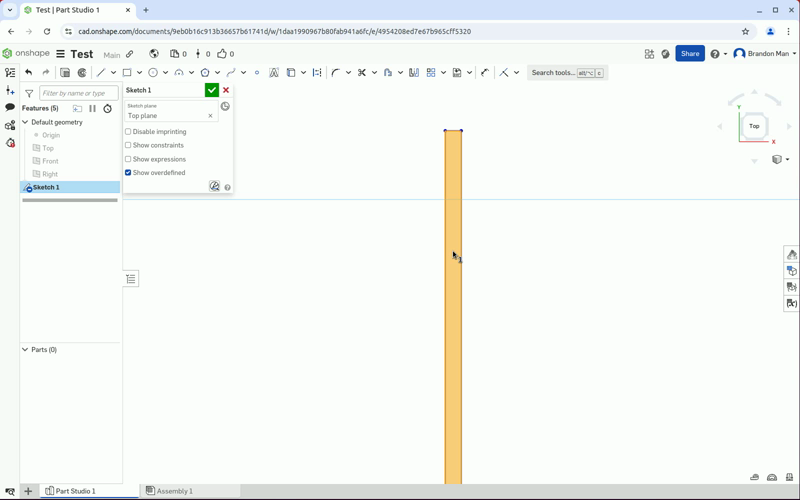
scroll(-6)
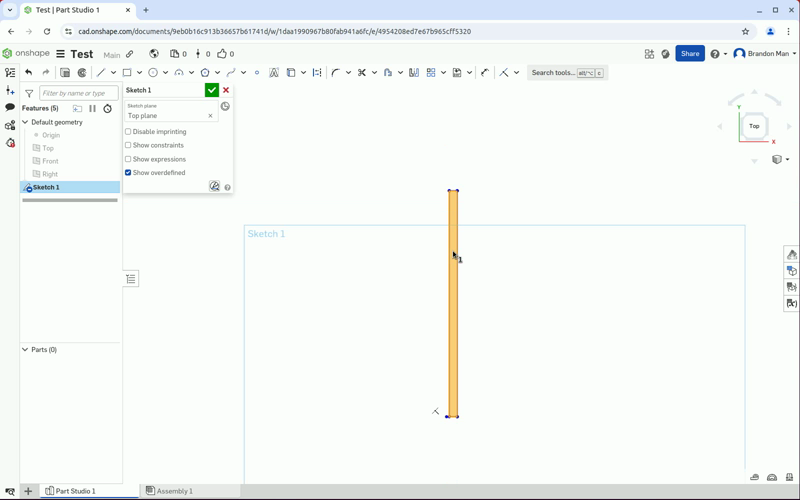
scroll(-6)
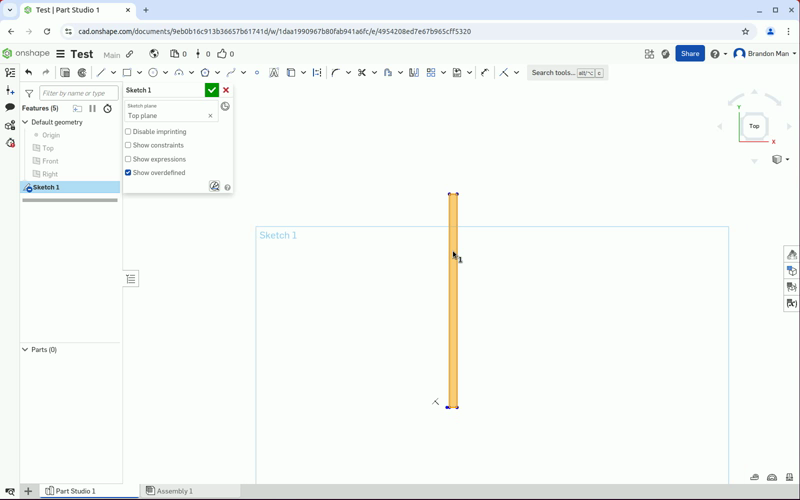
scroll(-6)
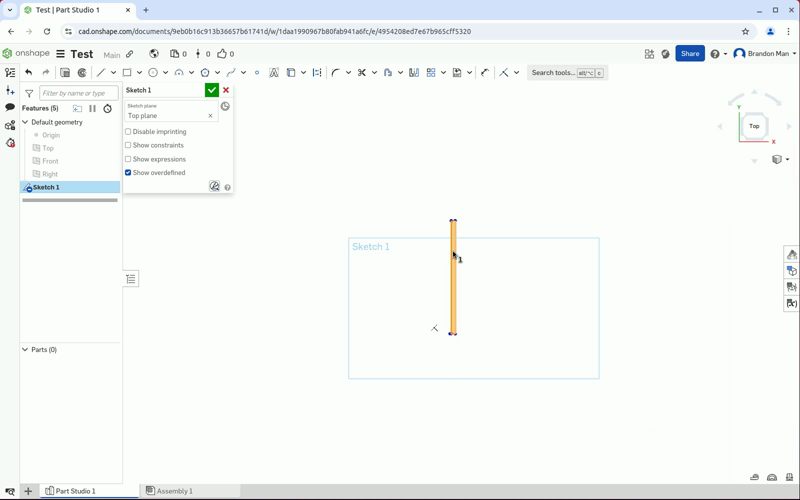
scroll(-6)
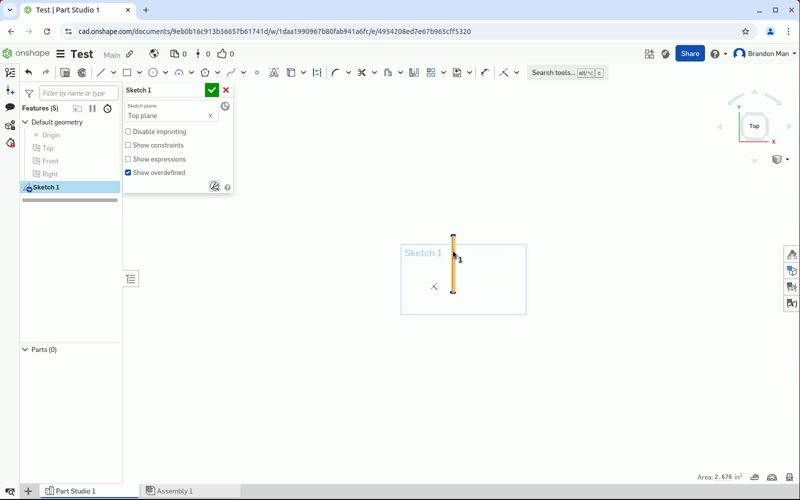
mouse_move(73, 352)
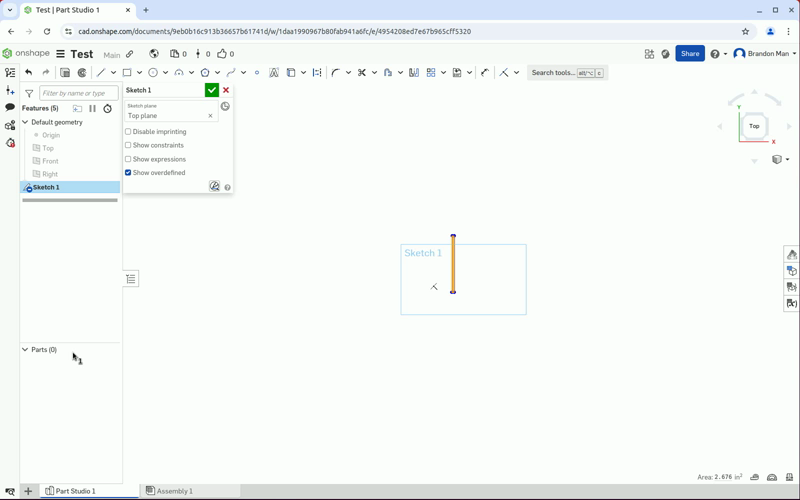
key(shift+y)
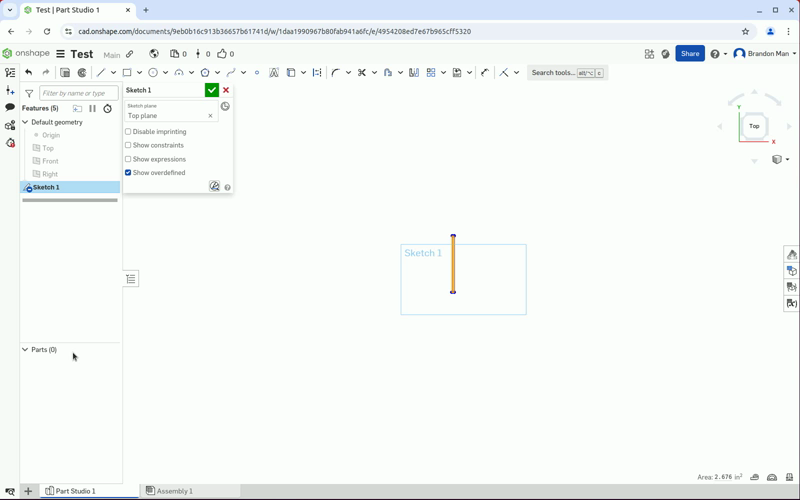
key(shift+e)
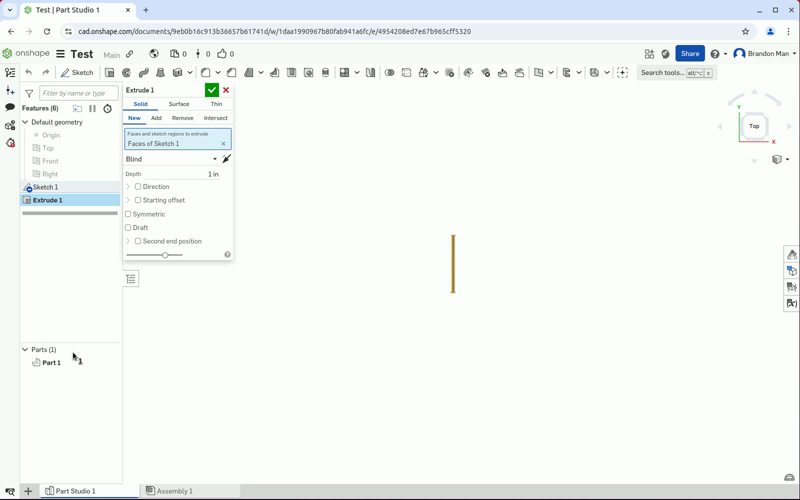
mouse_move(143, 106)
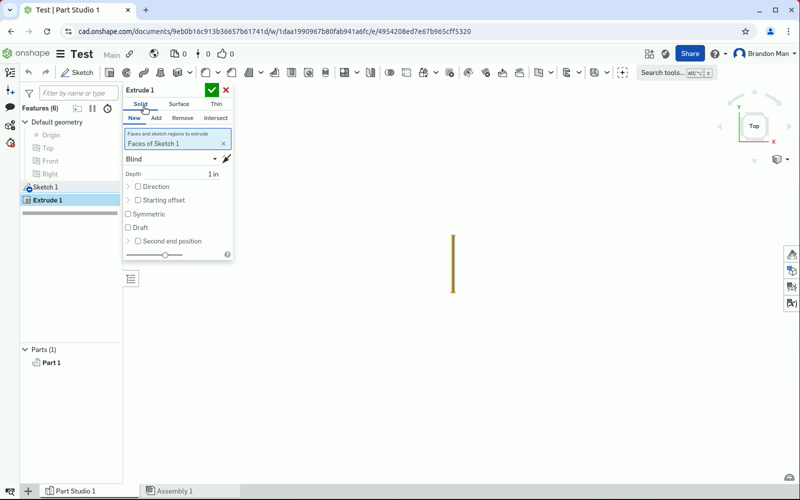
click(143, 106)
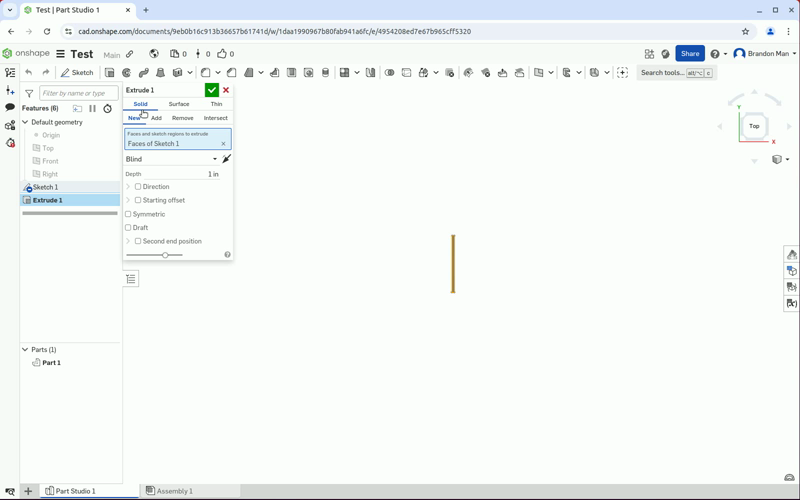
mouse_move(137, 120)
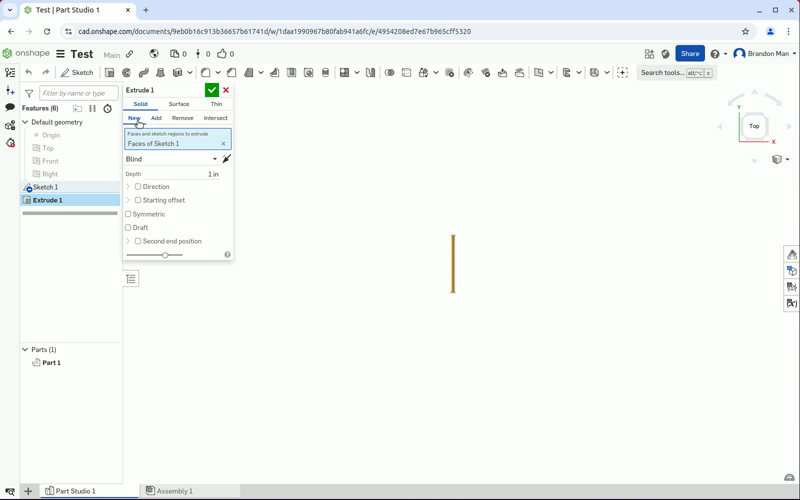
click(137, 120)
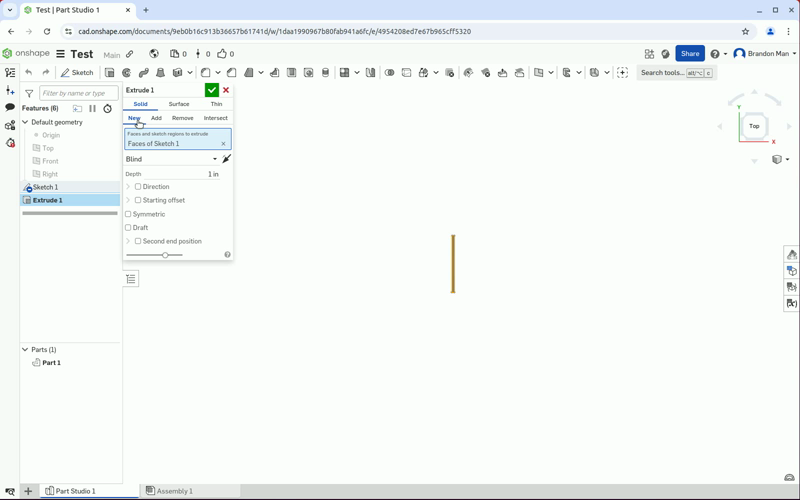
key(tab, 4)
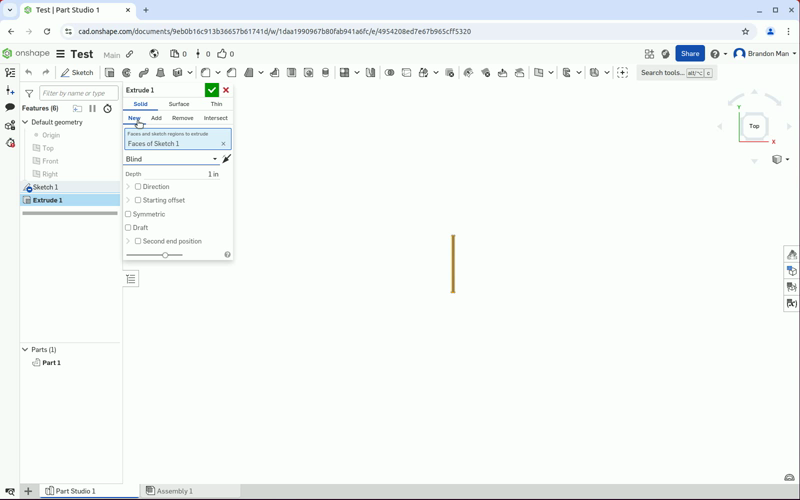
text(0.481)
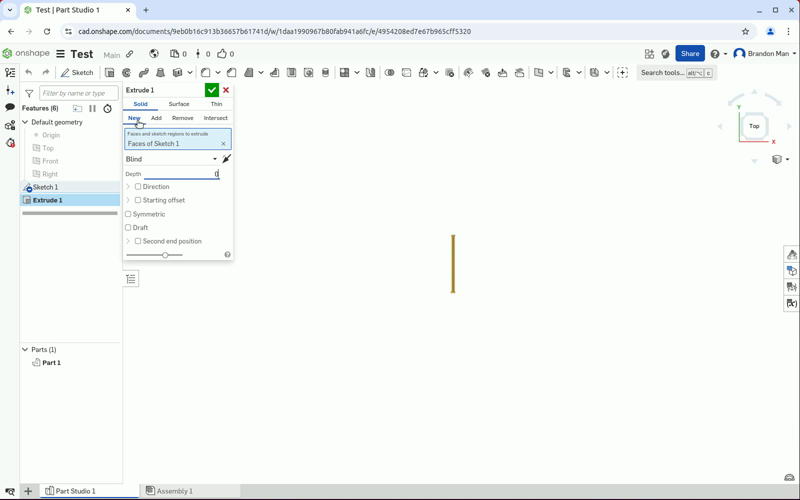
key(enter)
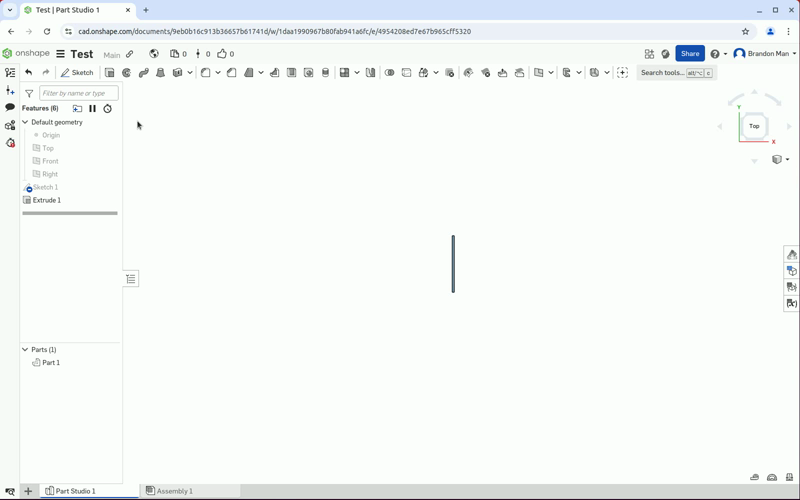
key(shift+h)
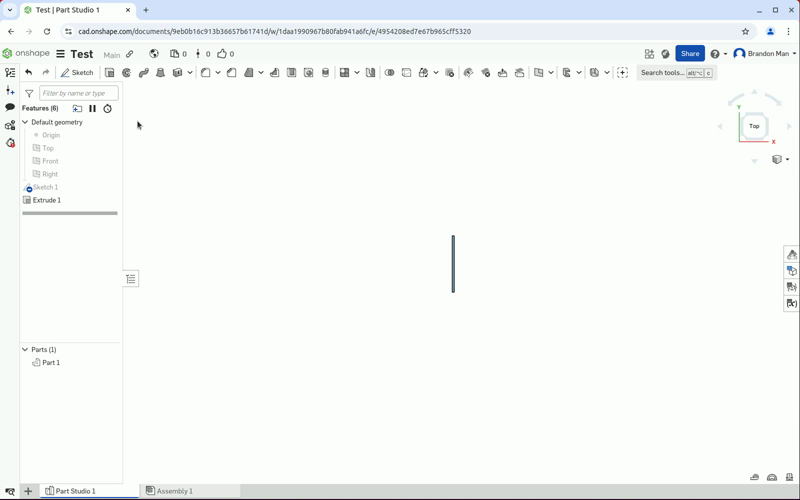
key(shift+h)
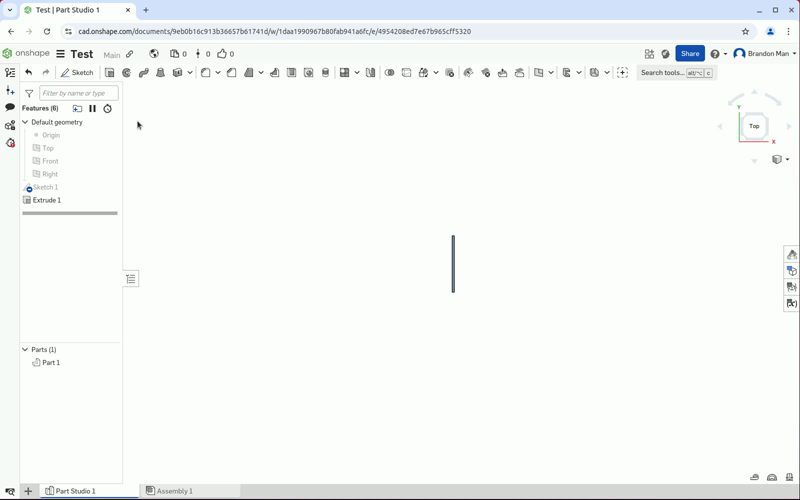
mouse_move(73, 189)
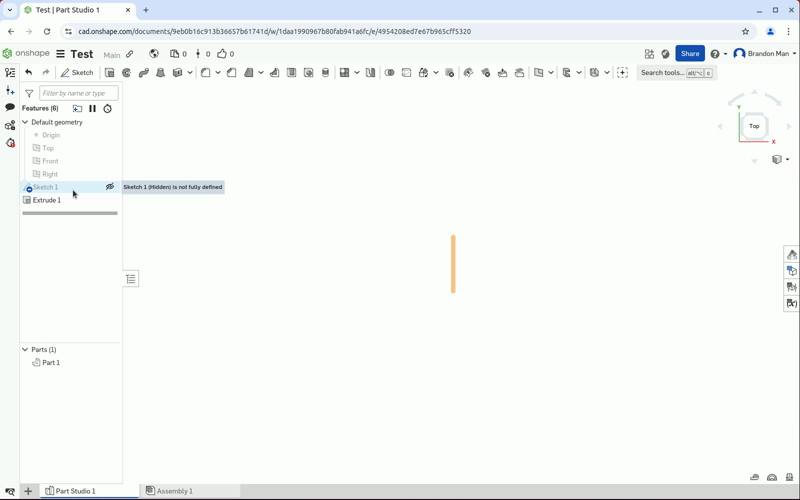
click(73, 189)
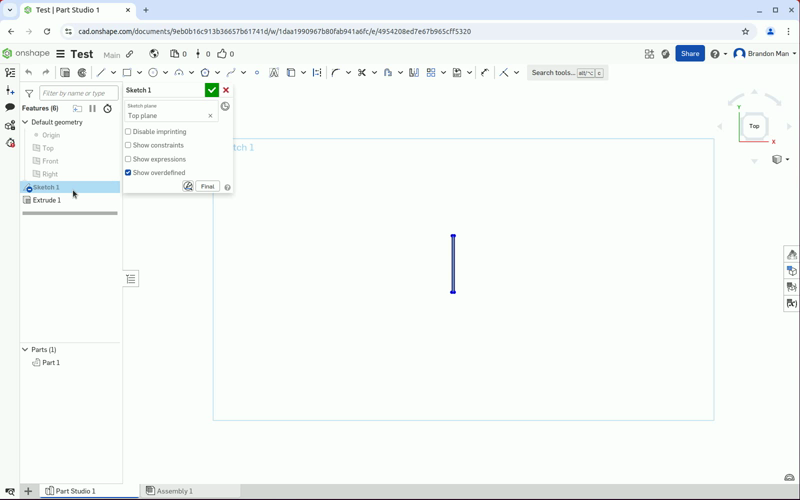
mouse_move(229, 92)
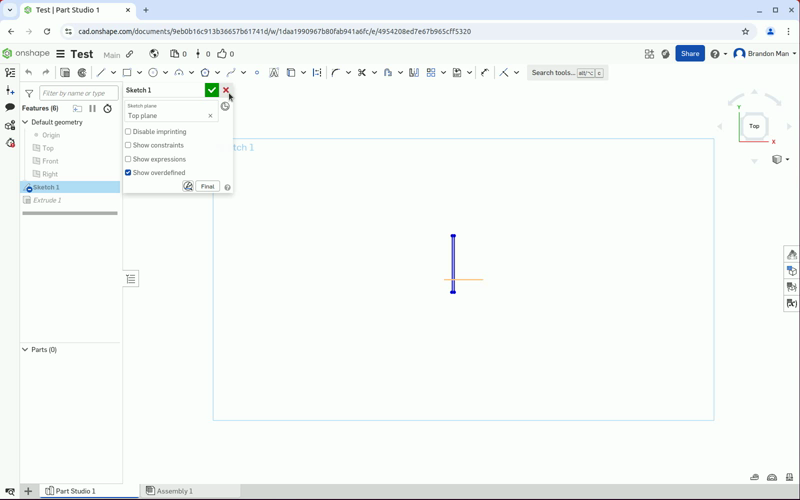
click(229, 92)
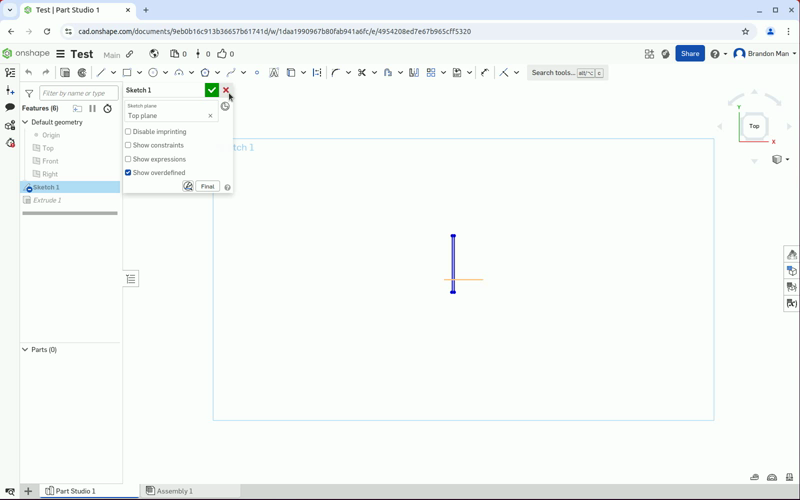
key(shift+s)
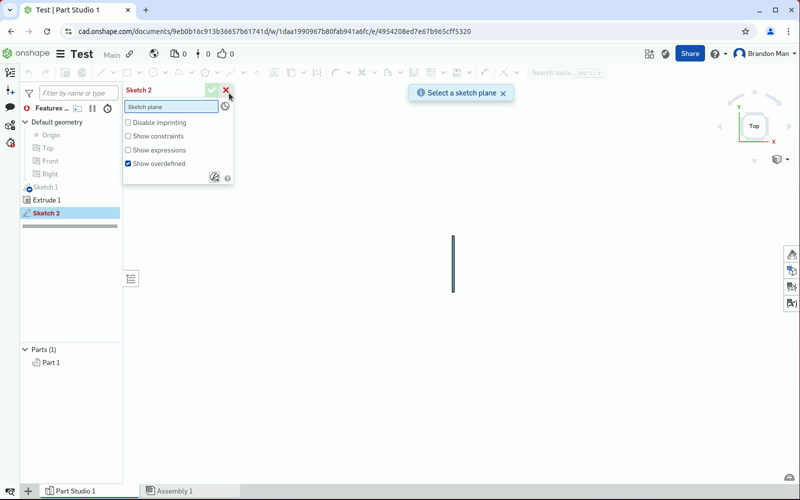
mouse_move(73, 150)
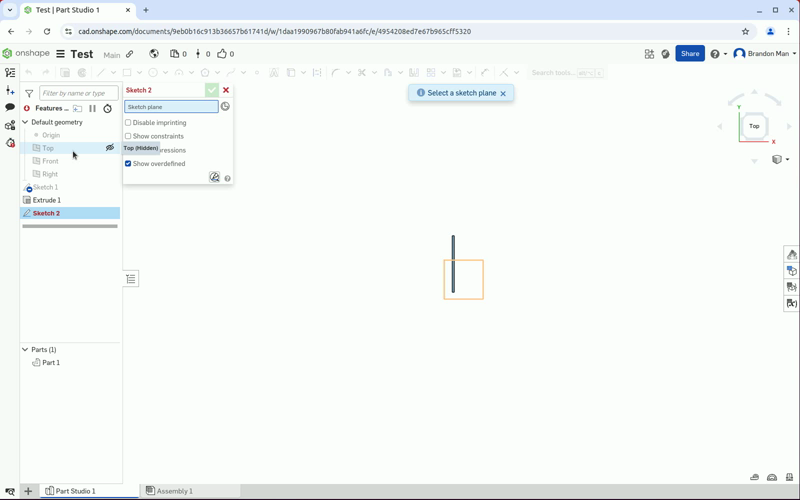
click(73, 150)
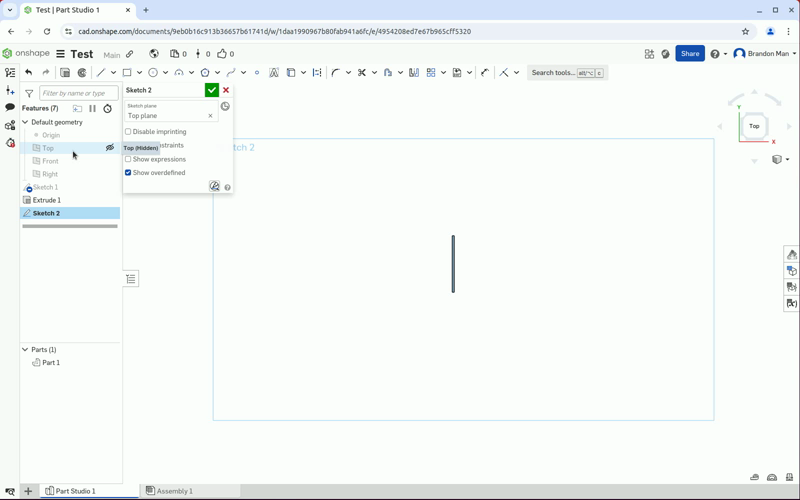
mouse_move(73, 352)
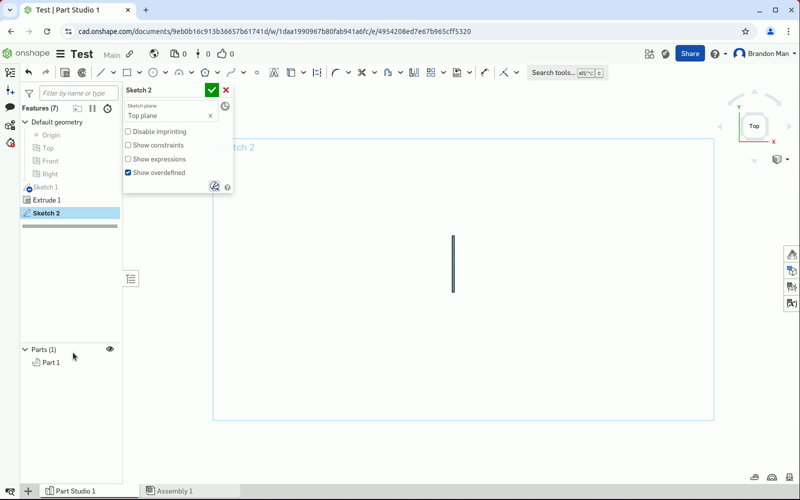
key(y)
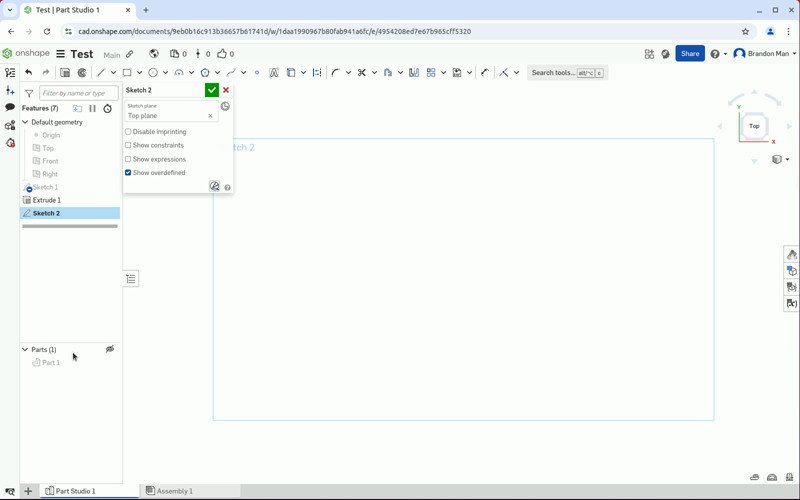
key(l)
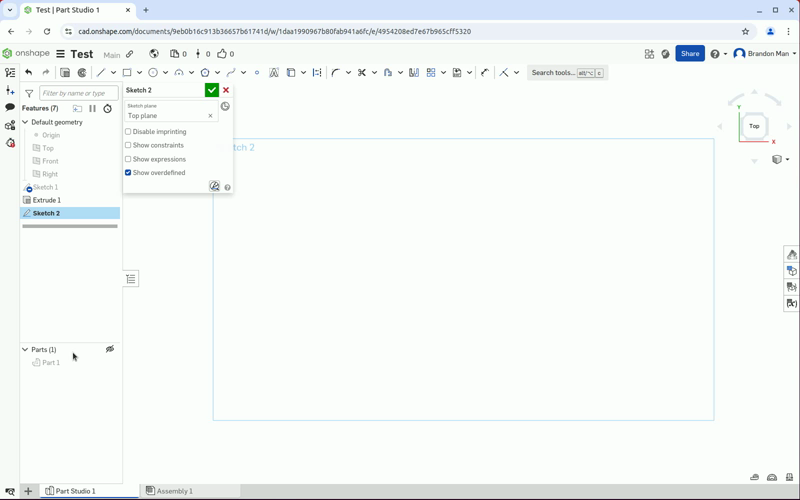
key_down(shift)
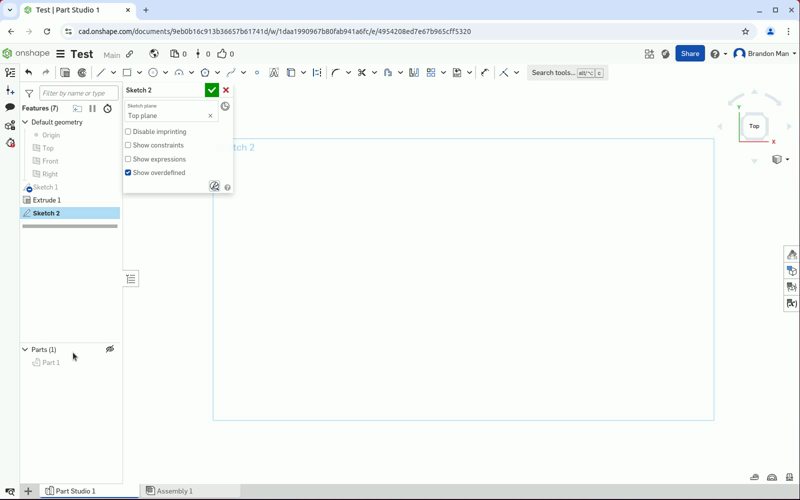
mouse_move(447, 301)
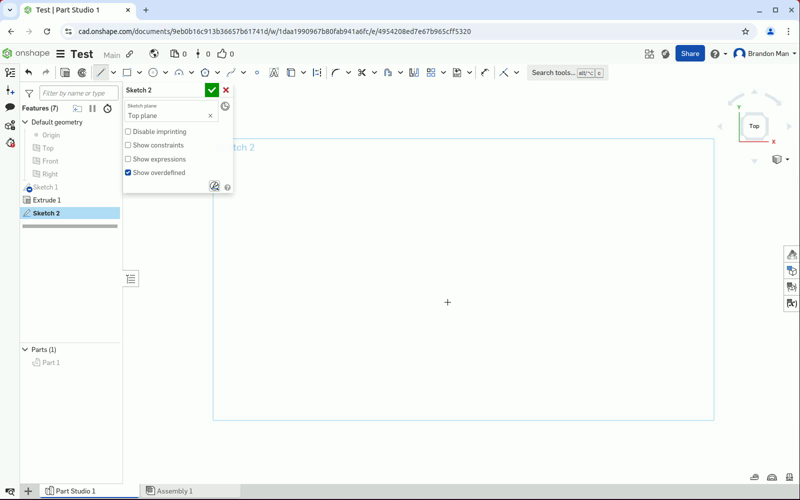
click(447, 301)
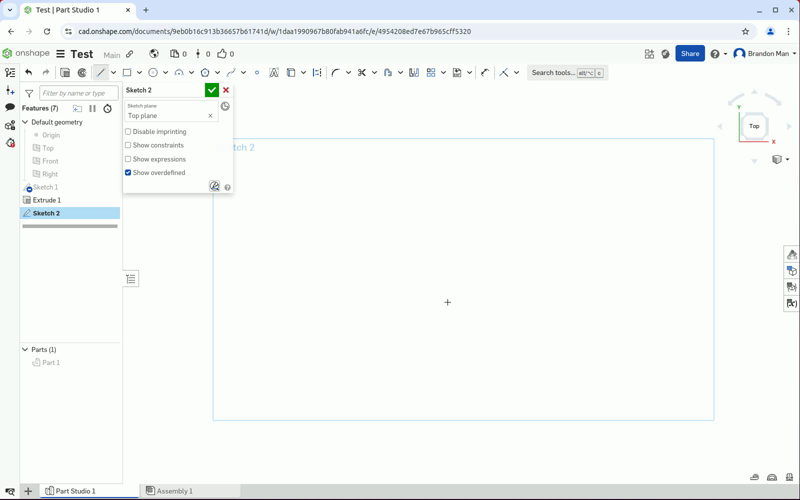
key_up(shift)
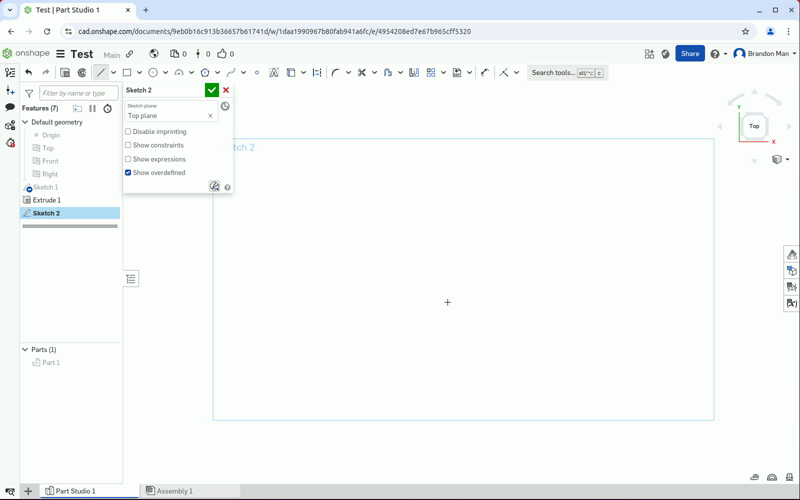
key_down(shift)
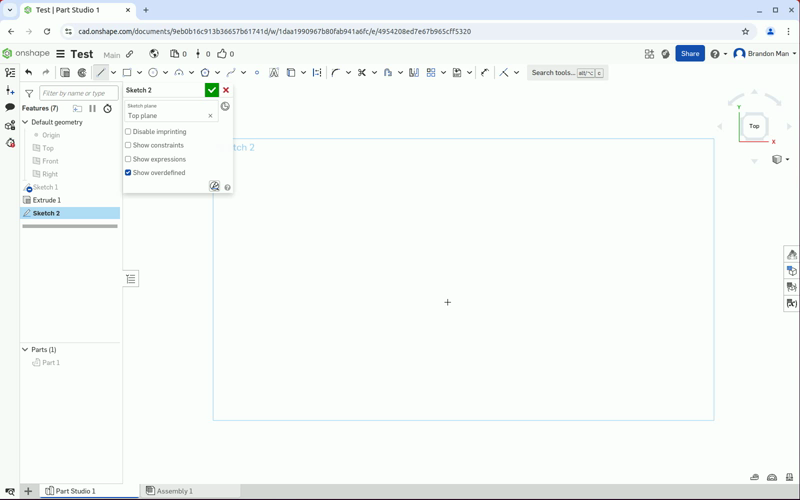
mouse_move(477, 301)
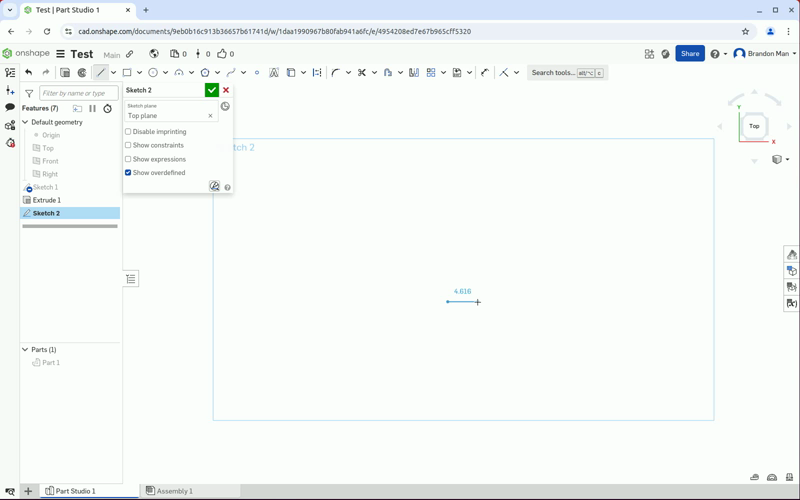
mouse_move(489, 301)
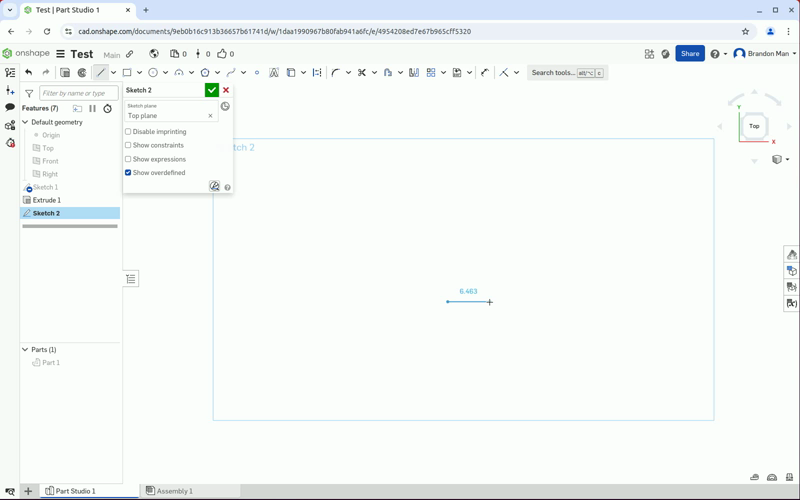
click(489, 301)
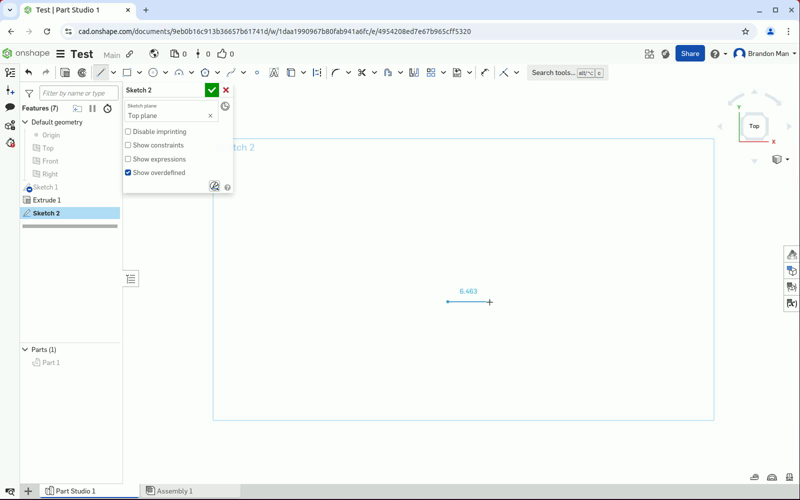
key_up(shift)
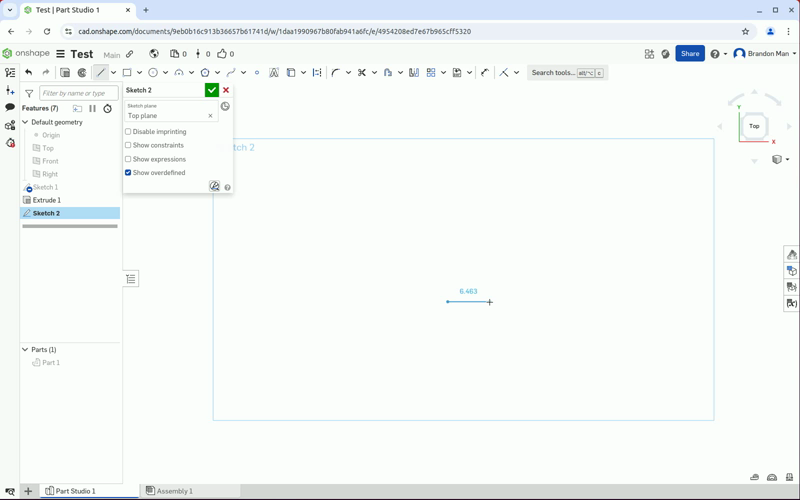
key_down(shift)
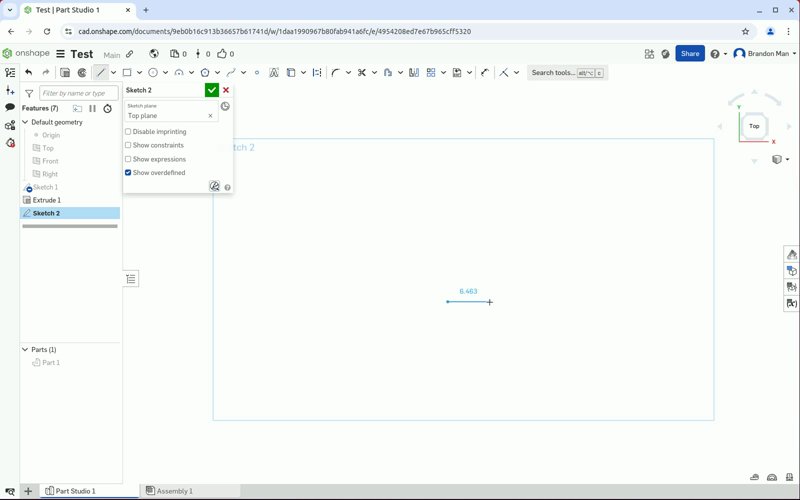
mouse_move(519, 301)
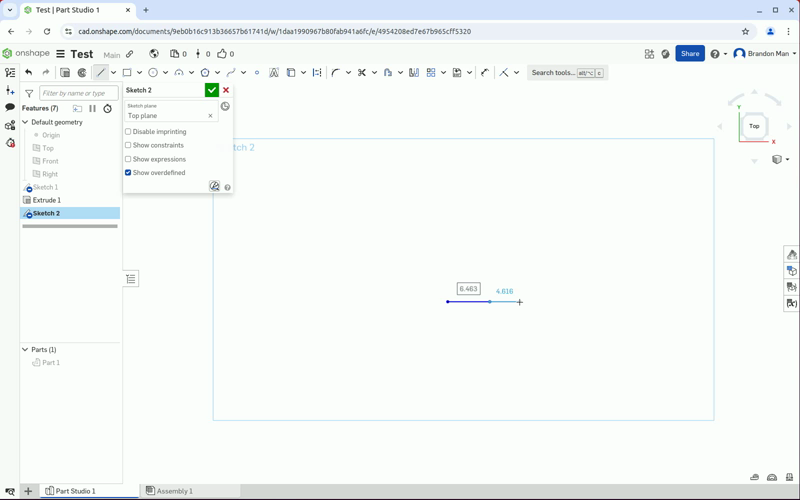
mouse_move(489, 297)
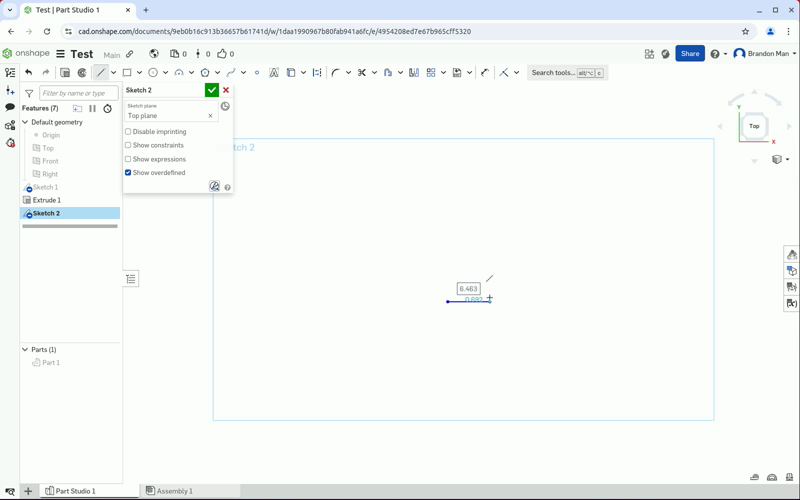
scroll(6)
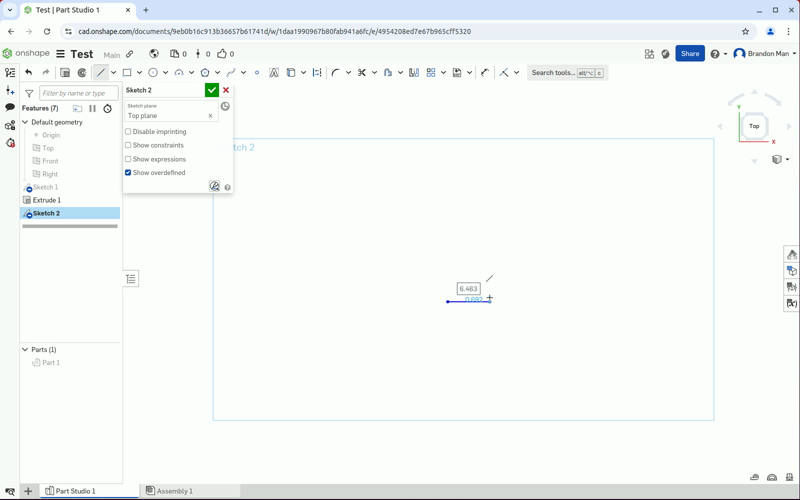
scroll(6)
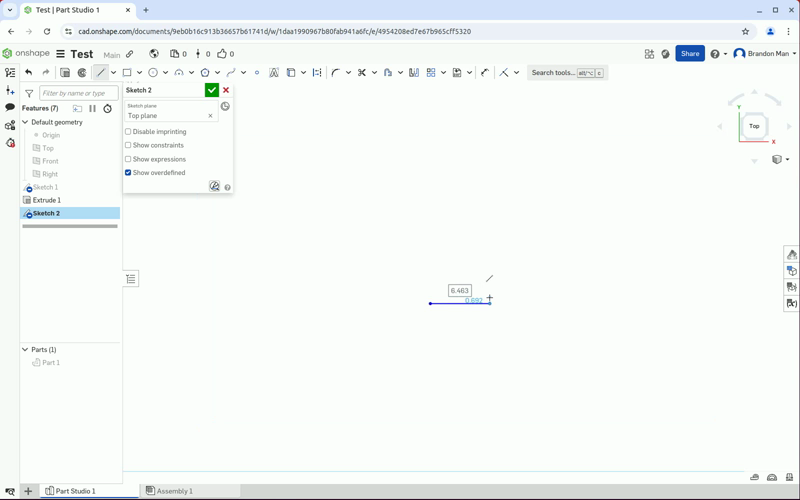
scroll(6)
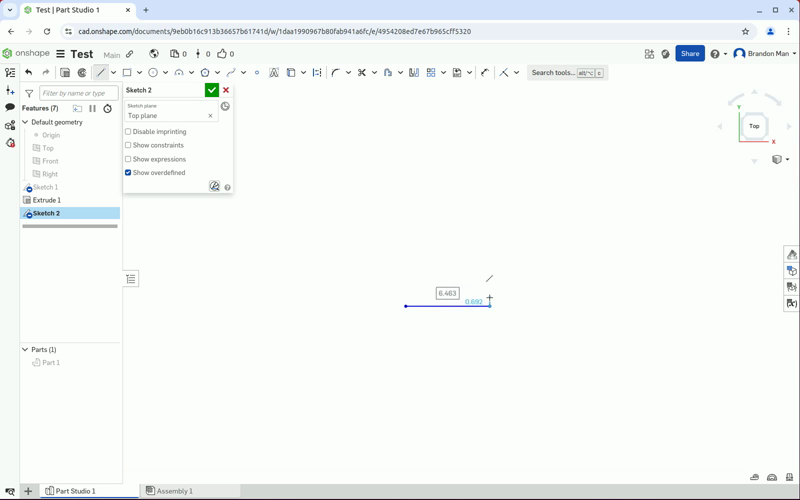
scroll(6)
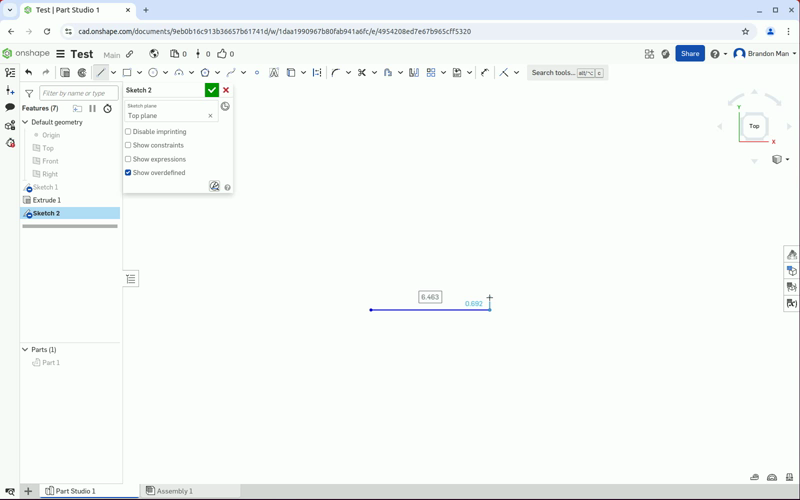
scroll(6)
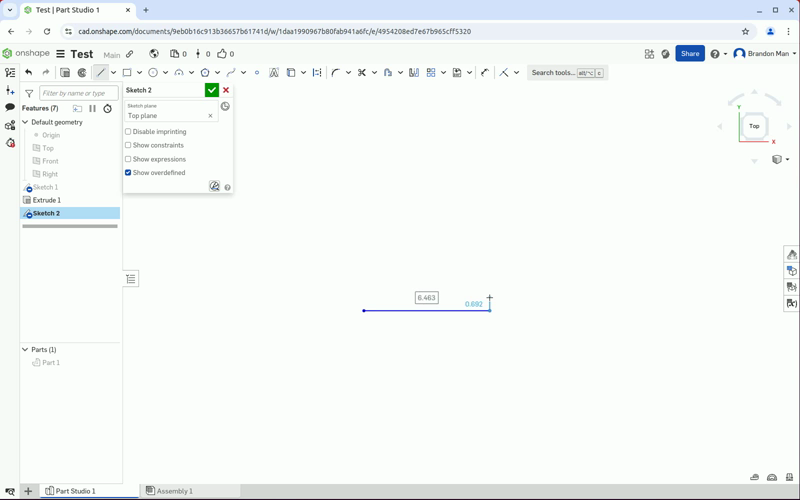
scroll(6)
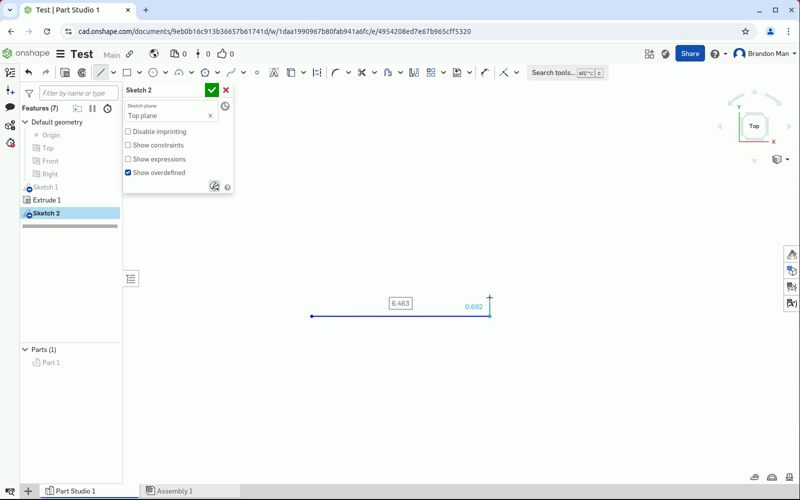
scroll(6)
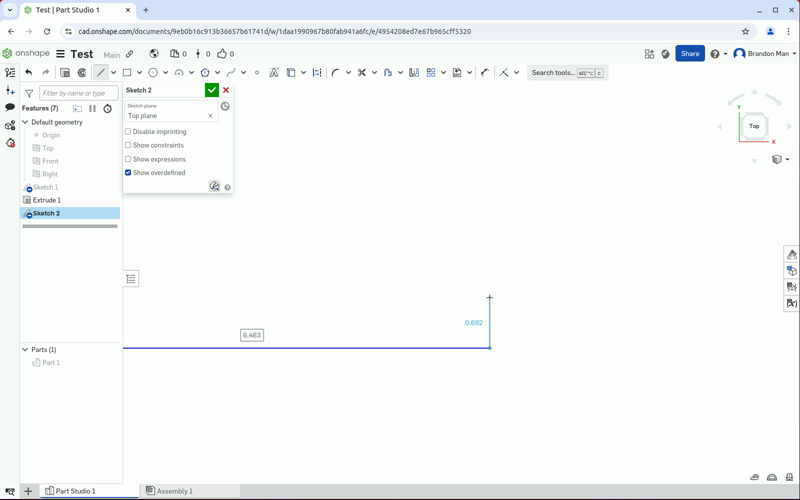
click(489, 297)
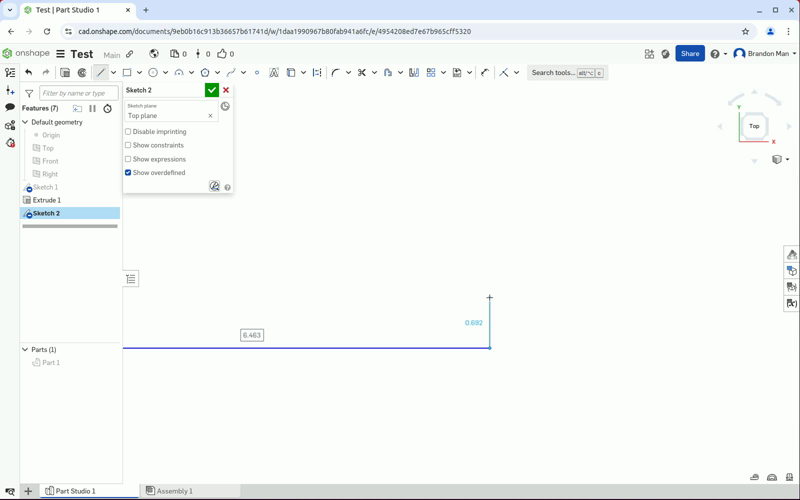
scroll(-6)
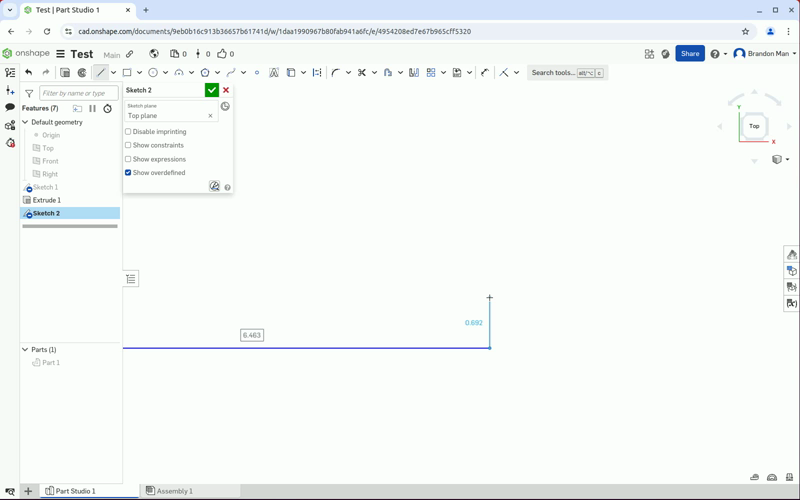
scroll(-6)
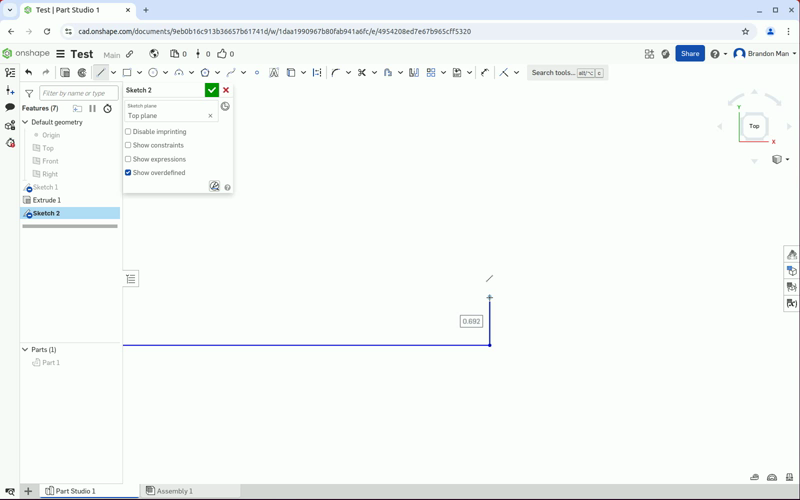
scroll(-6)
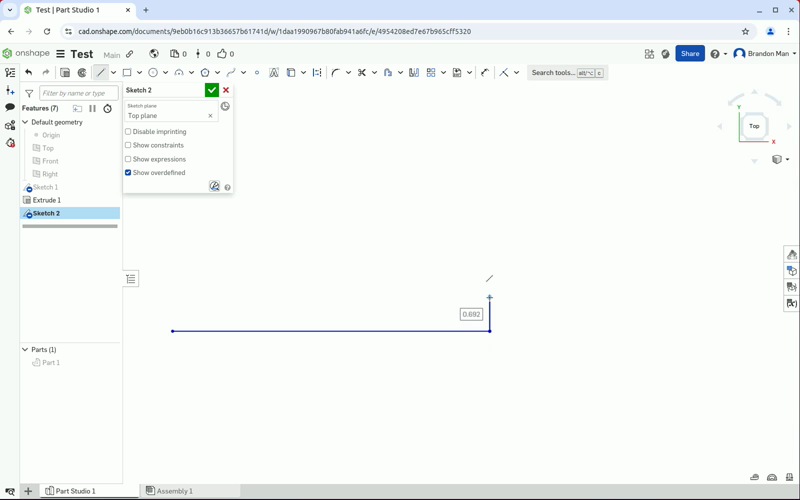
scroll(-6)
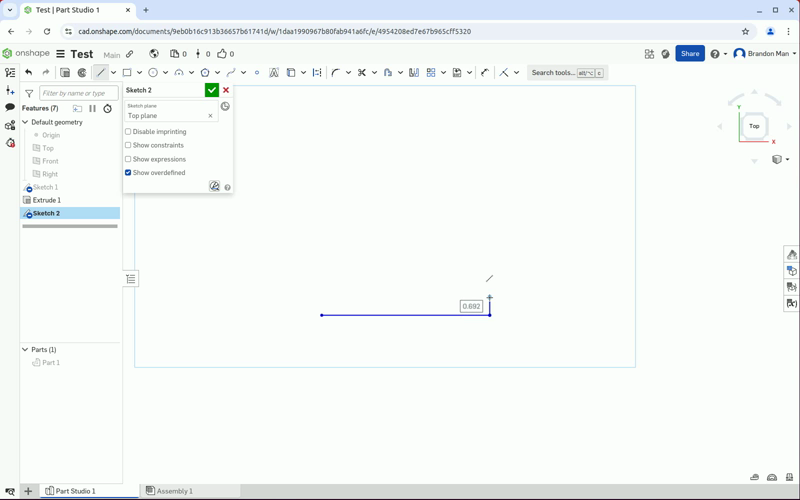
scroll(-6)
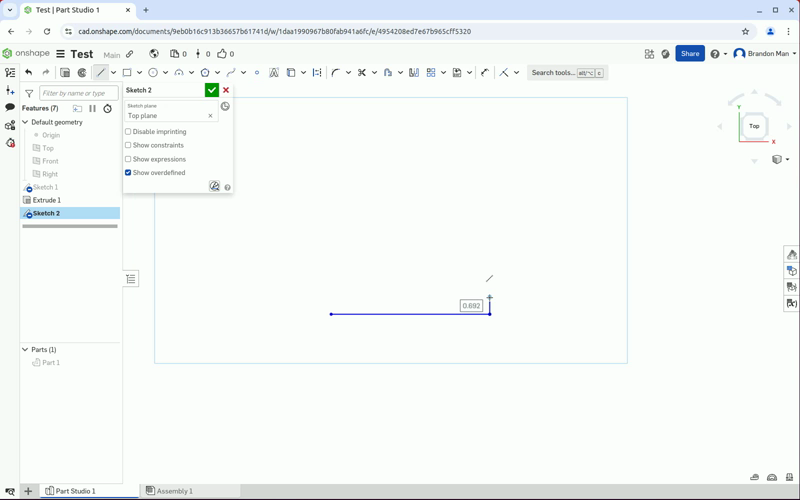
scroll(-6)
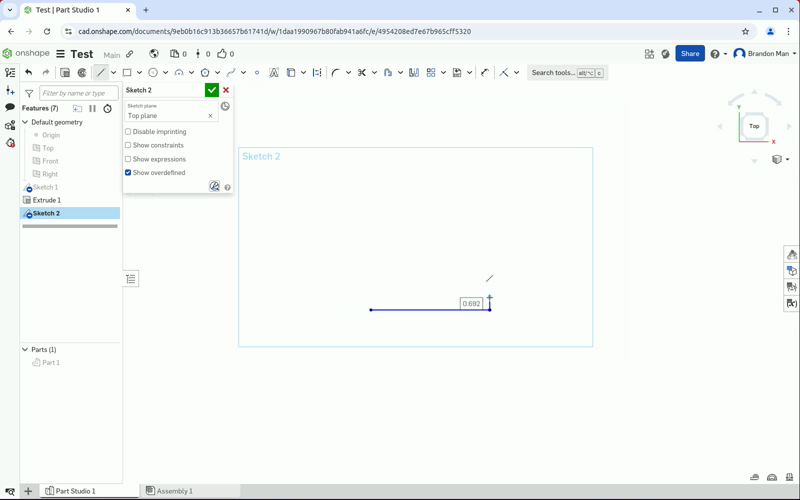
scroll(-6)
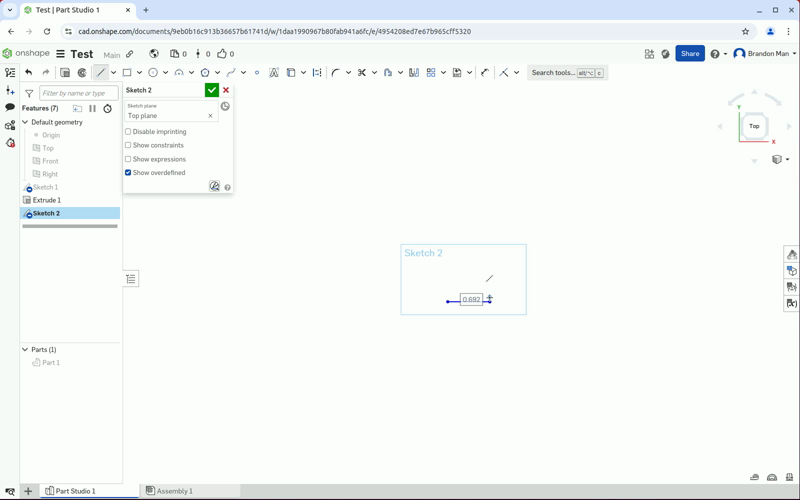
key_up(shift)
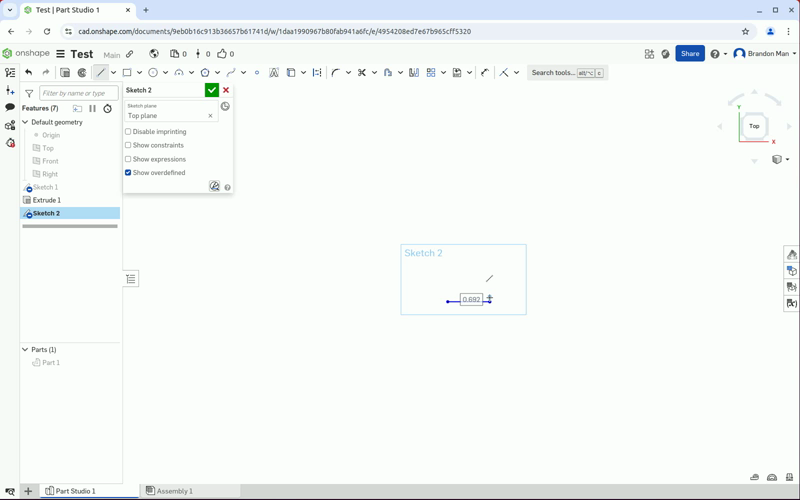
key_down(shift)
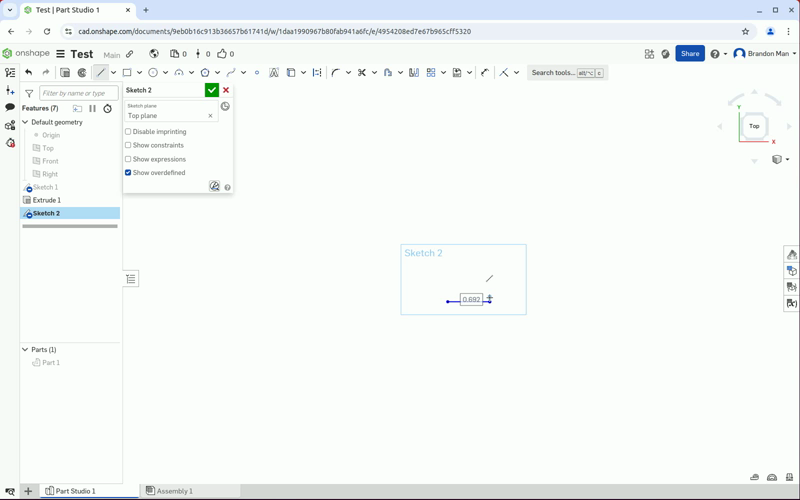
mouse_move(519, 297)
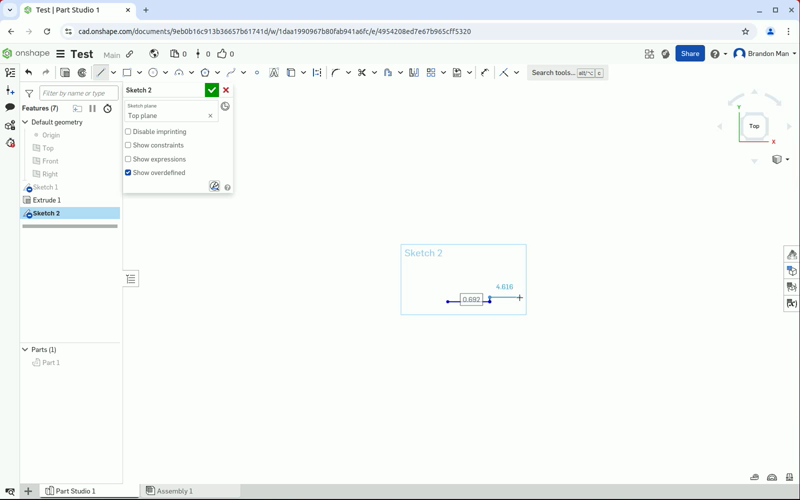
mouse_move(447, 297)
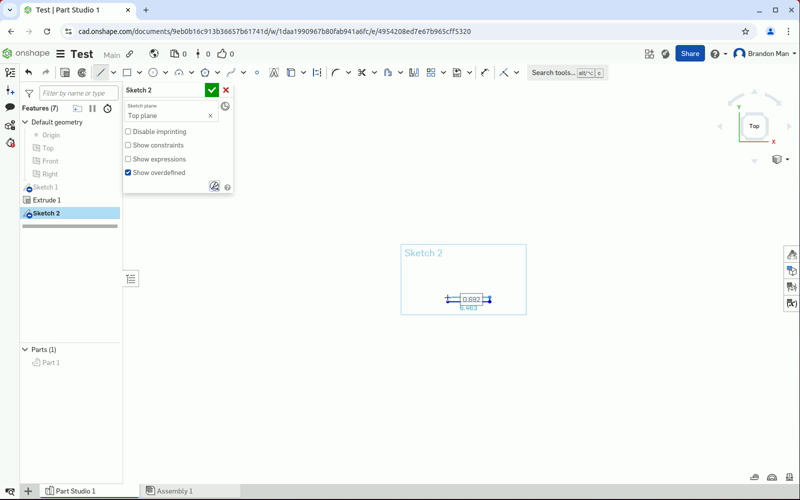
click(447, 297)
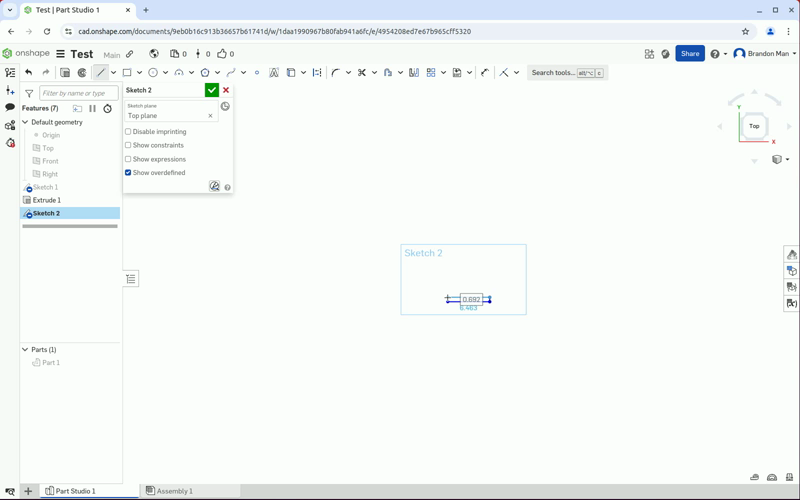
key_up(shift)
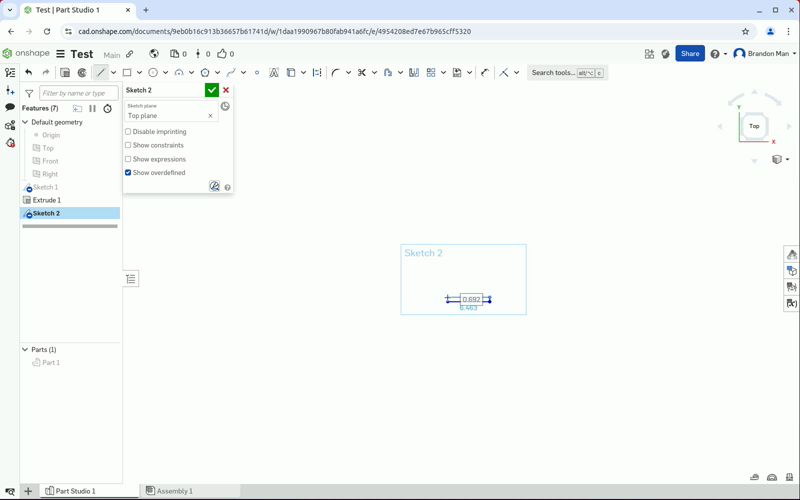
mouse_move(477, 297)
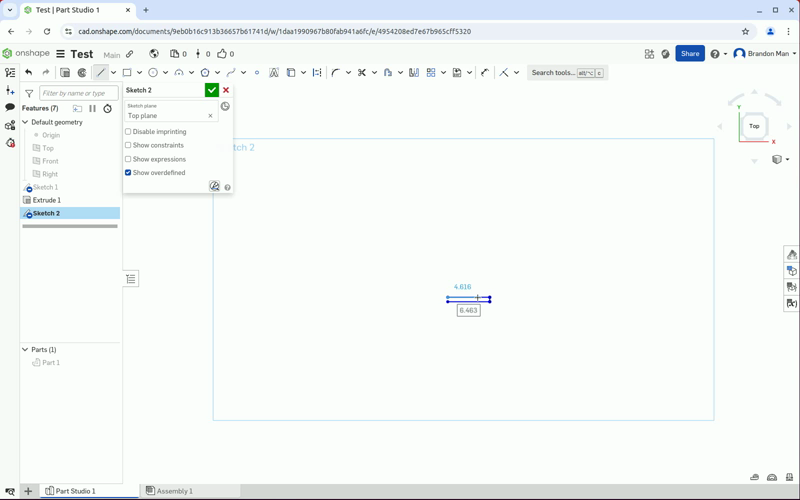
key_down(shift)
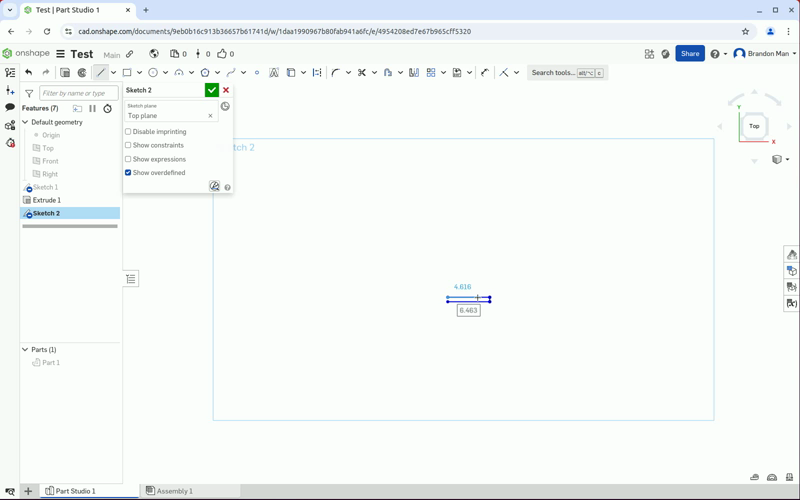
mouse_move(447, 301)
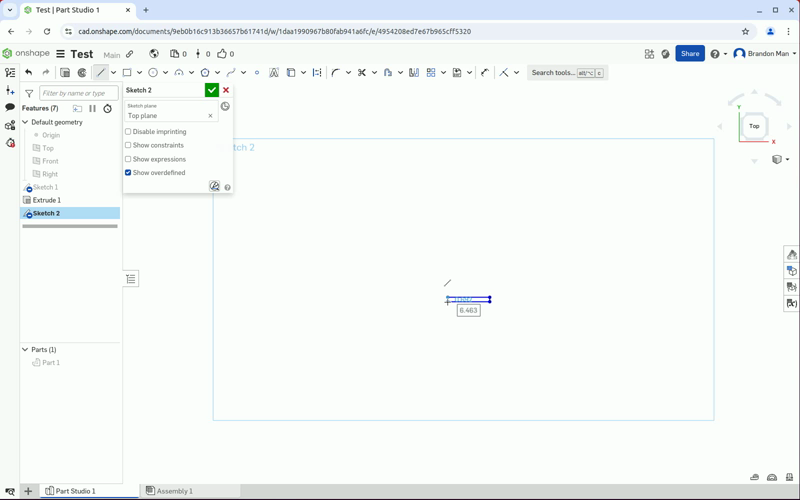
scroll(6)
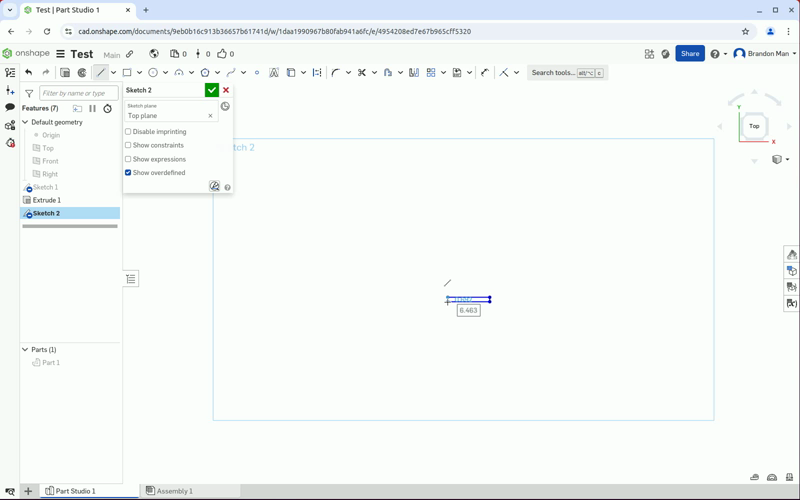
scroll(6)
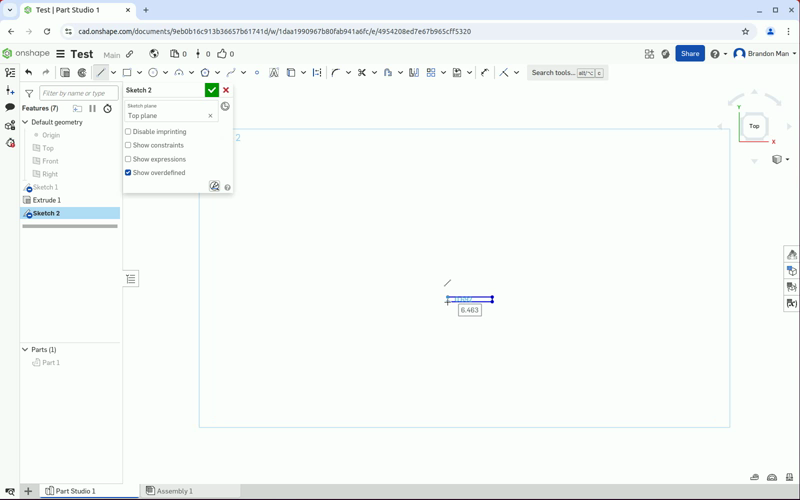
scroll(6)
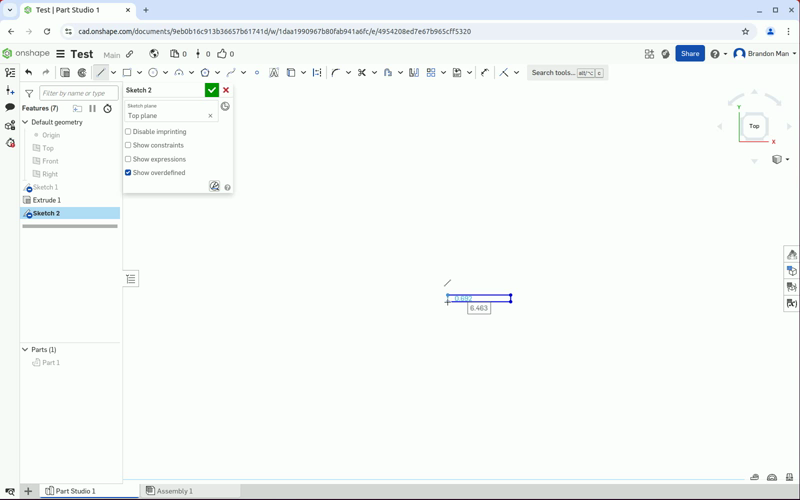
scroll(6)
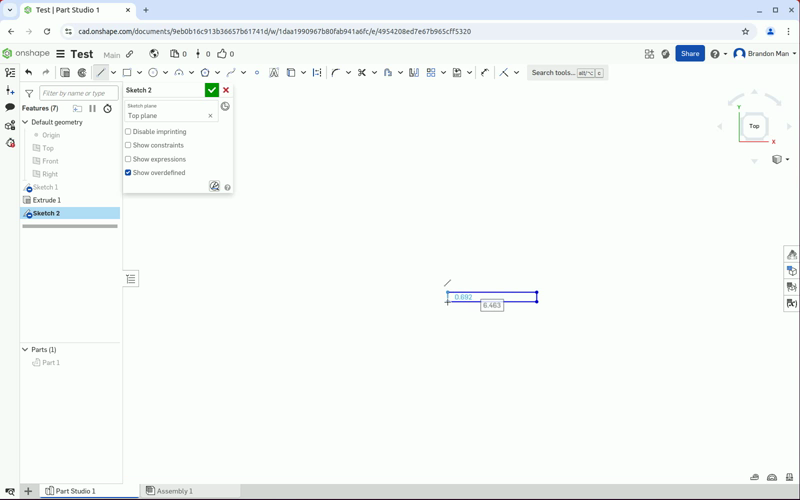
scroll(6)
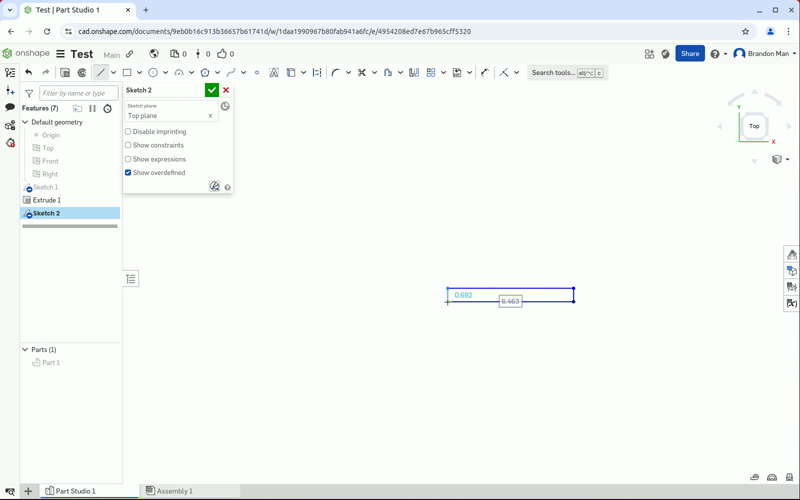
scroll(6)
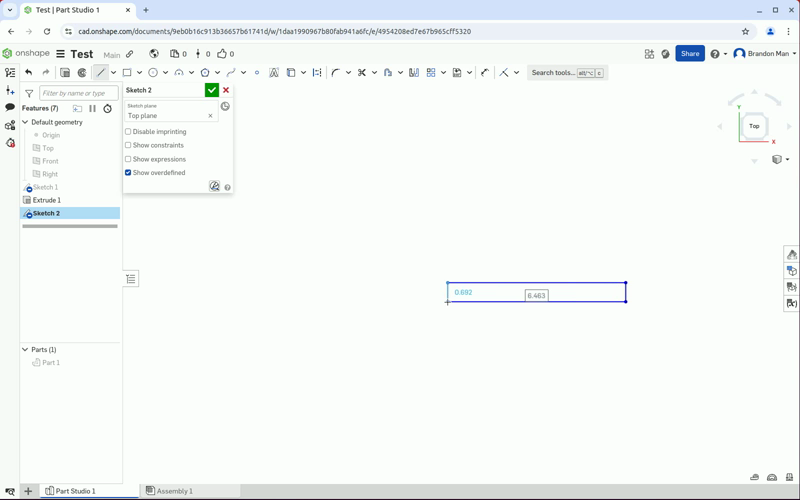
scroll(6)
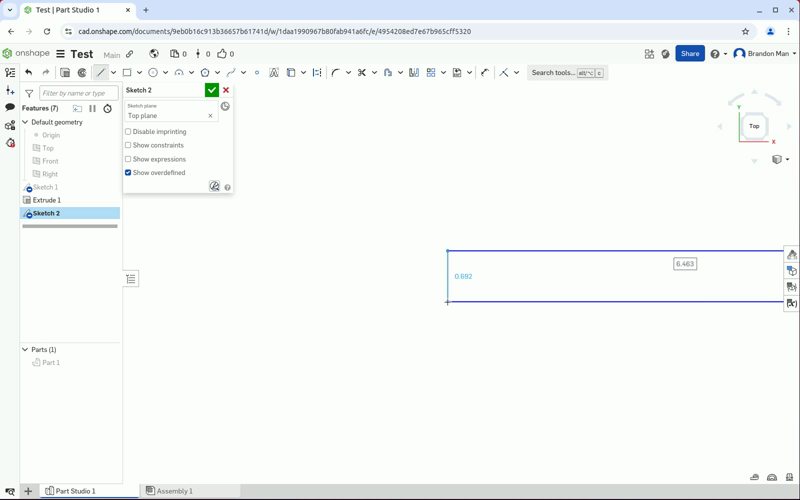
key_up(shift)
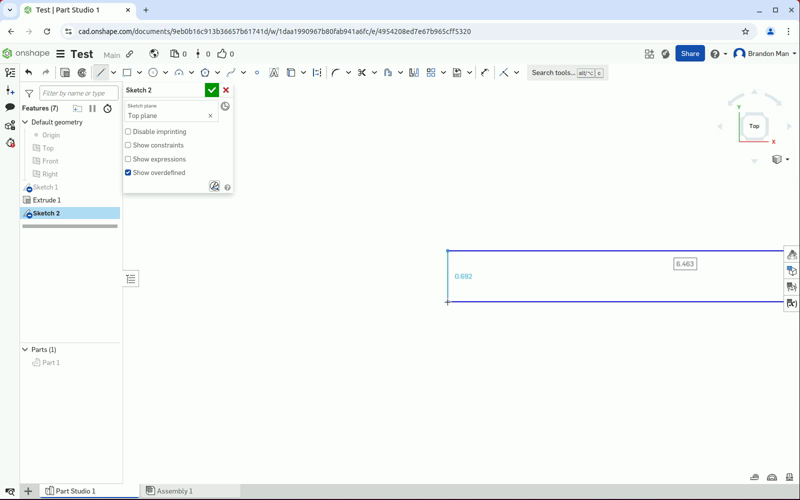
click(447, 301)
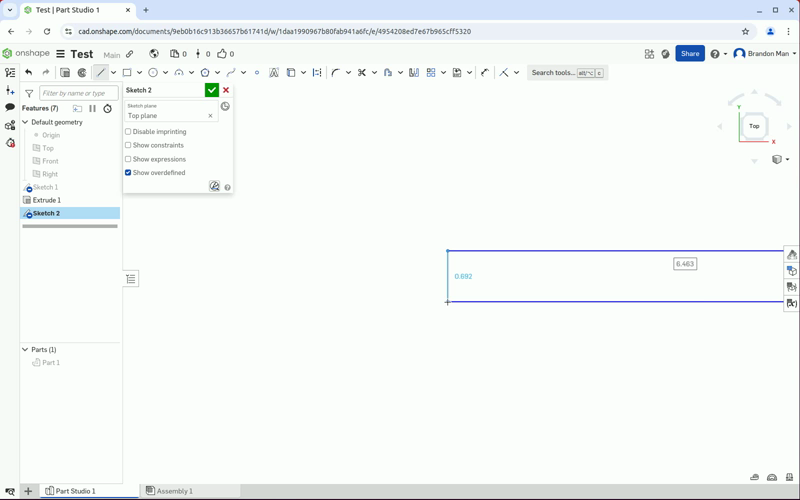
scroll(-6)
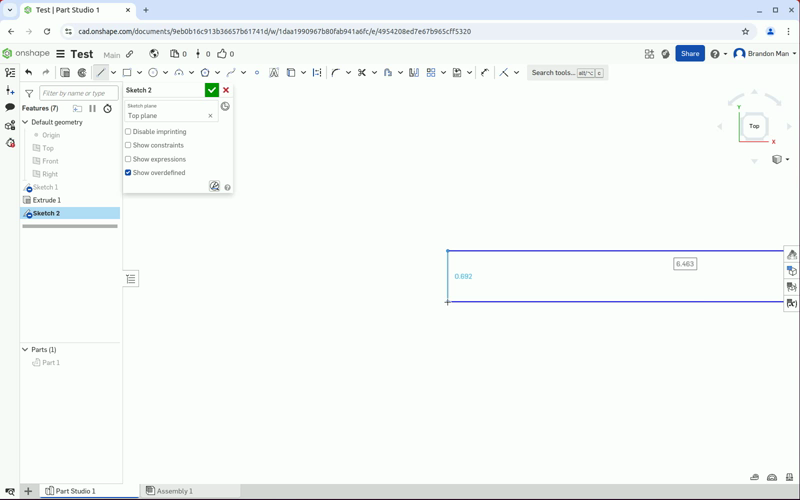
scroll(-6)
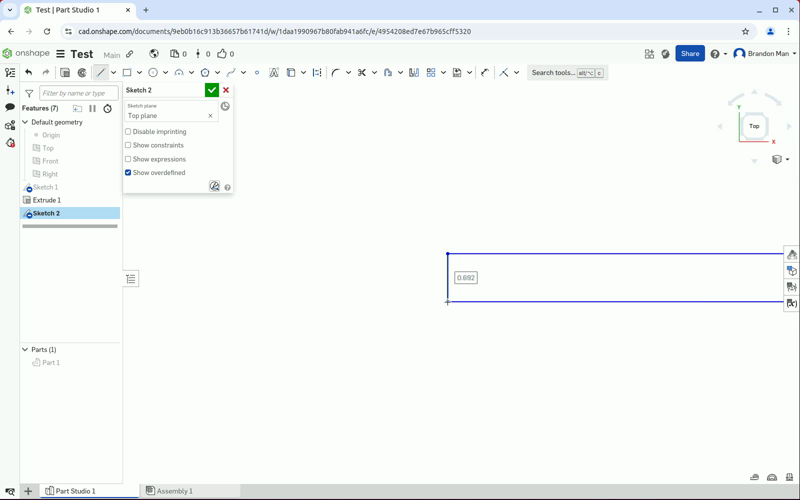
scroll(-6)
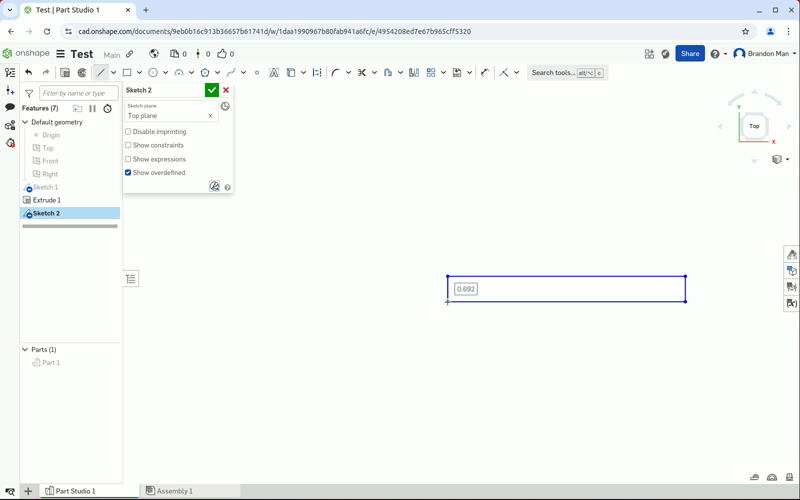
scroll(-6)
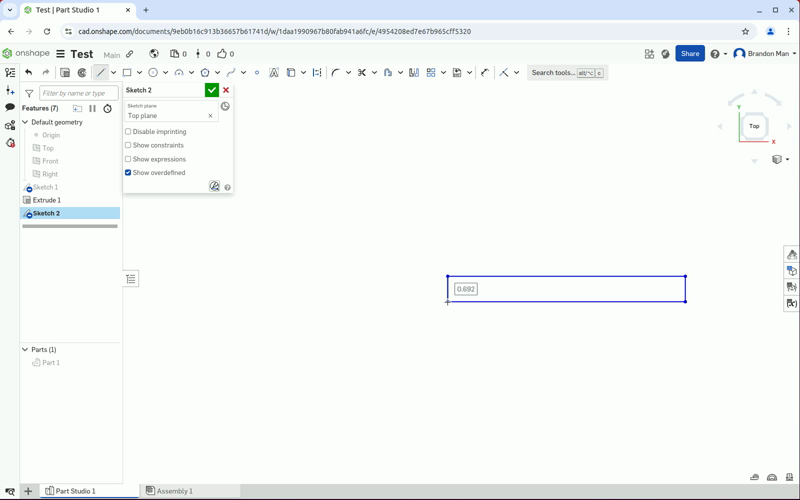
scroll(-6)
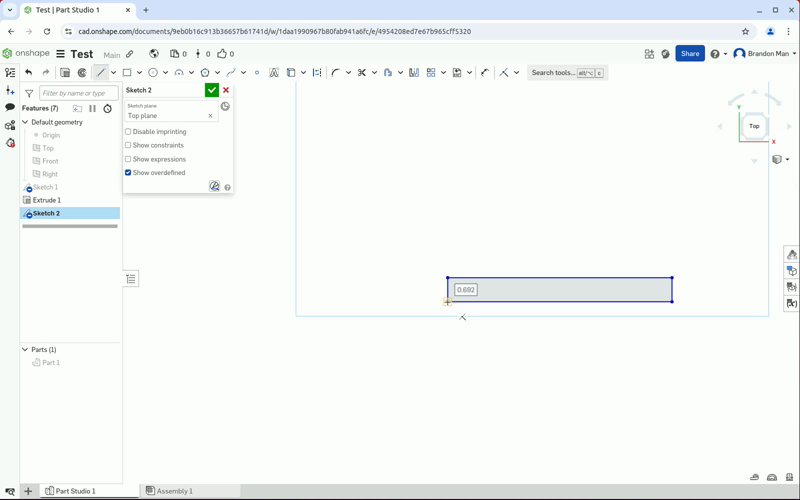
scroll(-6)
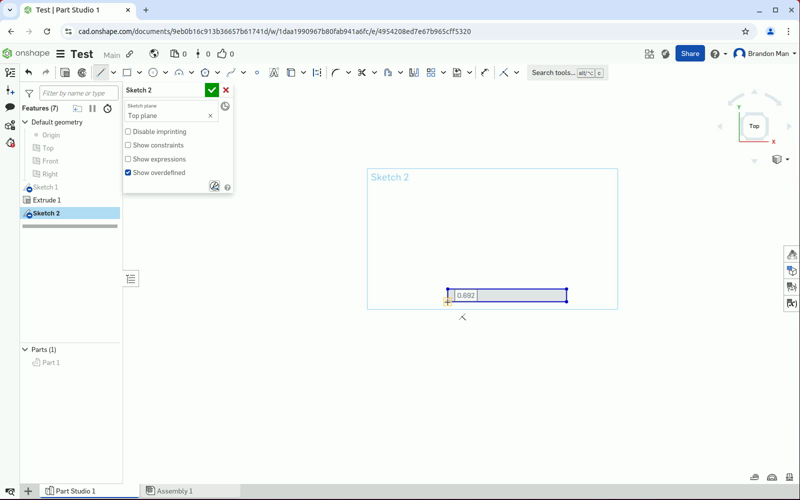
scroll(-6)
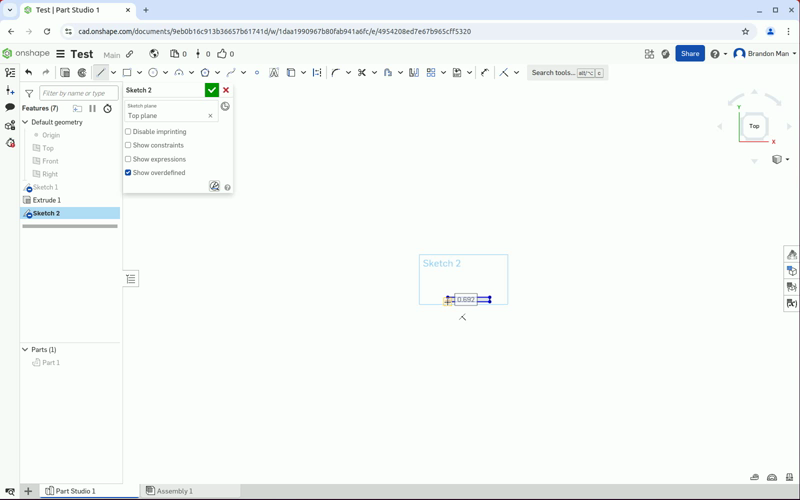
key(esc)
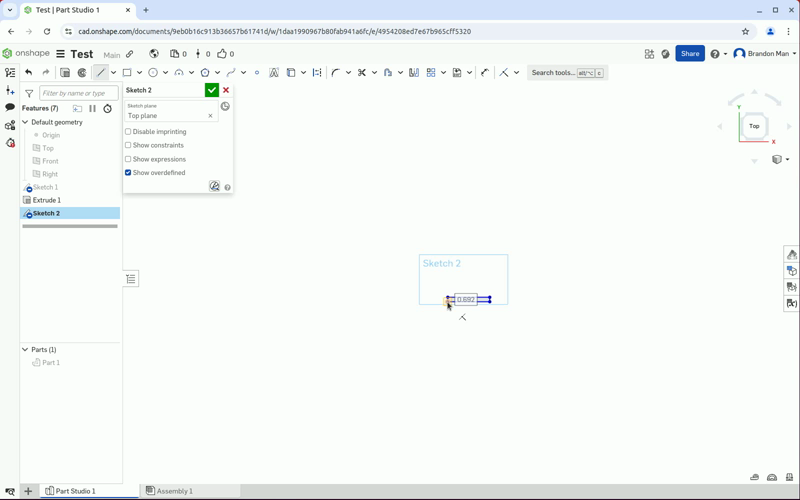
mouse_move(488, 300)
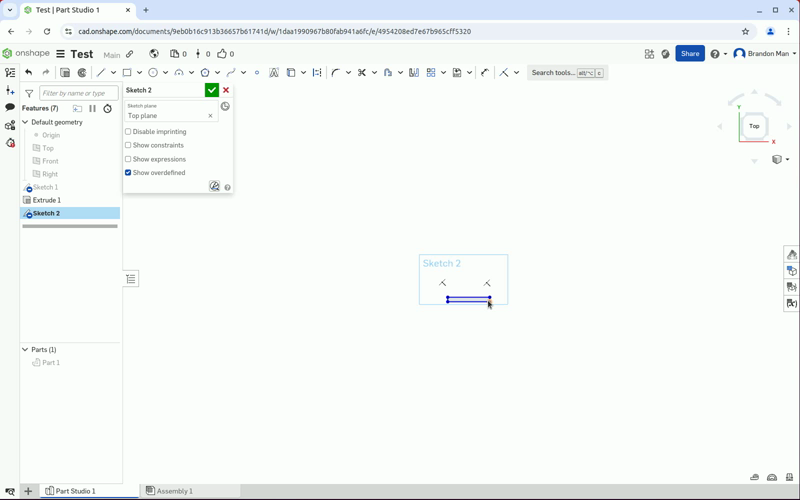
scroll(6)
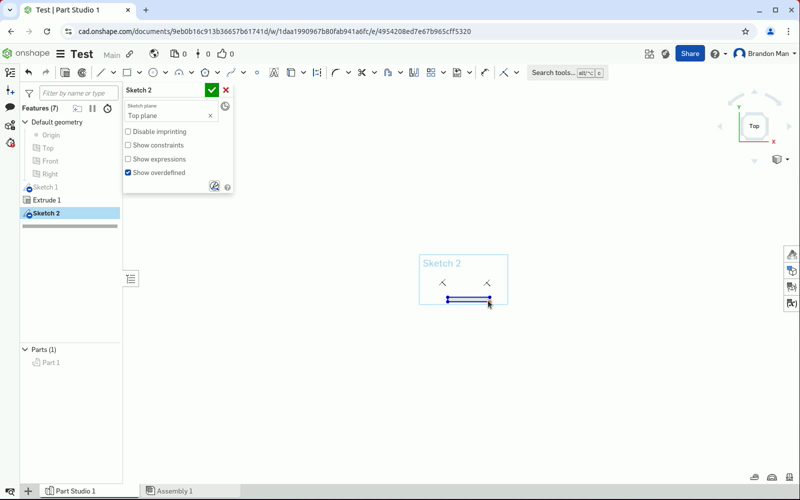
scroll(6)
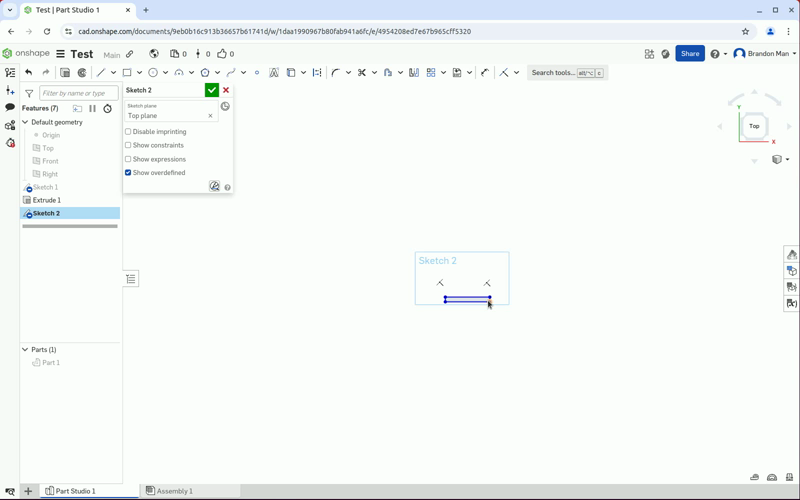
scroll(6)
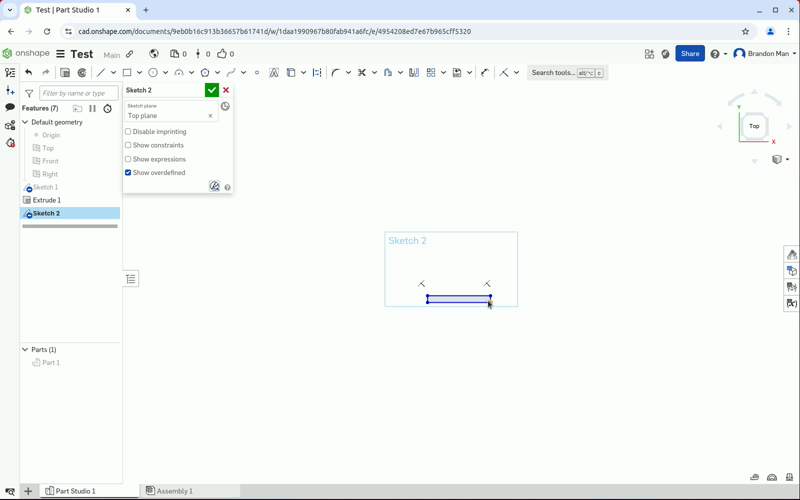
scroll(6)
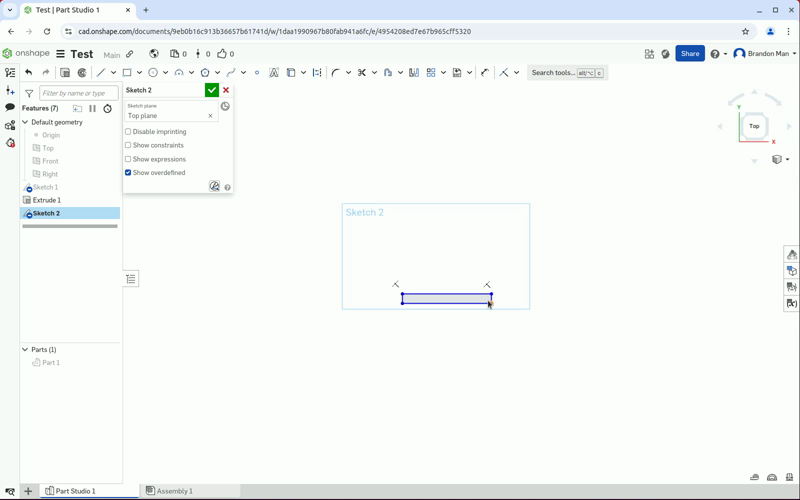
scroll(6)
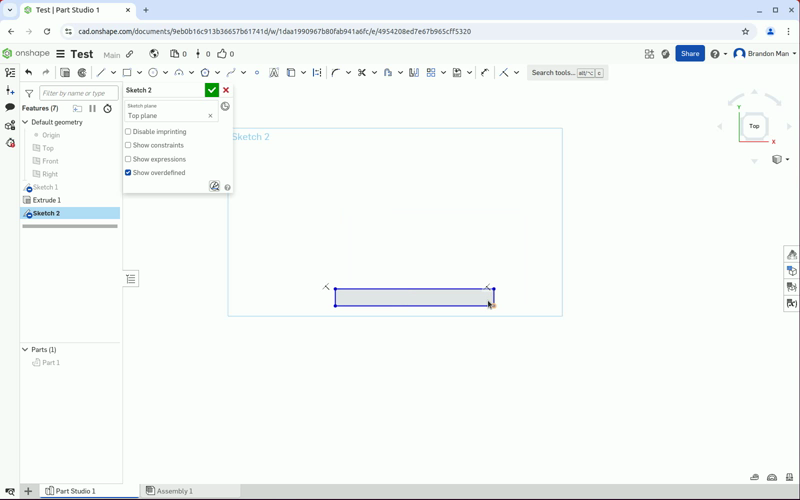
scroll(6)
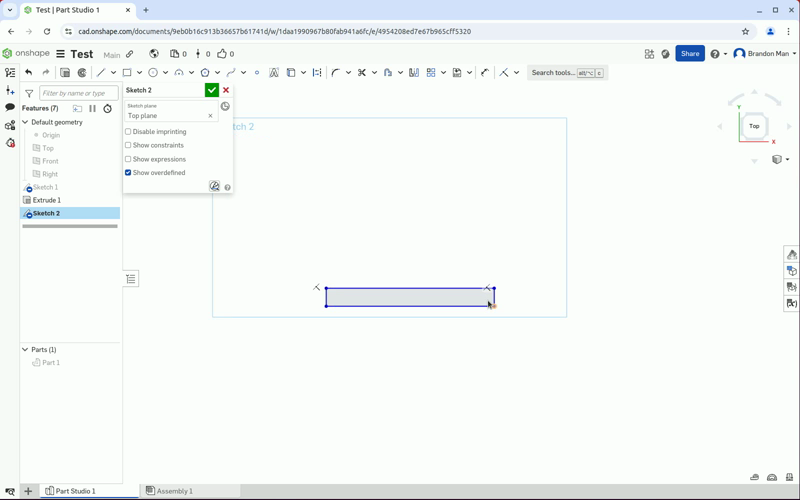
scroll(6)
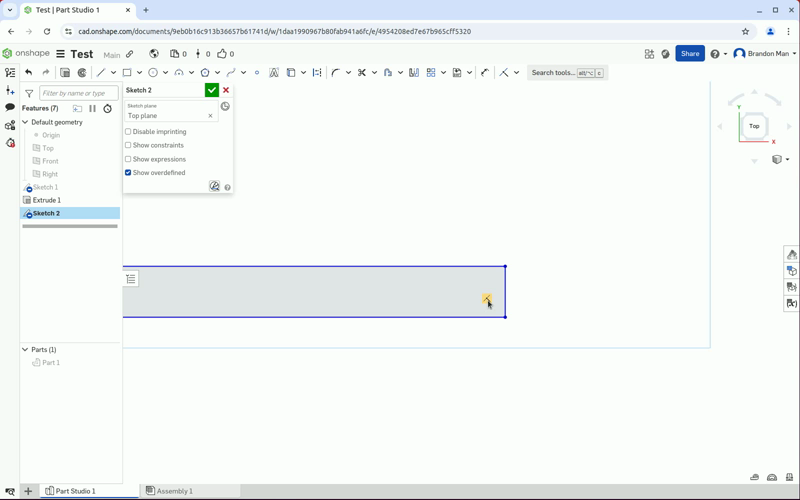
click(488, 300)
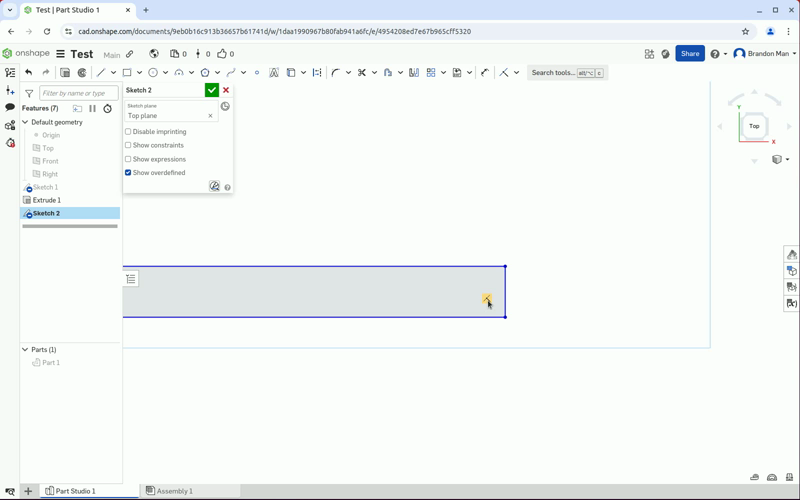
scroll(-6)
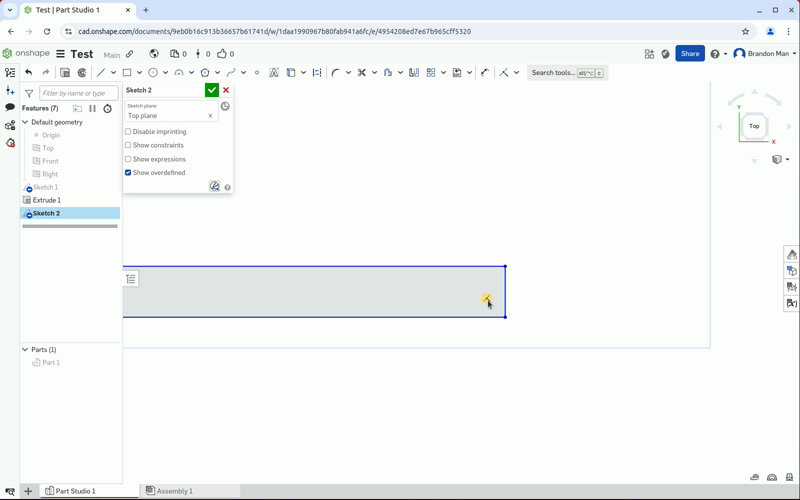
scroll(-6)
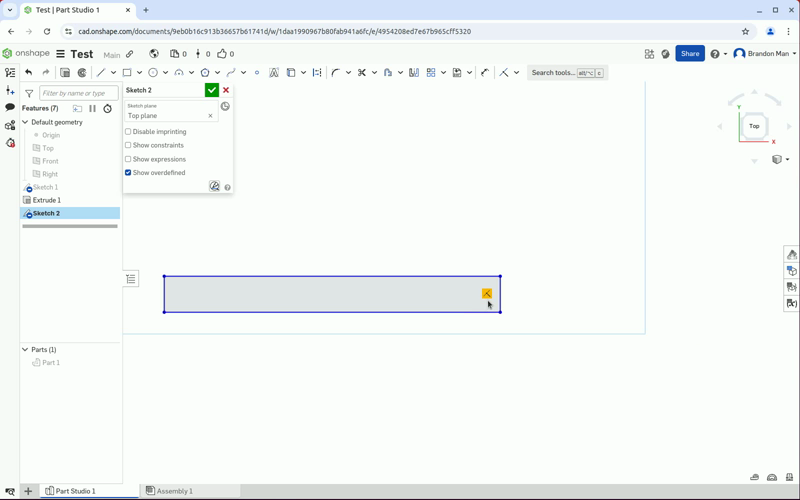
scroll(-6)
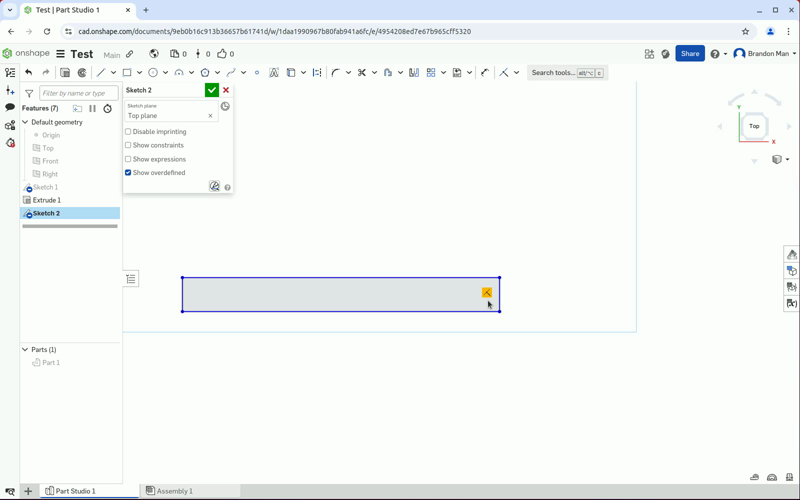
scroll(-6)
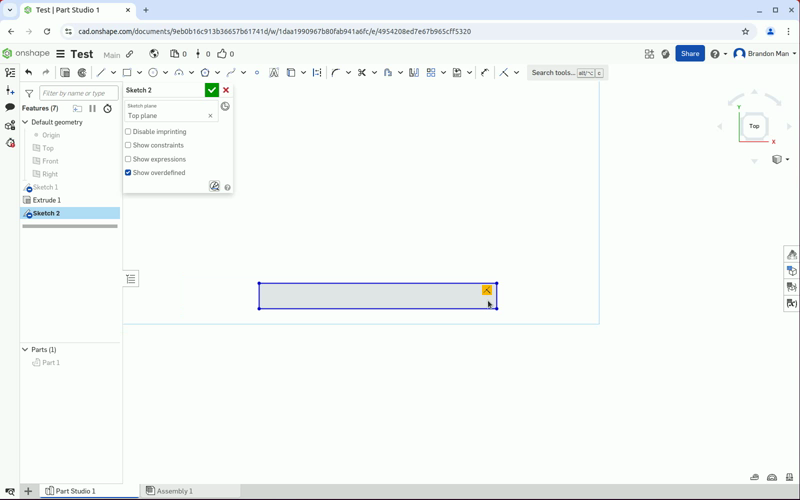
scroll(-6)
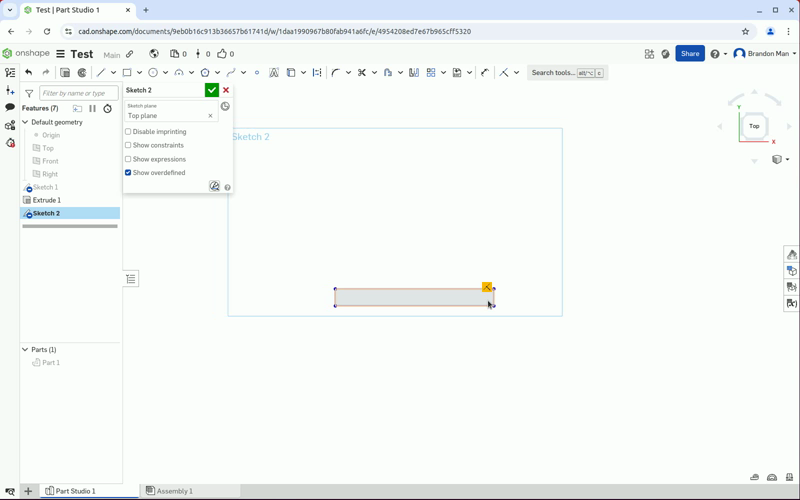
scroll(-6)
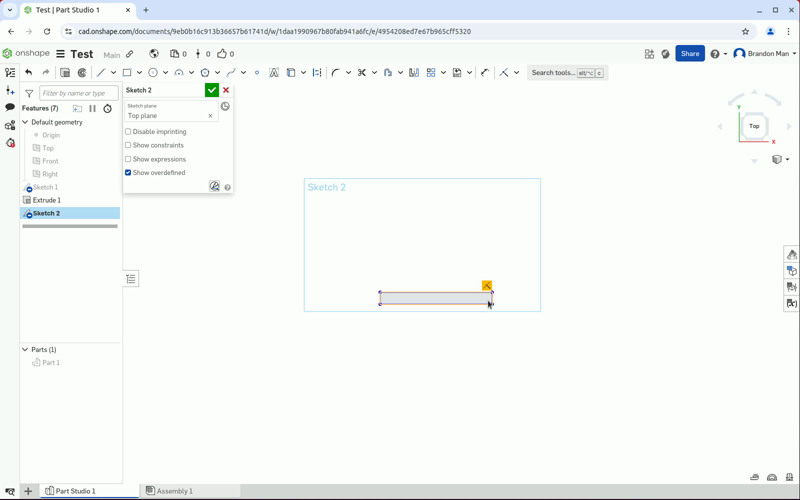
scroll(-6)
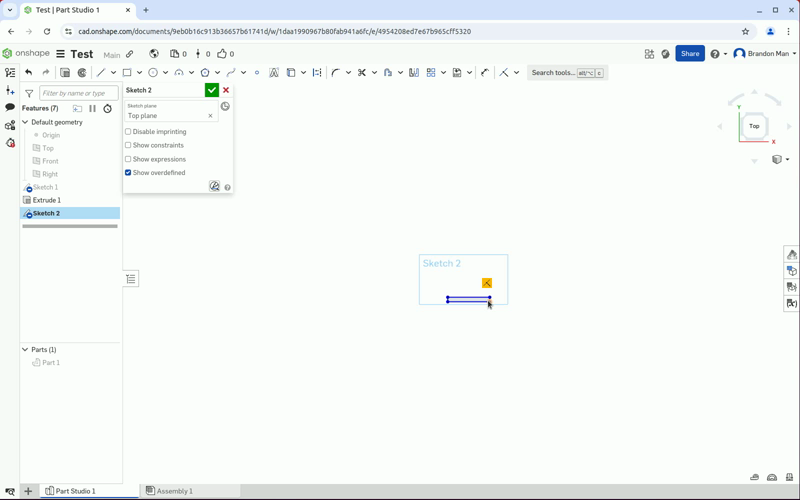
mouse_move(73, 352)
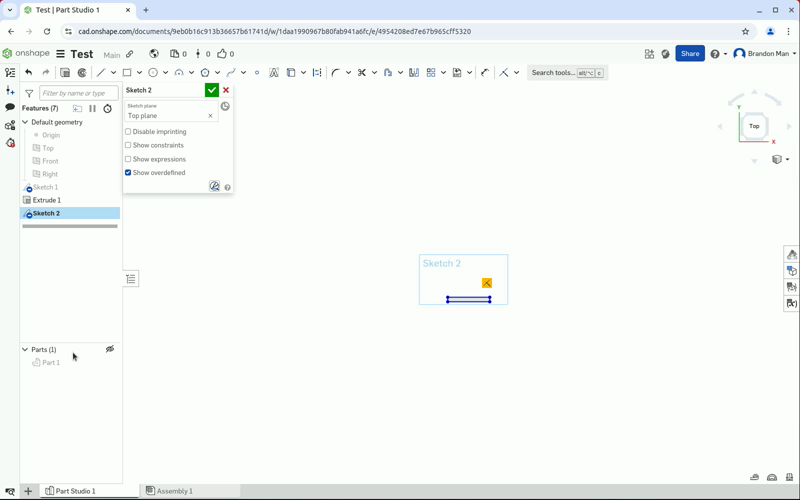
key(shift+y)
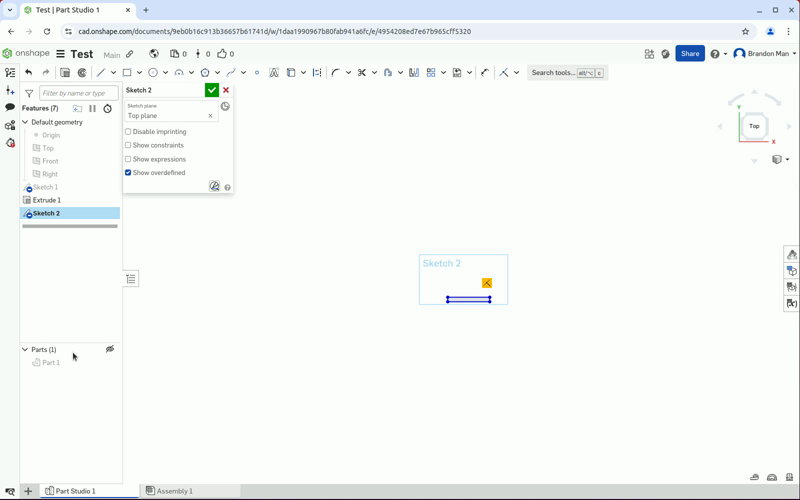
key(shift+e)
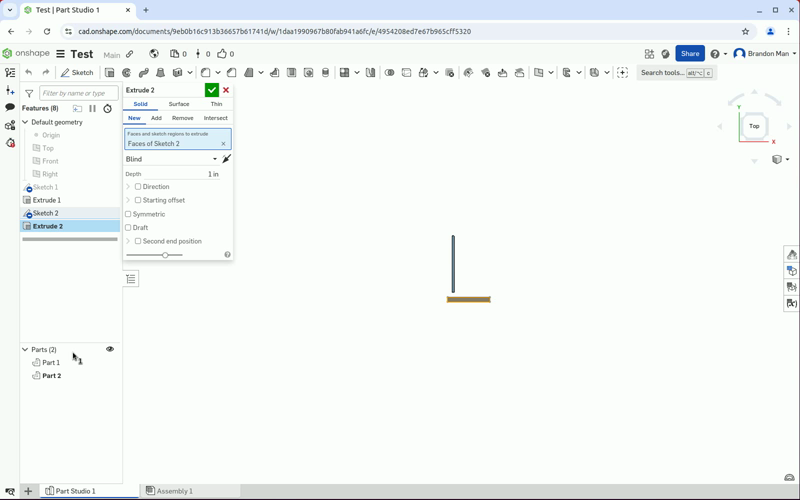
mouse_move(143, 106)
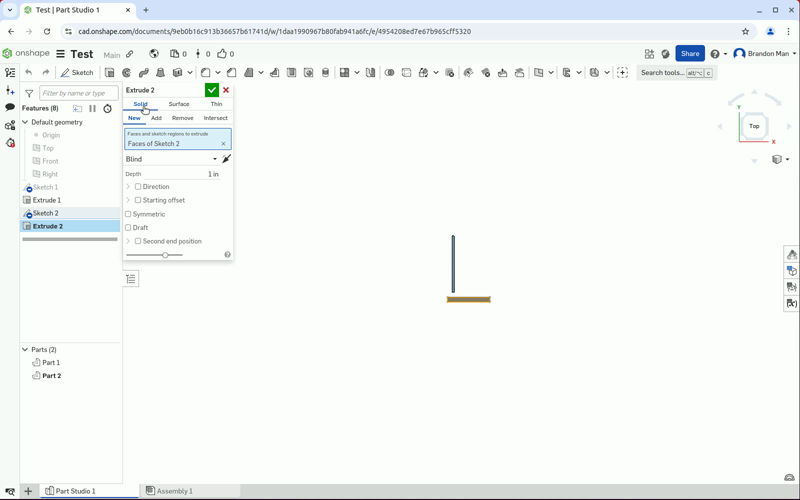
click(143, 106)
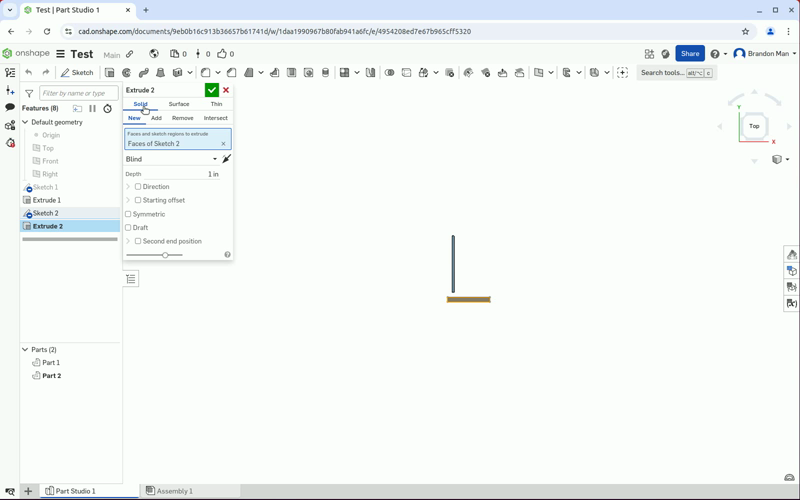
mouse_move(137, 120)
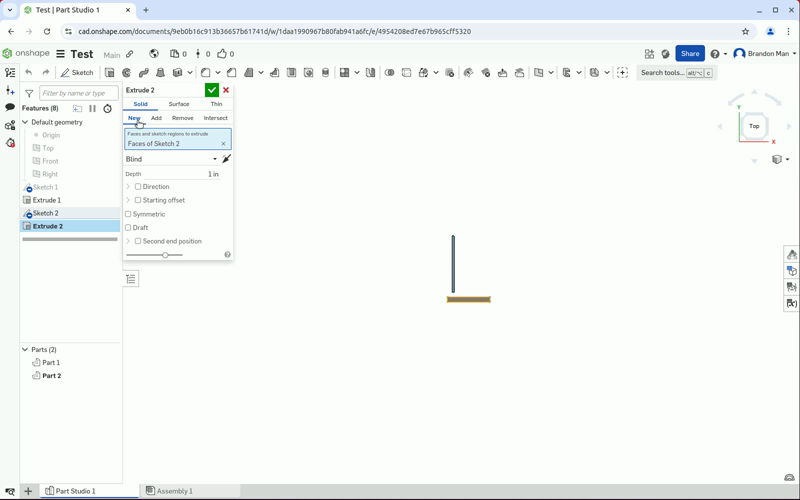
click(137, 120)
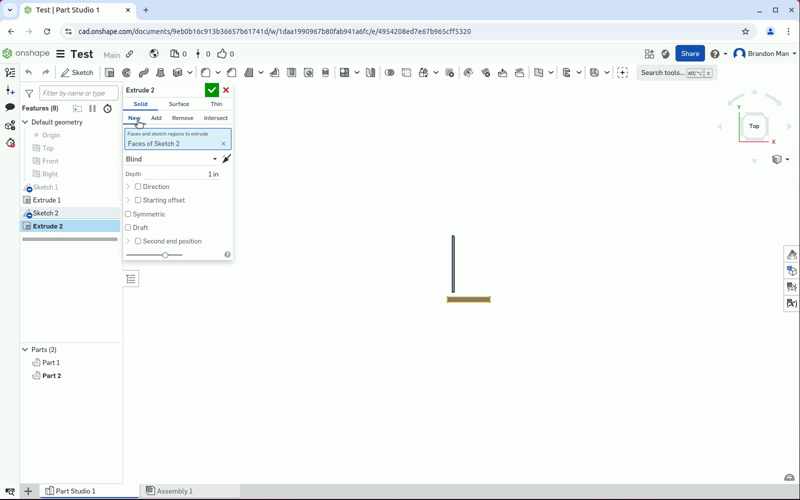
key(tab, 4)
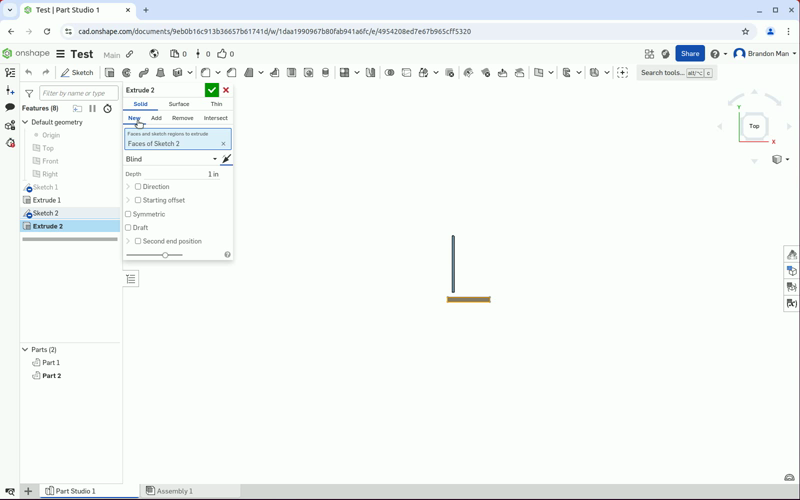
text(0.241)
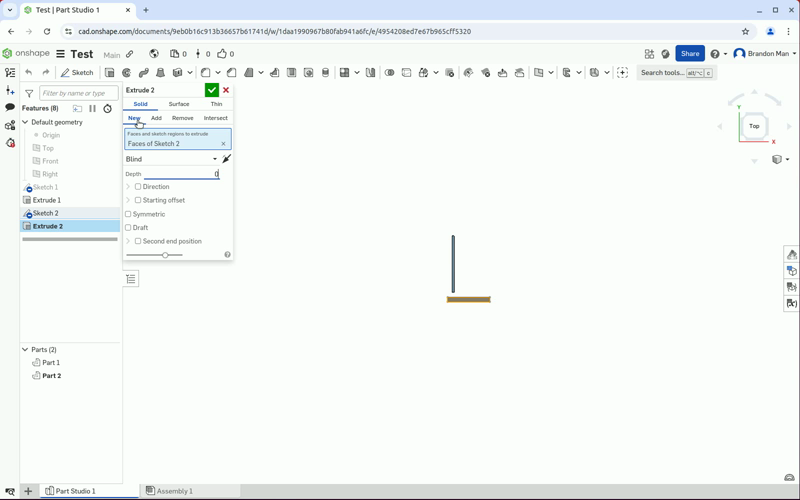
key(enter)
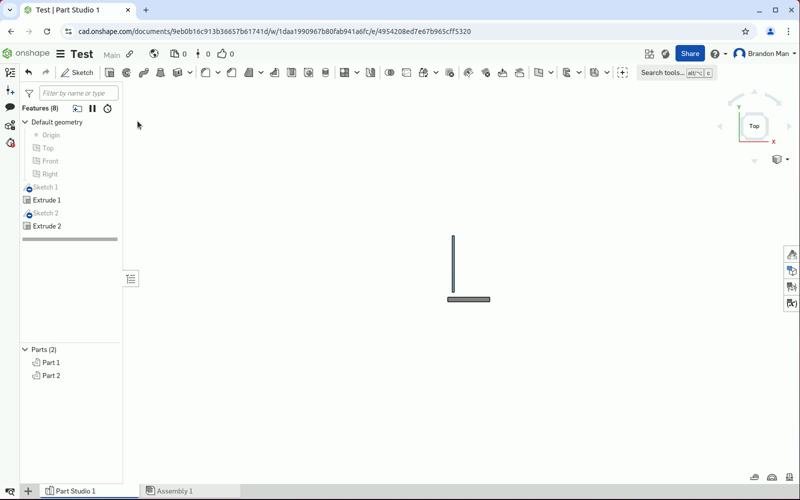
key(shift+h)
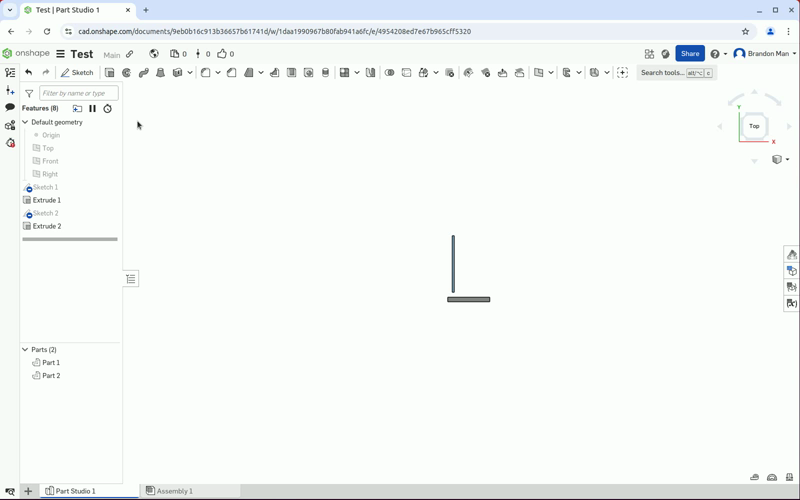
key(shift+h)
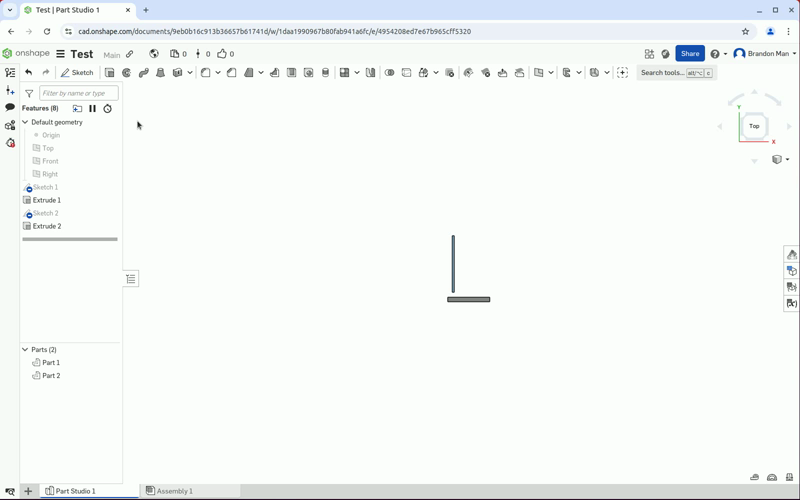
mouse_move(73, 189)
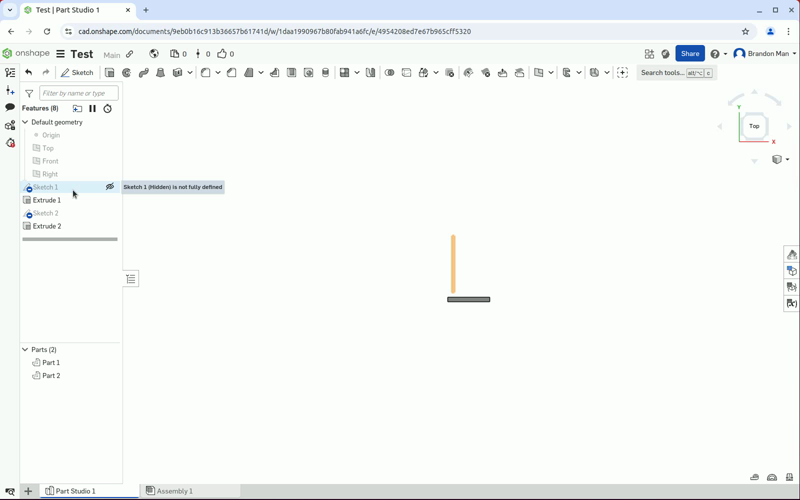
click(73, 189)
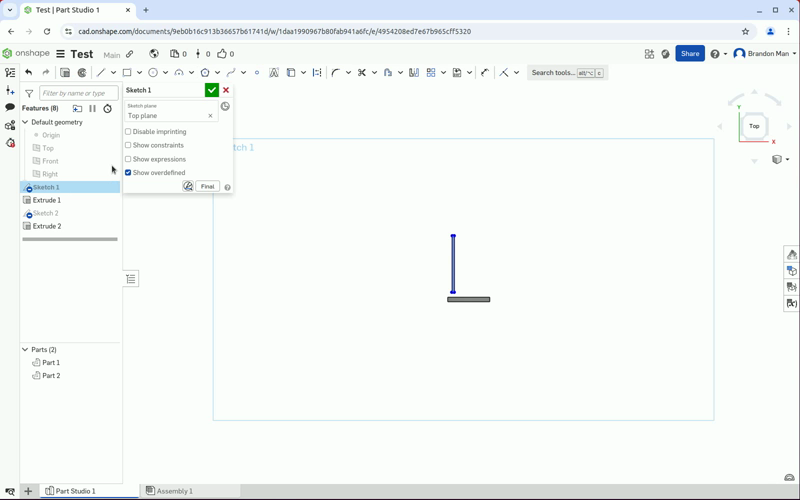
mouse_move(229, 92)
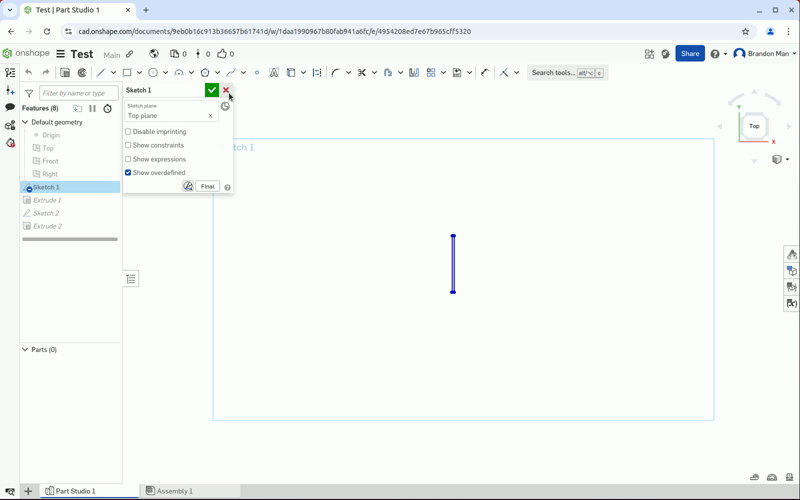
click(229, 92)
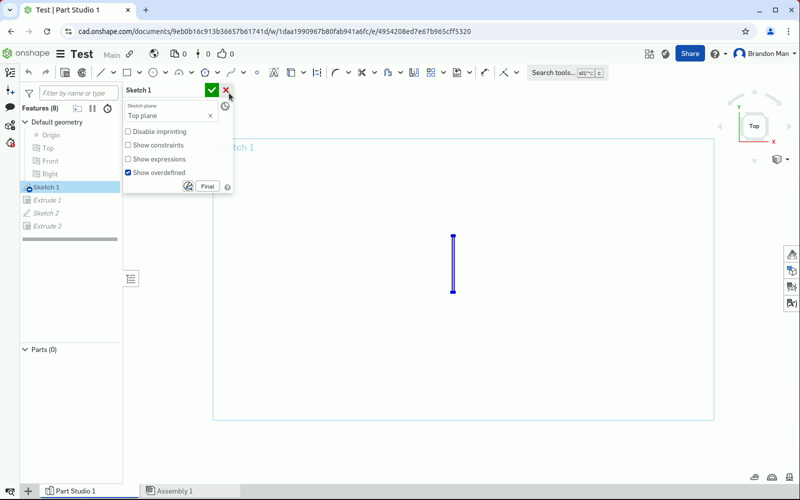
key(shift+s)
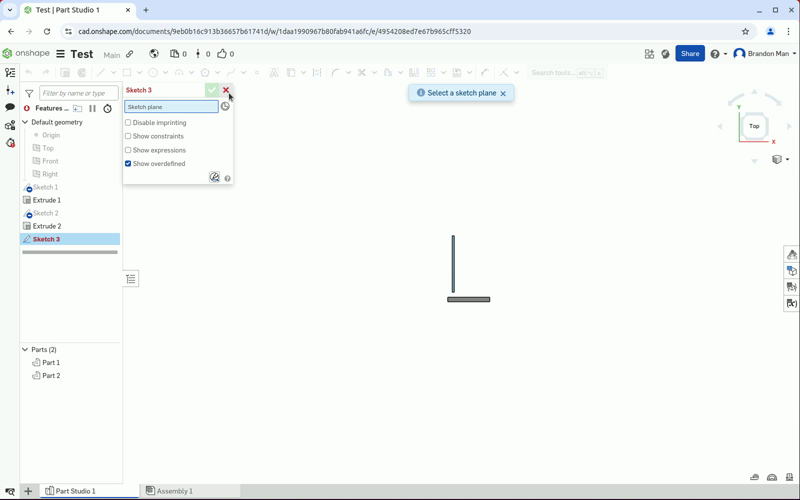
mouse_move(73, 150)
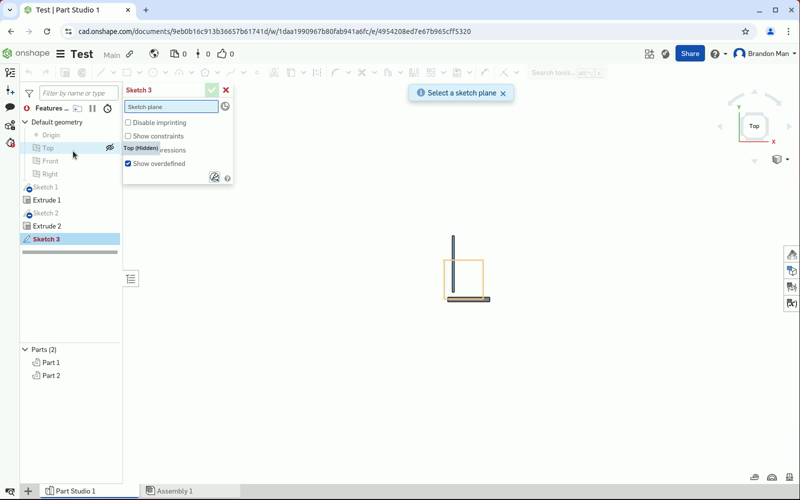
click(73, 150)
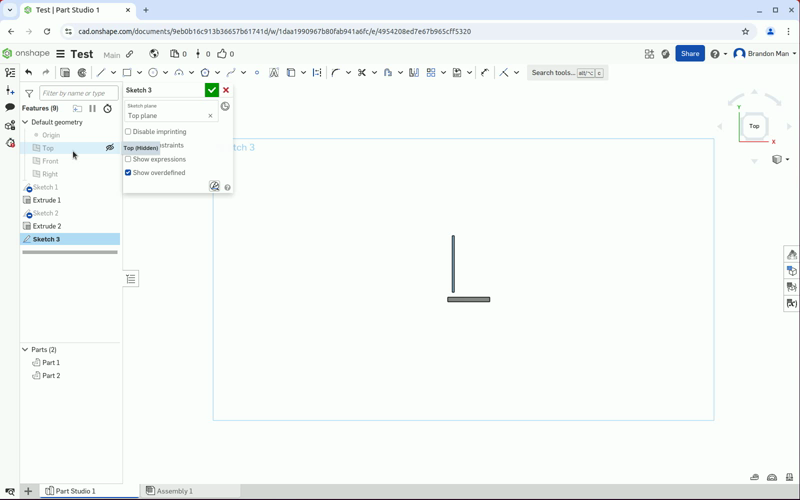
mouse_move(73, 352)
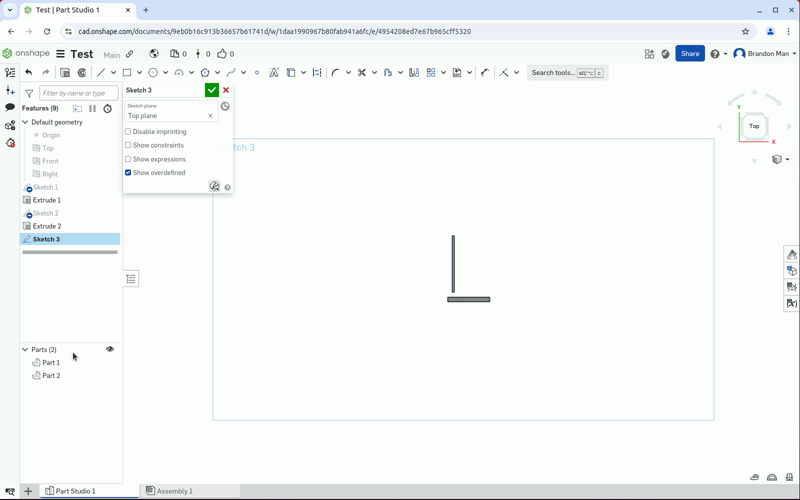
key(y)
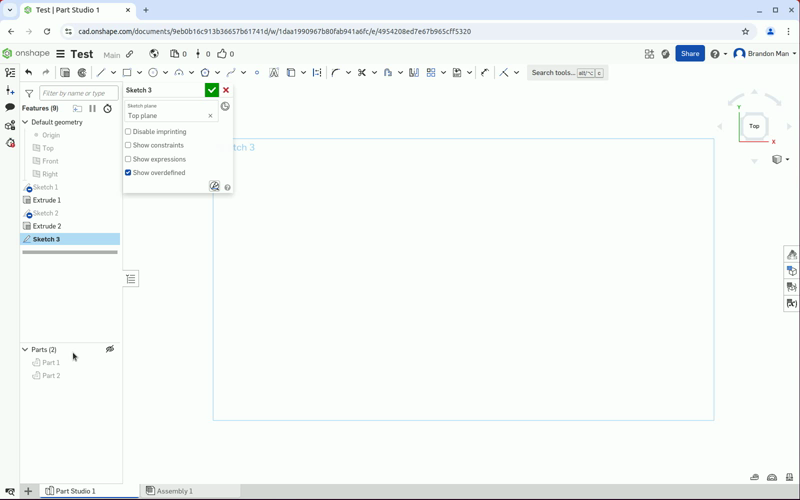
key(l)
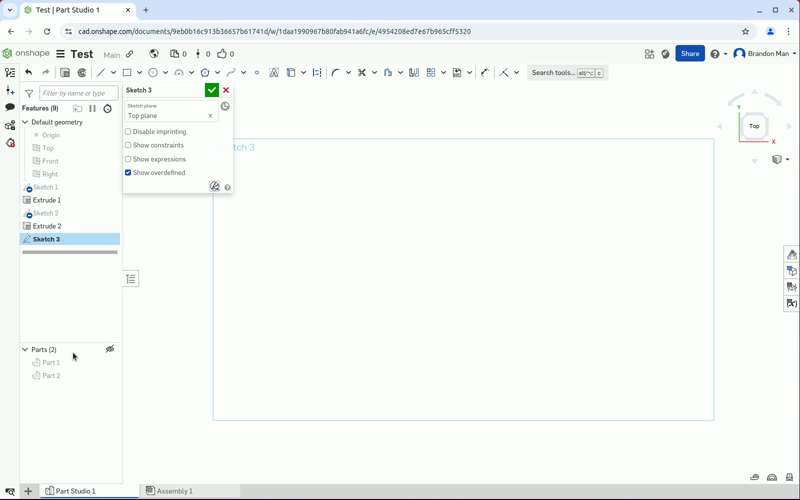
key_down(shift)
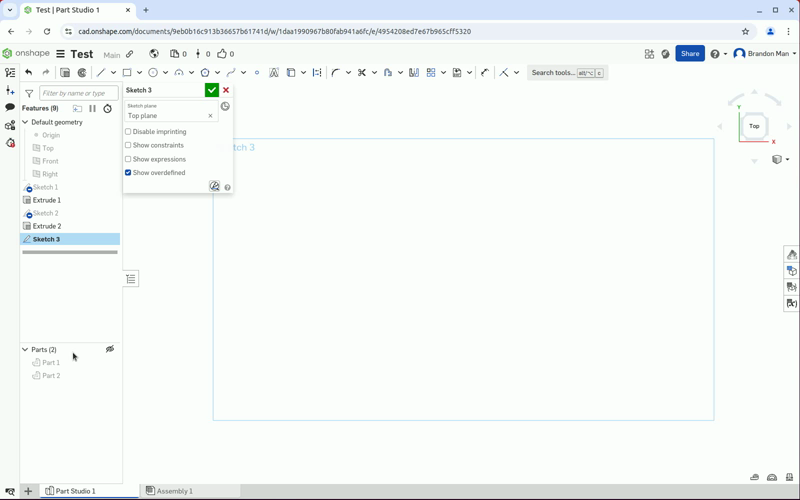
mouse_move(487, 287)
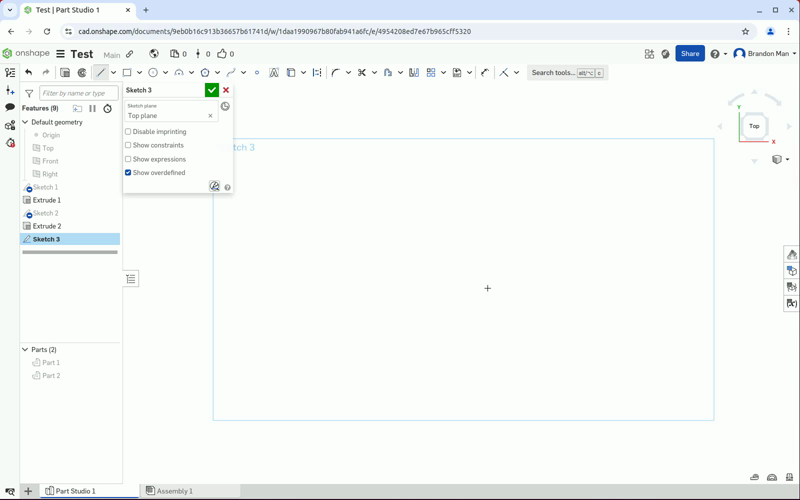
click(487, 287)
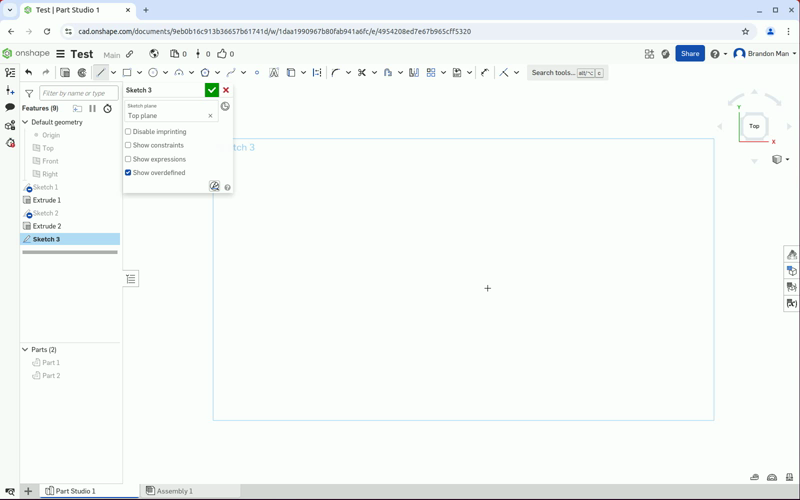
key_up(shift)
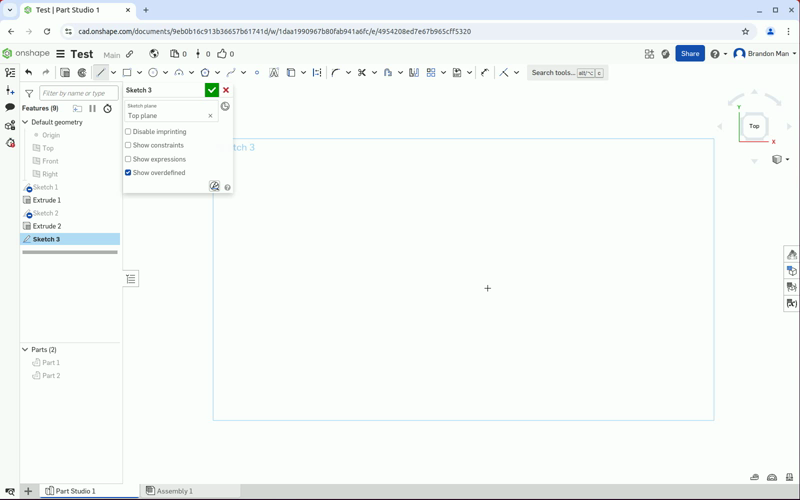
key_down(shift)
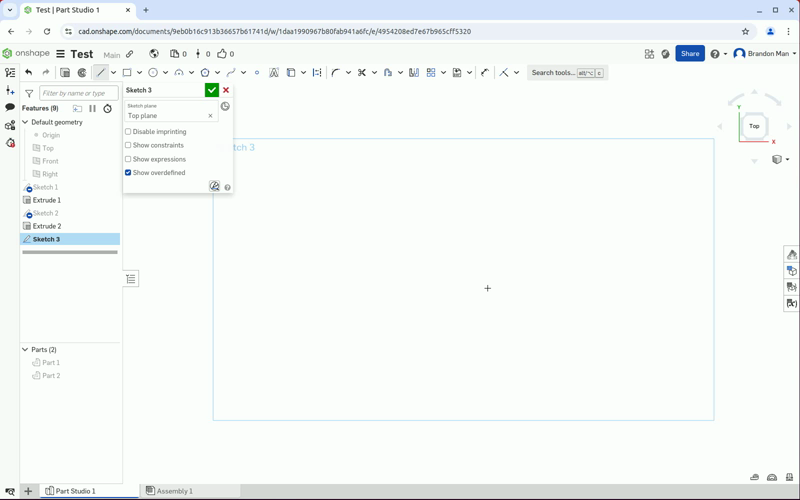
mouse_move(517, 287)
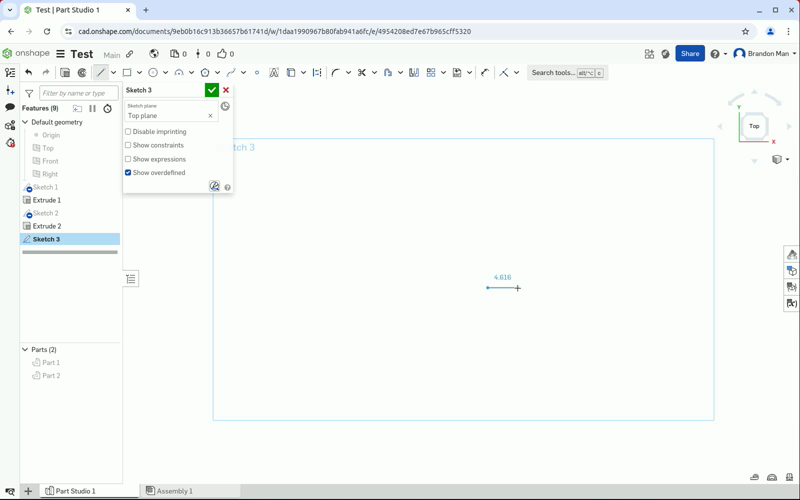
mouse_move(489, 287)
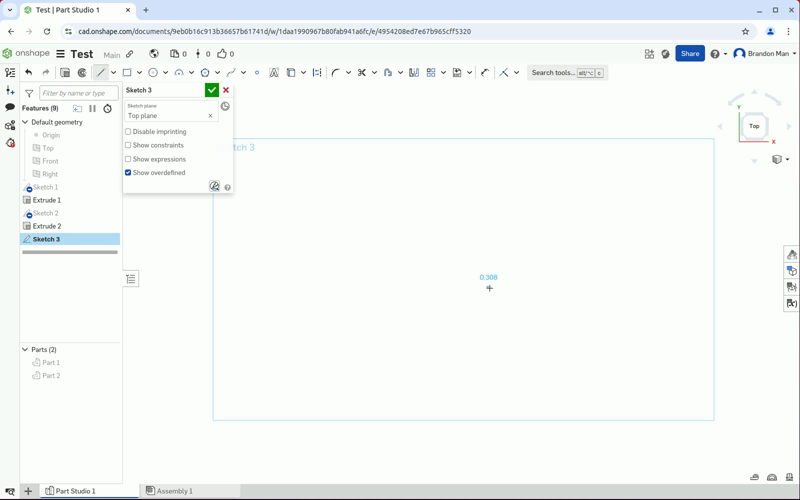
scroll(6)
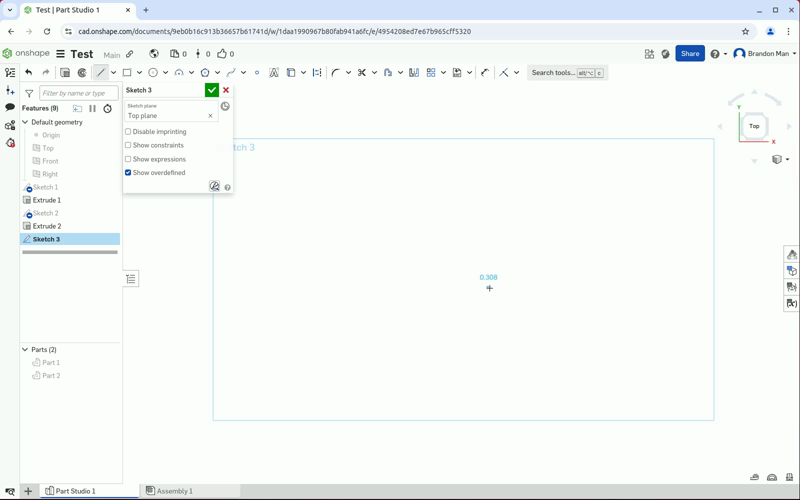
scroll(6)
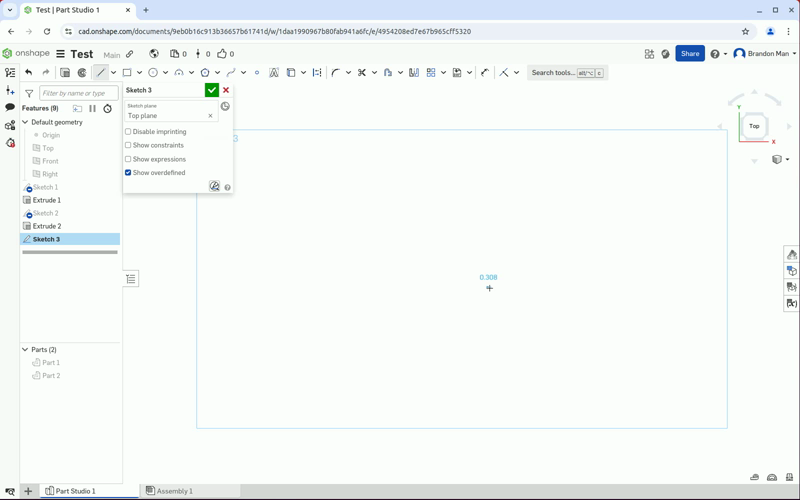
scroll(6)
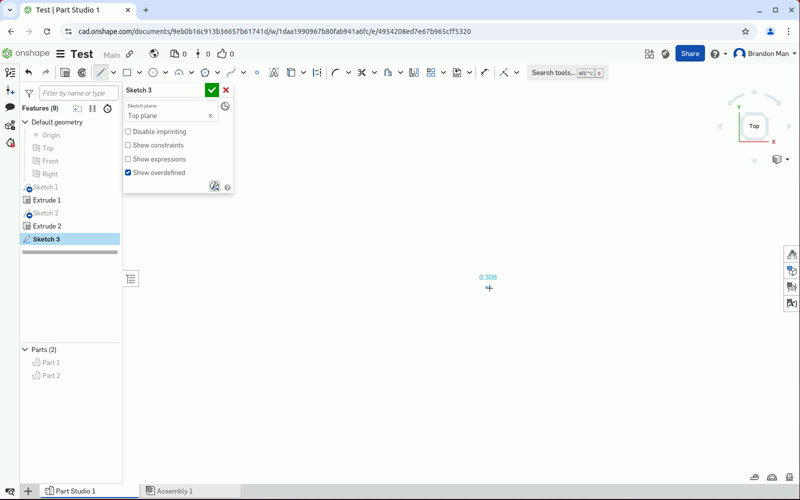
scroll(6)
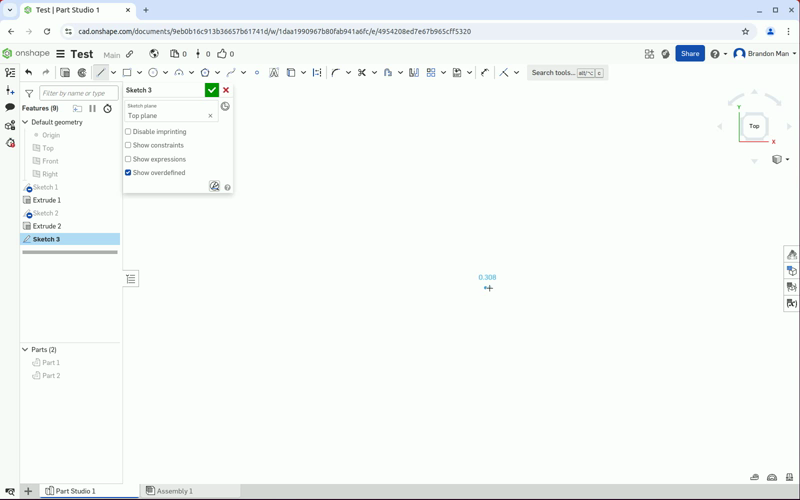
scroll(6)
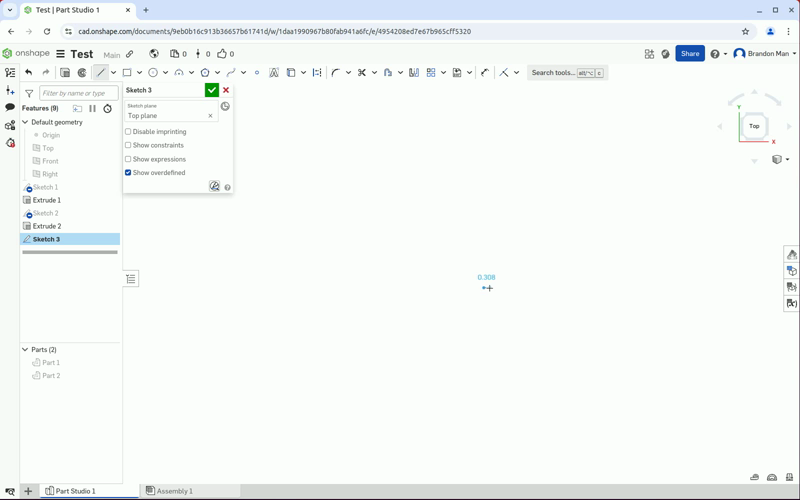
scroll(6)
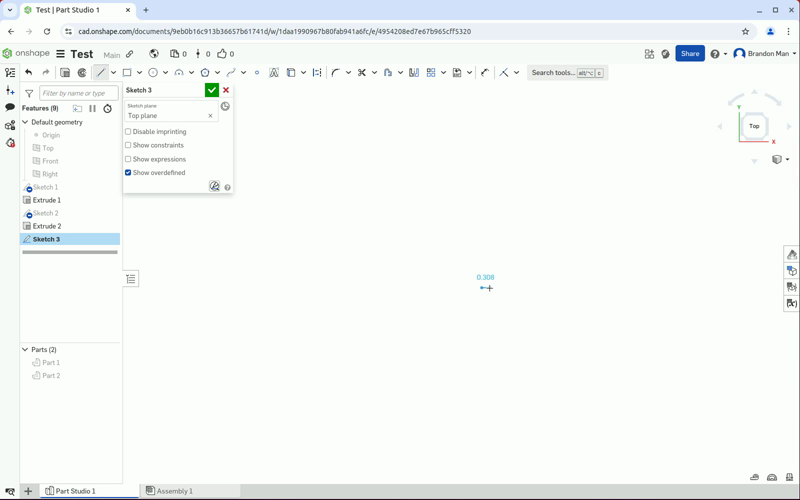
scroll(6)
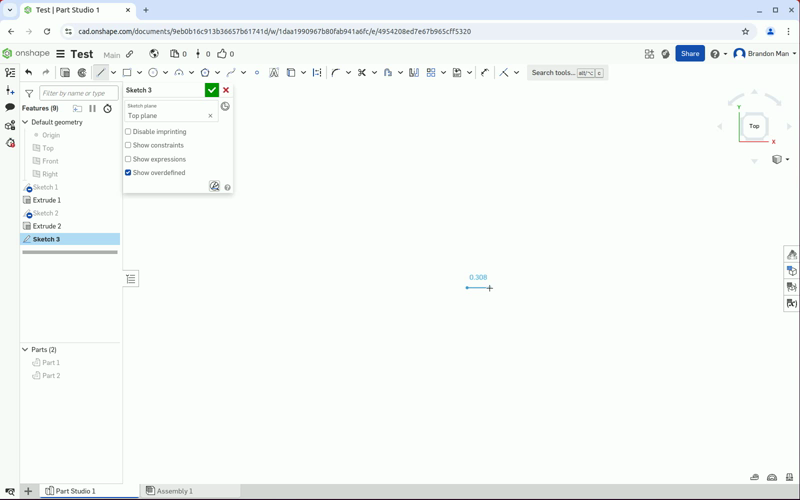
click(489, 287)
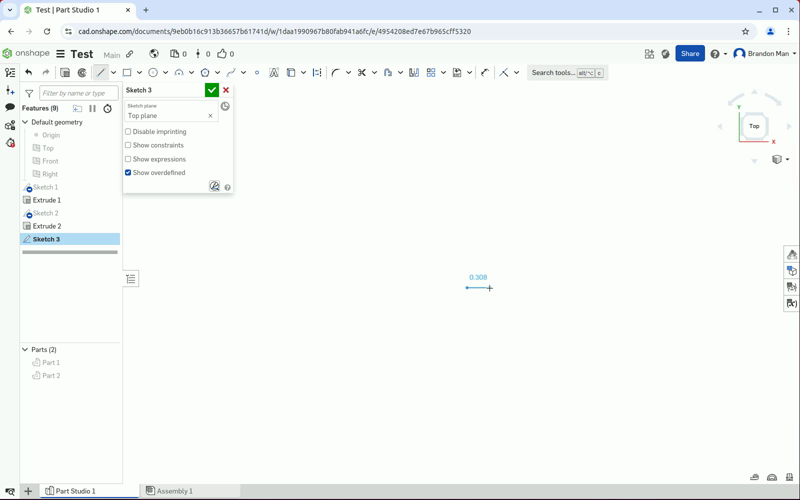
scroll(-6)
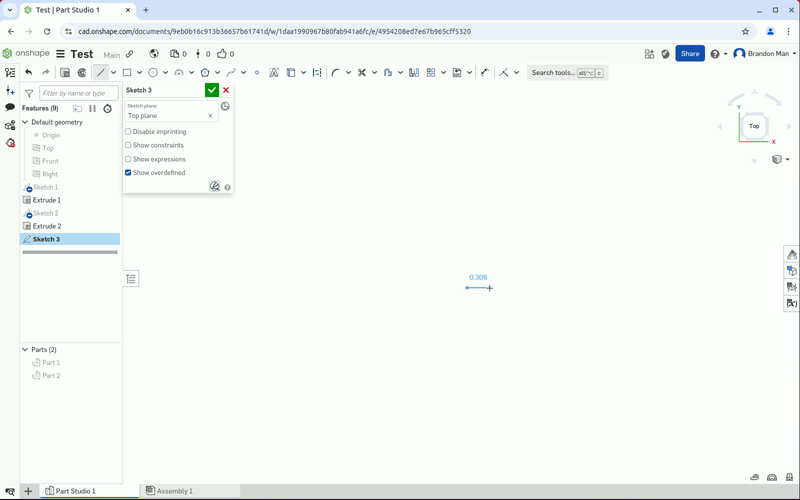
scroll(-6)
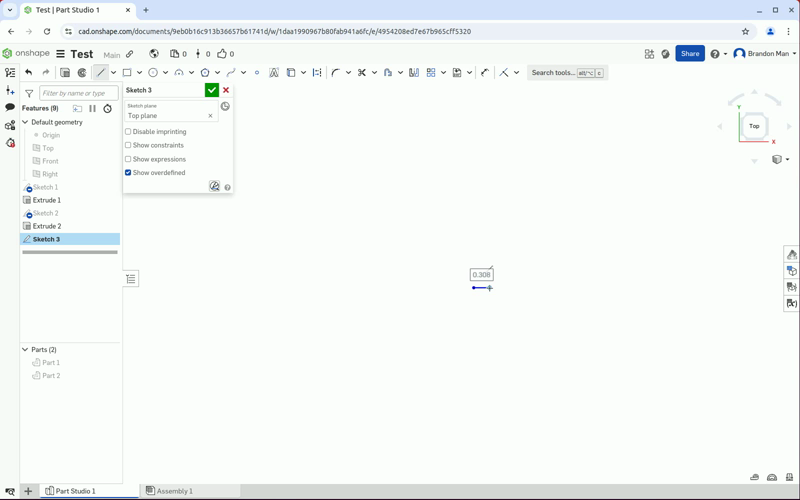
scroll(-6)
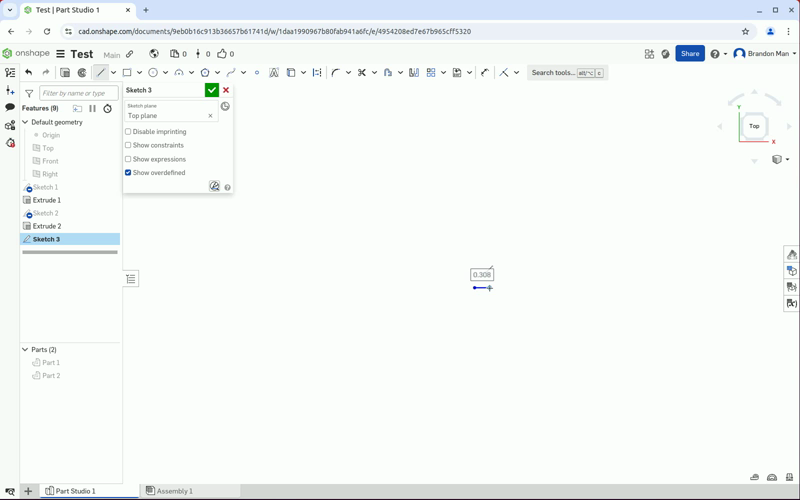
scroll(-6)
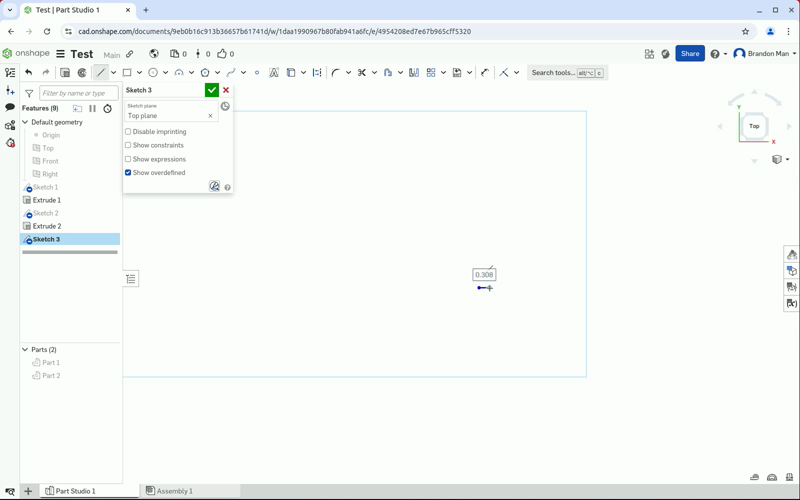
scroll(-6)
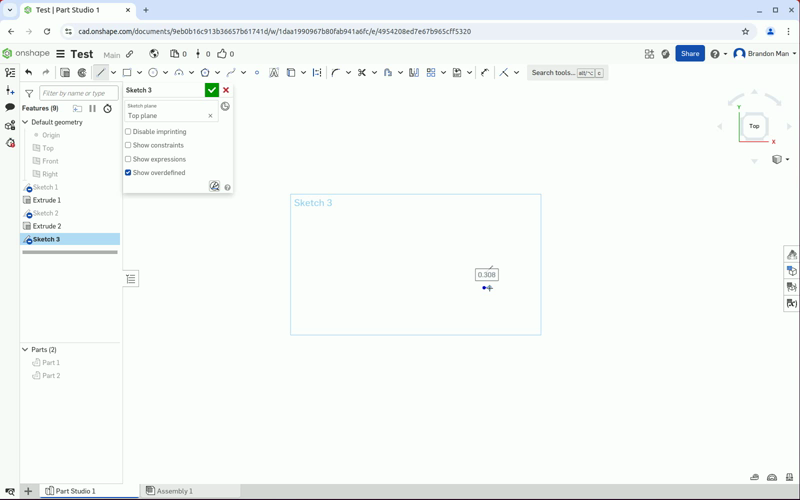
scroll(-6)
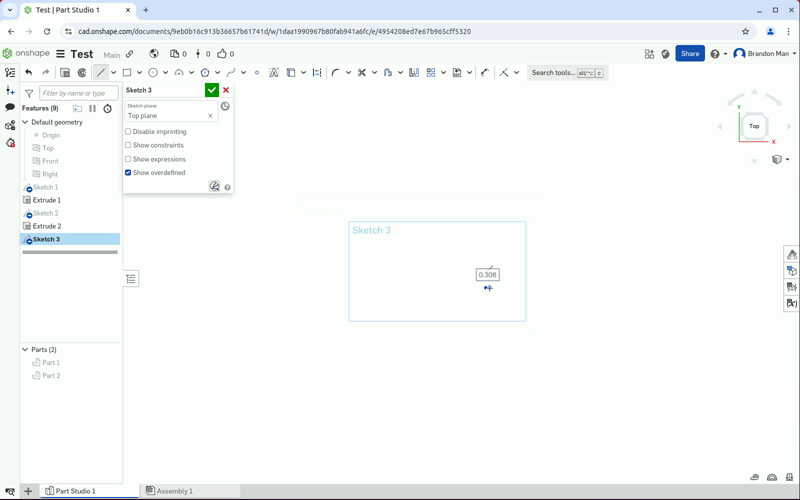
scroll(-6)
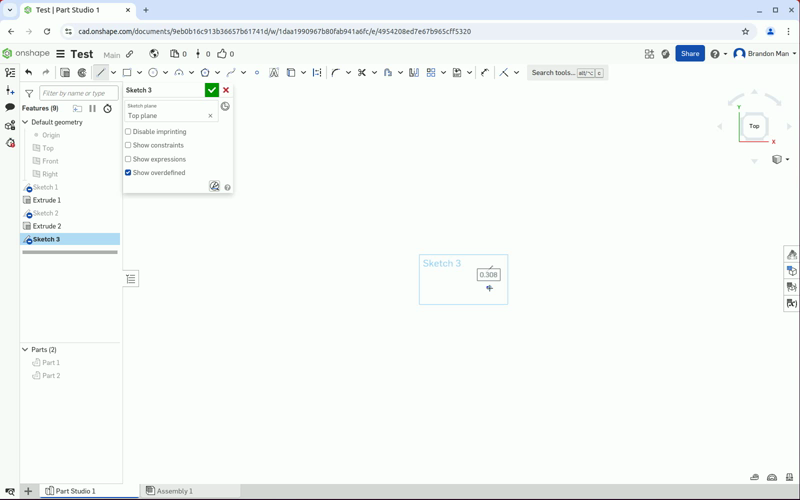
key_up(shift)
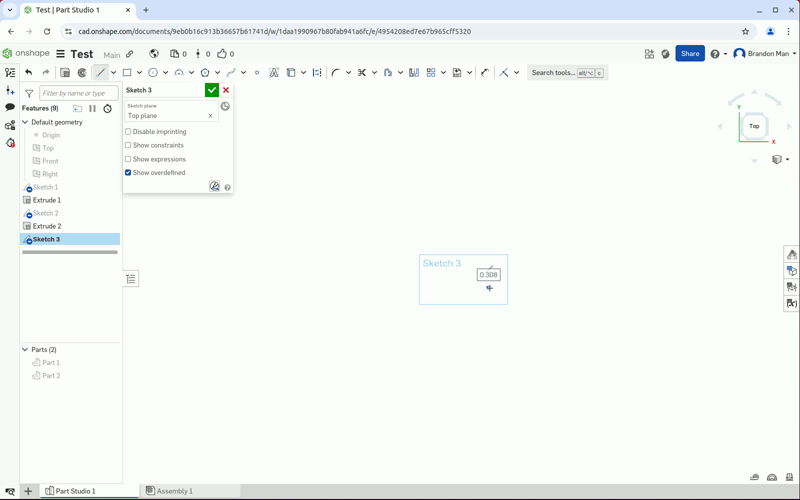
key_down(shift)
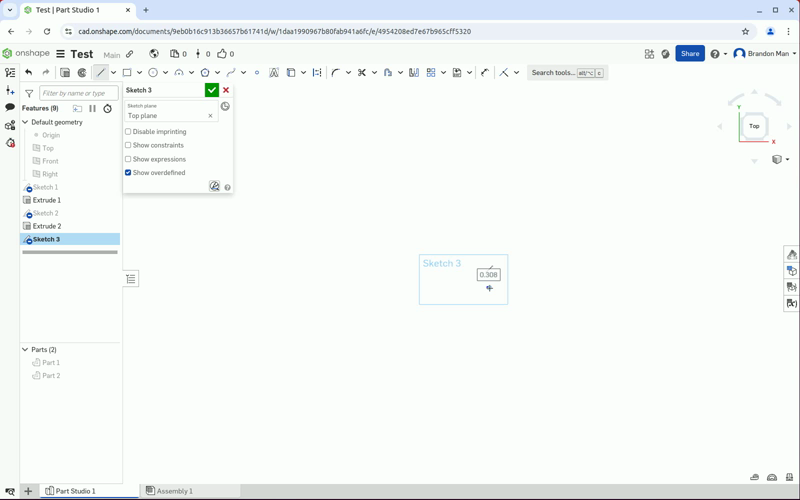
mouse_move(519, 287)
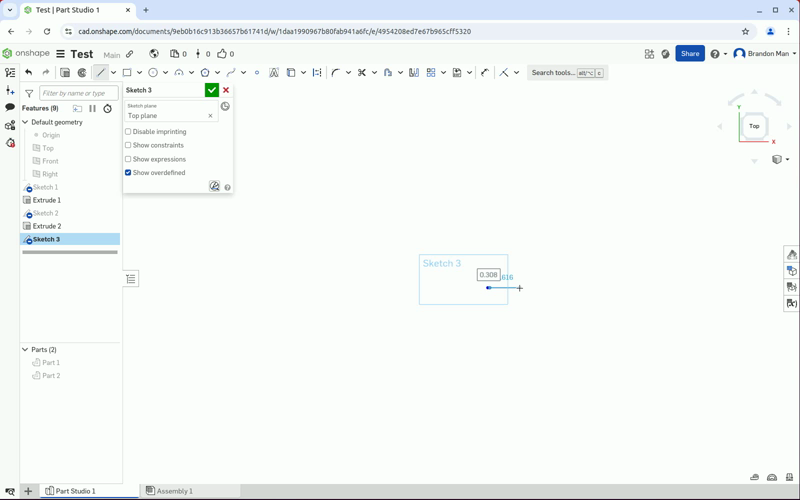
mouse_move(489, 238)
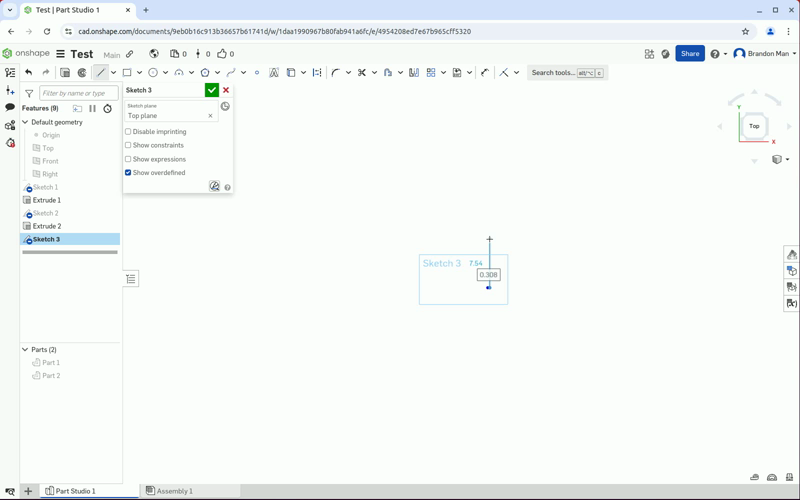
click(489, 238)
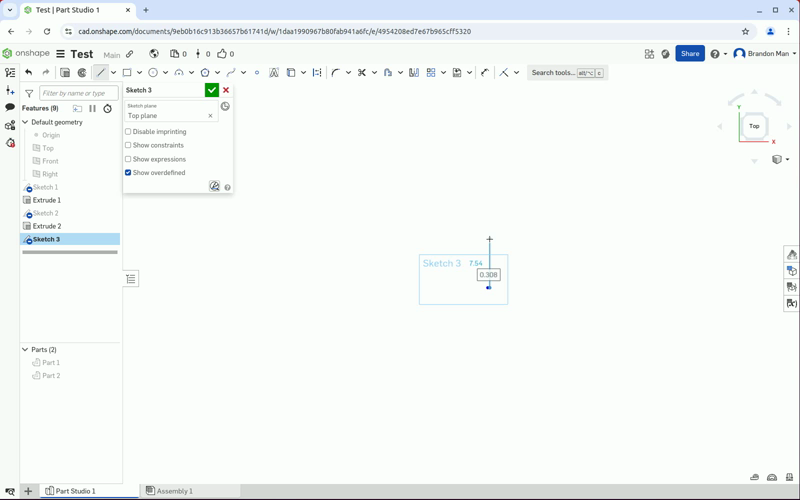
key_up(shift)
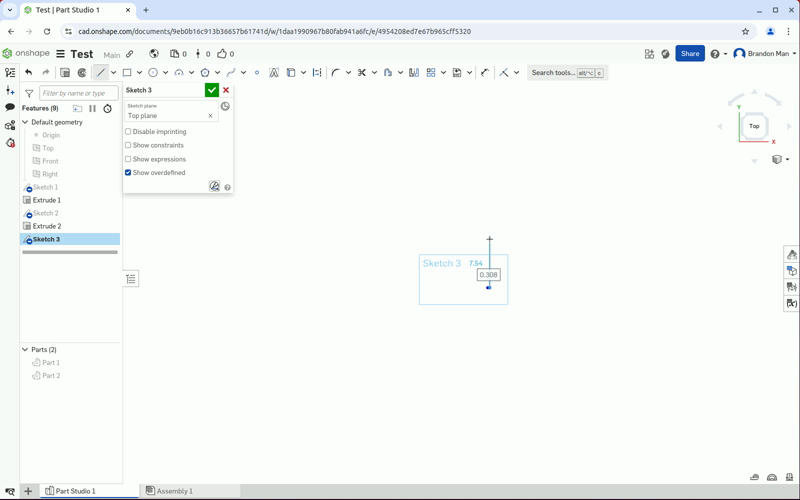
key_down(shift)
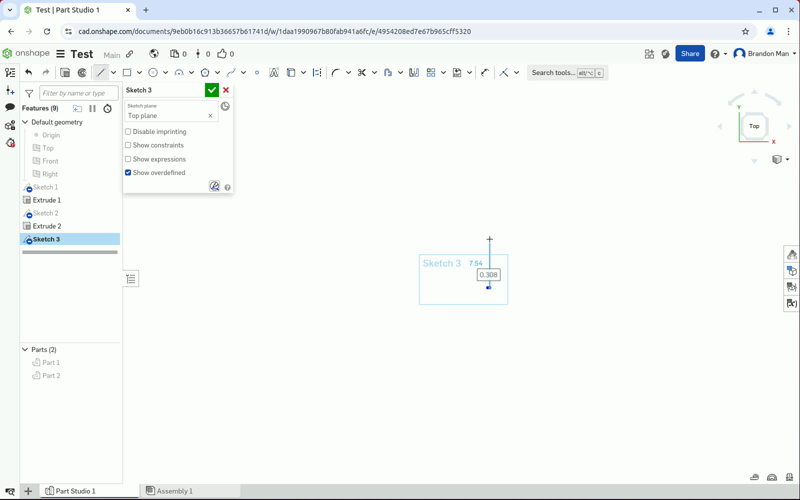
mouse_move(519, 238)
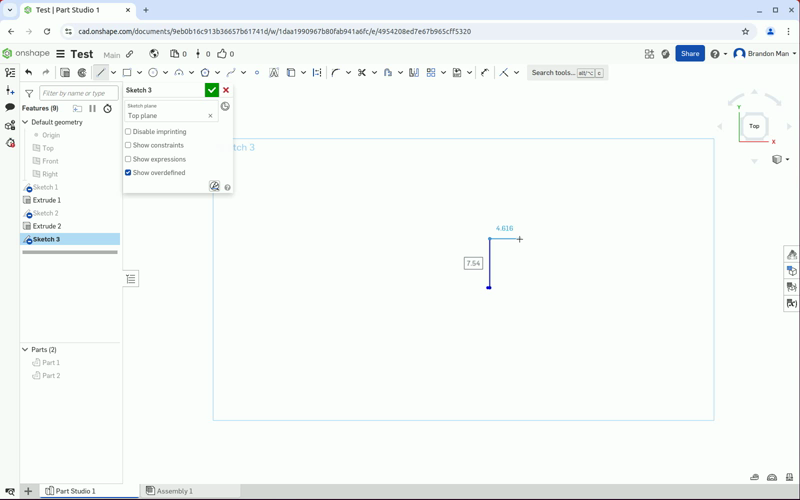
mouse_move(487, 238)
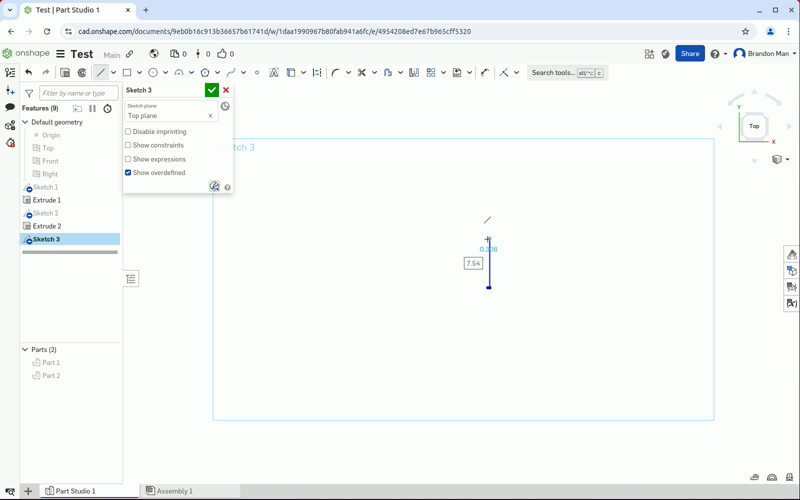
scroll(6)
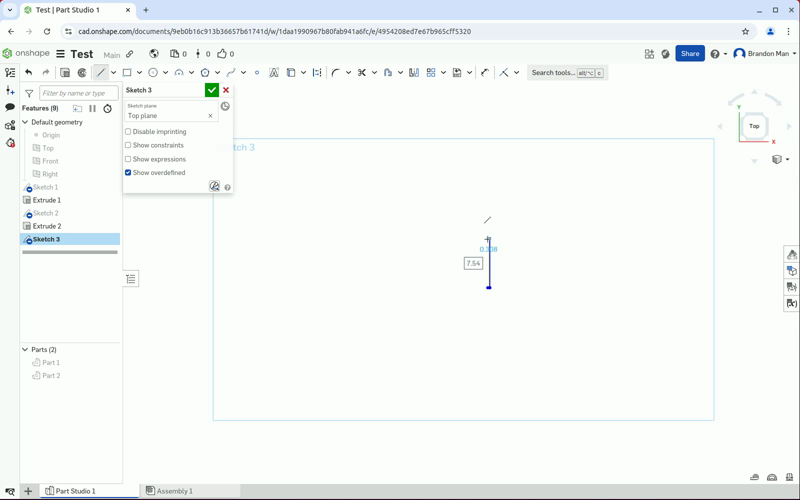
scroll(6)
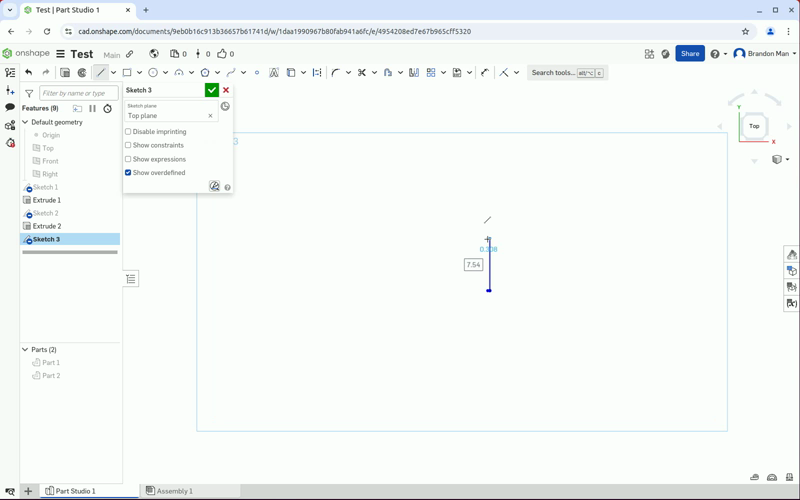
scroll(6)
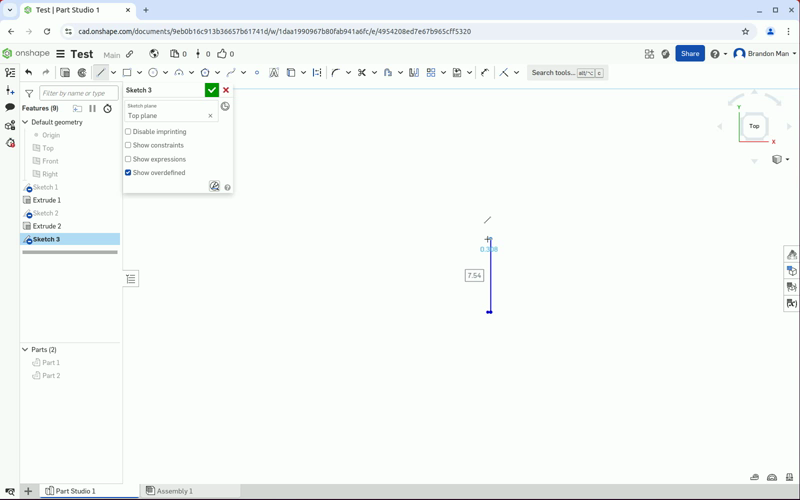
scroll(6)
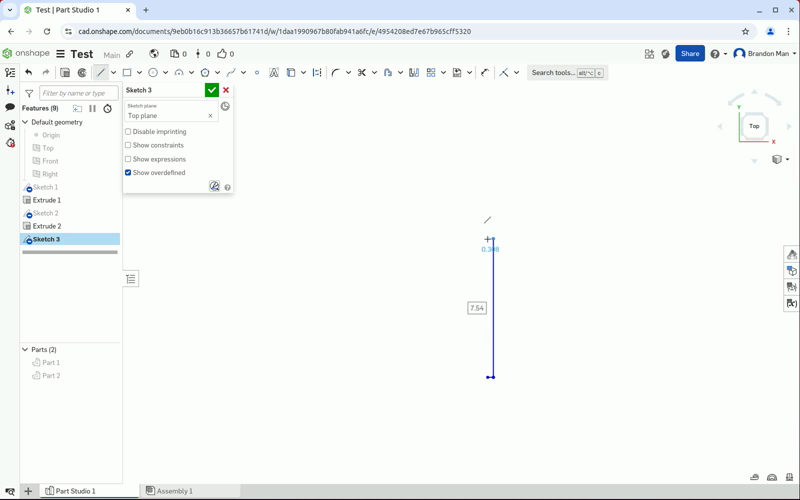
scroll(6)
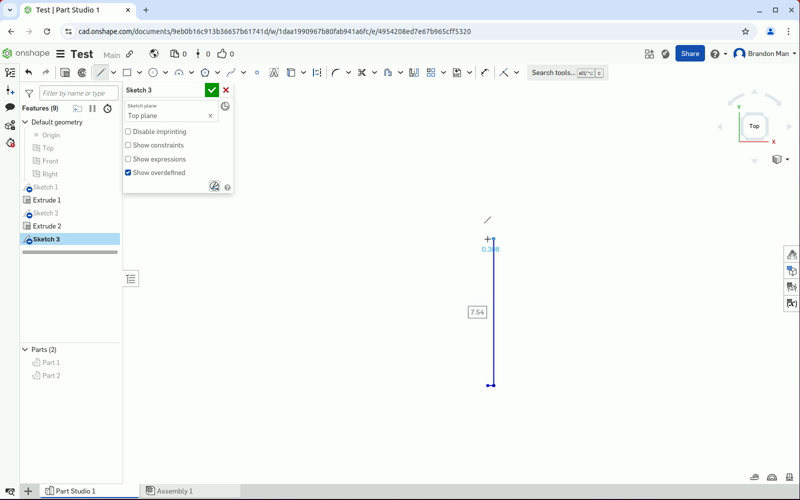
scroll(6)
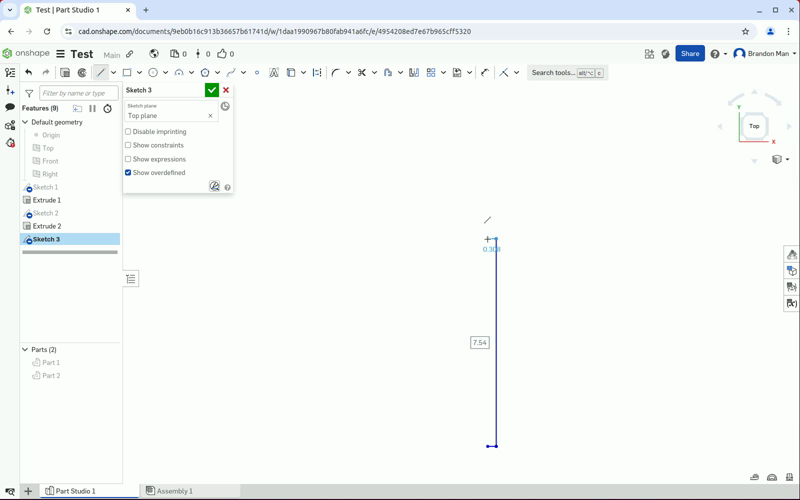
scroll(6)
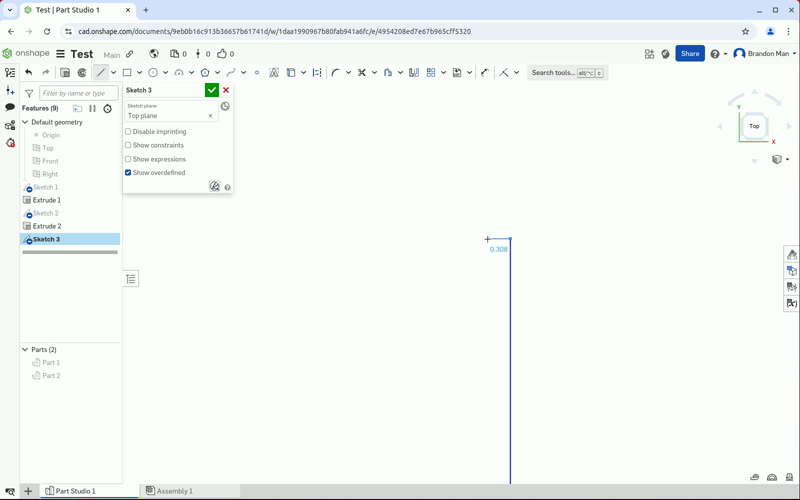
click(487, 238)
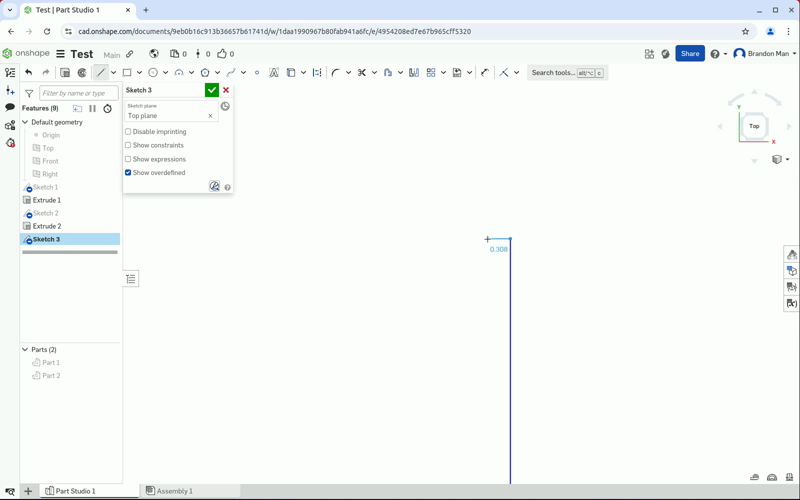
scroll(-6)
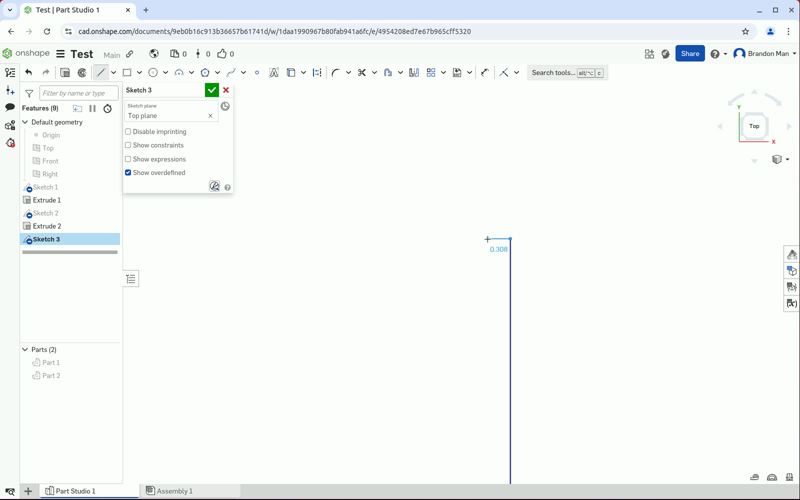
scroll(-6)
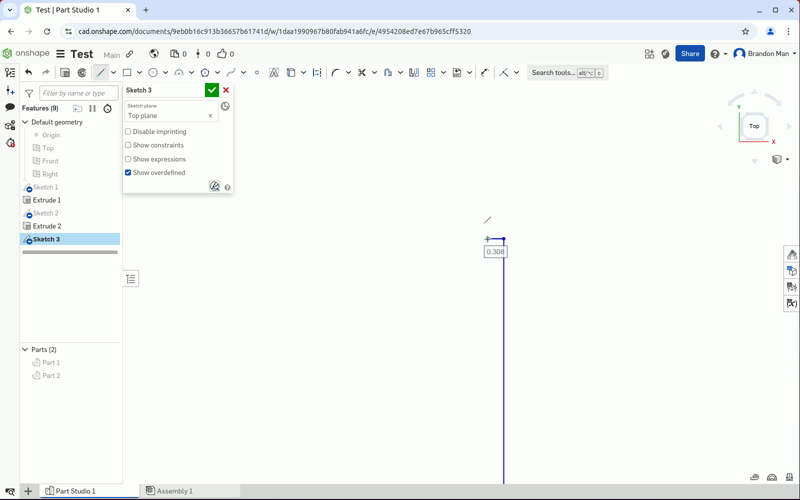
scroll(-6)
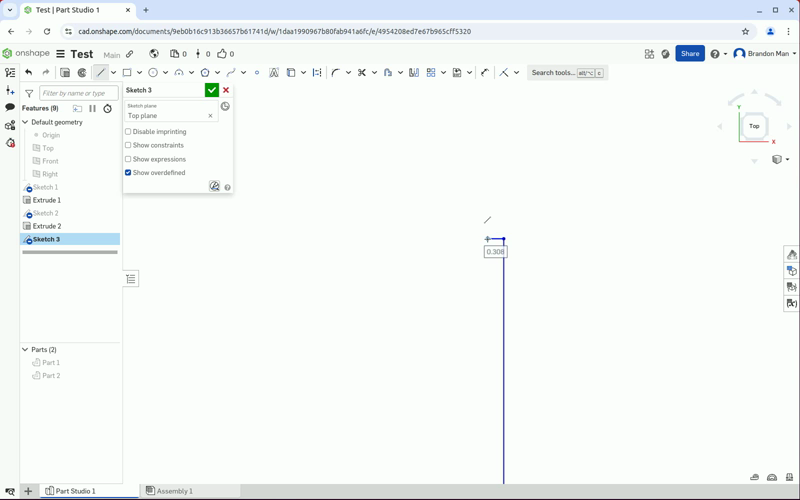
scroll(-6)
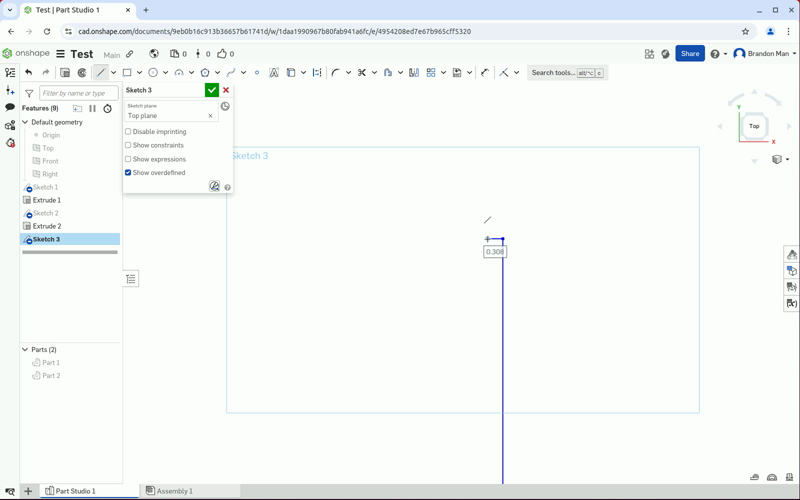
scroll(-6)
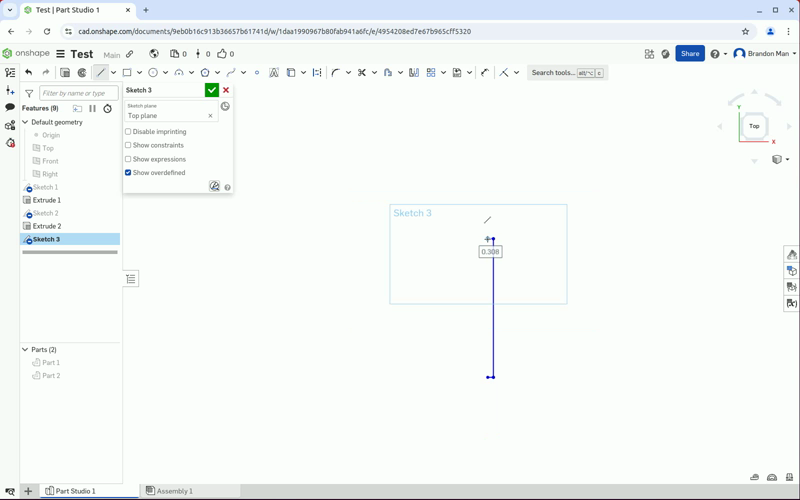
scroll(-6)
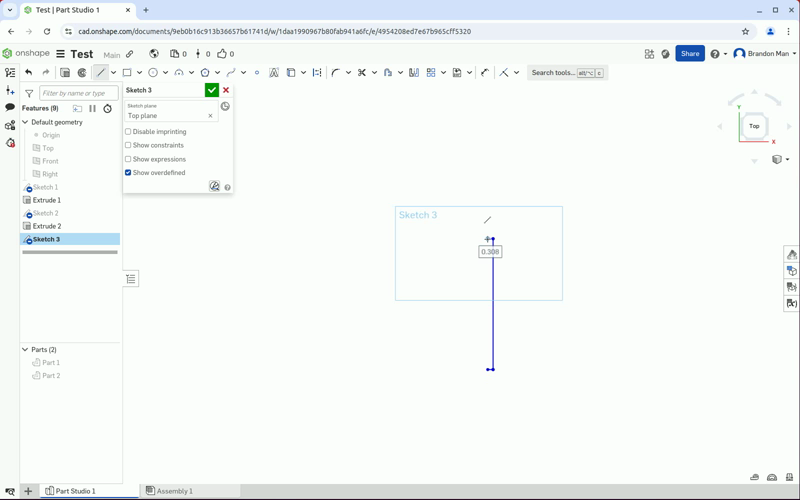
scroll(-6)
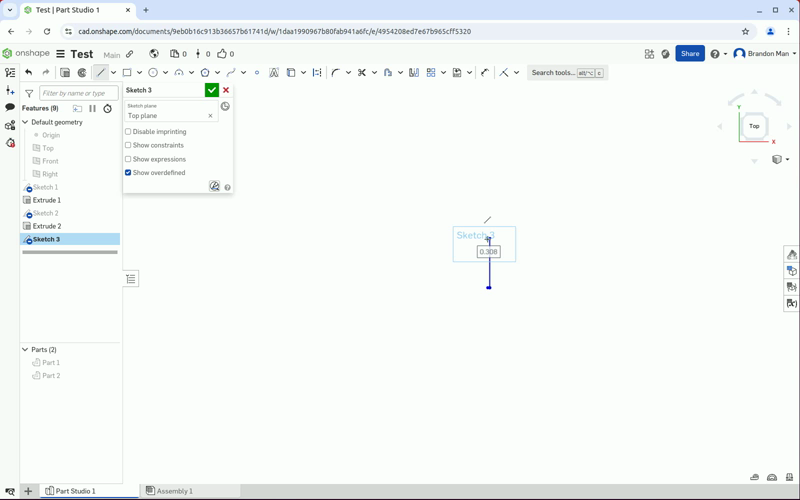
key_up(shift)
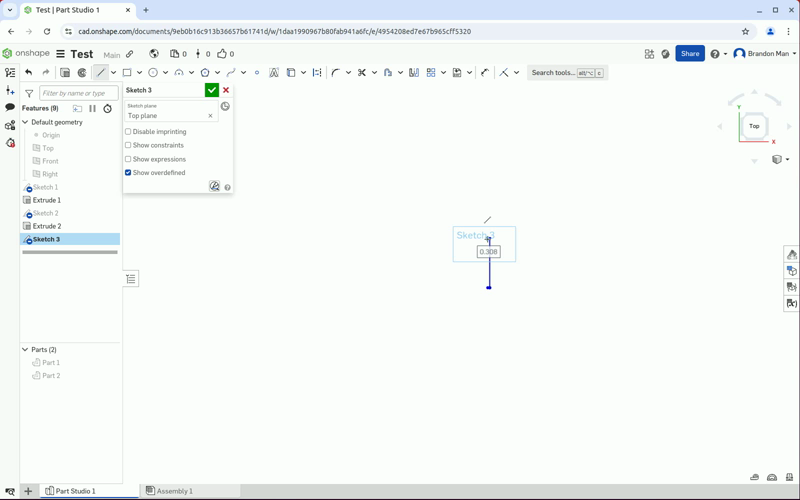
mouse_move(517, 238)
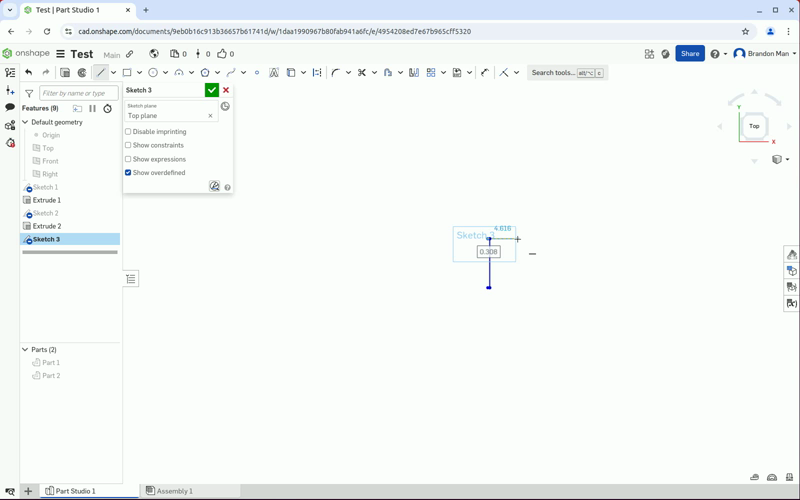
key_down(shift)
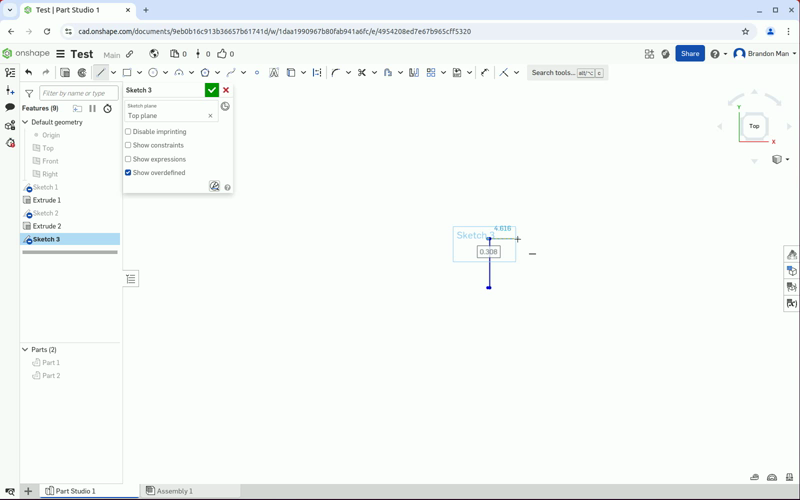
mouse_move(487, 287)
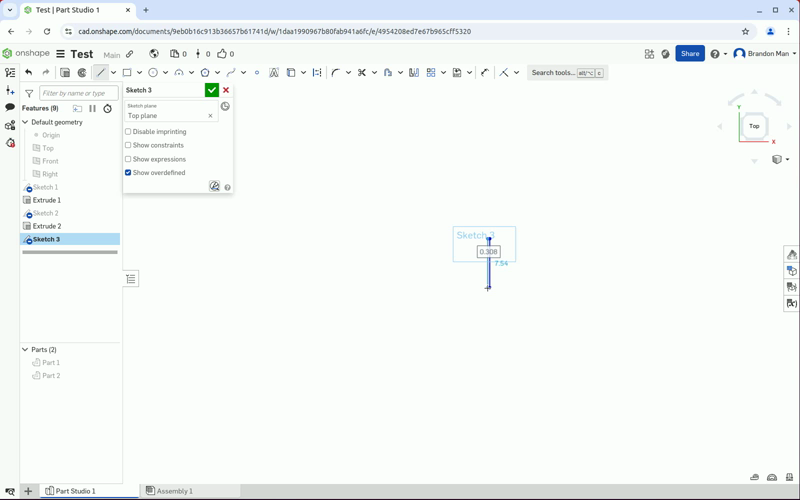
scroll(6)
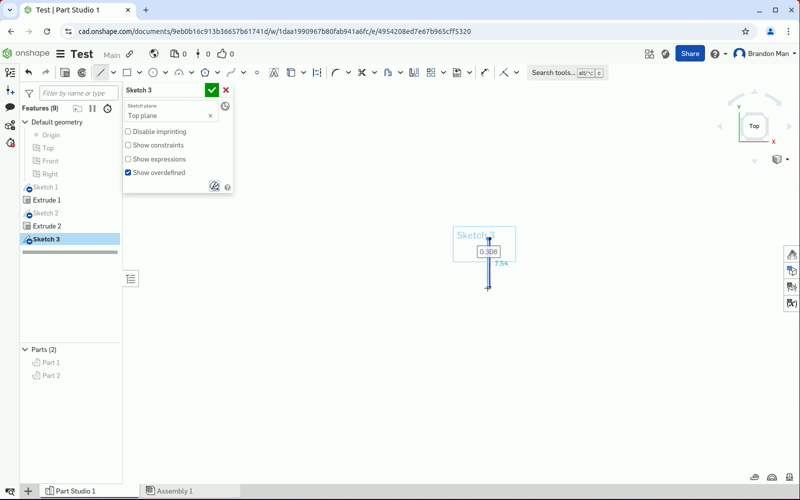
scroll(6)
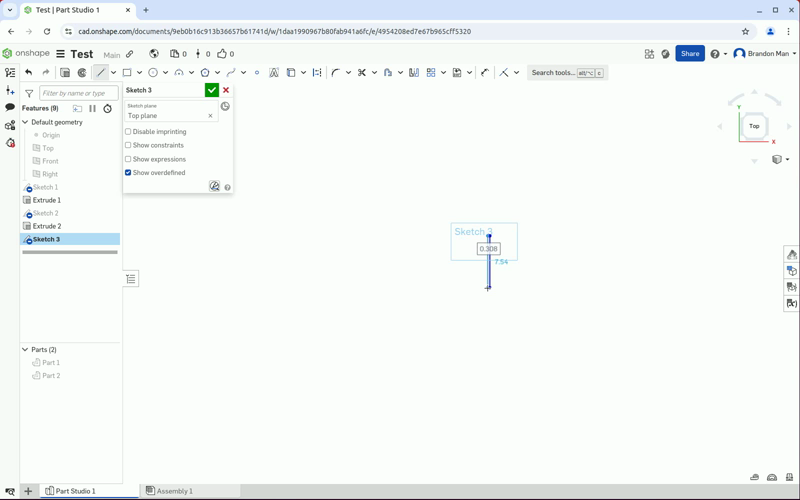
scroll(6)
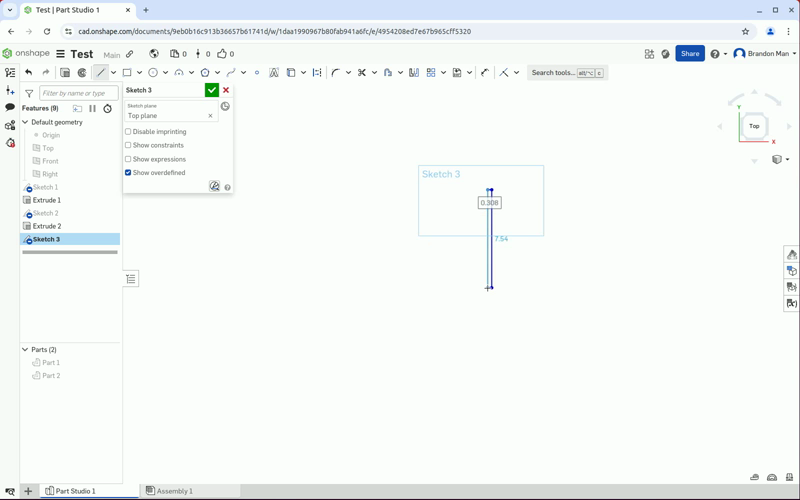
scroll(6)
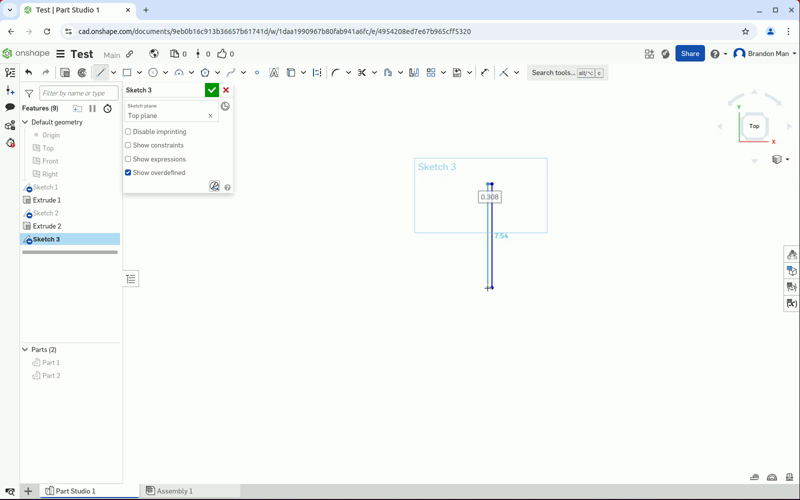
scroll(6)
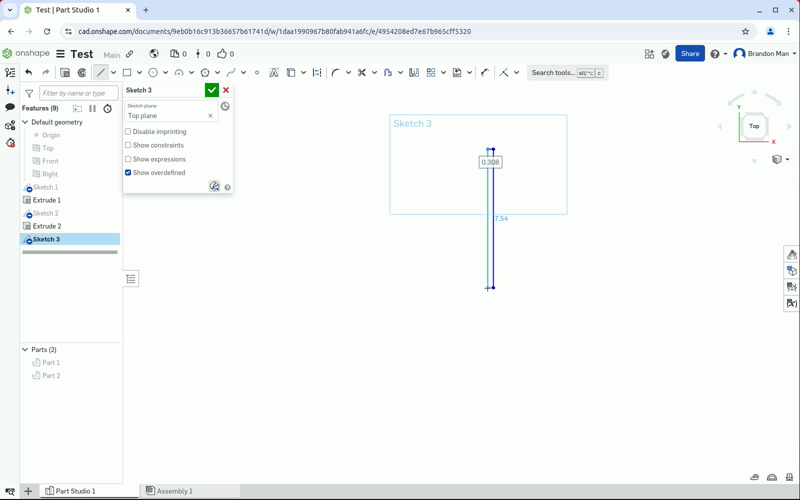
scroll(6)
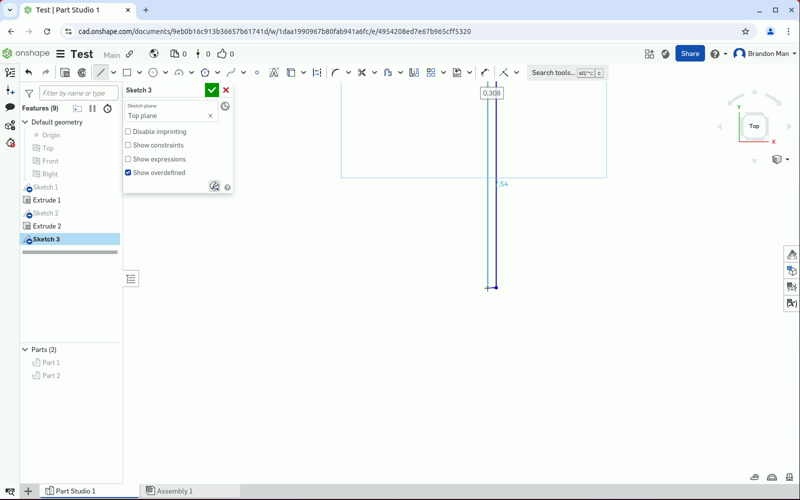
scroll(6)
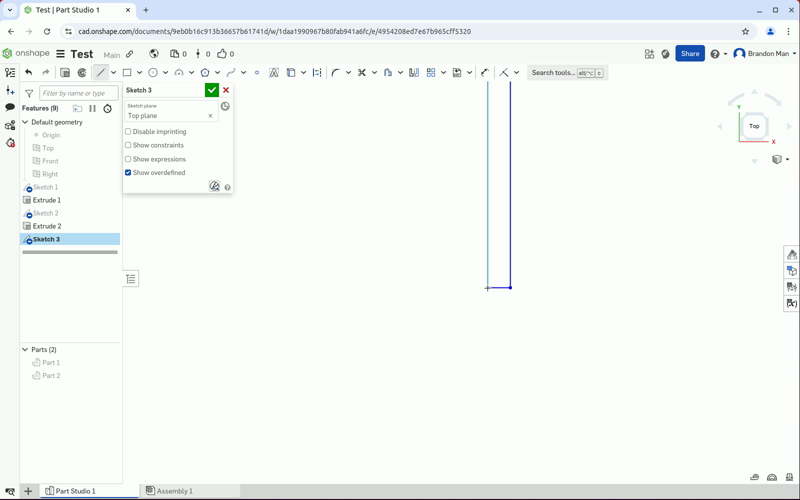
key_up(shift)
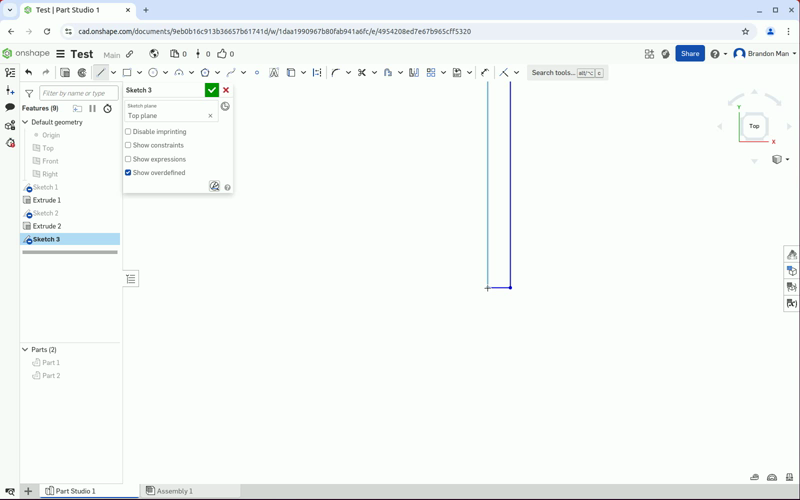
click(487, 287)
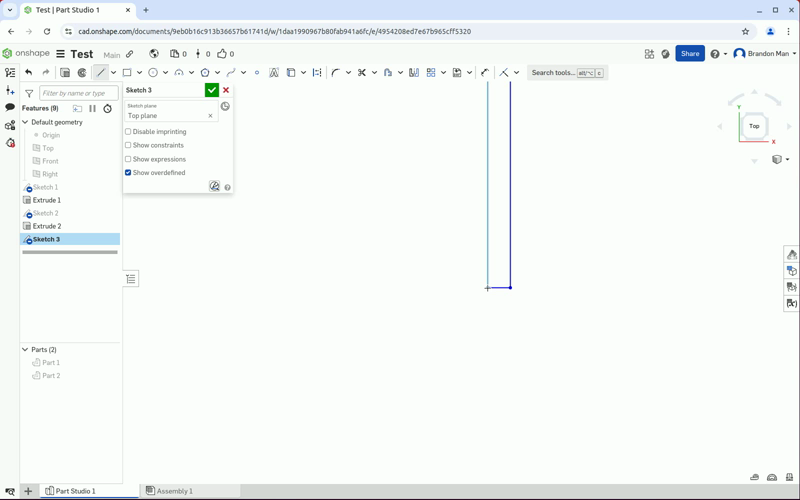
scroll(-6)
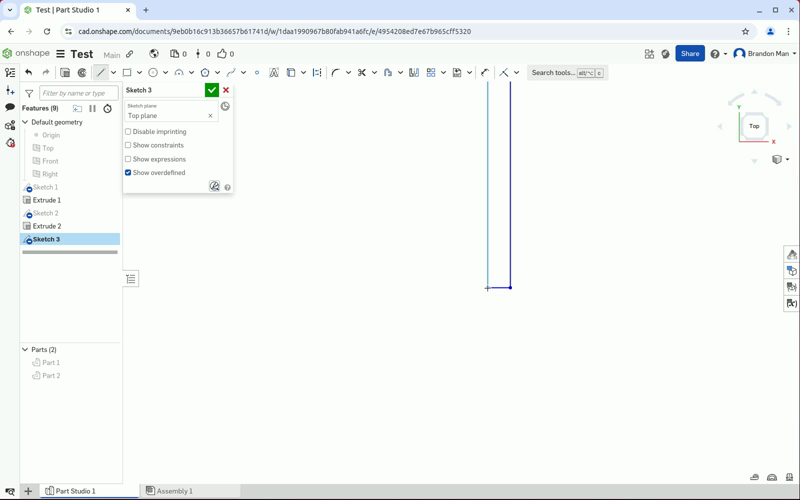
scroll(-6)
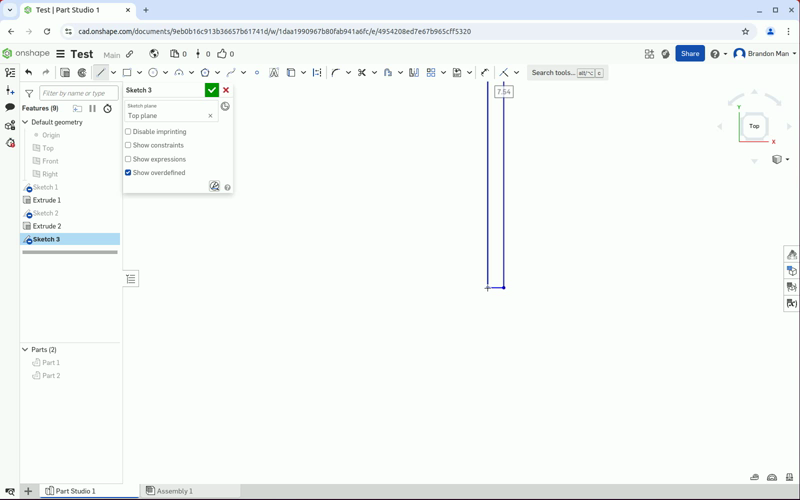
scroll(-6)
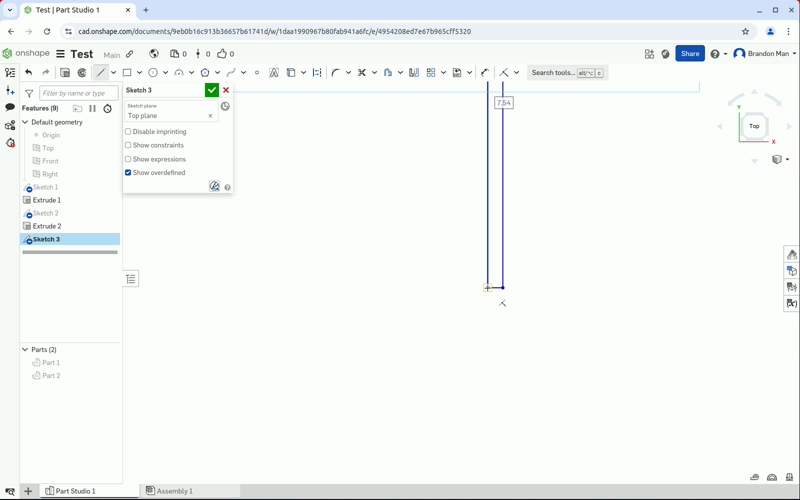
scroll(-6)
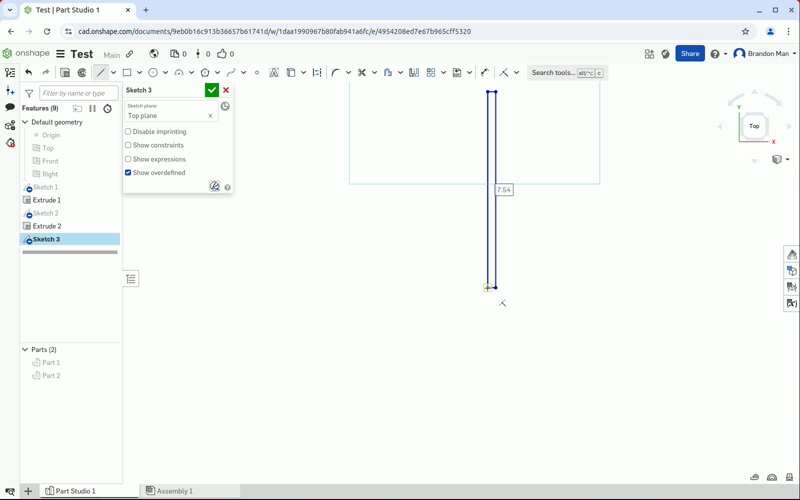
scroll(-6)
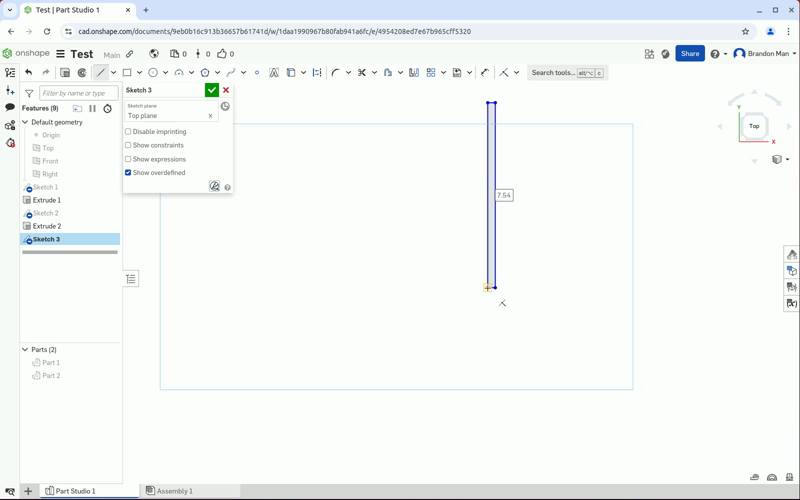
scroll(-6)
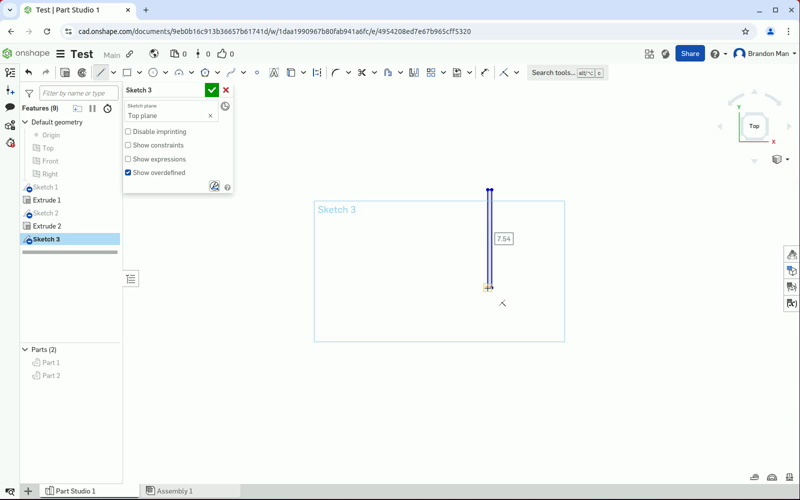
scroll(-6)
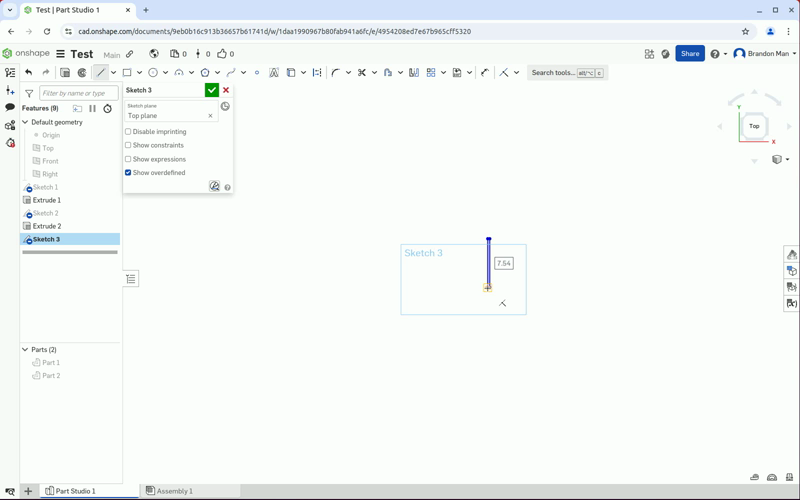
key(esc)
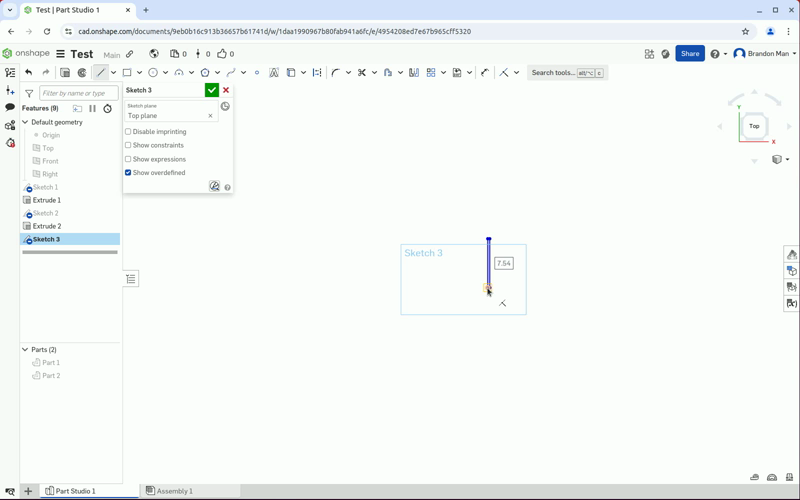
mouse_move(487, 249)
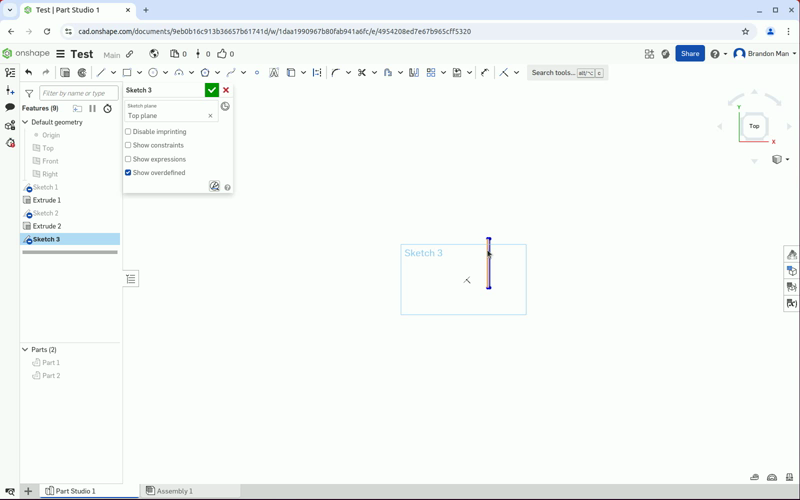
scroll(6)
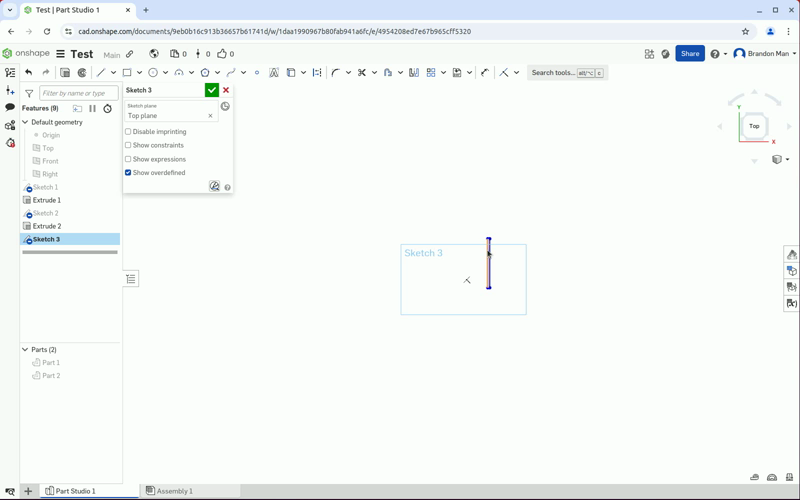
scroll(6)
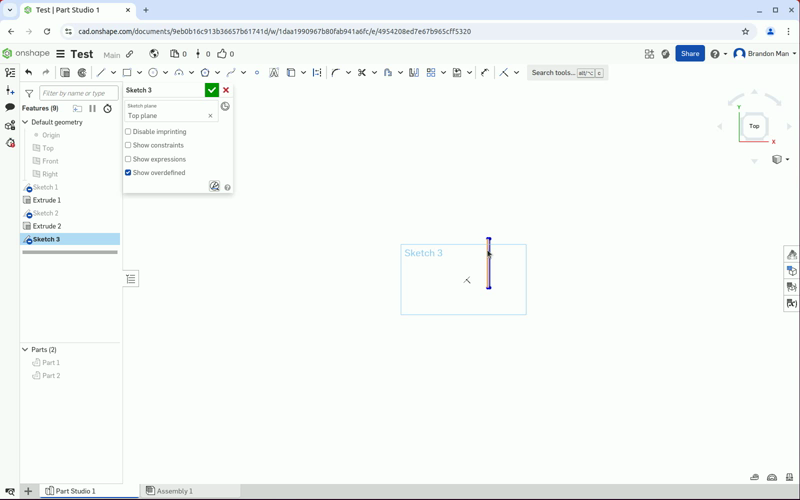
scroll(6)
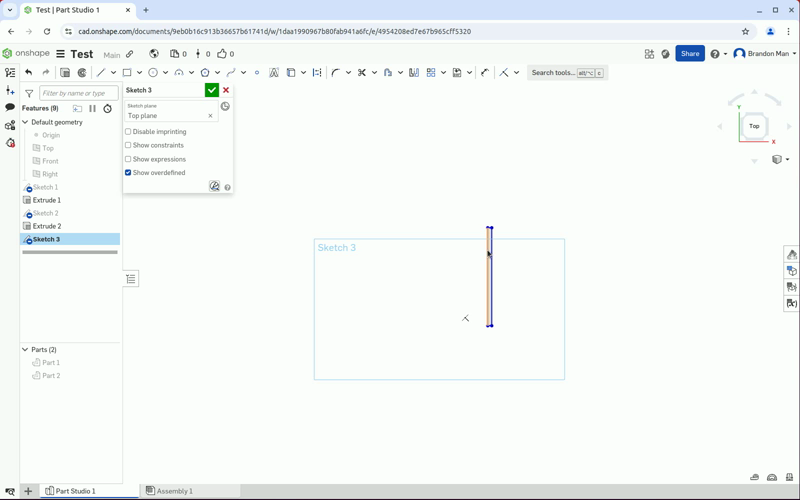
scroll(6)
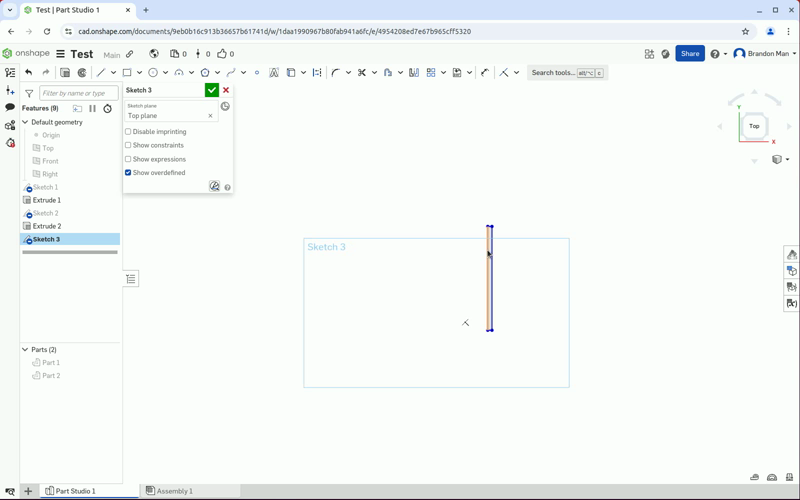
scroll(6)
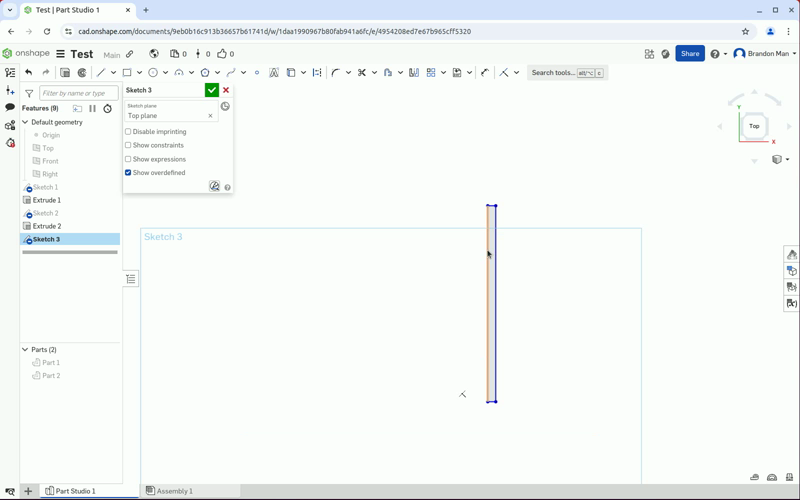
scroll(6)
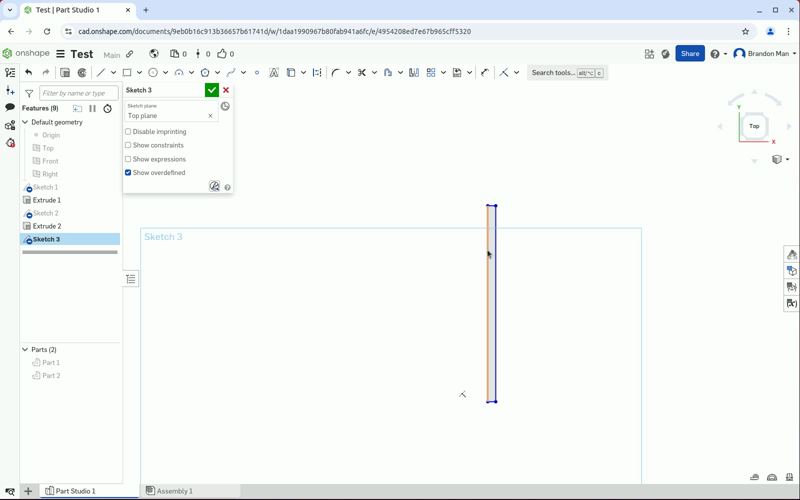
scroll(6)
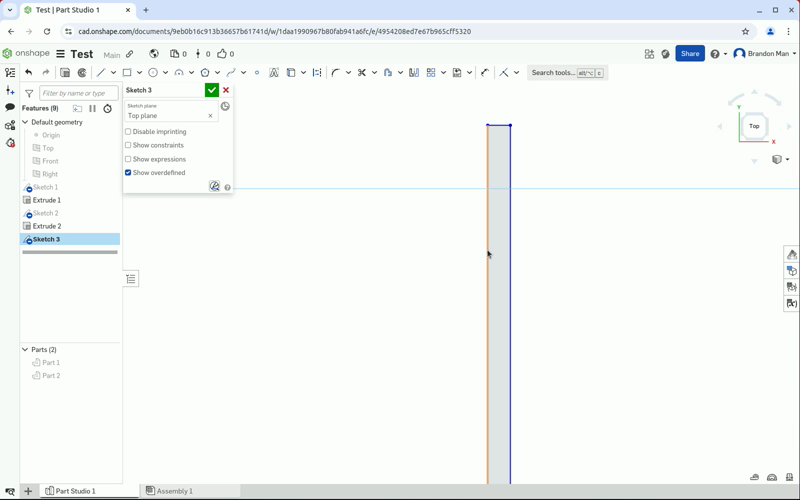
click(487, 249)
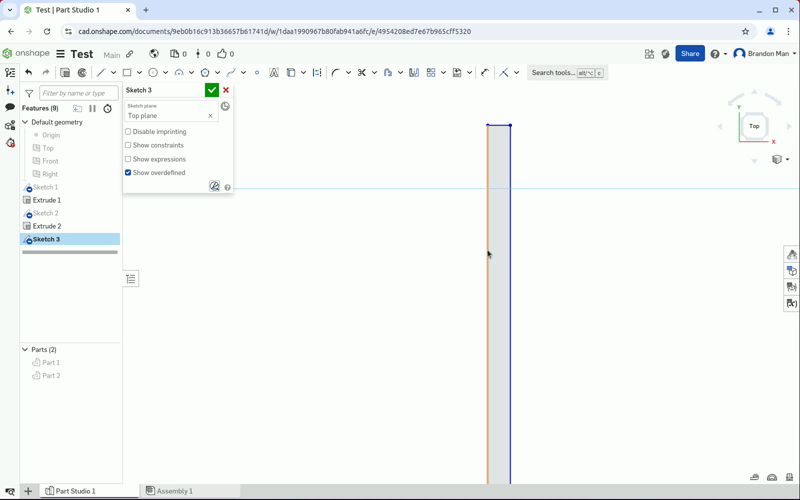
scroll(-6)
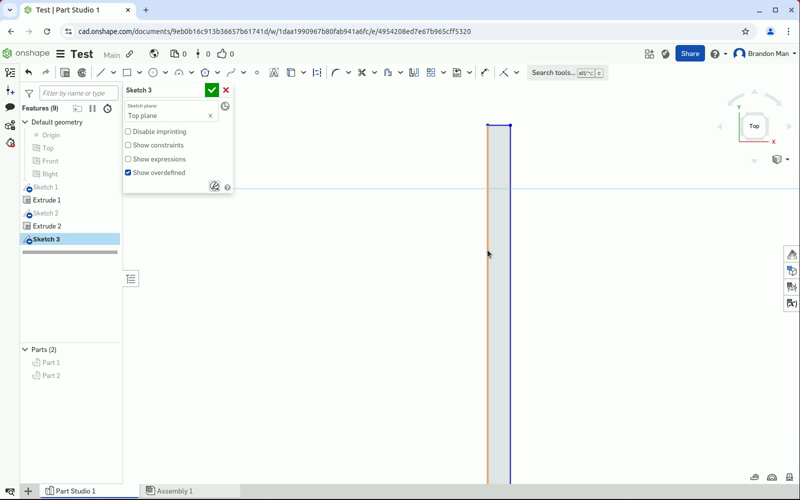
scroll(-6)
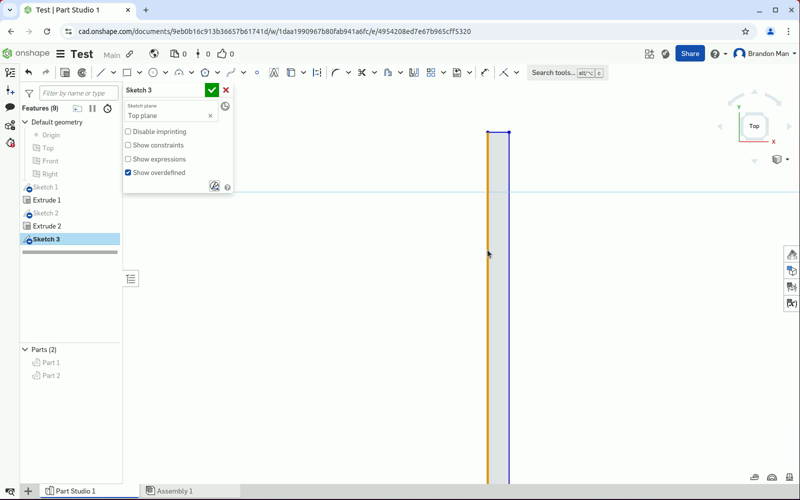
scroll(-6)
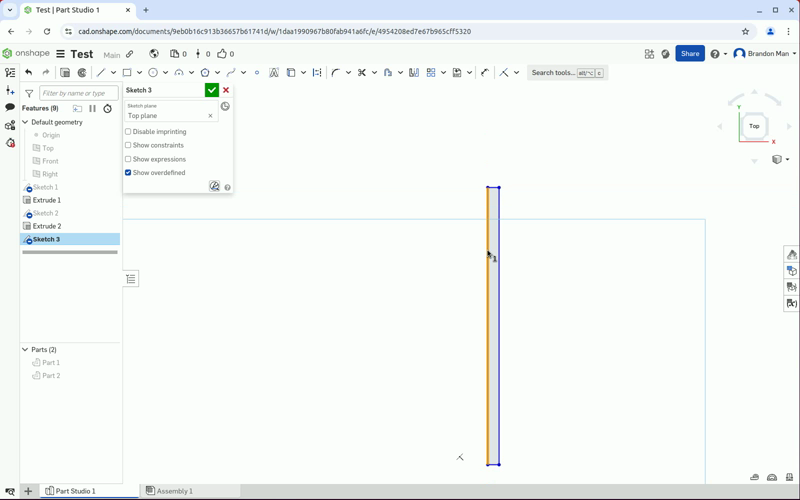
scroll(-6)
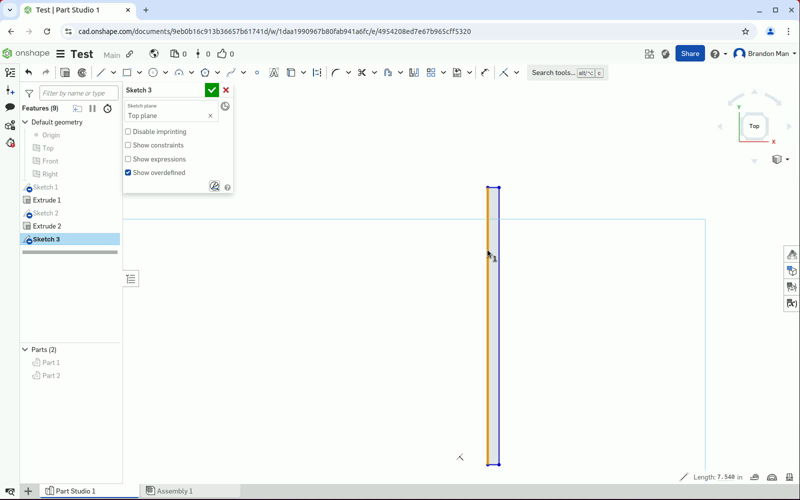
scroll(-6)
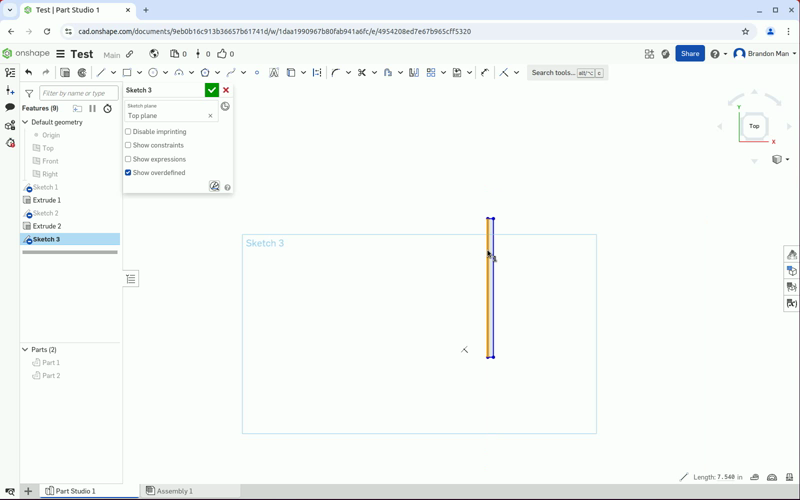
scroll(-6)
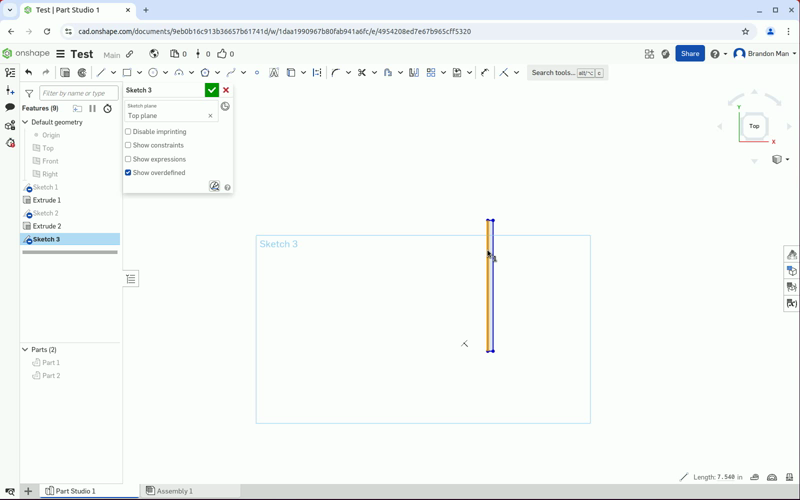
scroll(-6)
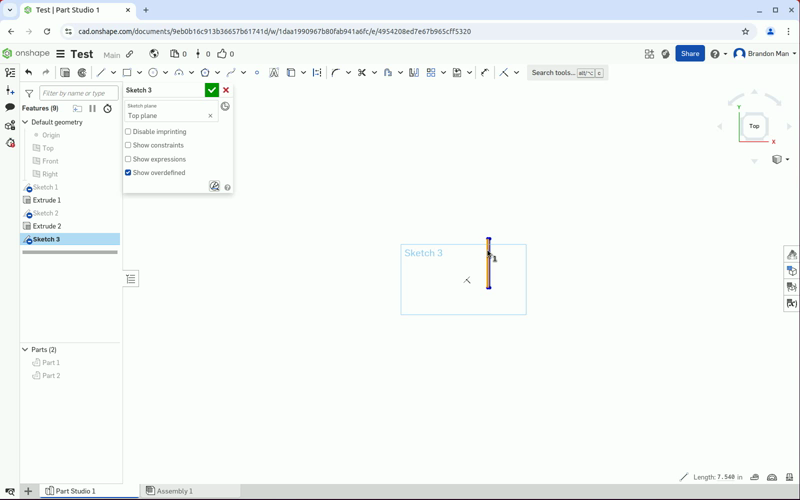
mouse_move(73, 352)
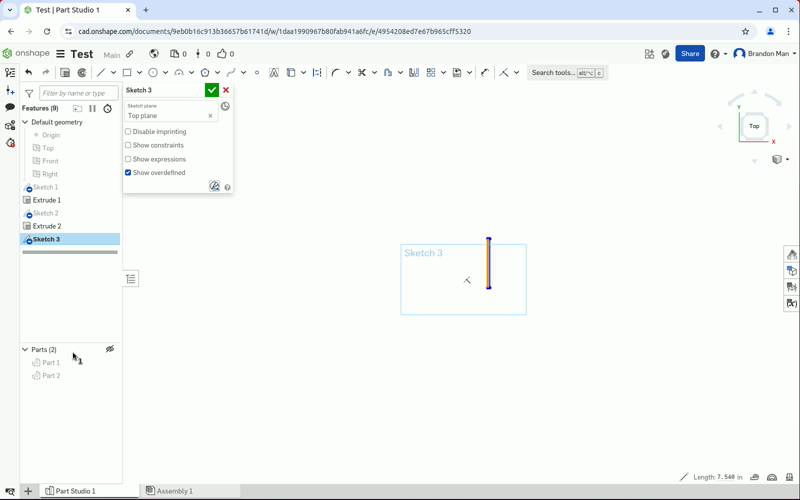
key(shift+y)
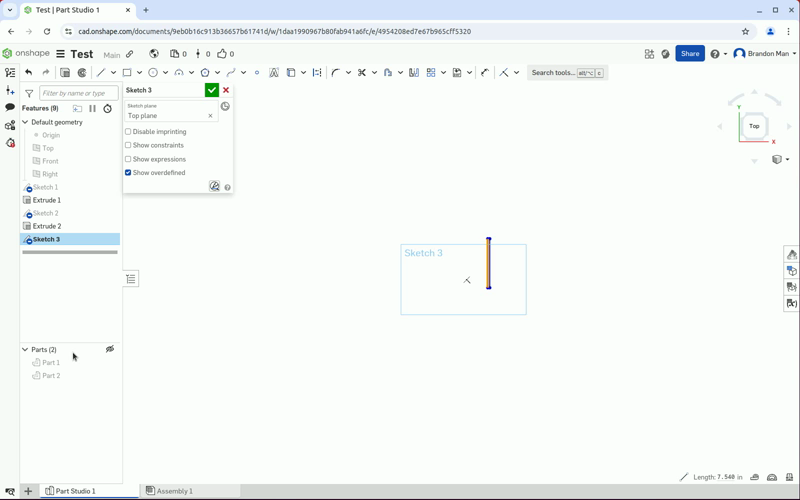
key(shift+e)
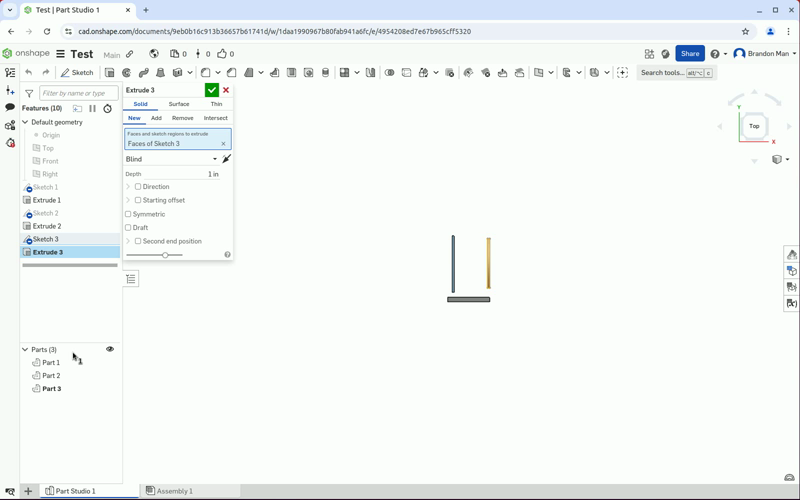
mouse_move(143, 106)
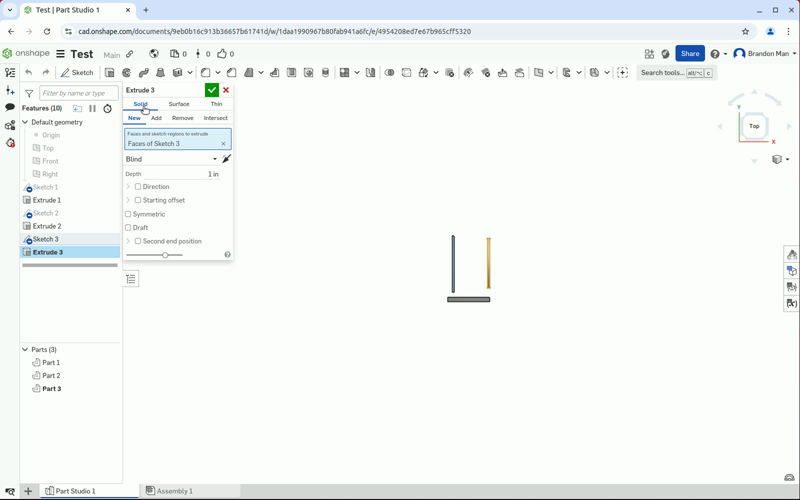
click(143, 106)
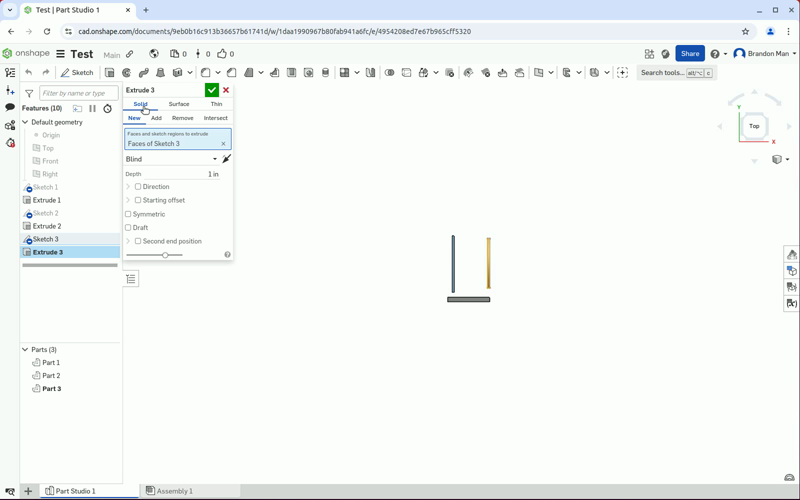
mouse_move(137, 120)
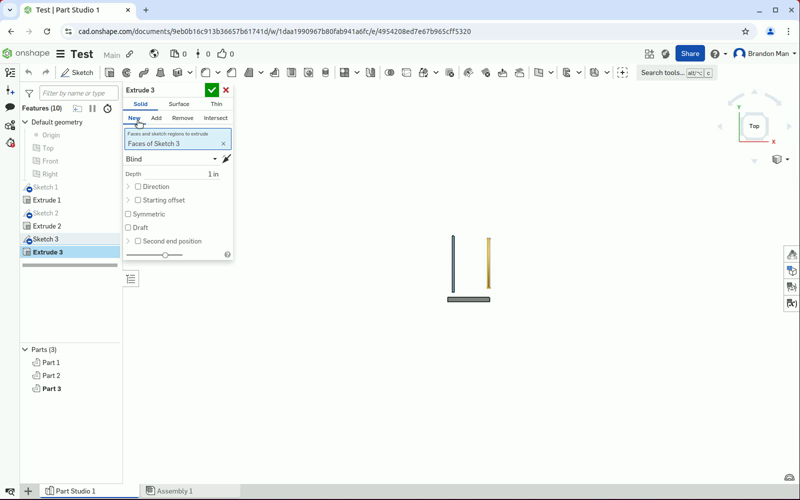
click(137, 120)
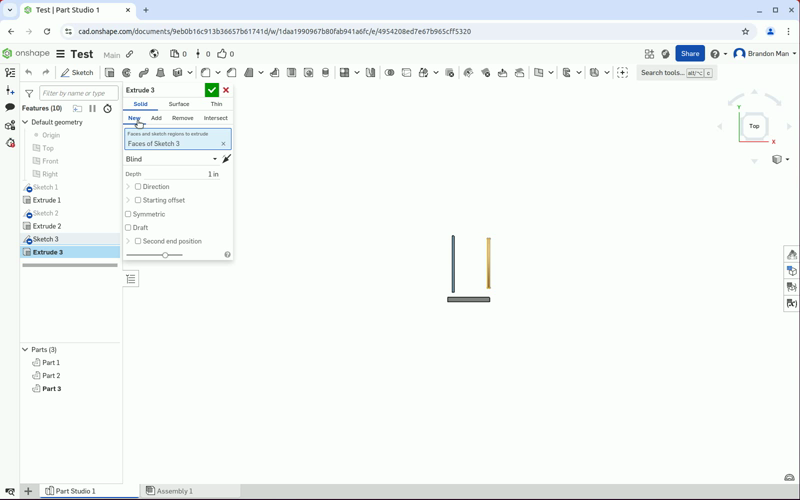
key(tab, 4)
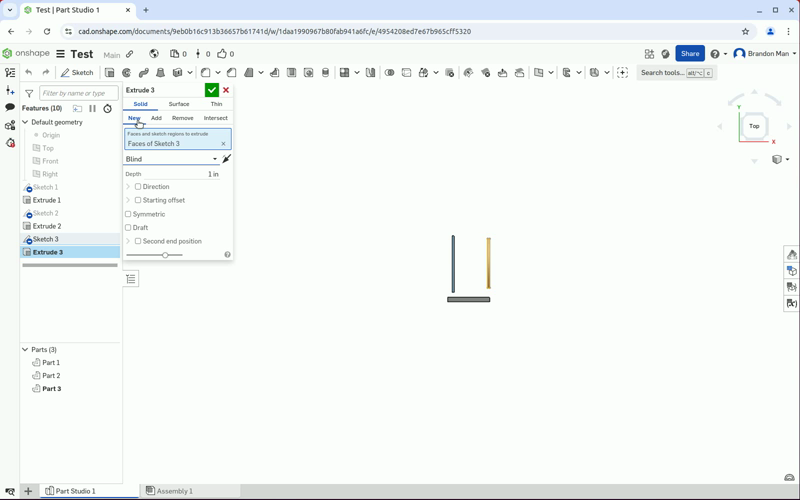
text(0.481)
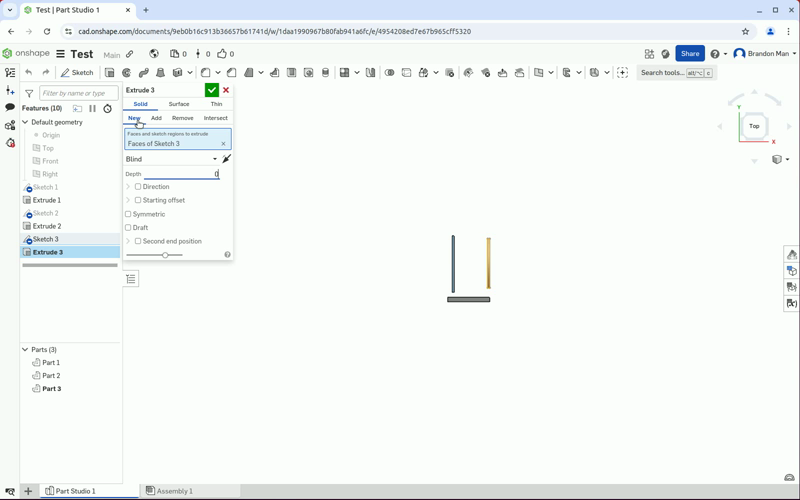
key(enter)
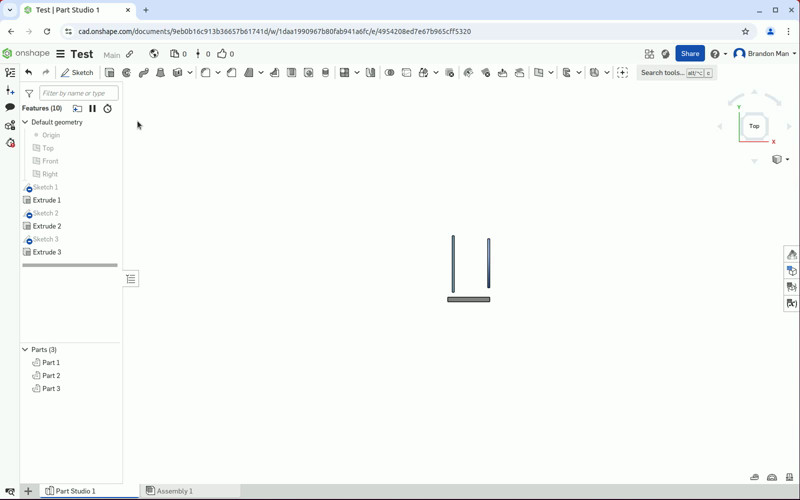
key(shift+h)
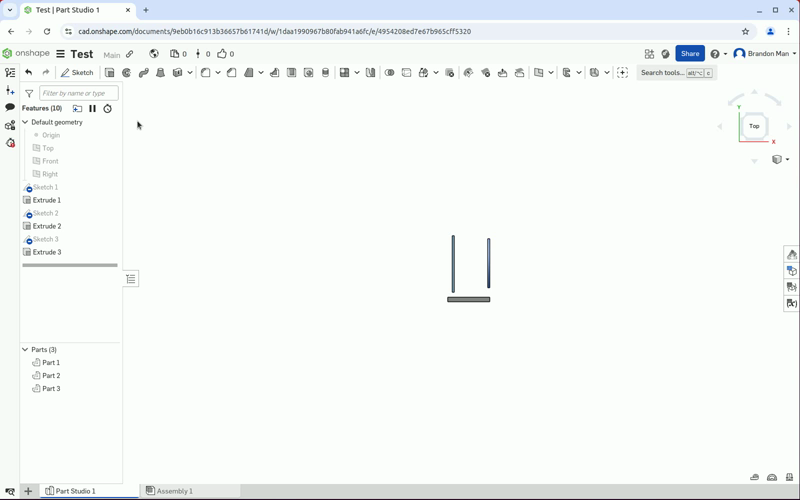
key(shift+h)
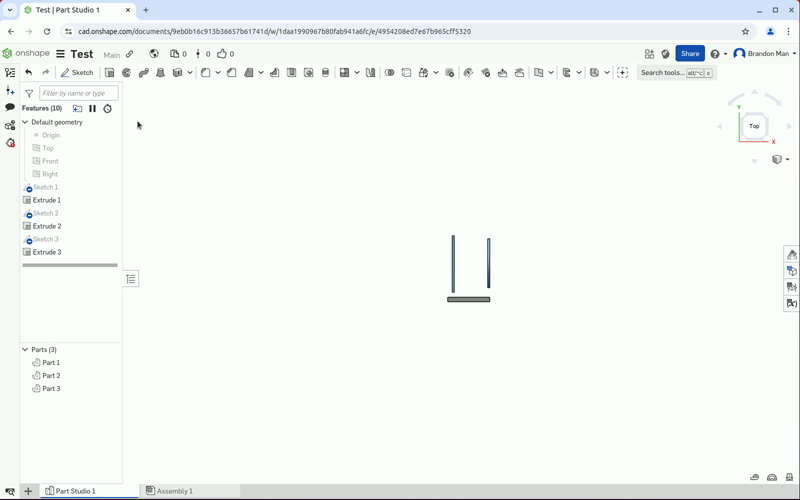
mouse_move(73, 189)
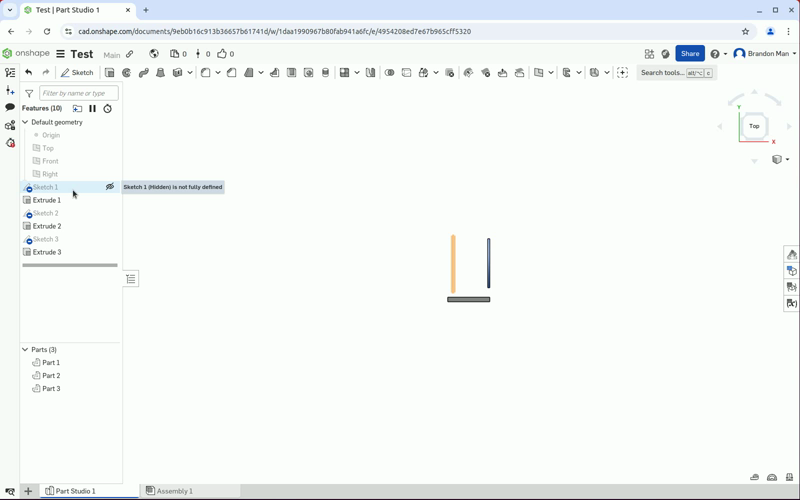
click(73, 189)
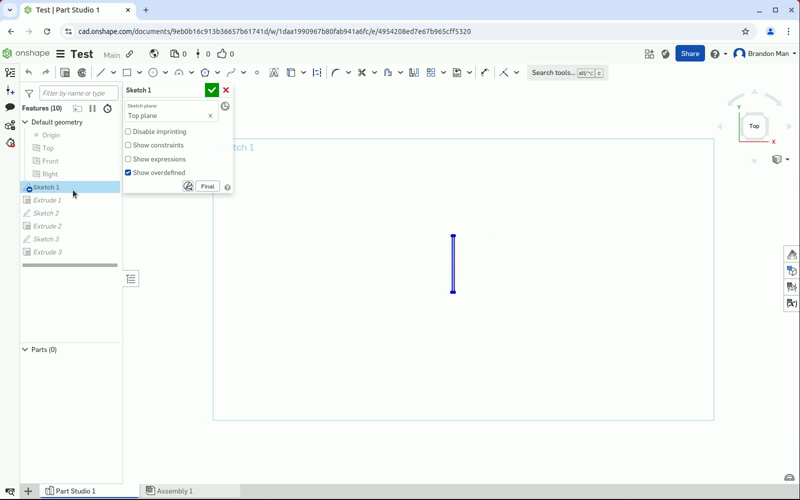
mouse_move(229, 92)
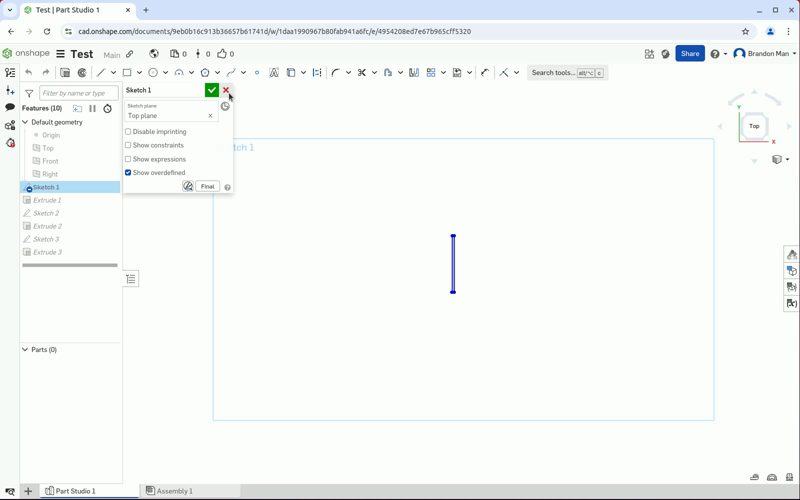
click(229, 92)
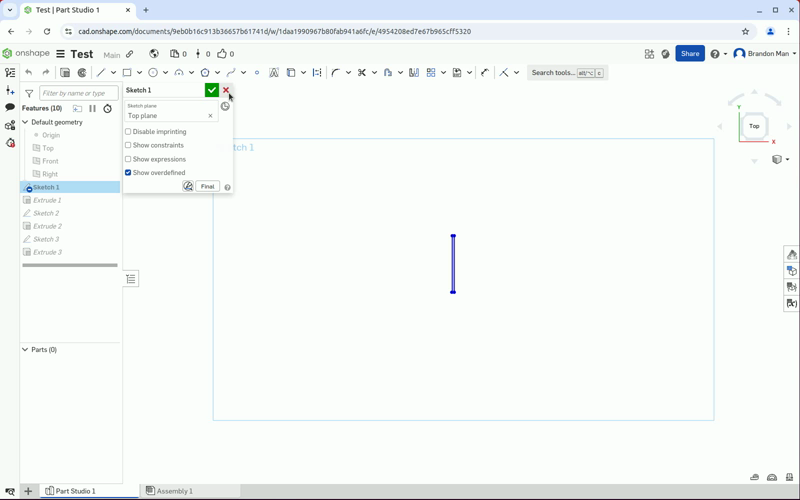
key(shift+s)
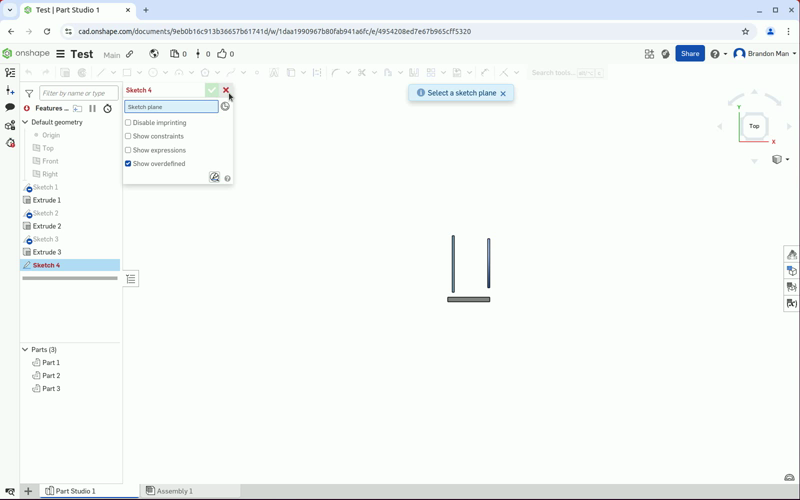
mouse_move(73, 150)
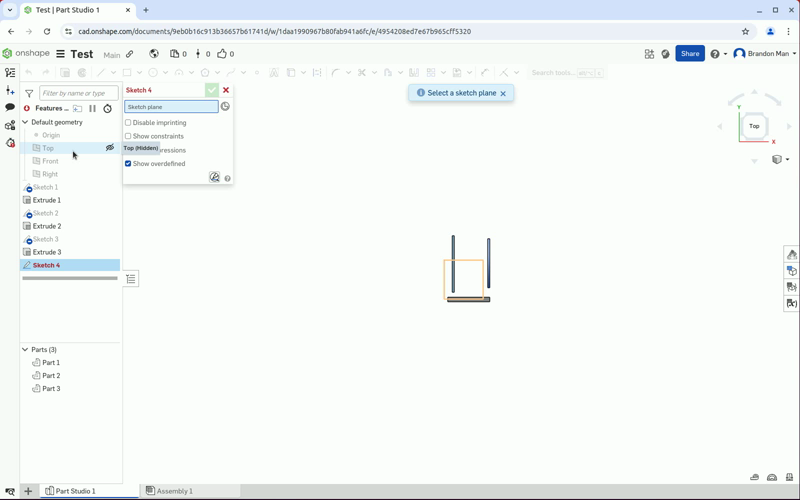
click(73, 150)
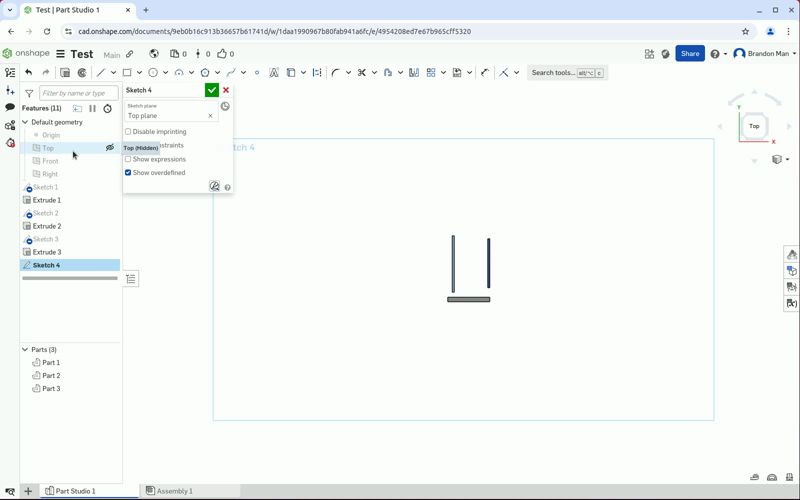
mouse_move(73, 352)
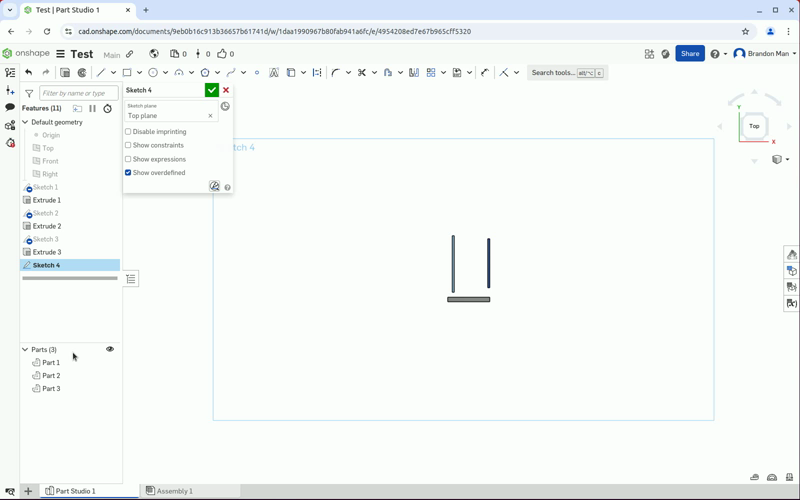
key(y)
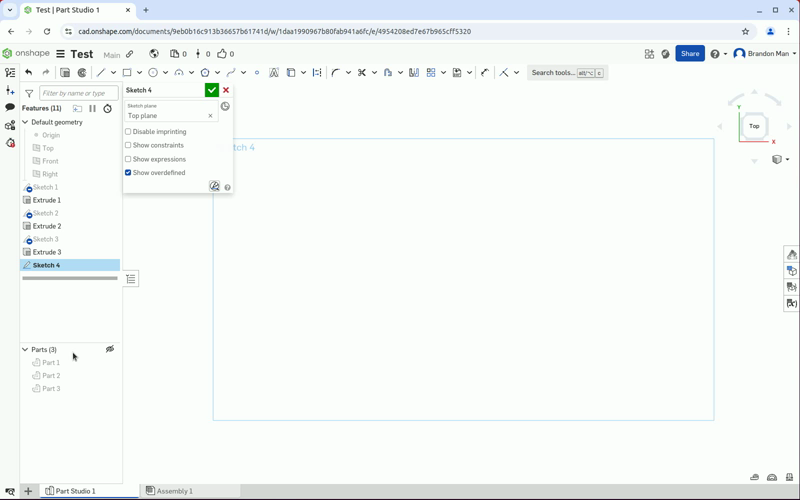
key(l)
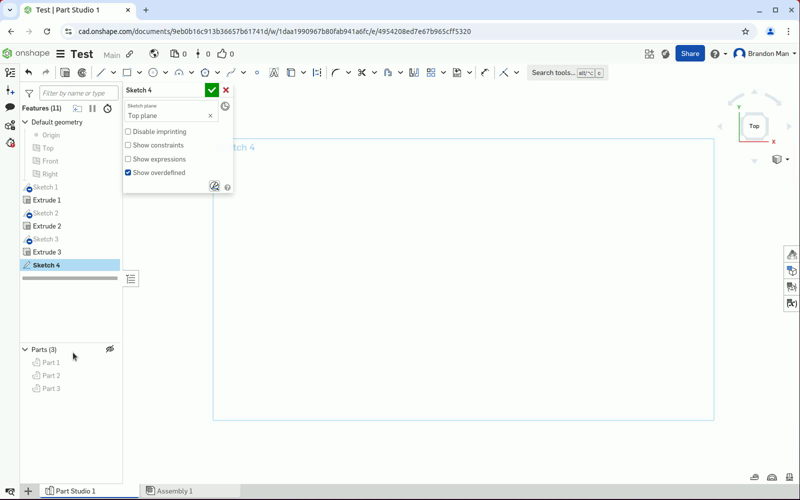
key_down(shift)
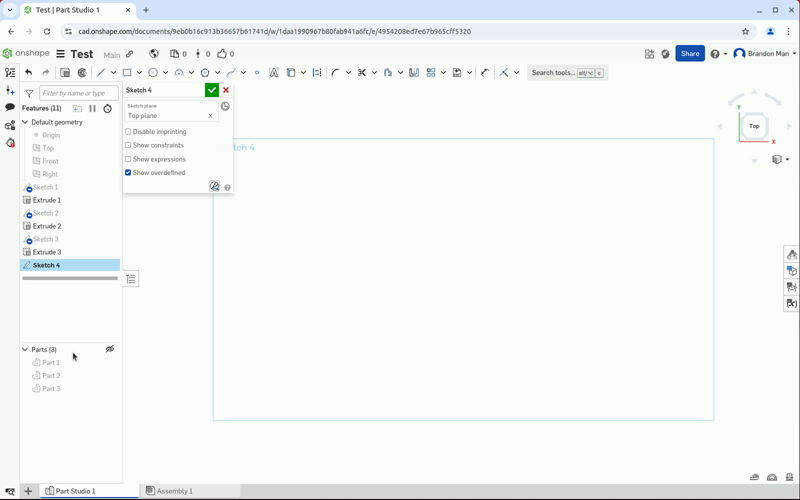
mouse_move(525, 276)
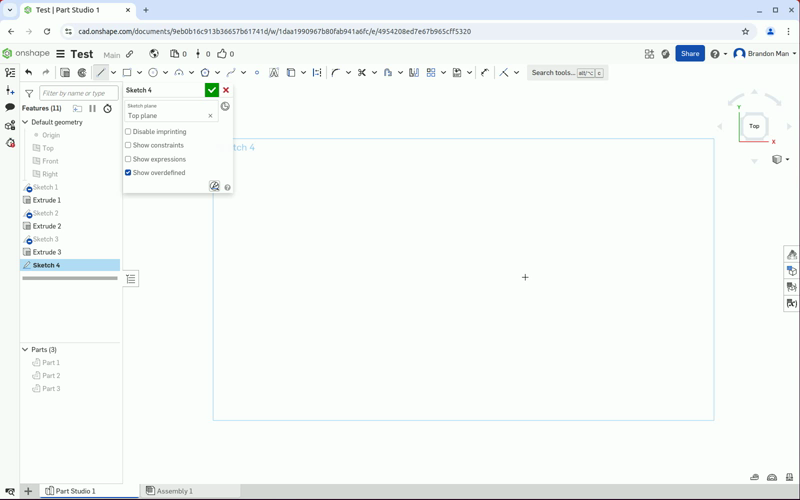
click(525, 276)
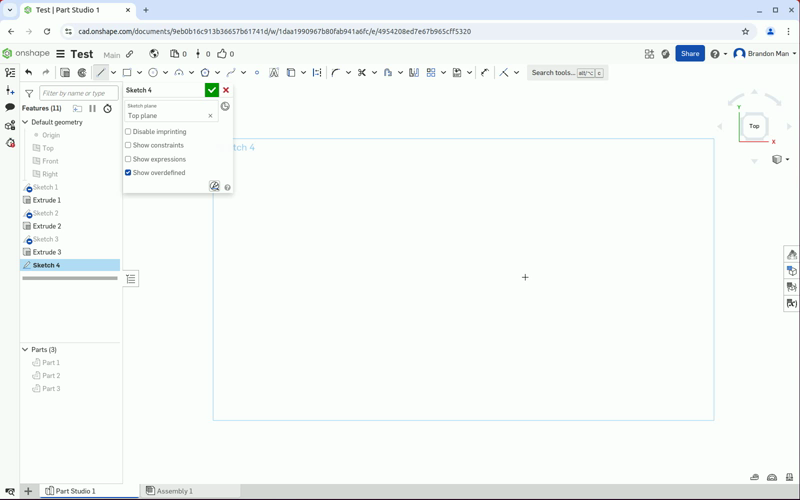
key_up(shift)
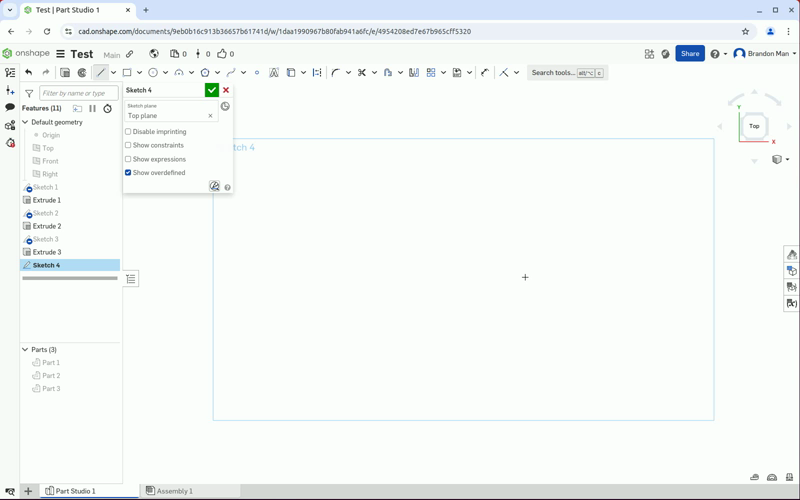
key_down(shift)
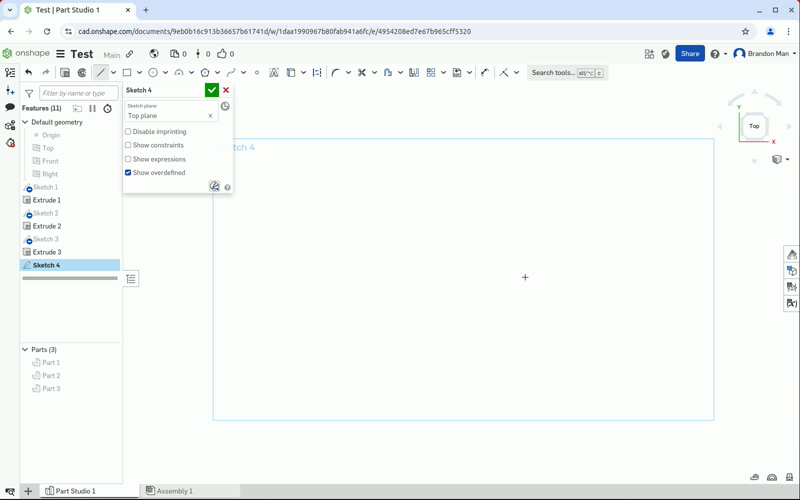
mouse_move(555, 276)
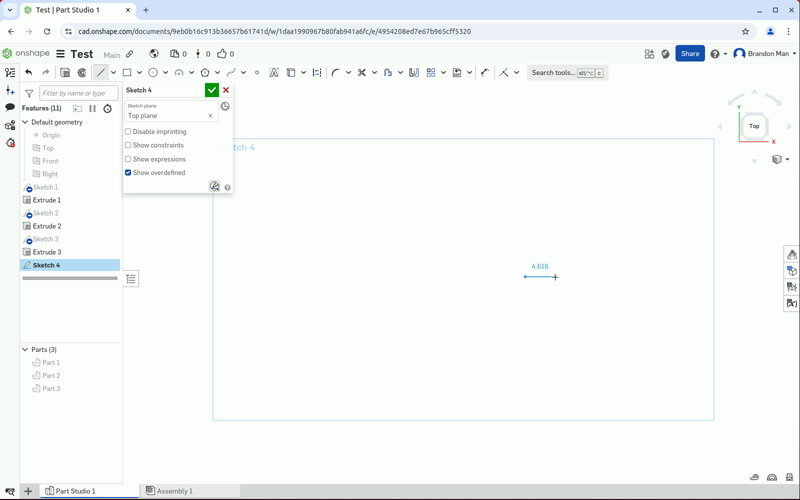
mouse_move(573, 276)
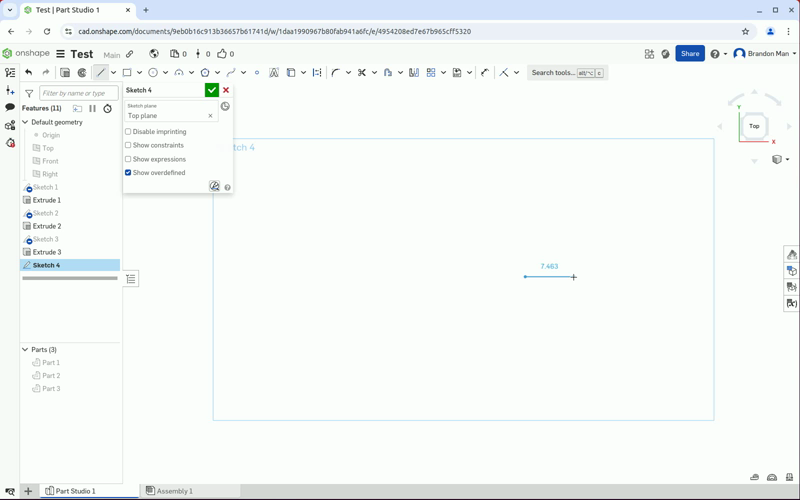
click(573, 276)
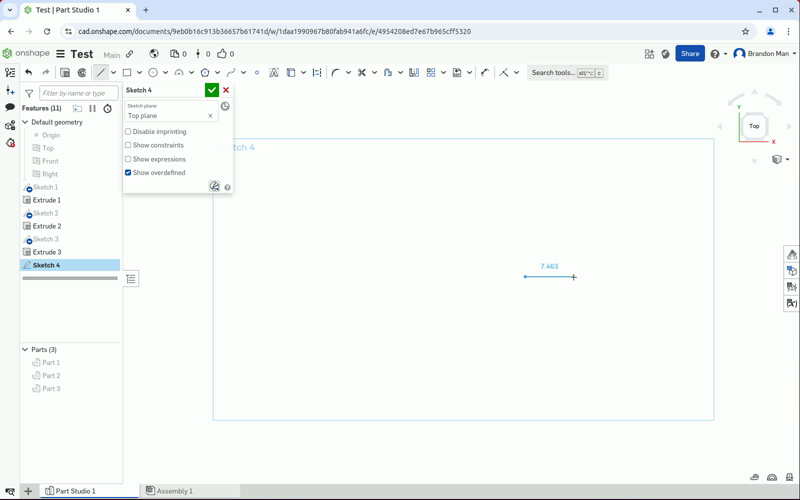
key_up(shift)
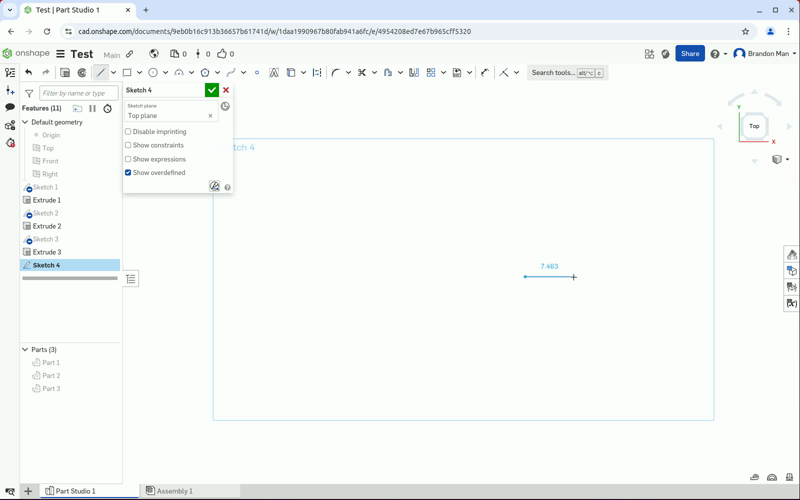
key_down(shift)
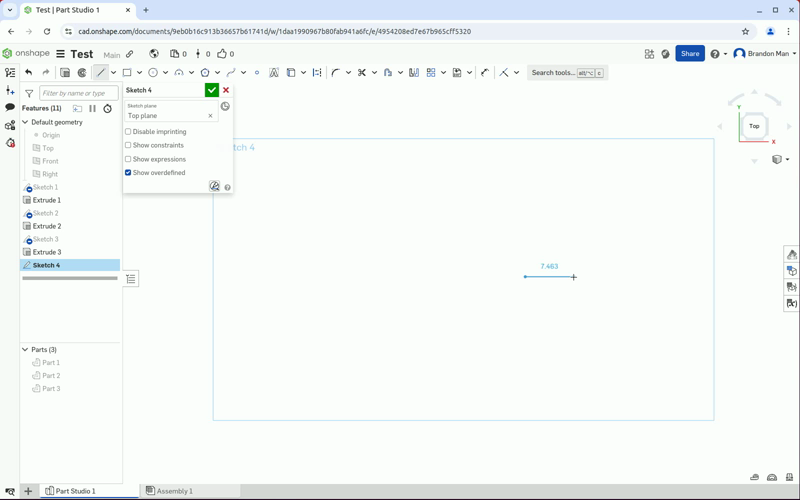
mouse_move(589, 276)
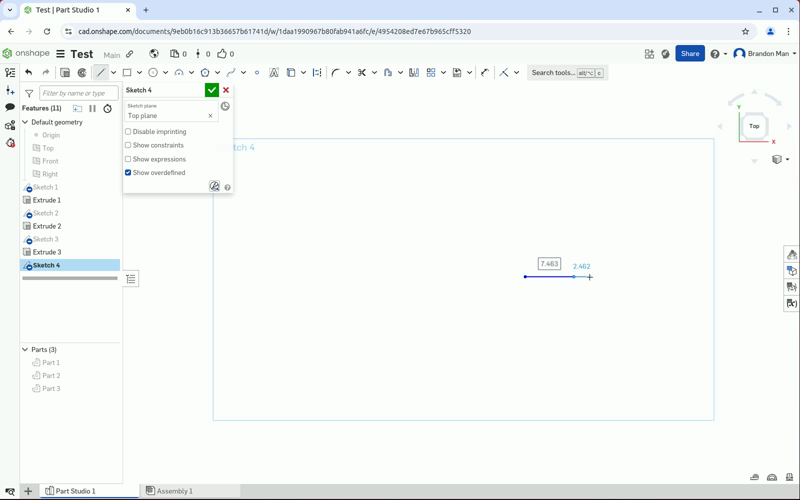
mouse_move(573, 273)
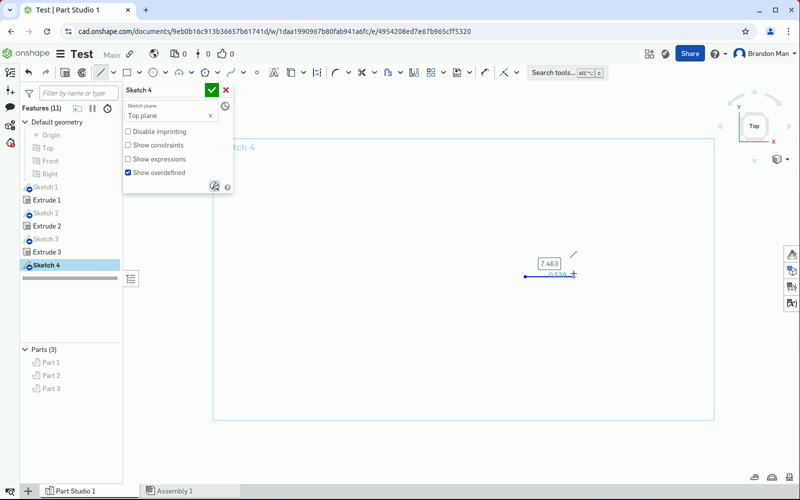
scroll(6)
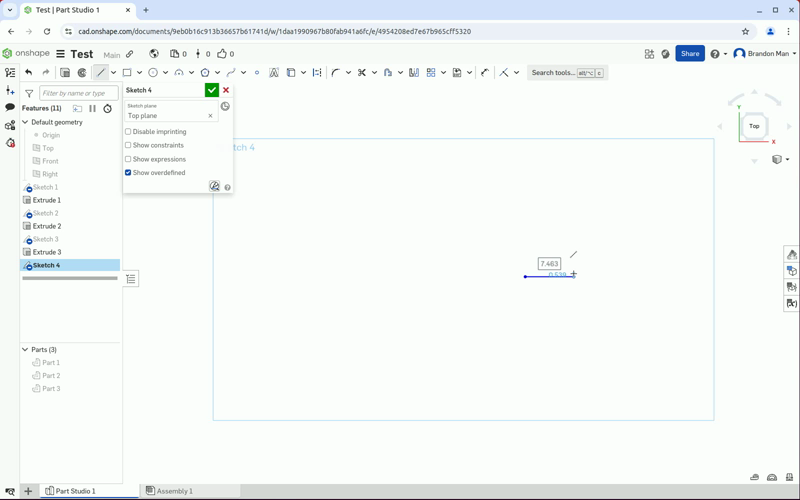
scroll(6)
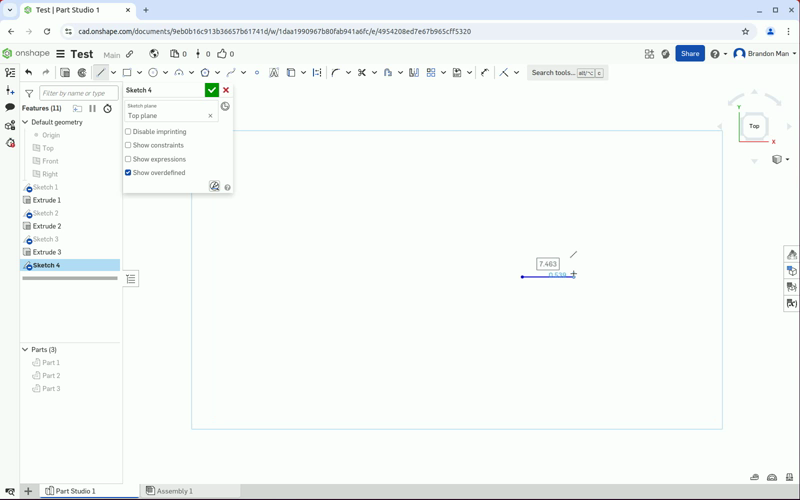
scroll(6)
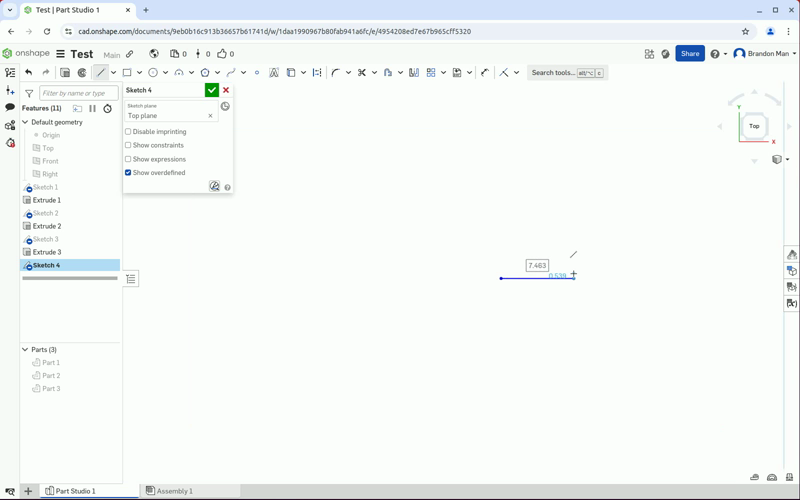
scroll(6)
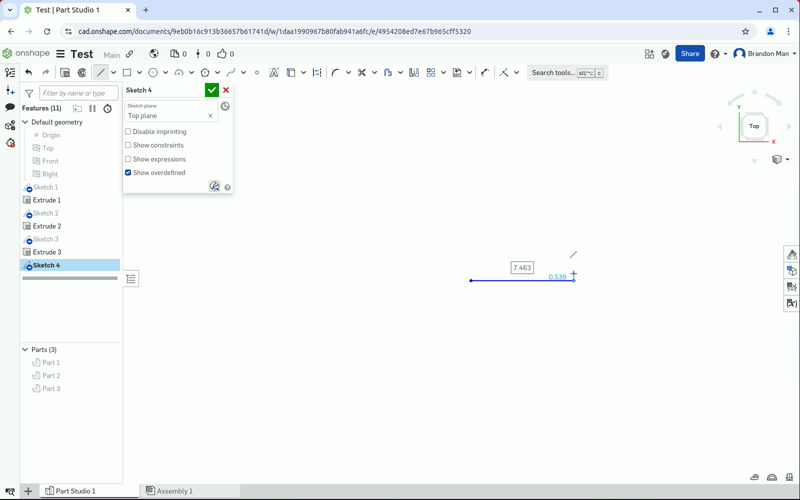
scroll(6)
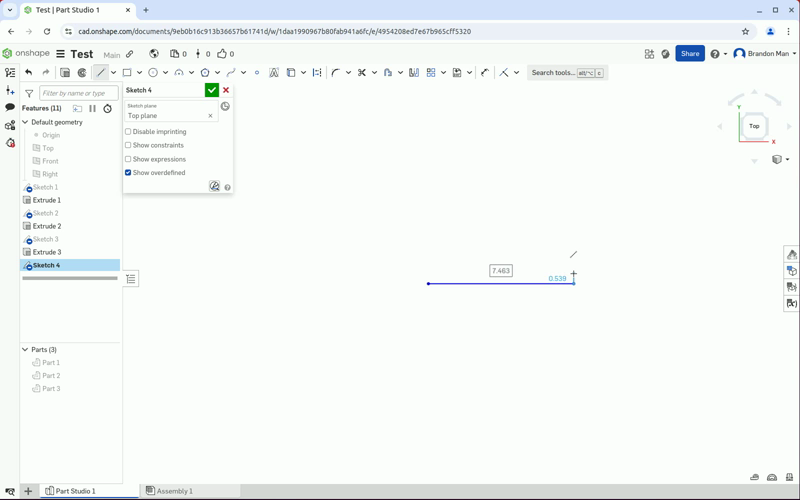
scroll(6)
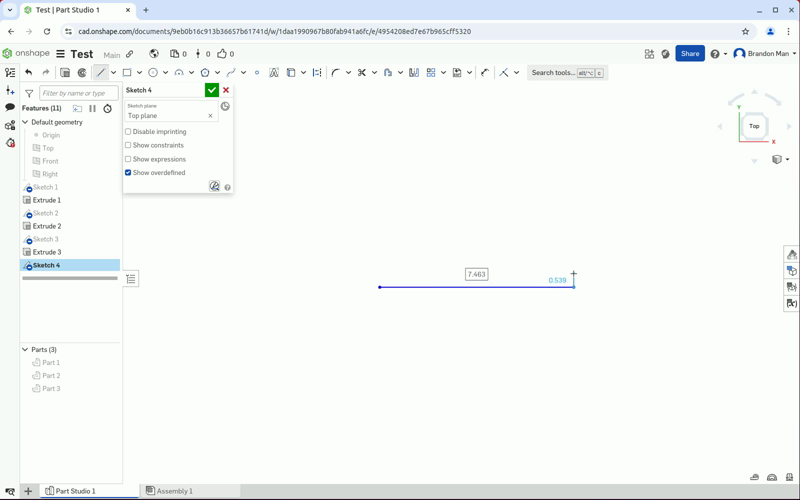
scroll(6)
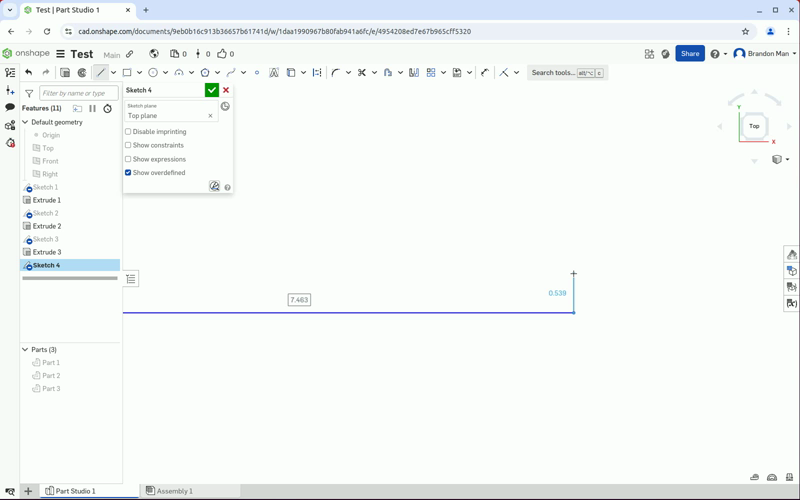
click(573, 273)
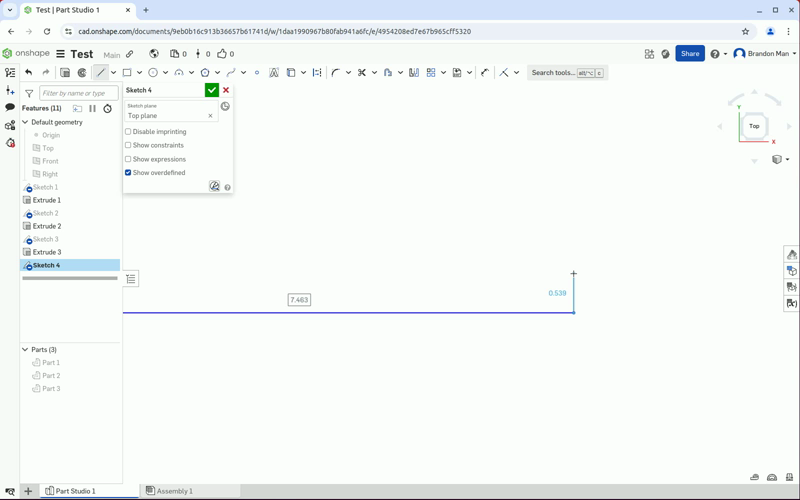
scroll(-6)
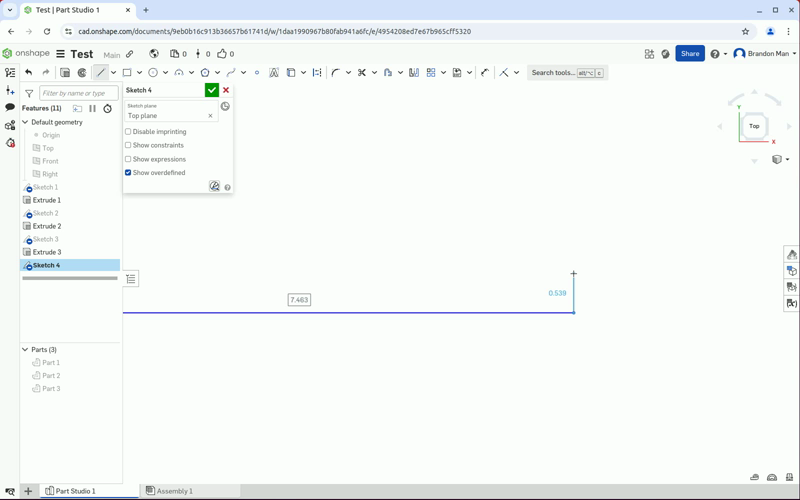
scroll(-6)
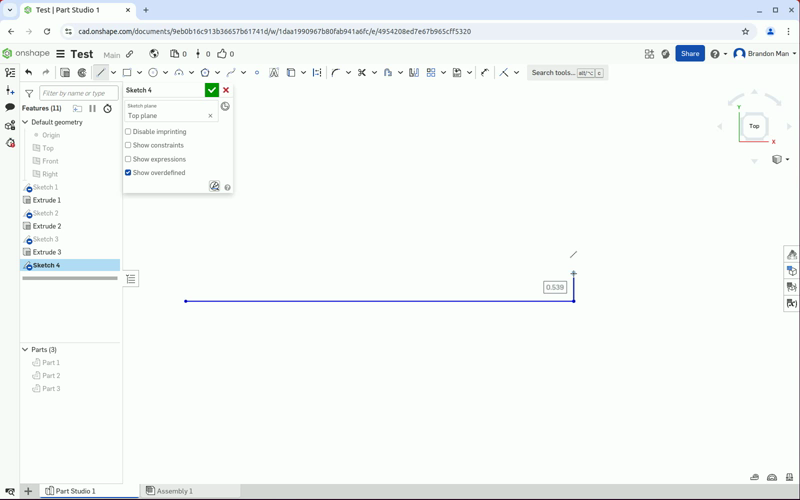
scroll(-6)
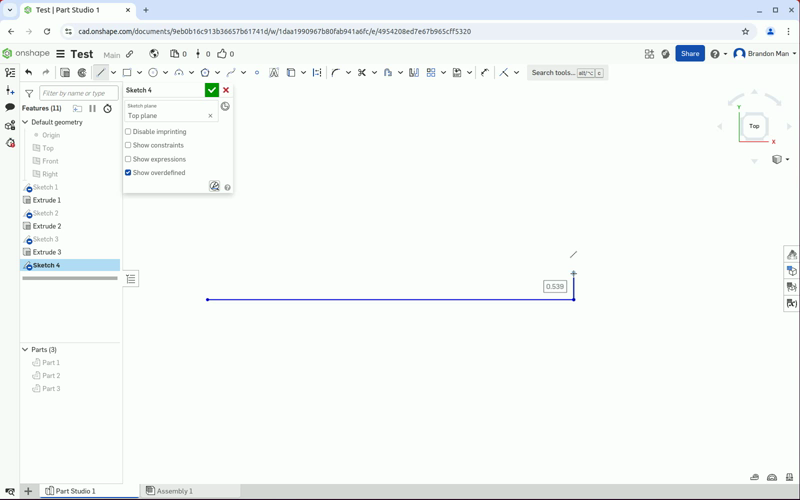
scroll(-6)
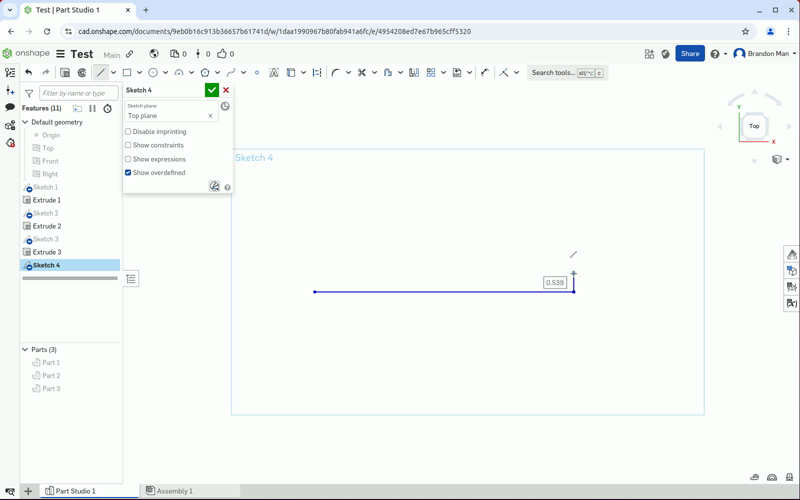
scroll(-6)
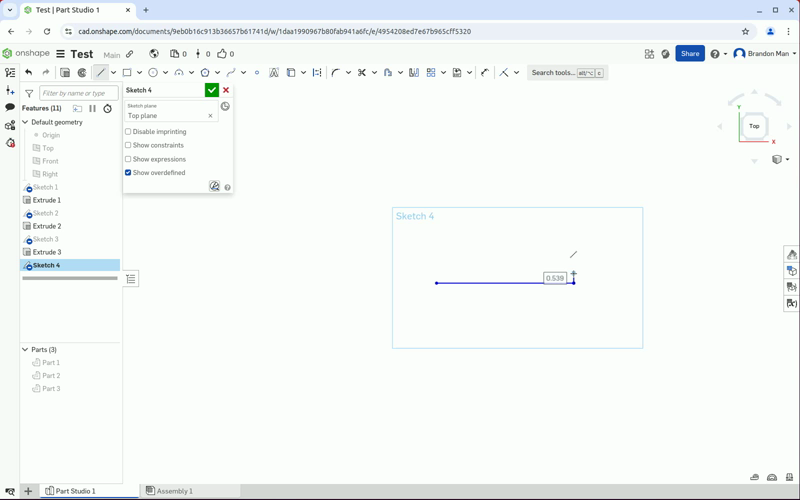
scroll(-6)
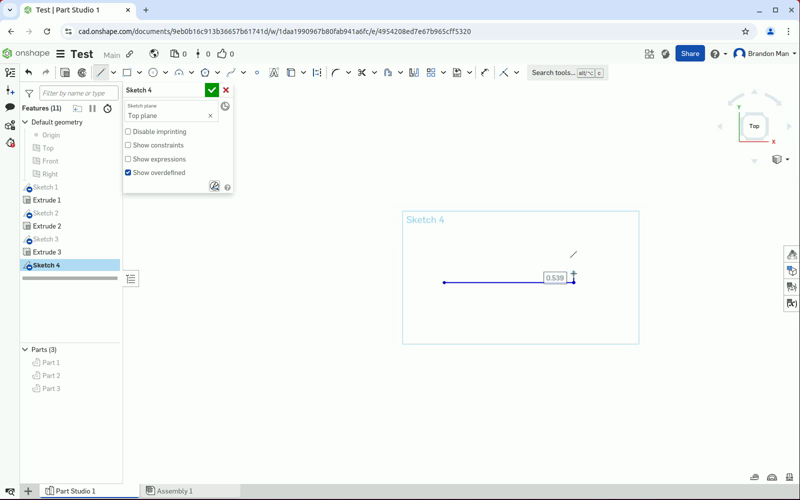
scroll(-6)
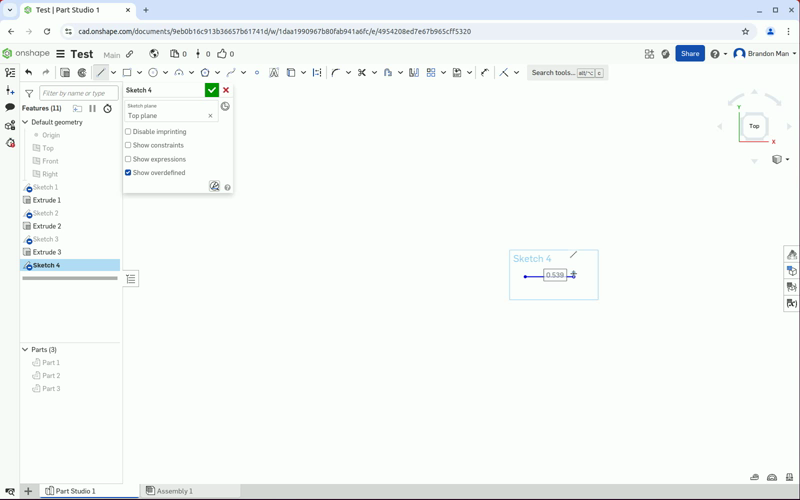
key_up(shift)
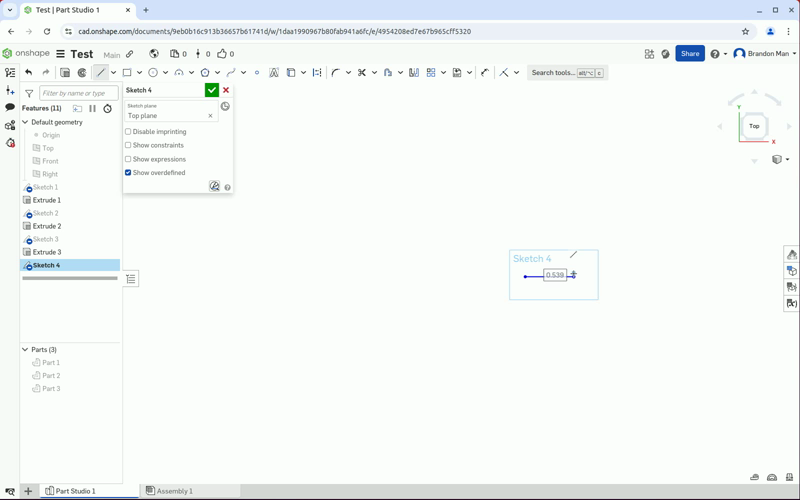
key_down(shift)
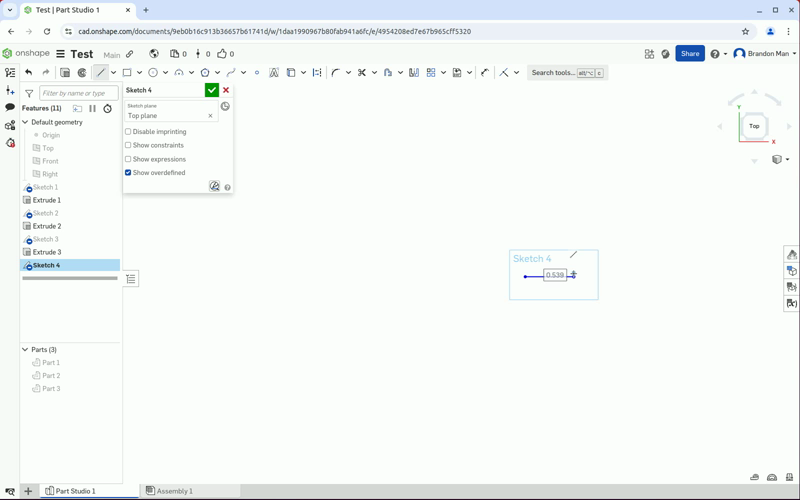
mouse_move(589, 273)
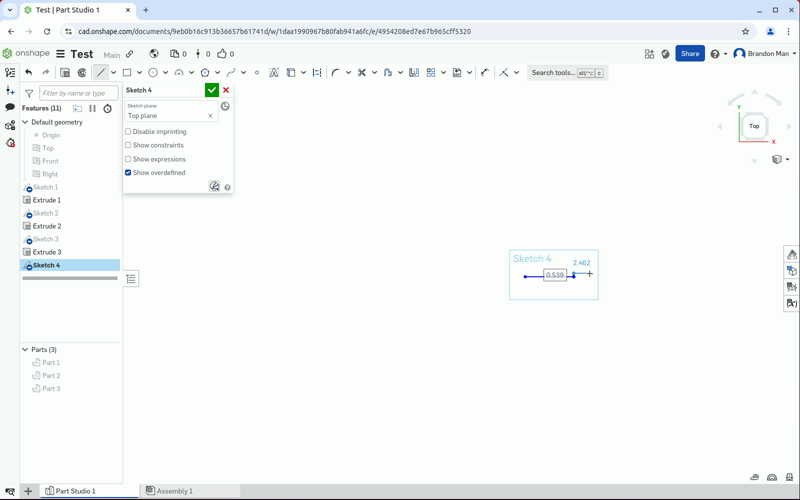
mouse_move(525, 273)
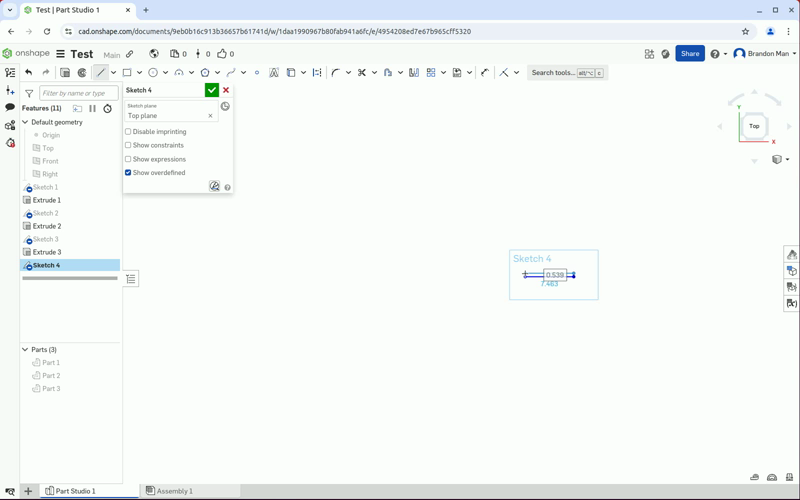
scroll(6)
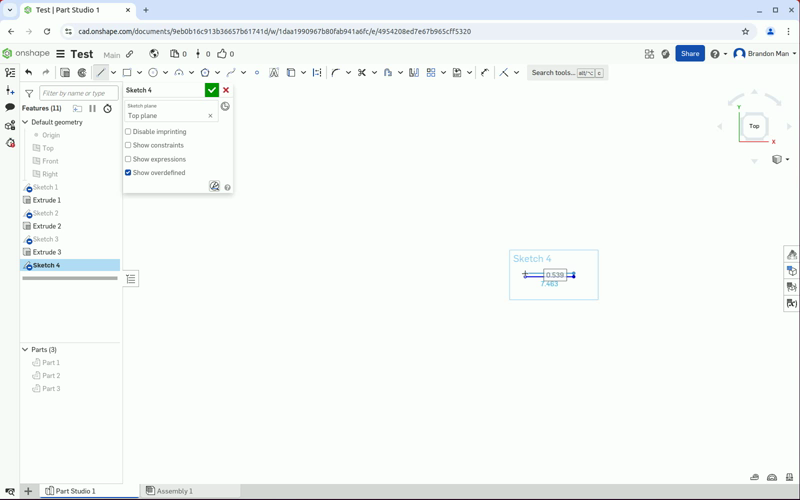
scroll(6)
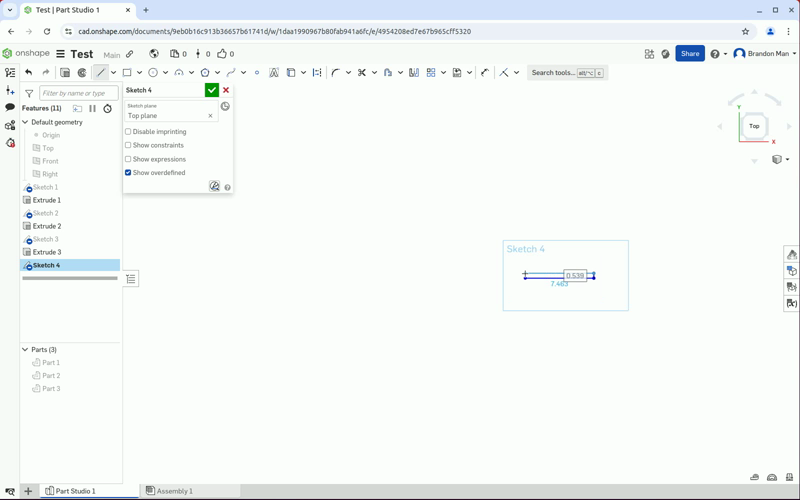
scroll(6)
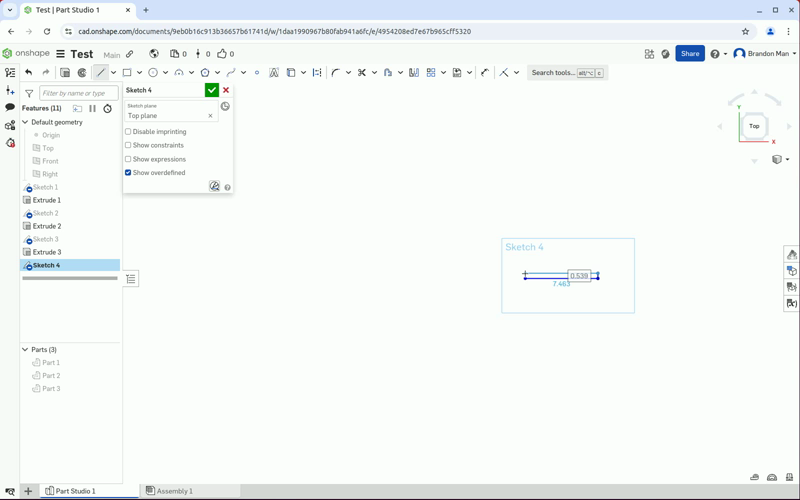
scroll(6)
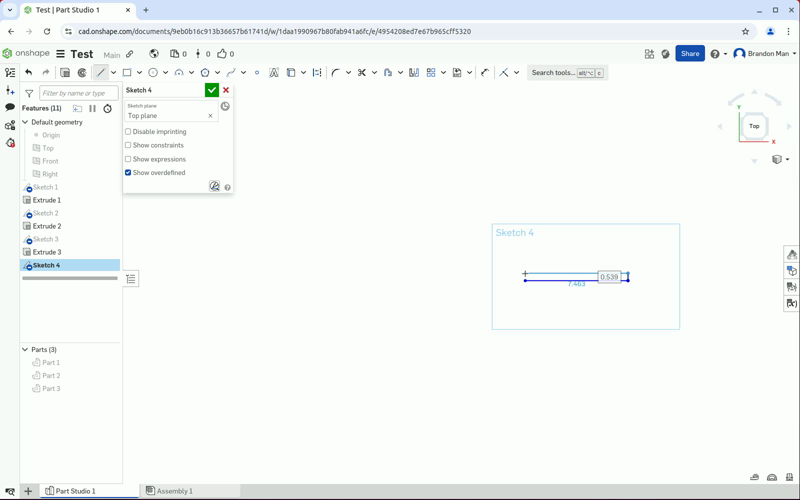
scroll(6)
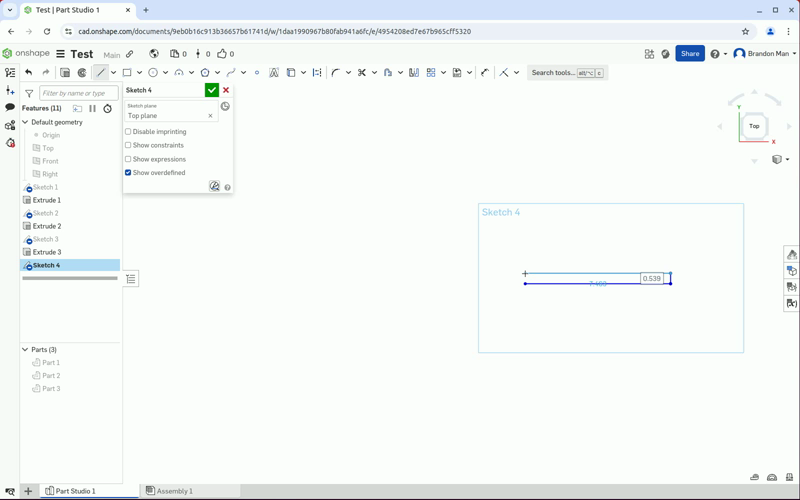
scroll(6)
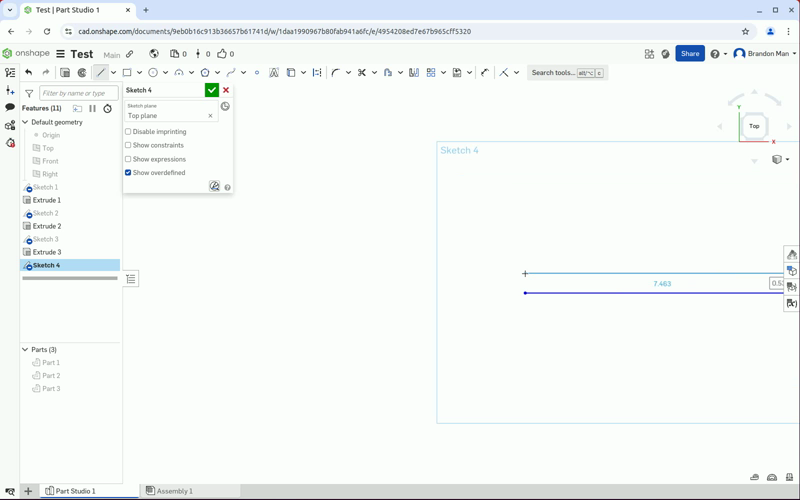
scroll(6)
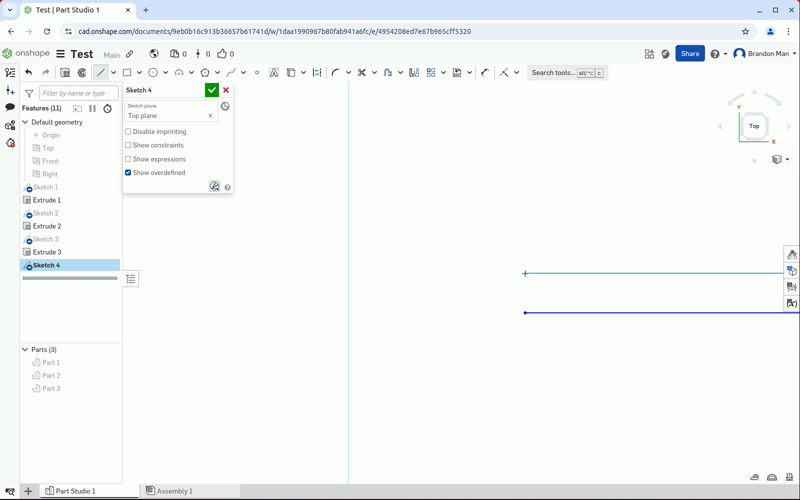
click(525, 273)
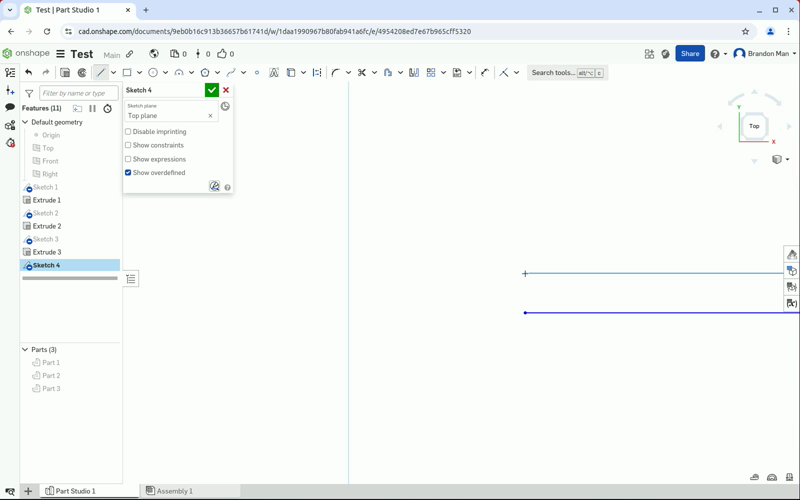
scroll(-6)
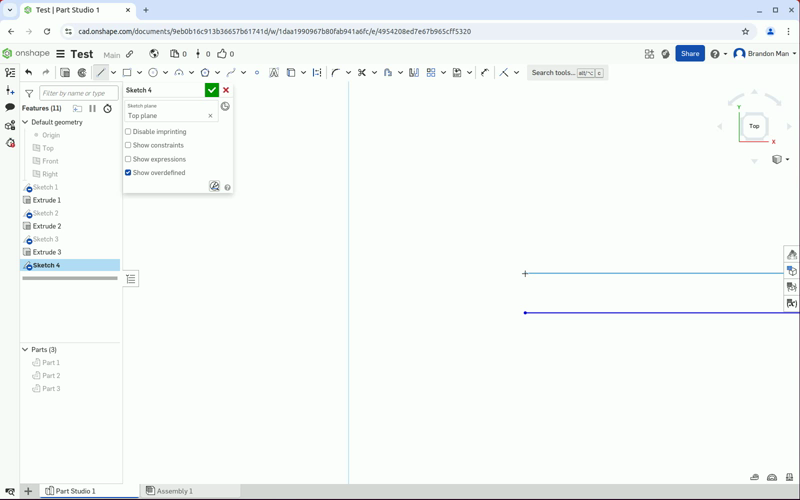
scroll(-6)
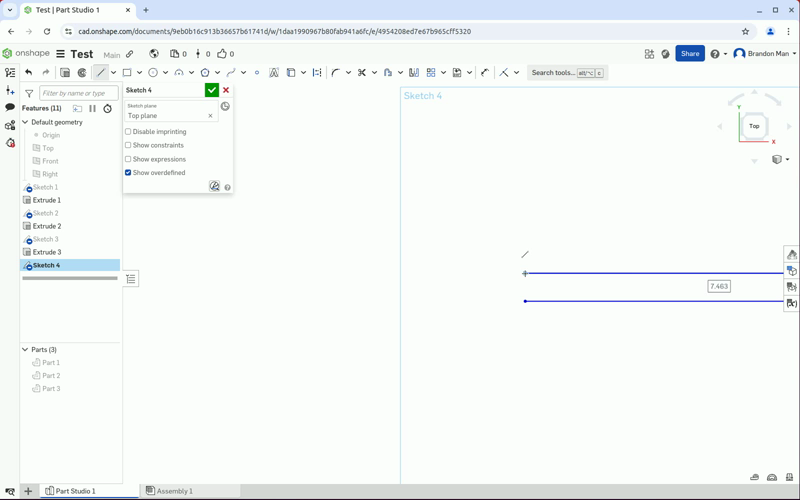
scroll(-6)
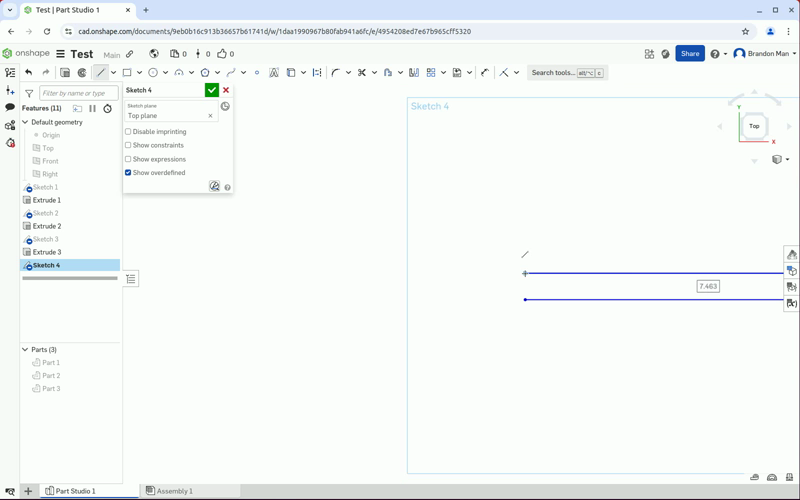
scroll(-6)
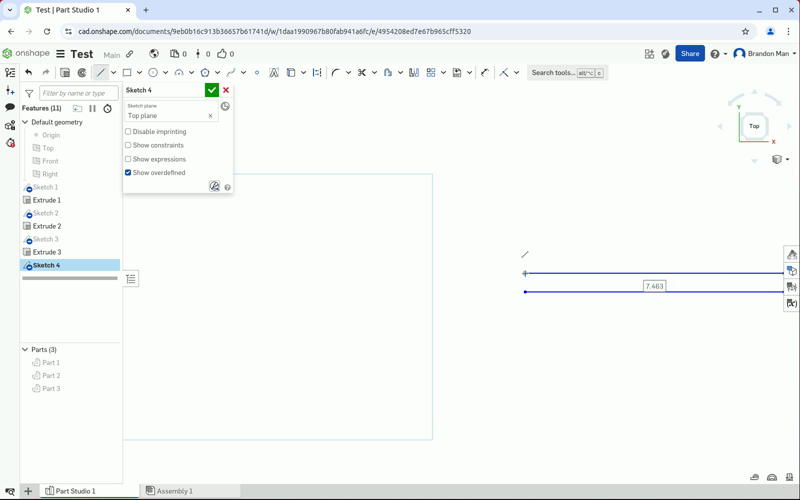
scroll(-6)
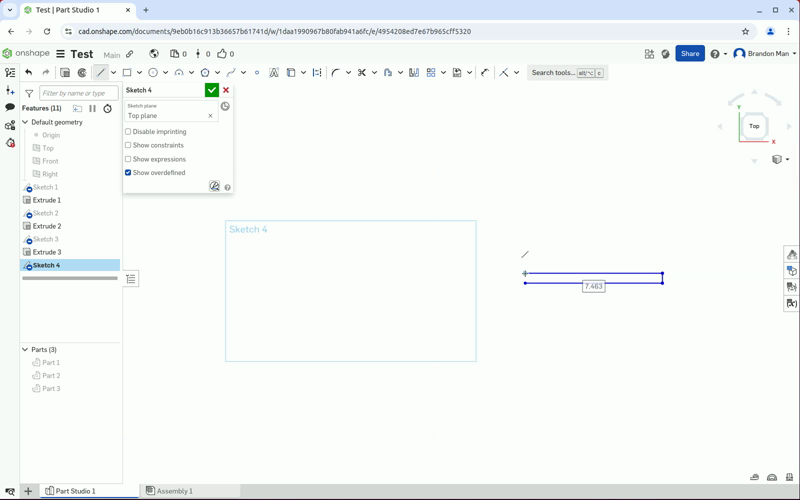
scroll(-6)
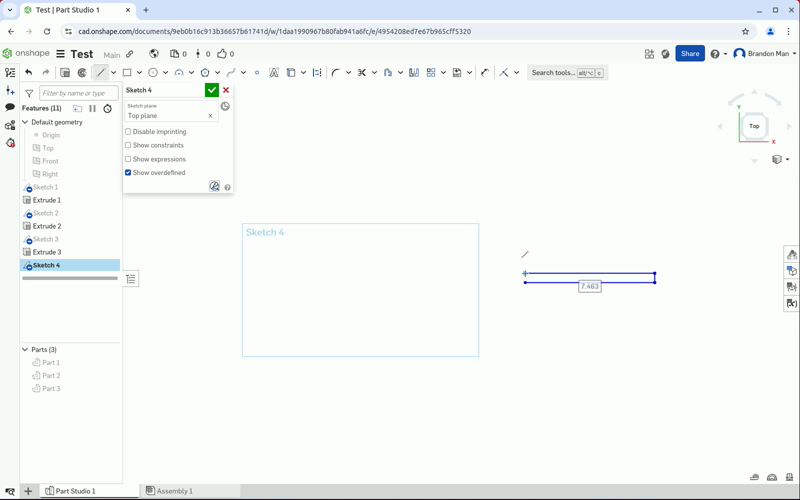
scroll(-6)
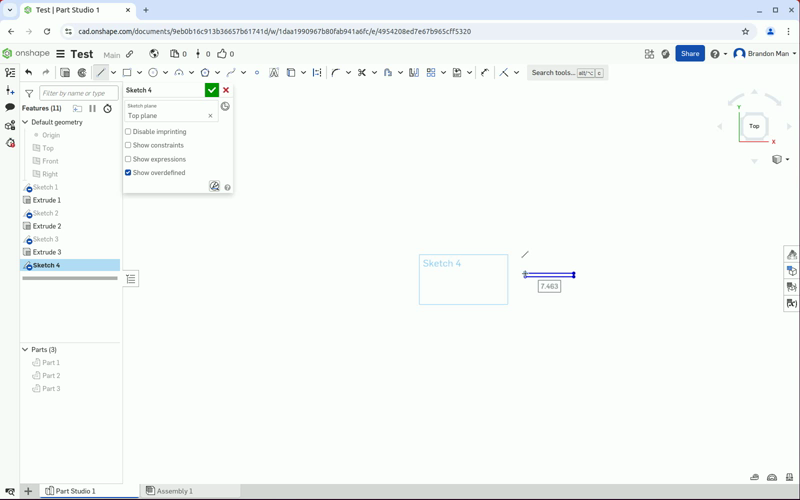
key_up(shift)
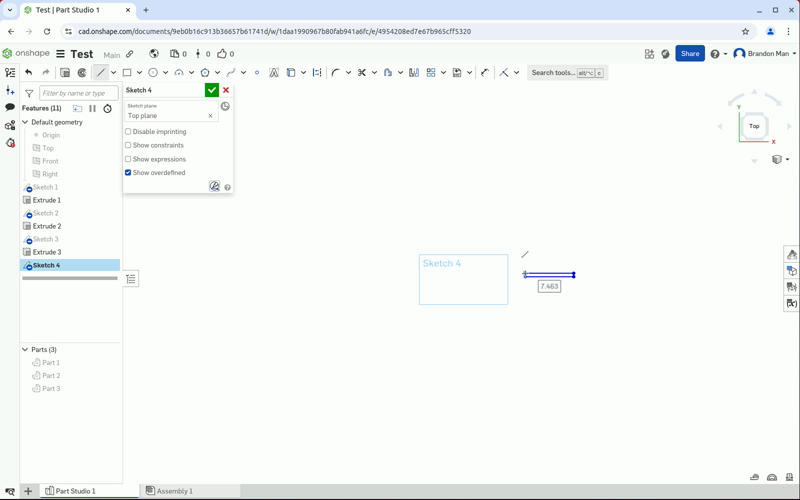
mouse_move(555, 273)
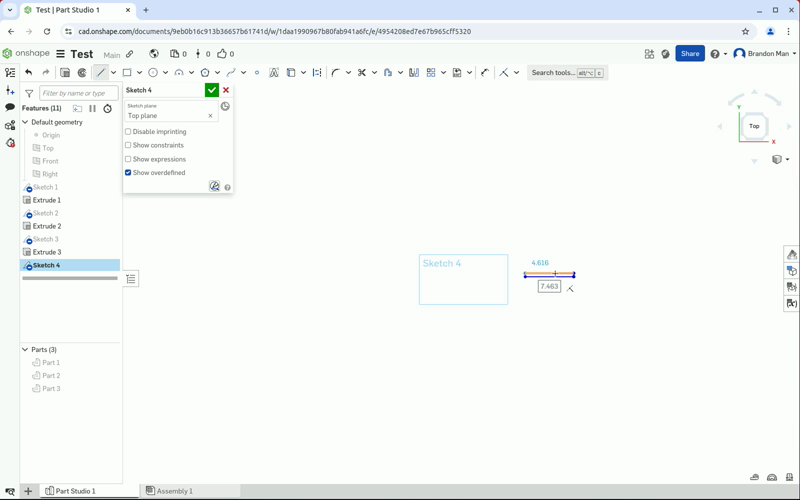
key_down(shift)
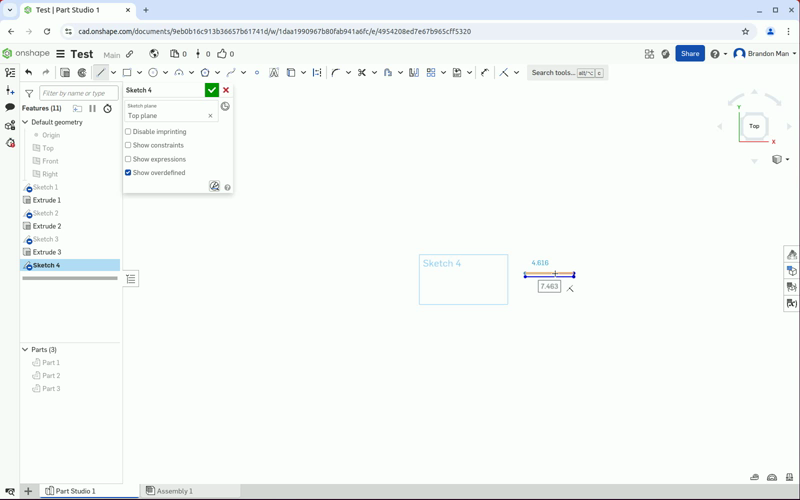
mouse_move(525, 276)
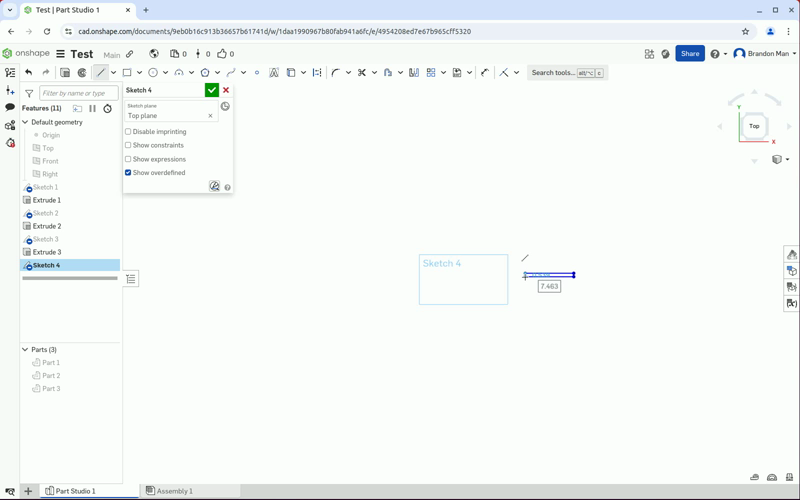
scroll(6)
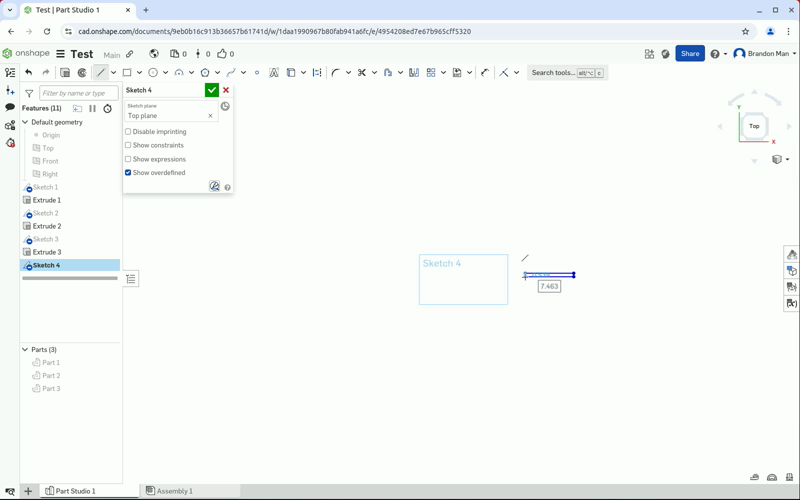
scroll(6)
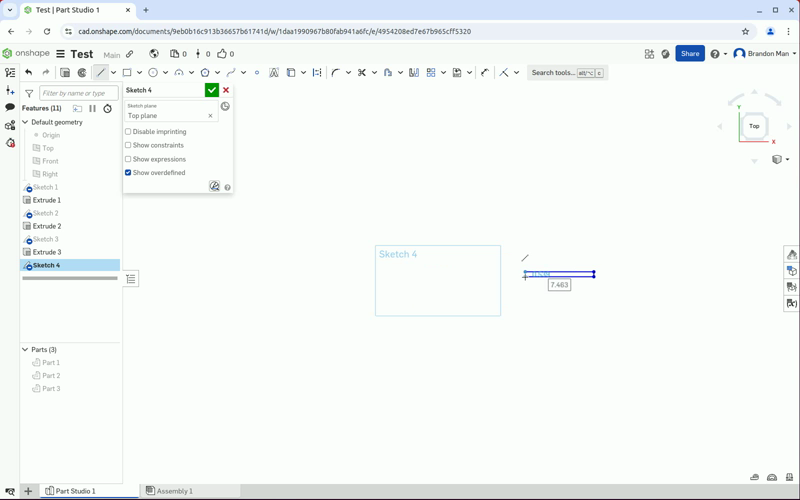
scroll(6)
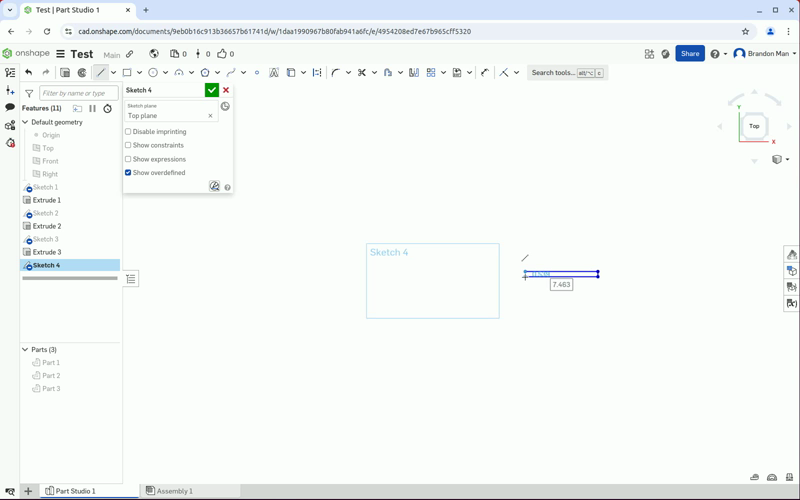
scroll(6)
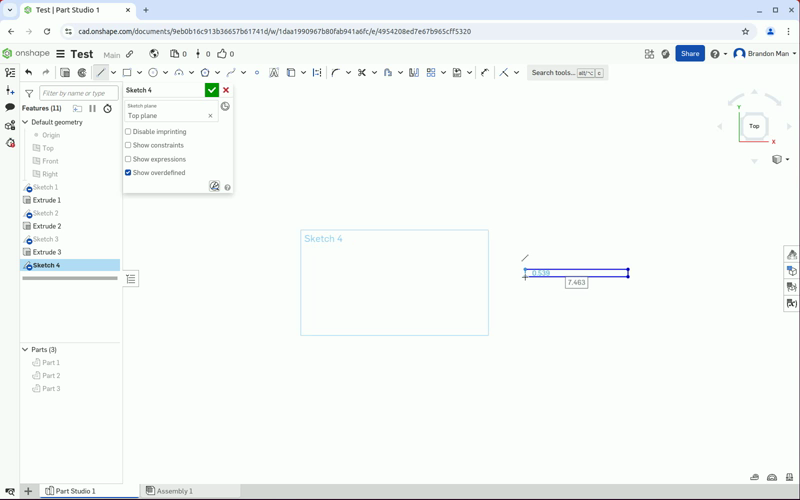
scroll(6)
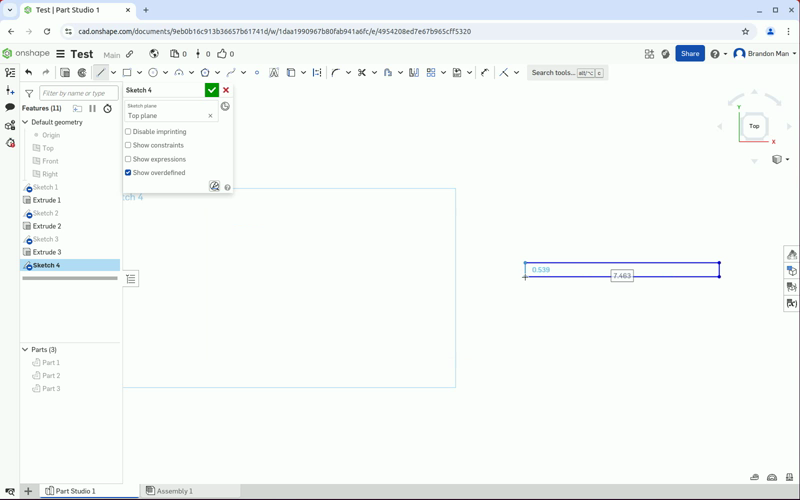
scroll(6)
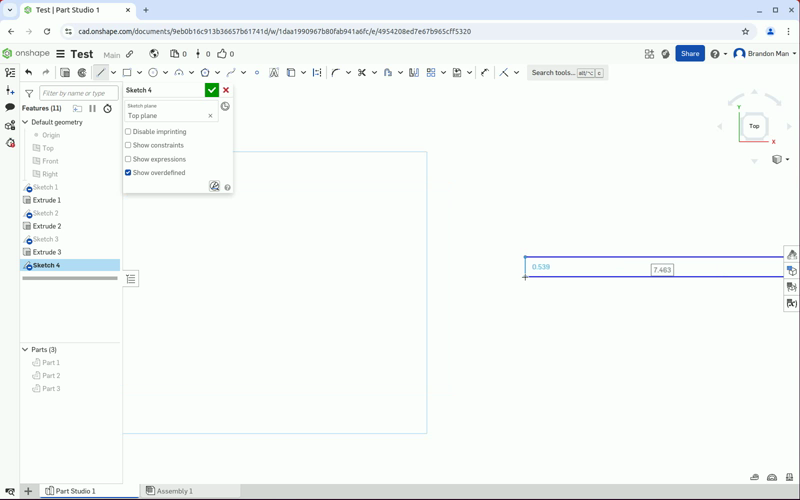
scroll(6)
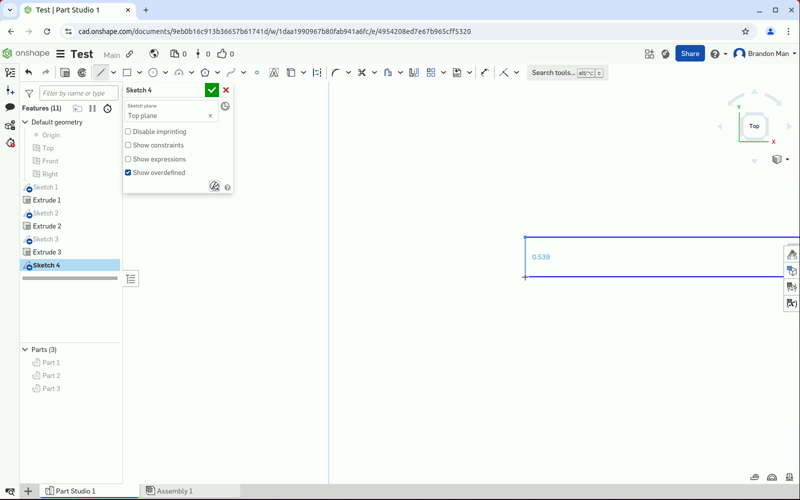
key_up(shift)
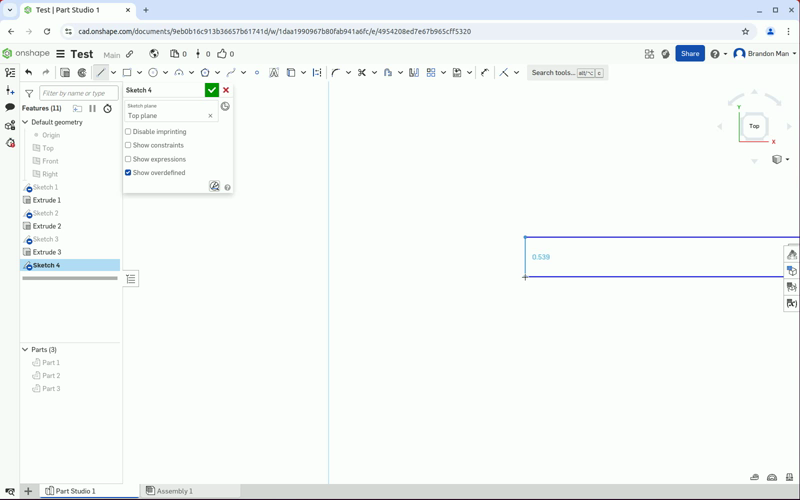
click(525, 276)
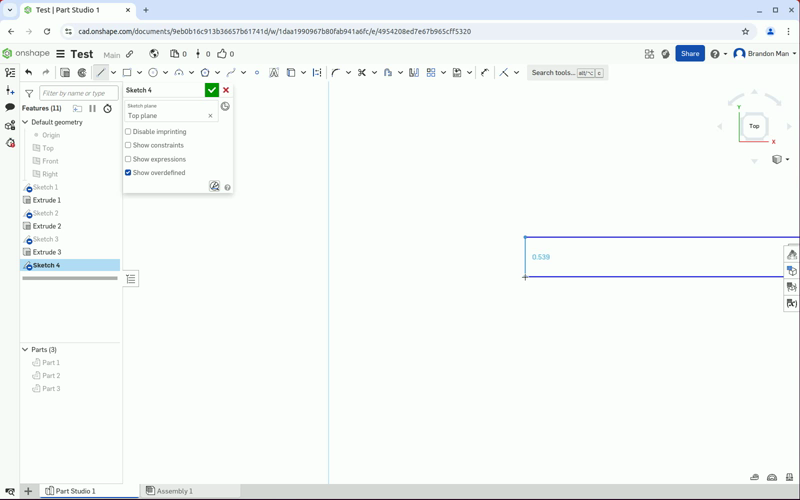
scroll(-6)
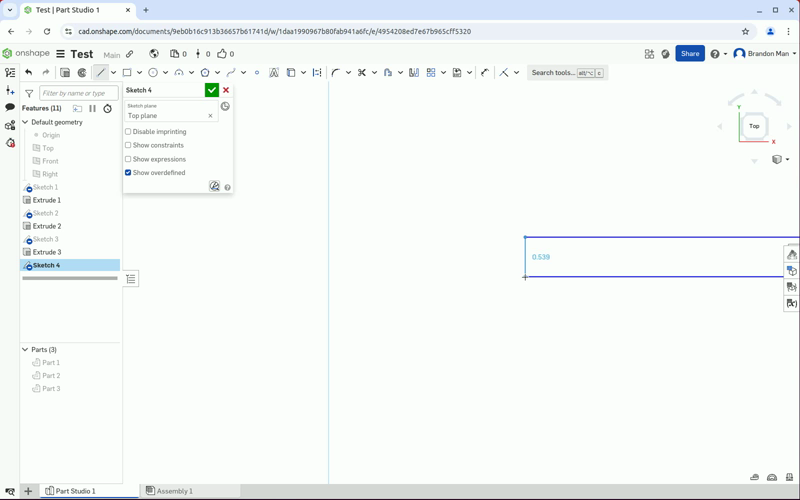
scroll(-6)
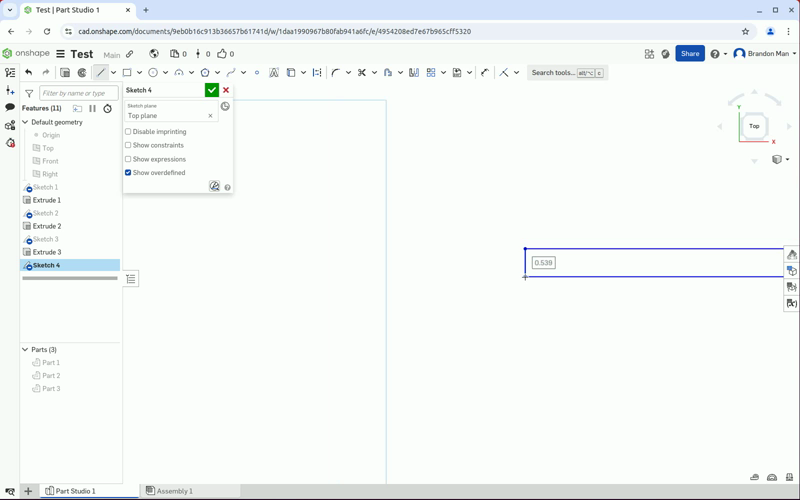
scroll(-6)
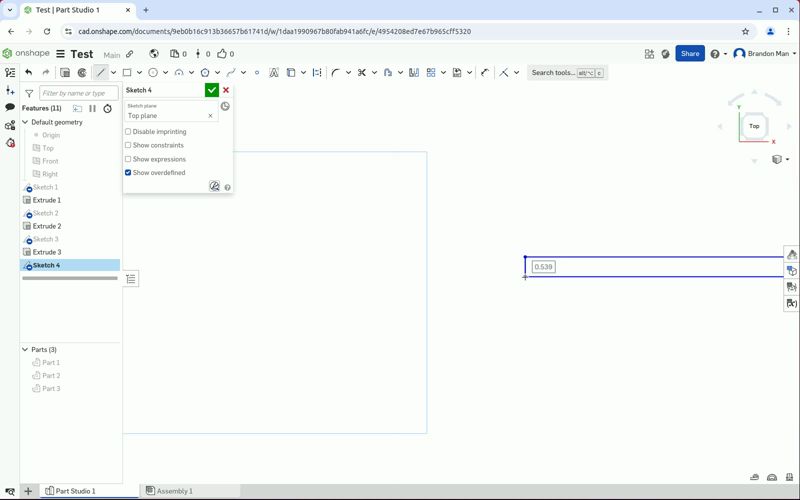
scroll(-6)
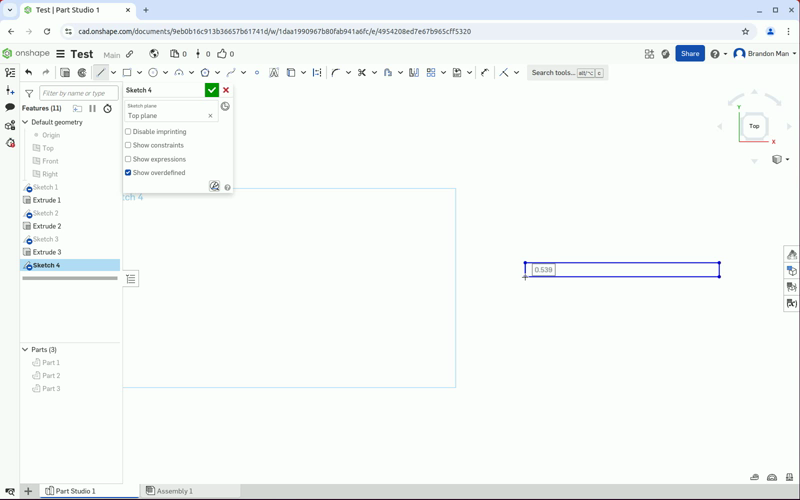
scroll(-6)
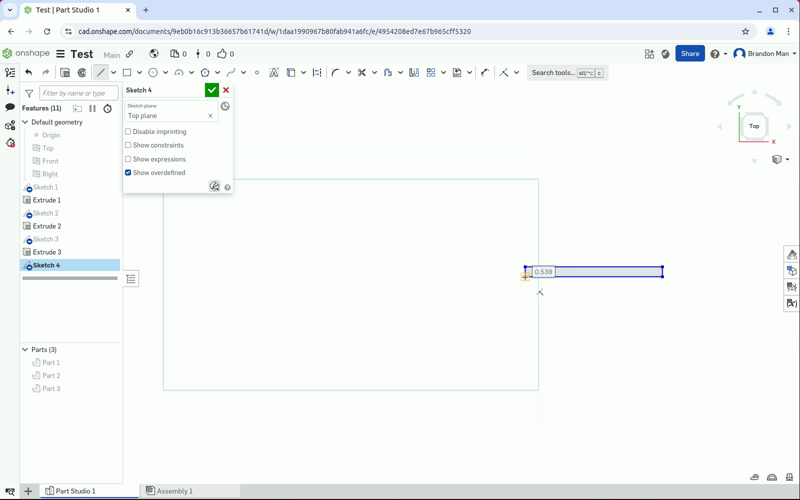
scroll(-6)
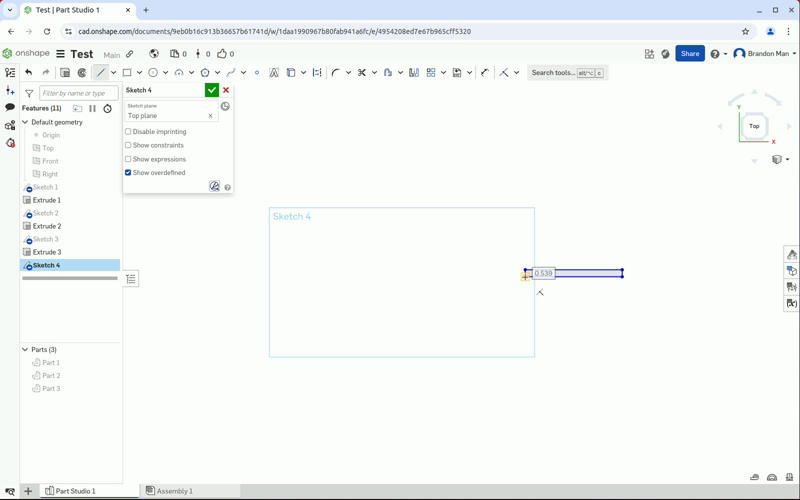
scroll(-6)
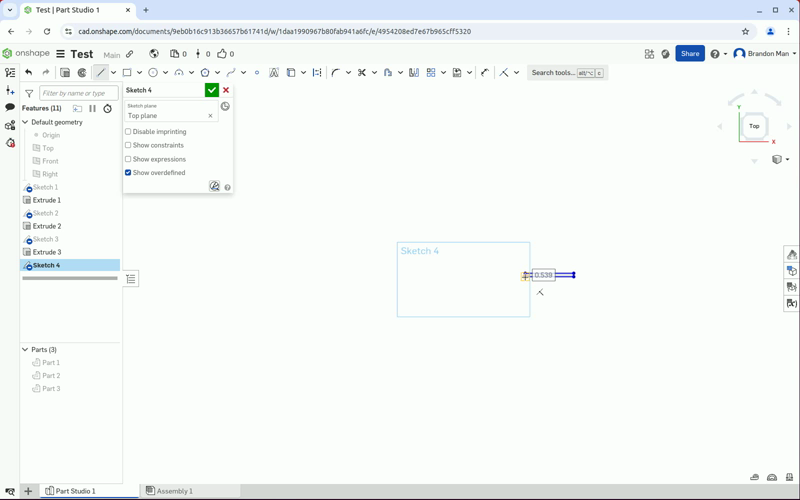
key(esc)
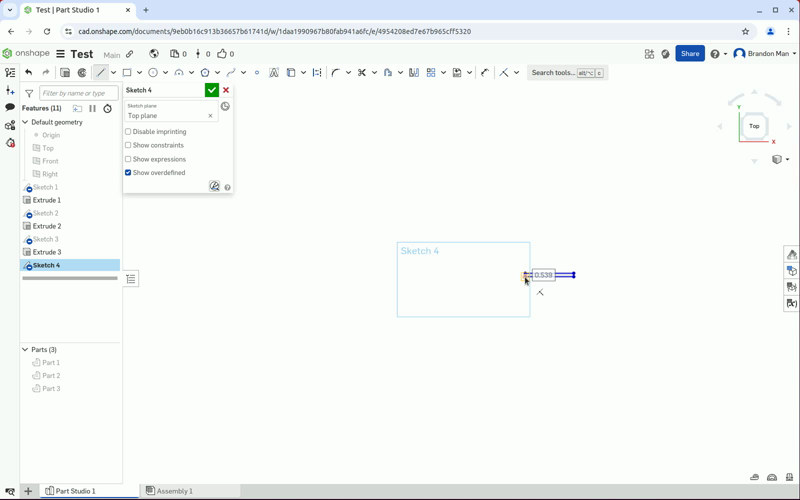
mouse_move(543, 276)
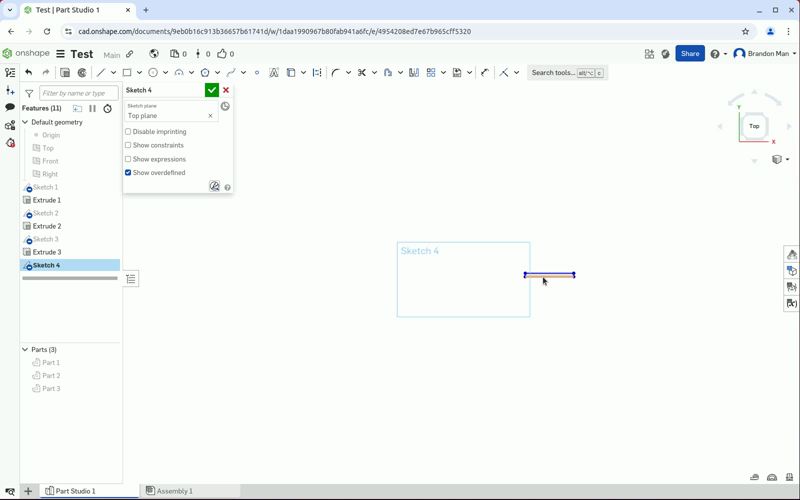
scroll(6)
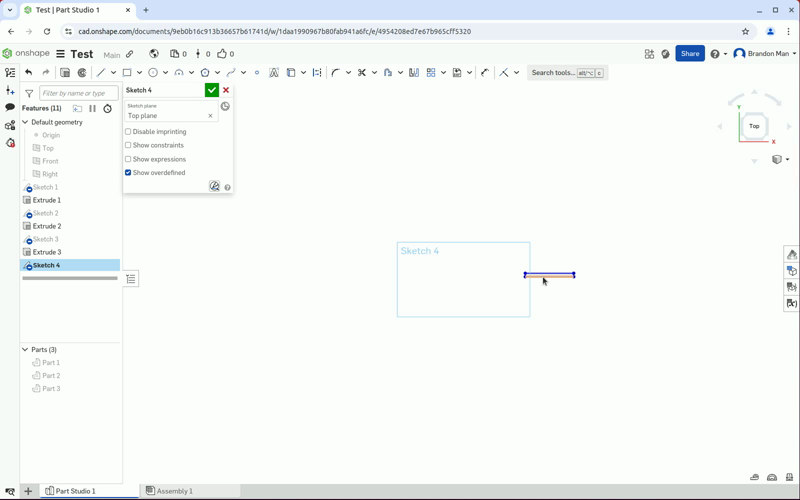
scroll(6)
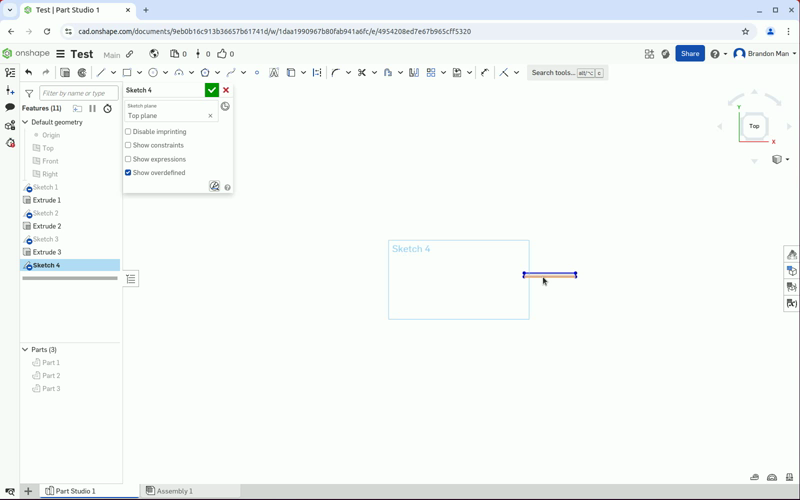
scroll(6)
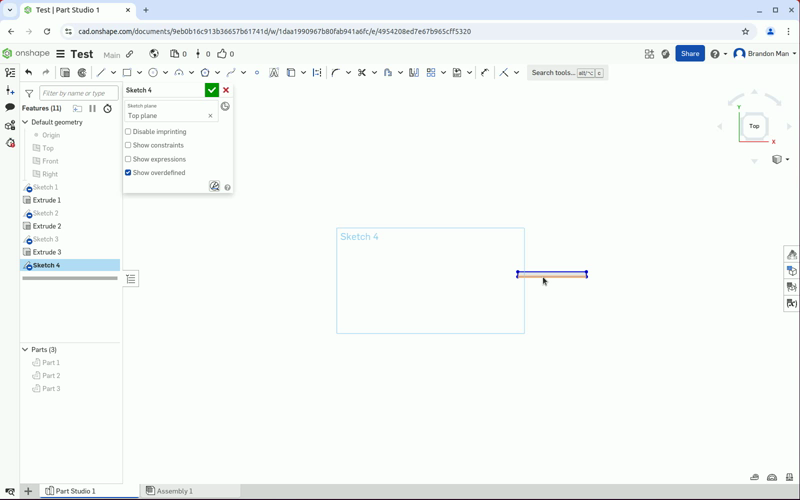
scroll(6)
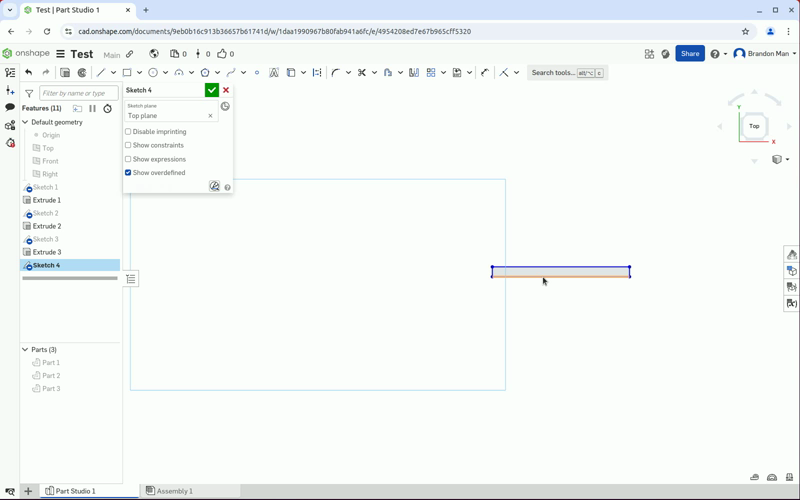
scroll(6)
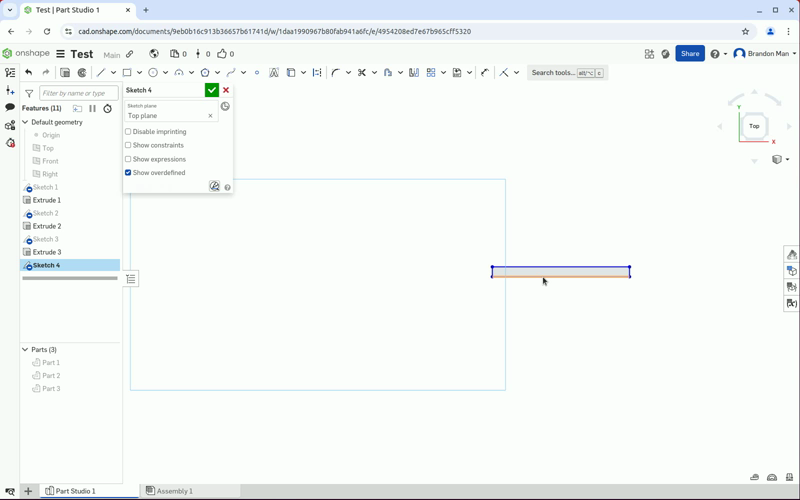
scroll(6)
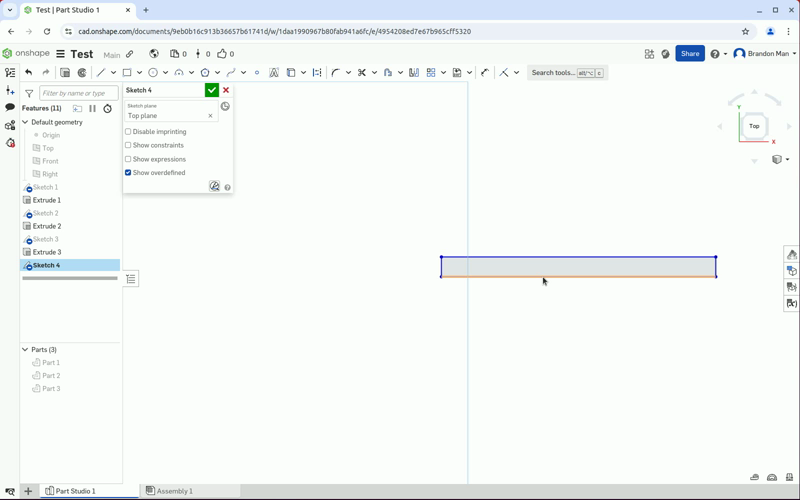
scroll(6)
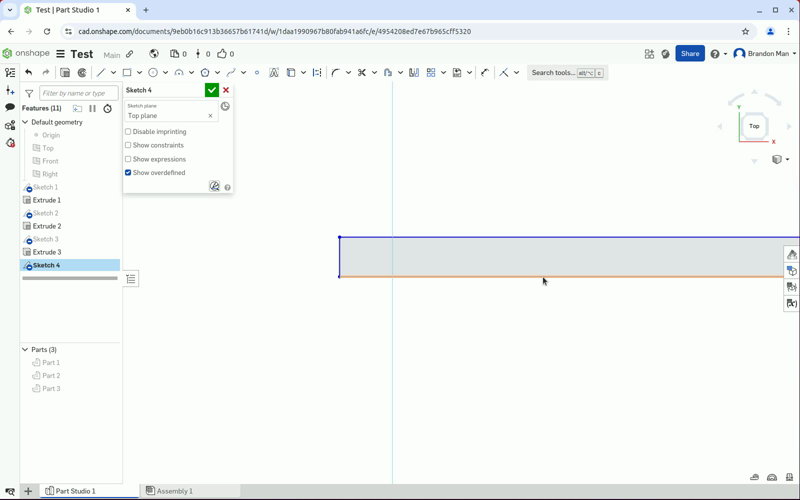
click(543, 276)
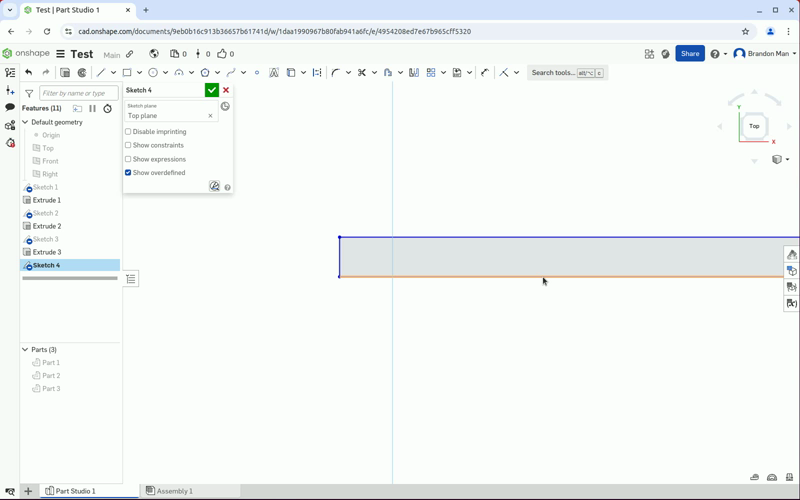
scroll(-6)
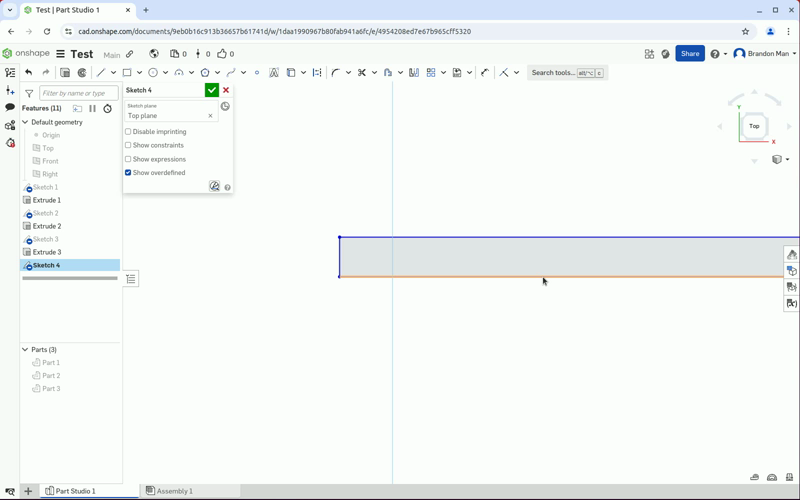
scroll(-6)
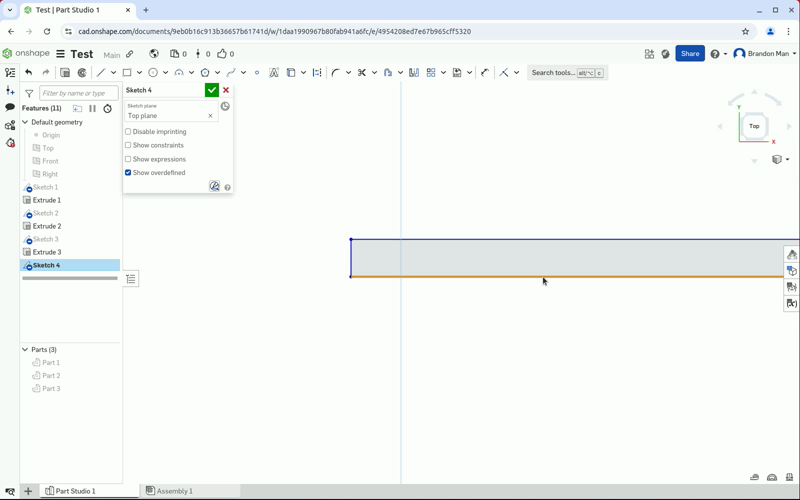
scroll(-6)
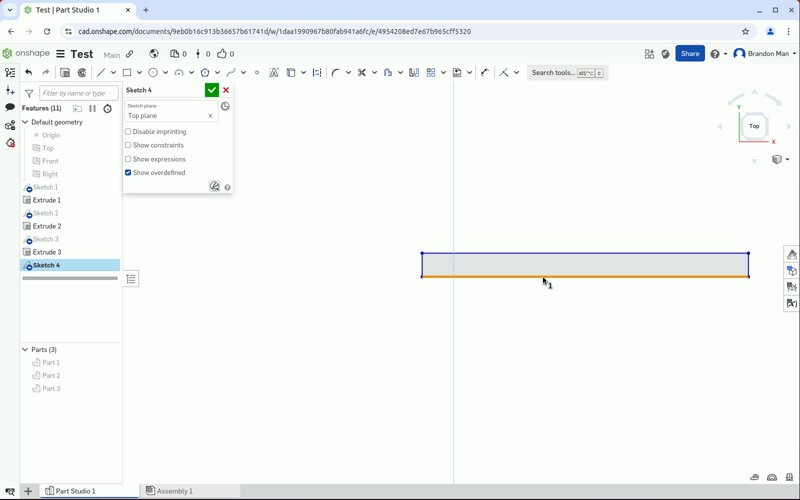
scroll(-6)
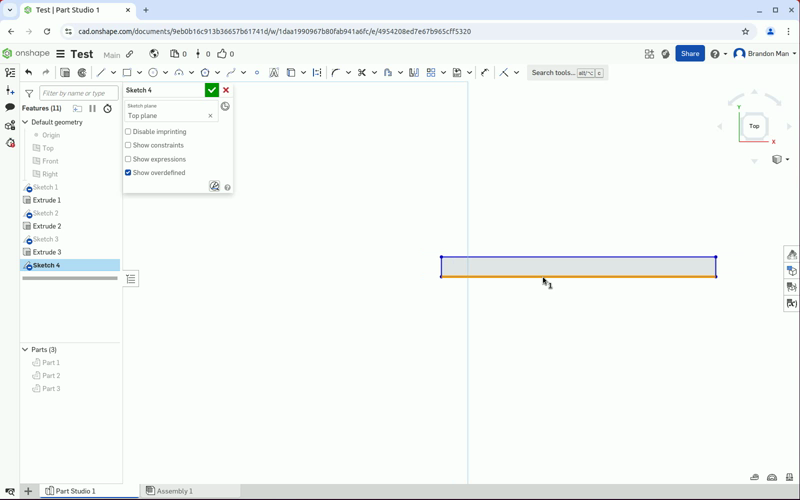
scroll(-6)
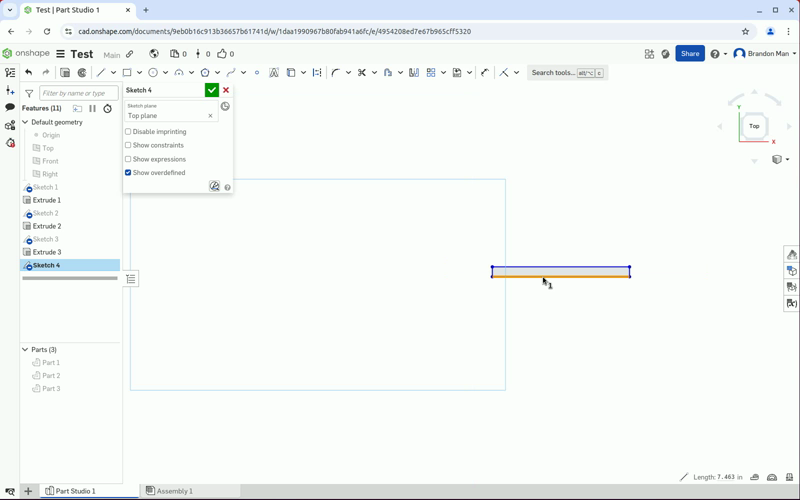
scroll(-6)
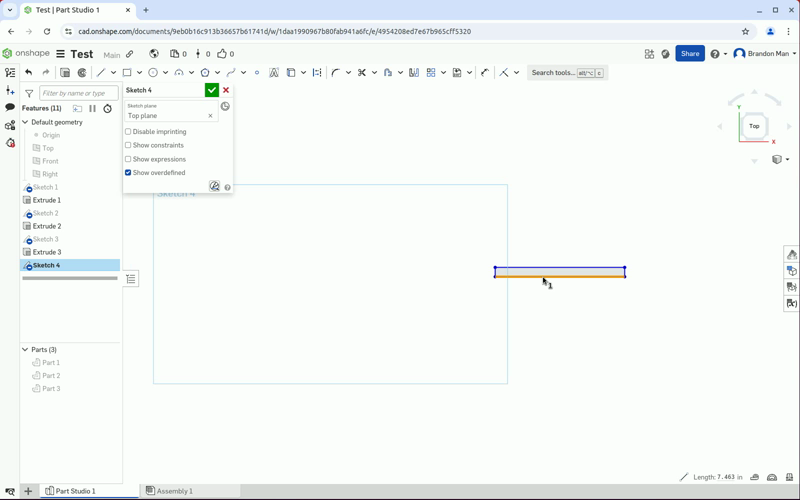
scroll(-6)
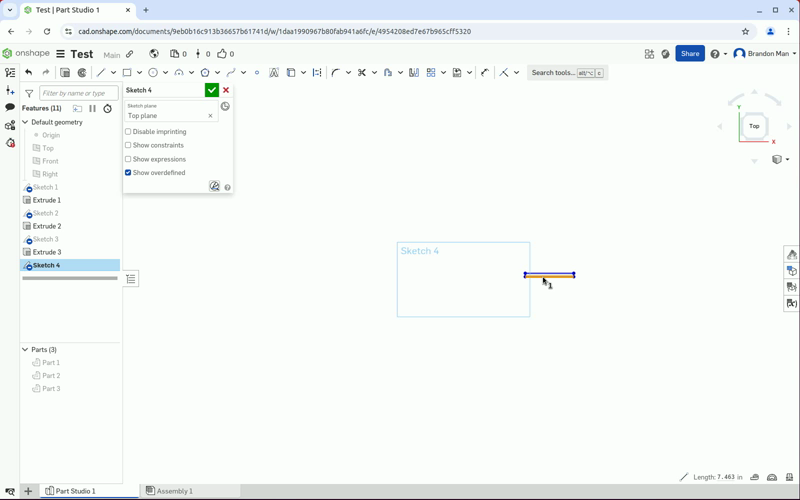
mouse_move(73, 352)
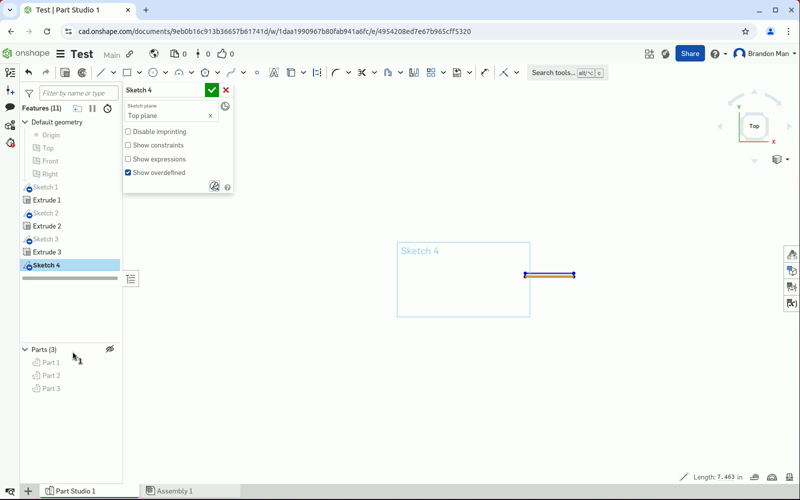
key(shift+y)
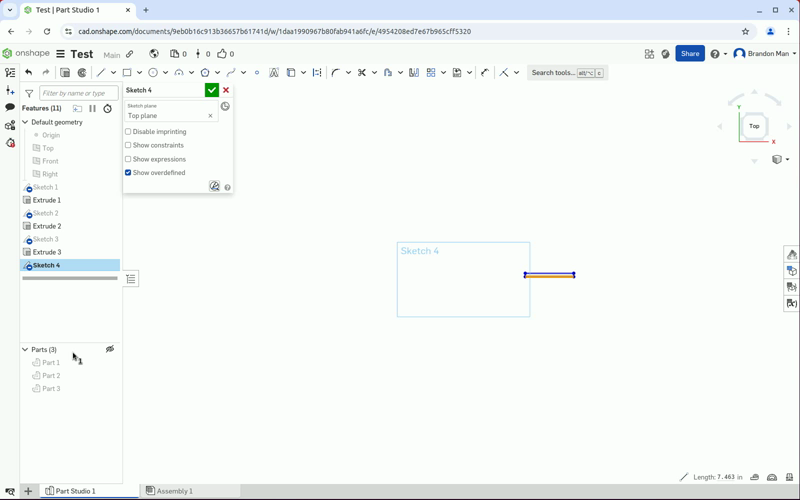
key(shift+e)
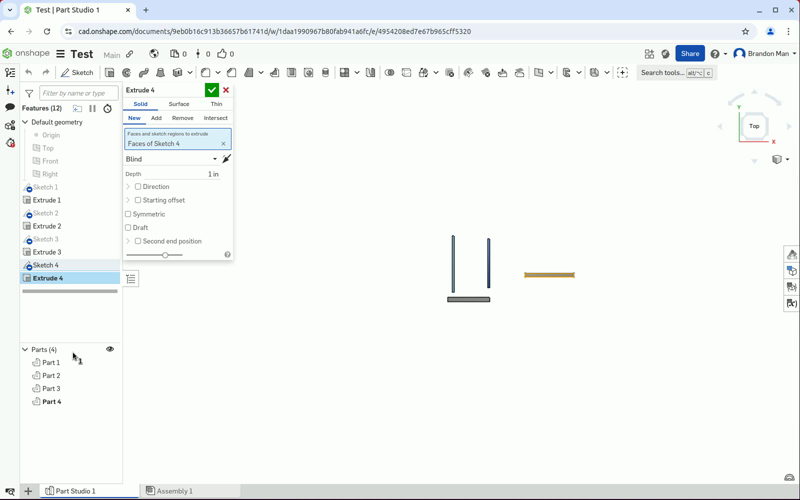
mouse_move(143, 106)
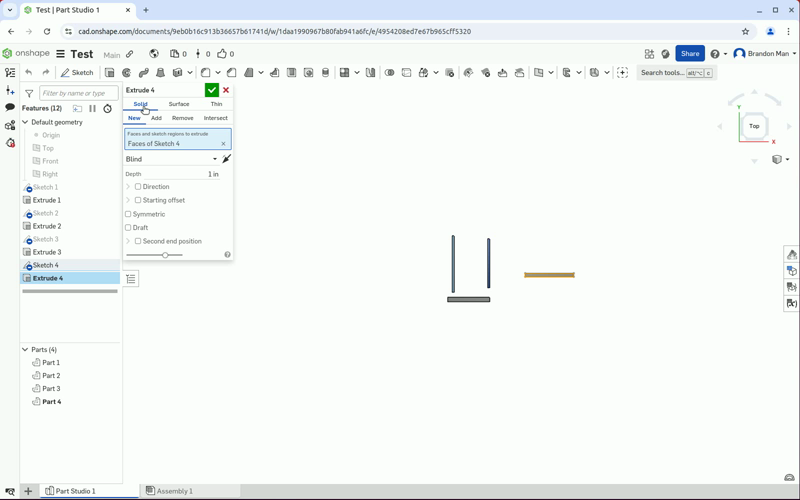
click(143, 106)
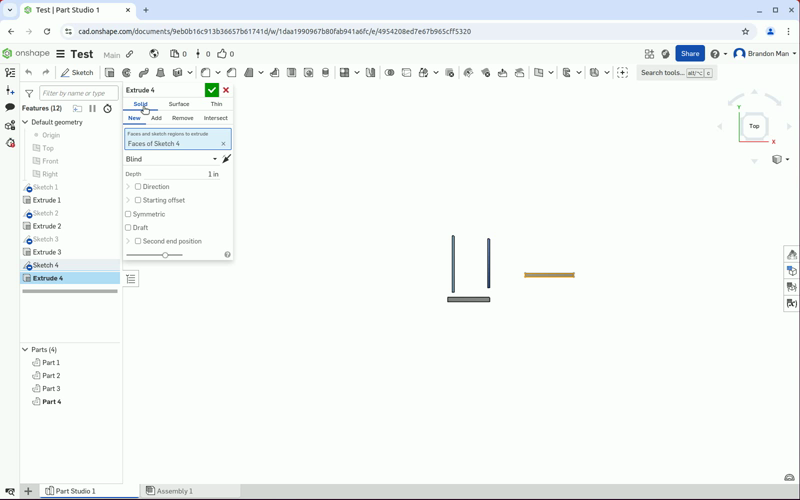
mouse_move(137, 120)
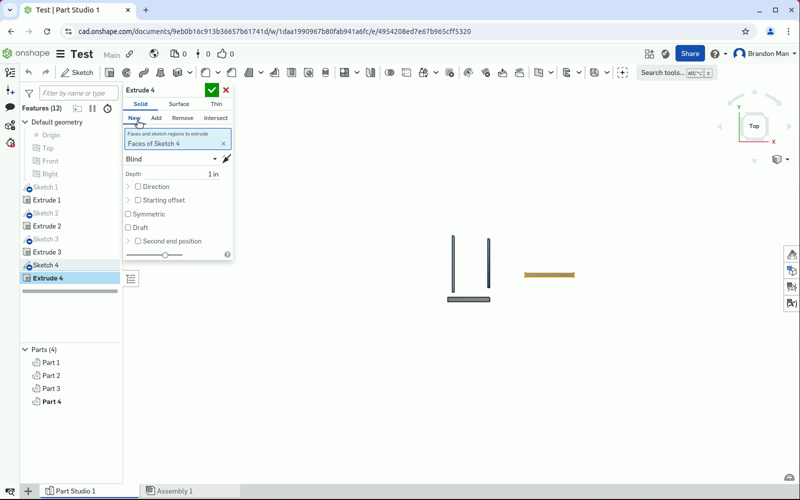
click(137, 120)
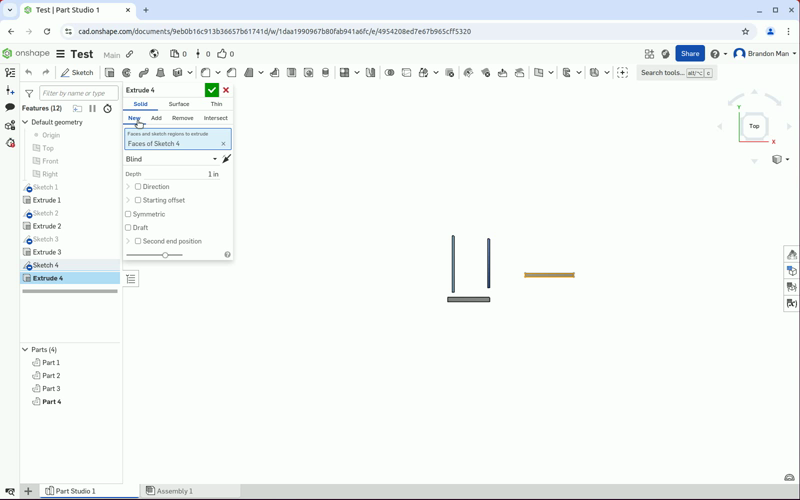
key(tab, 4)
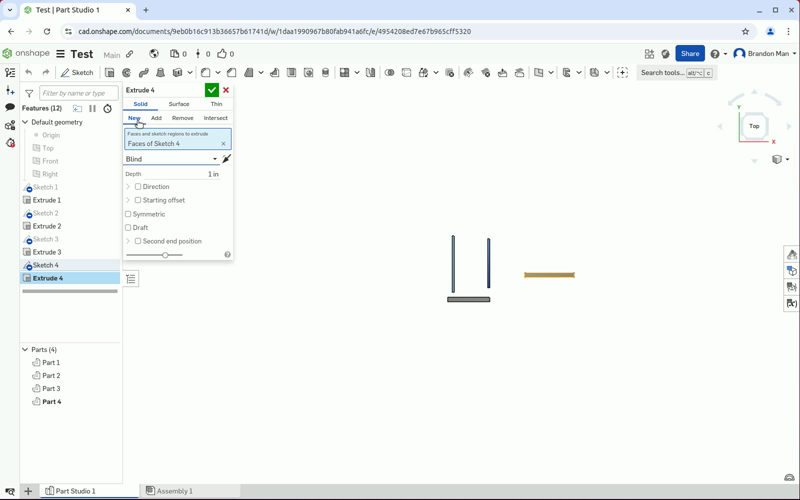
text(0.241)
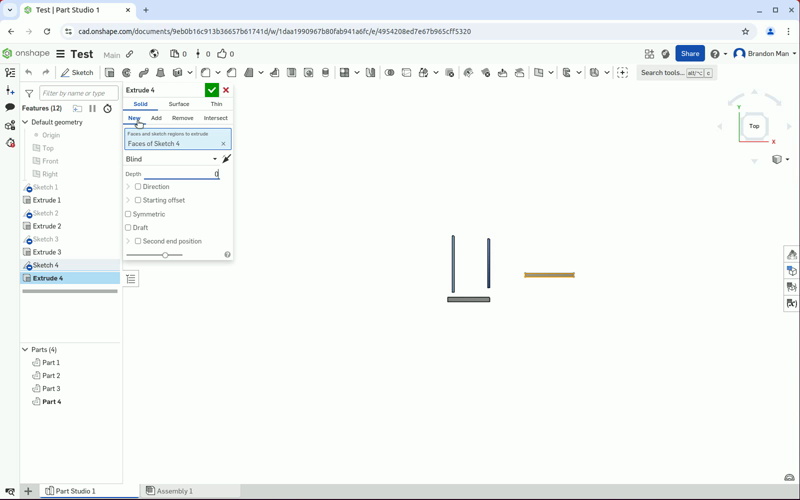
key(enter)
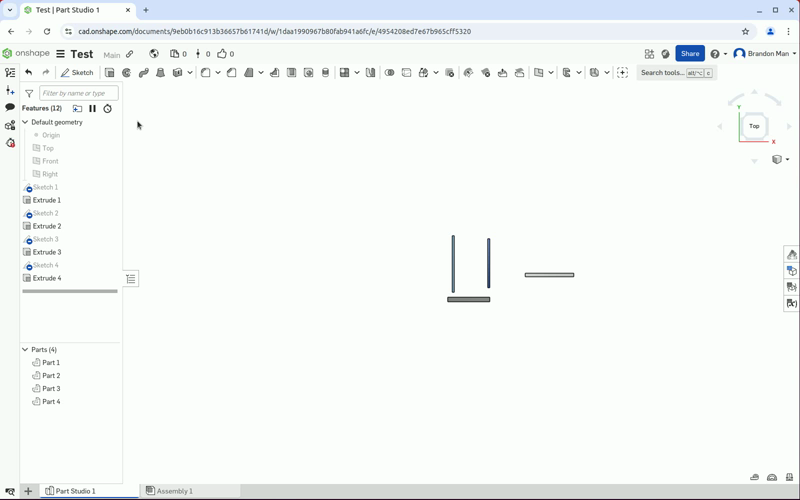
key(shift+h)
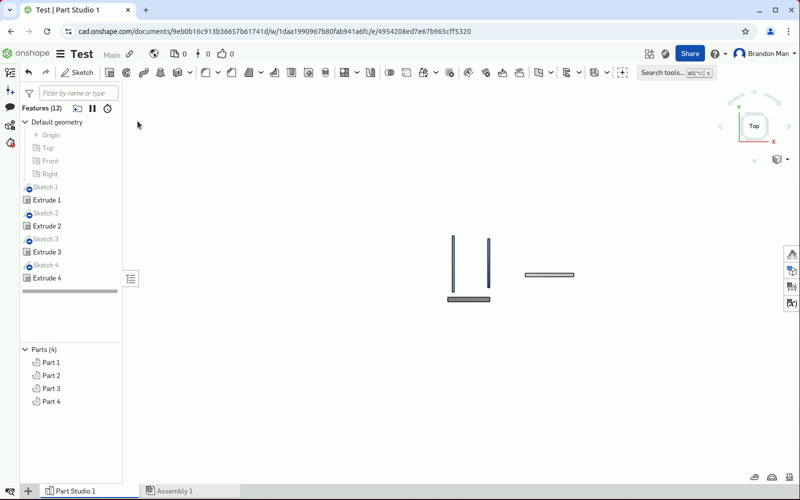
key(shift+h)
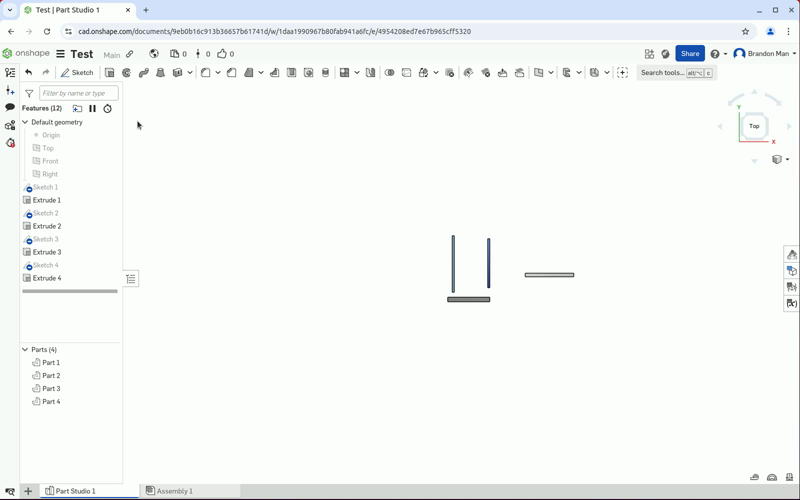
mouse_move(73, 189)
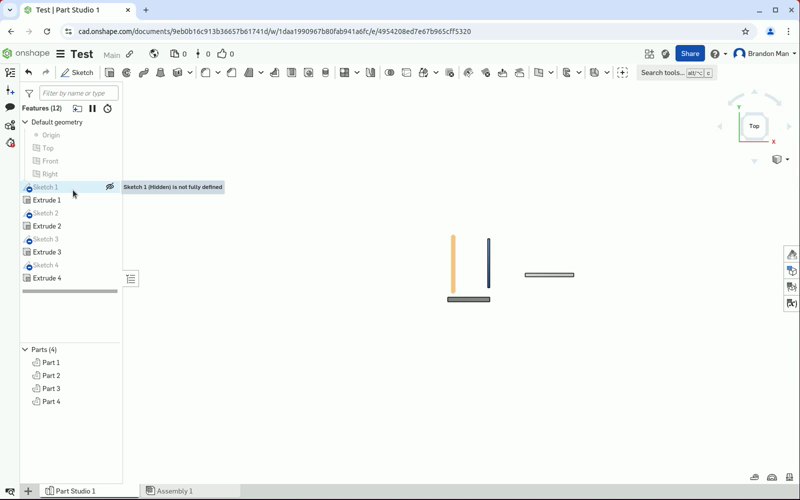
click(73, 189)
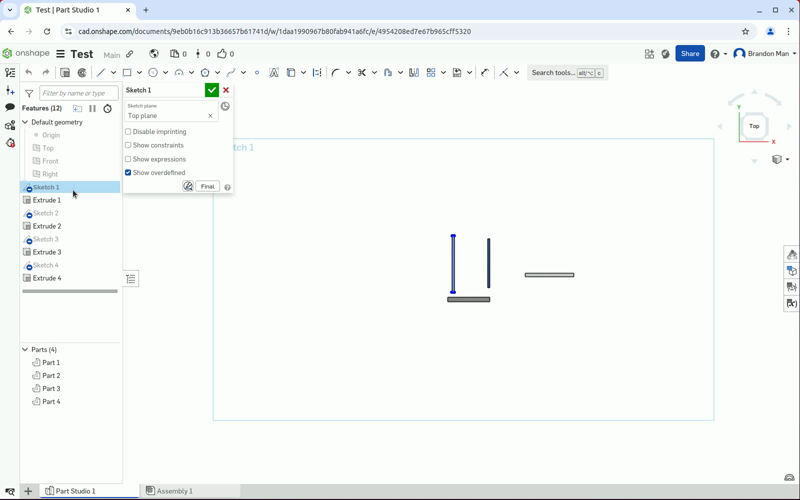
mouse_move(229, 92)
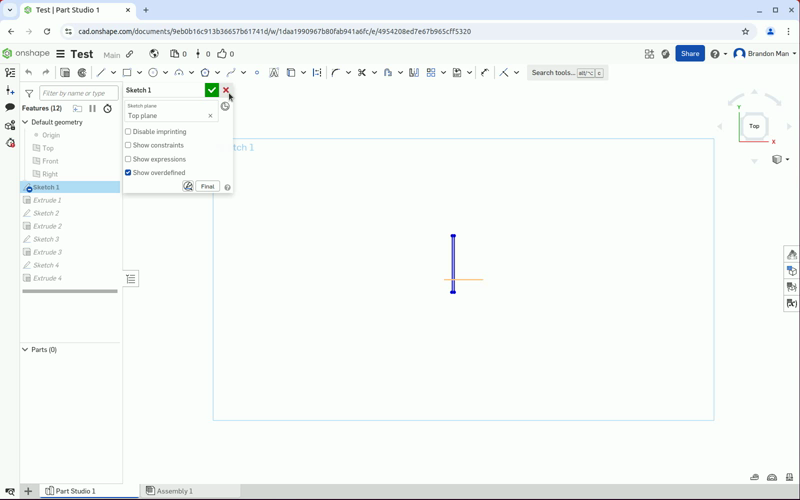
click(229, 92)
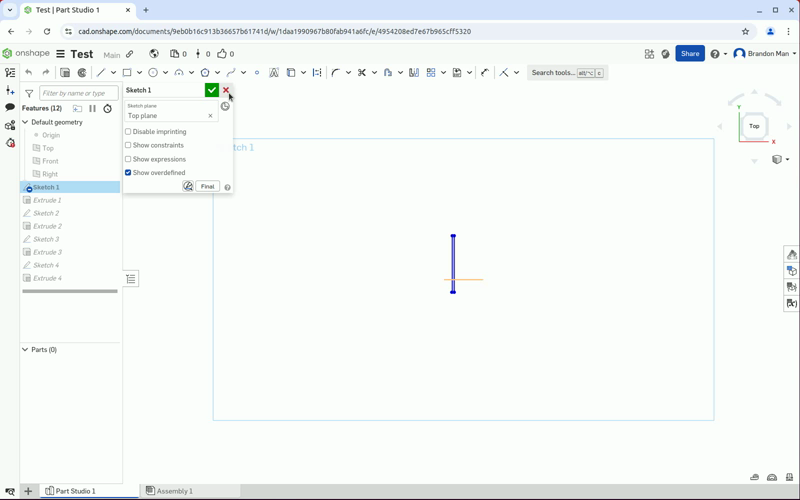
key(shift+s)
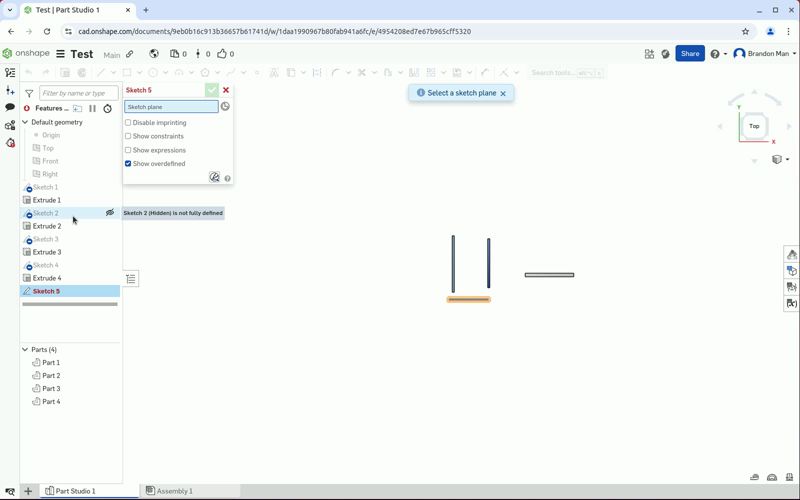
scroll(3)
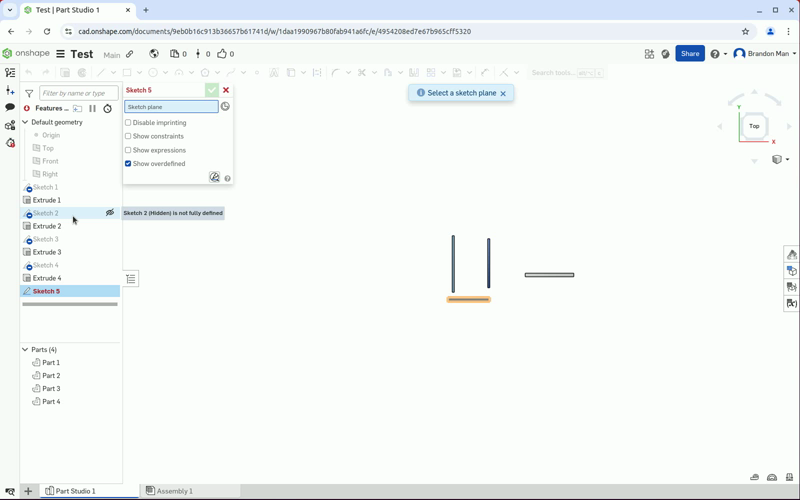
mouse_move(73, 150)
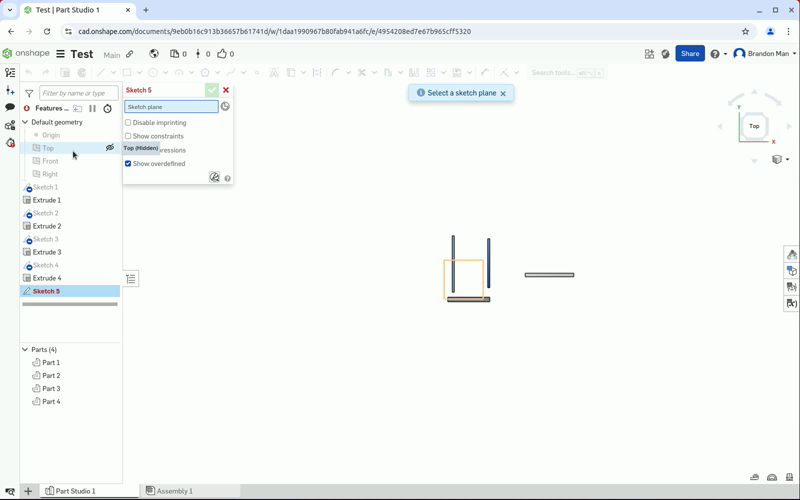
click(73, 150)
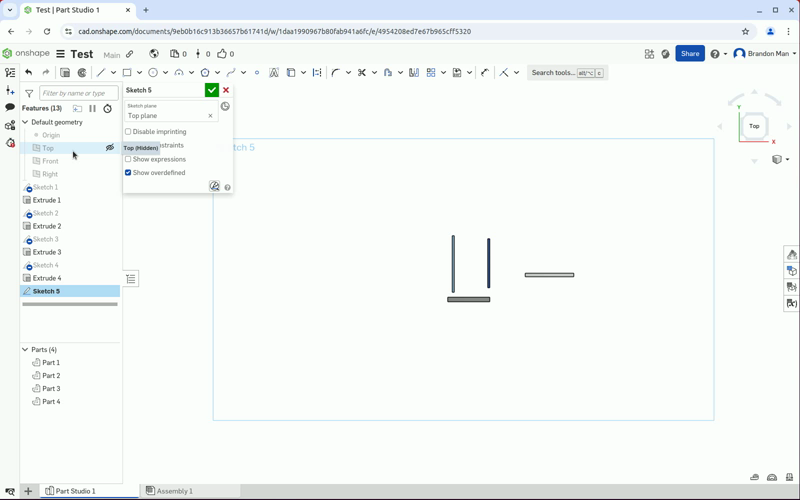
mouse_move(73, 352)
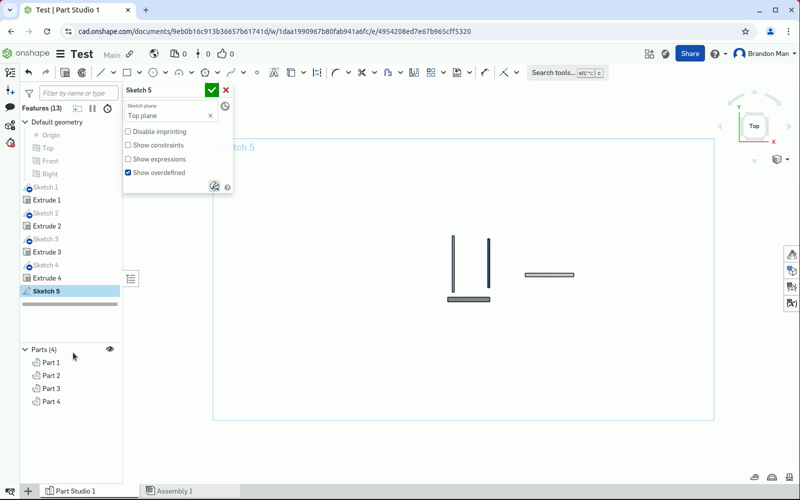
key(y)
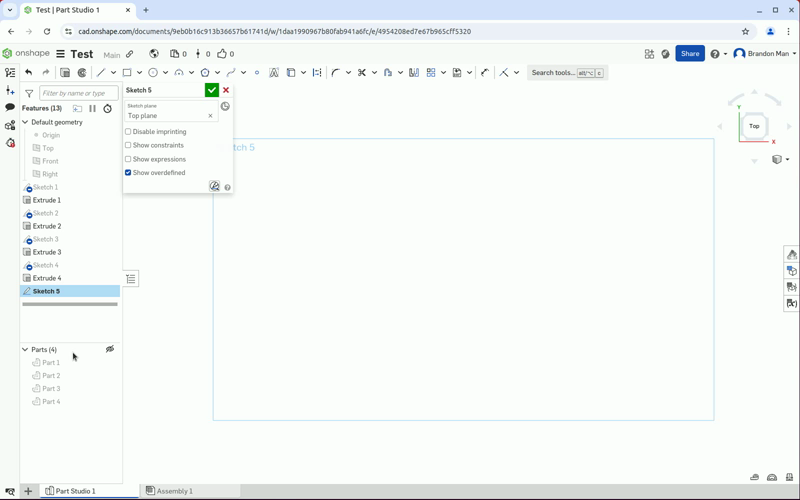
key(l)
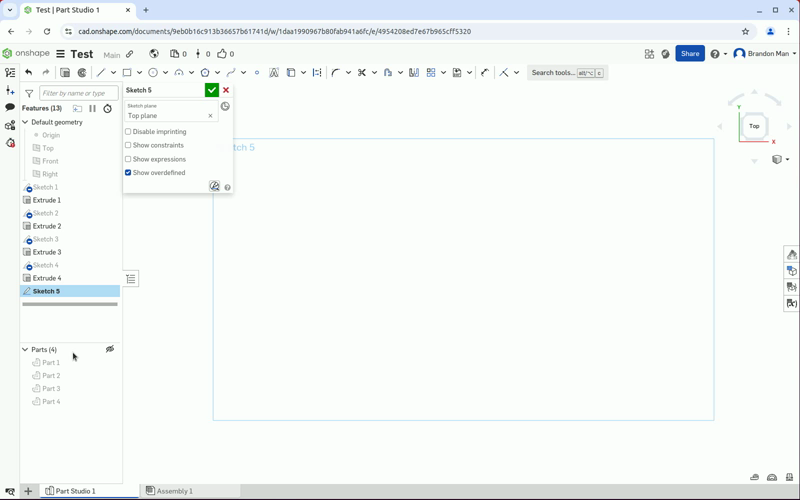
key_down(shift)
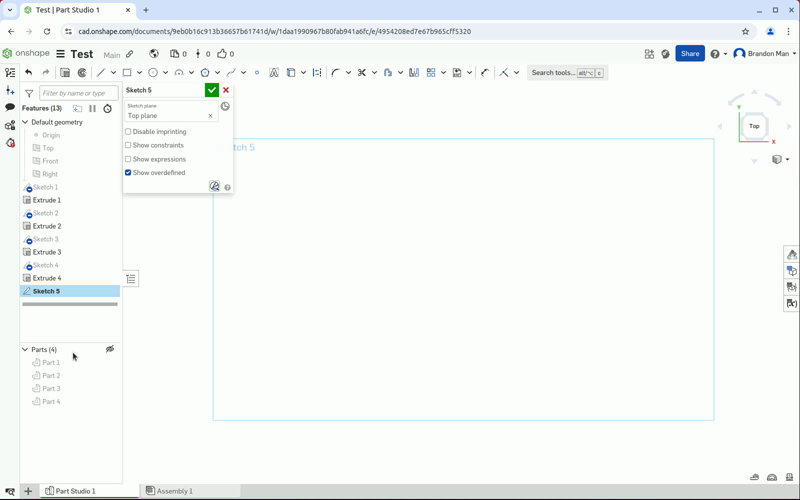
mouse_move(396, 279)
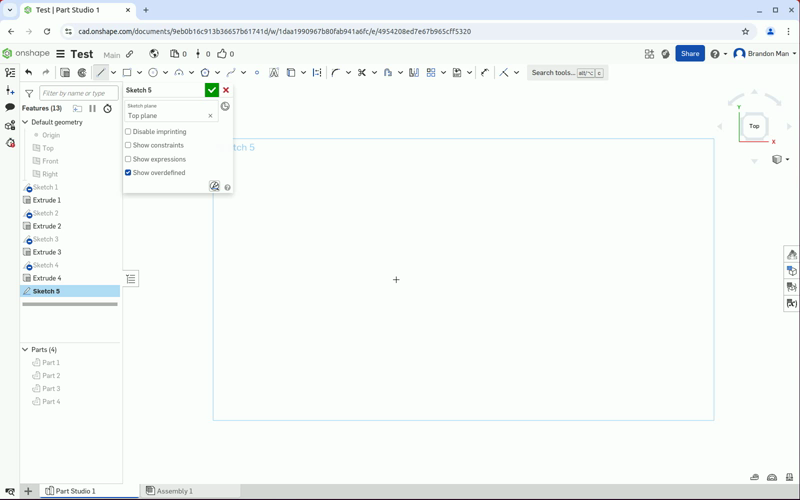
click(396, 279)
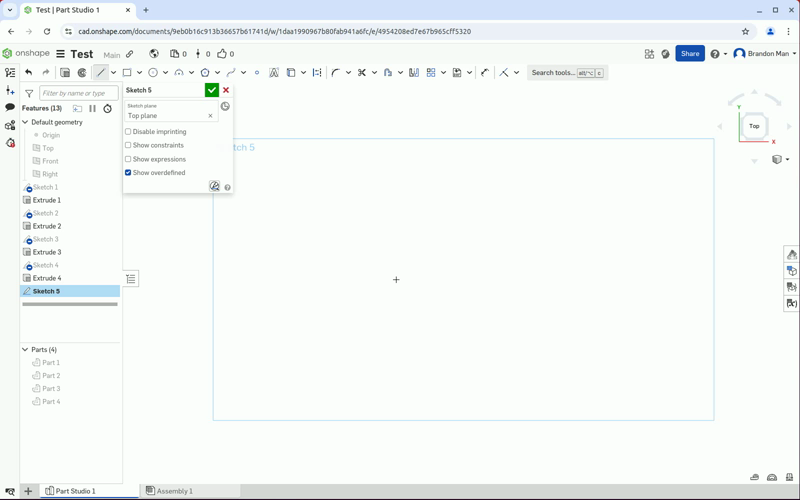
key_up(shift)
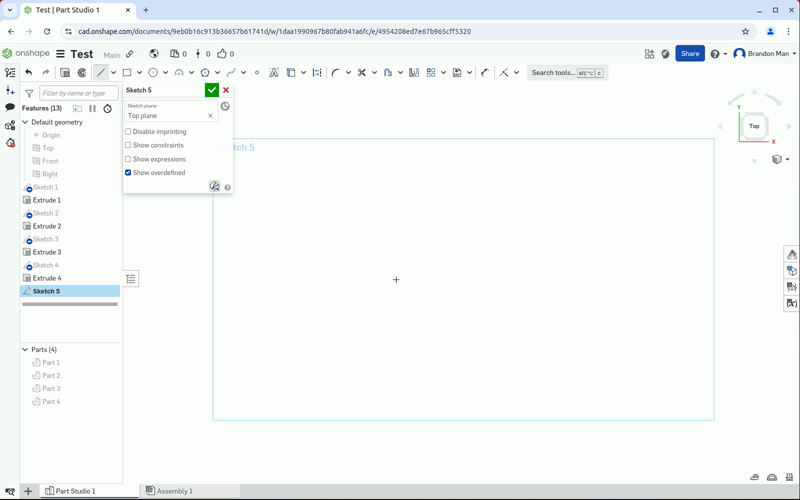
key_down(shift)
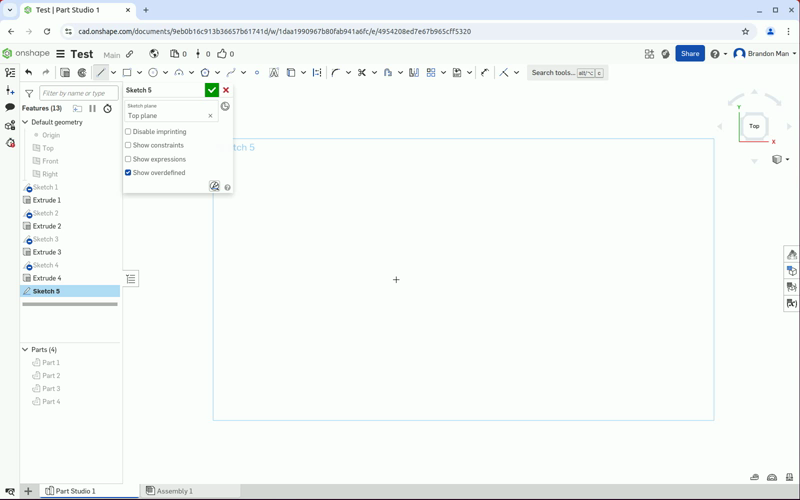
mouse_move(426, 279)
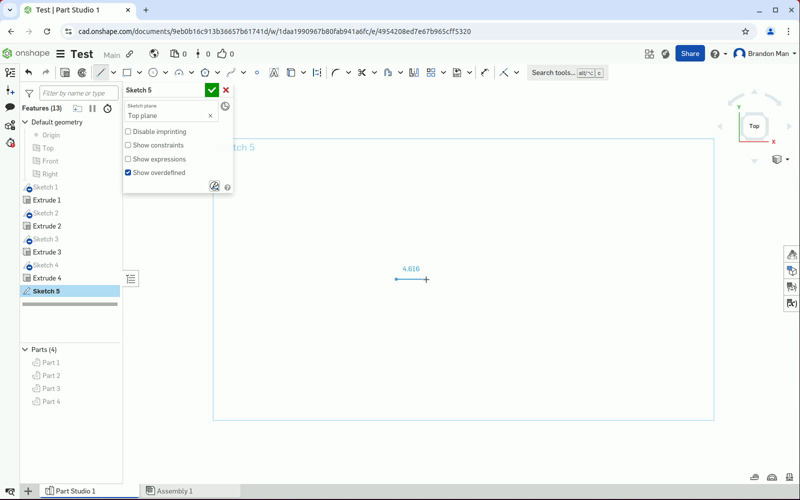
mouse_move(398, 279)
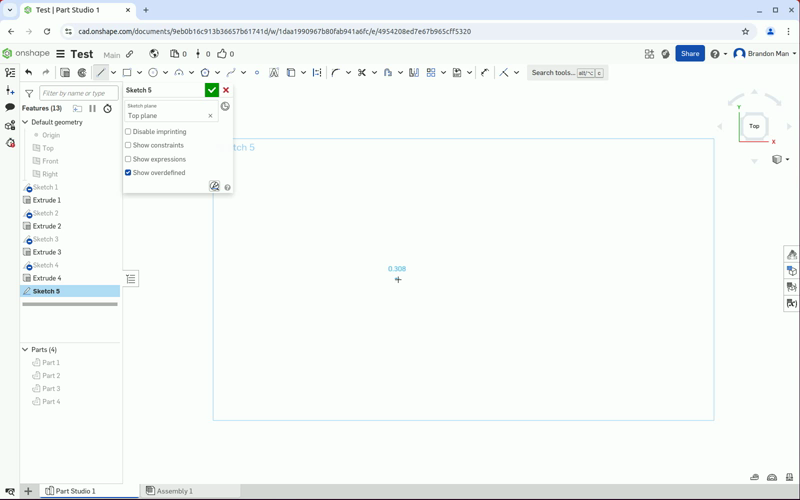
scroll(6)
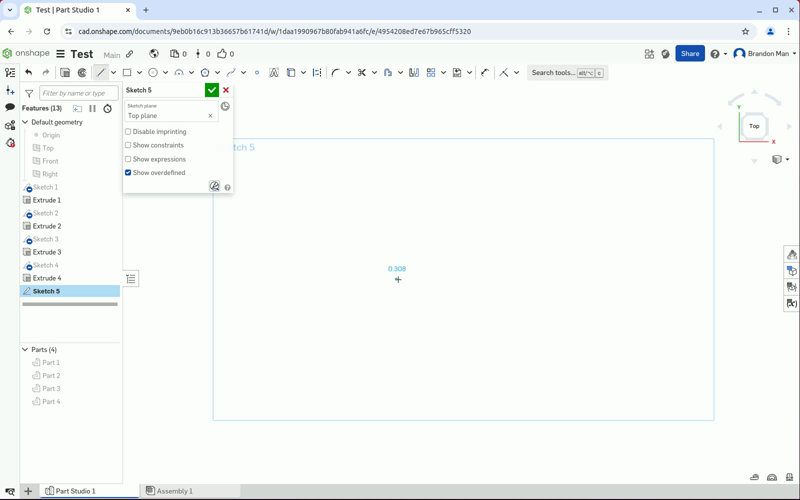
scroll(6)
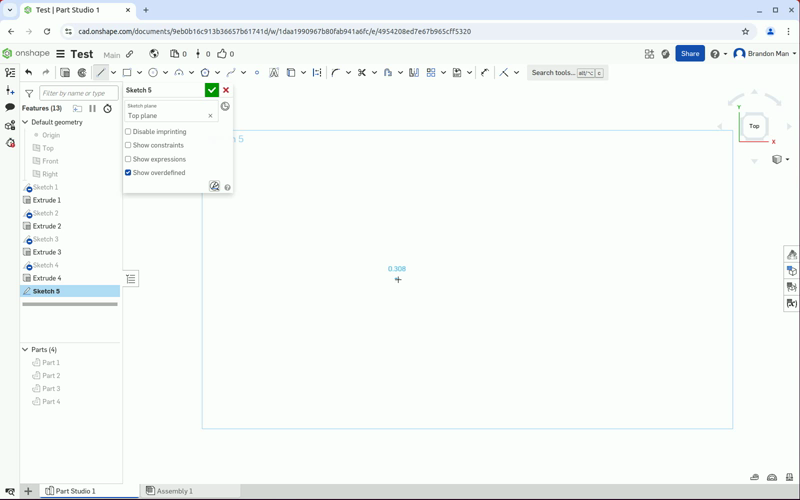
scroll(6)
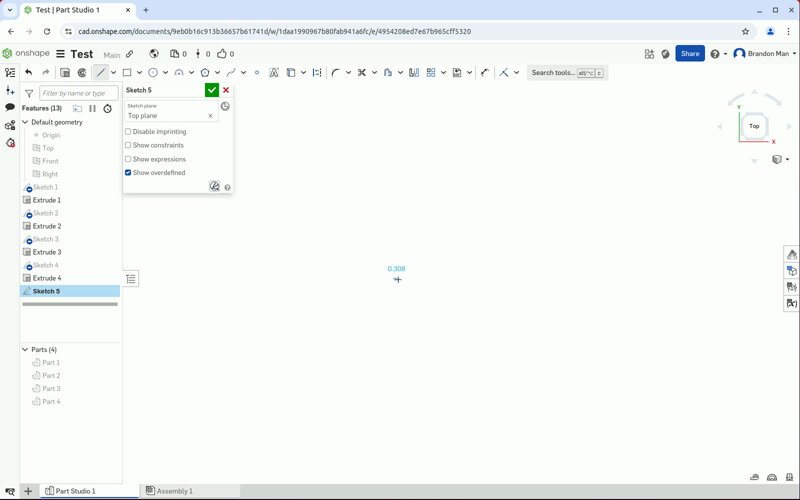
scroll(6)
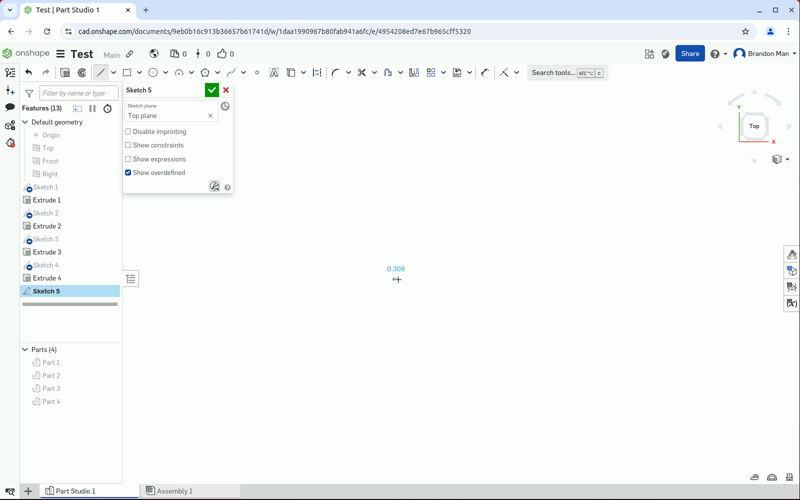
scroll(6)
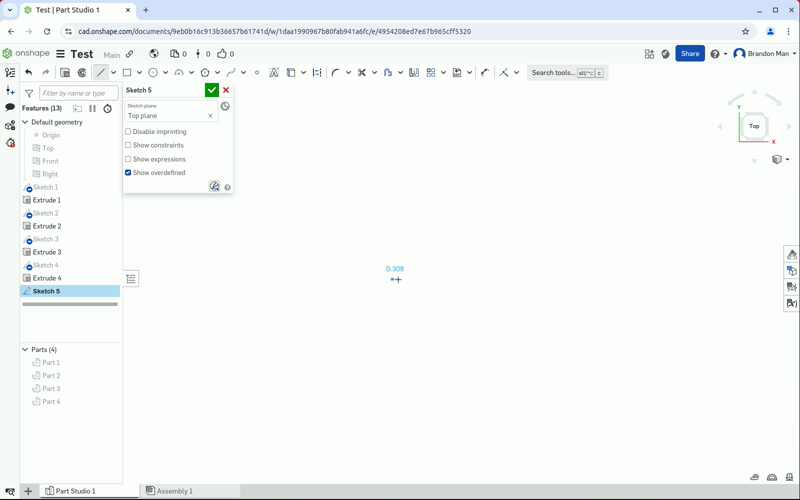
scroll(6)
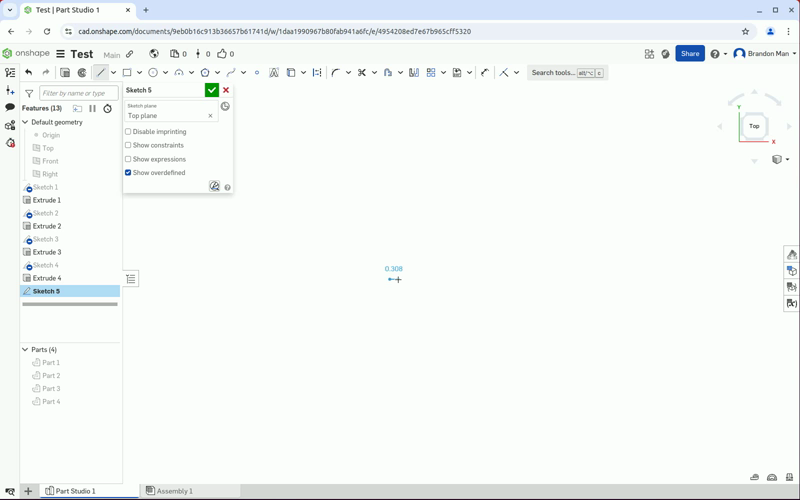
scroll(6)
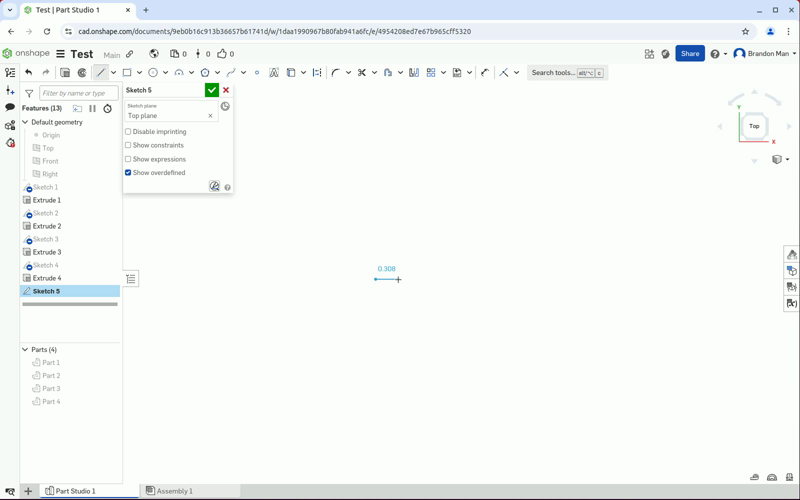
click(398, 279)
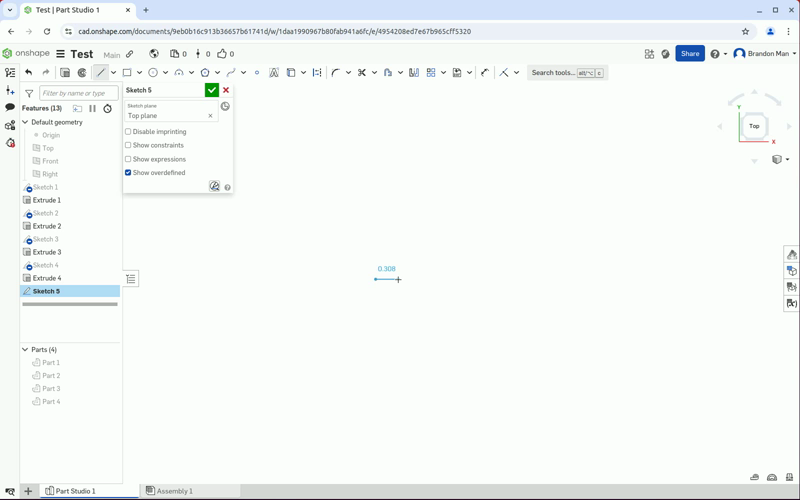
scroll(-6)
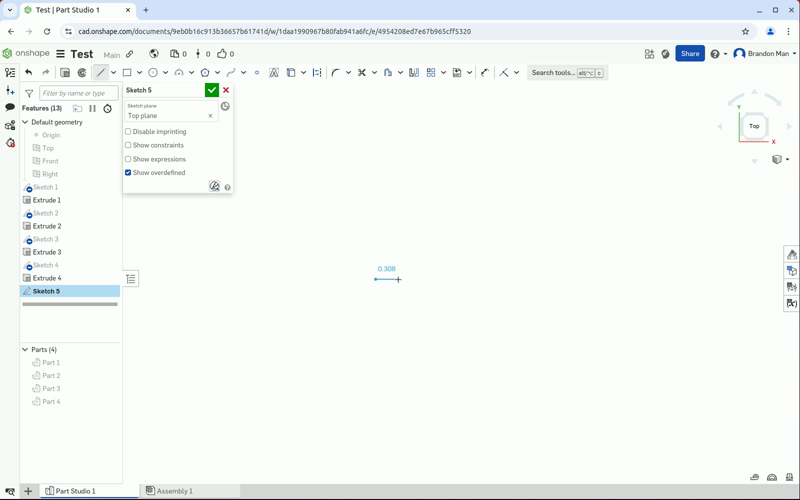
scroll(-6)
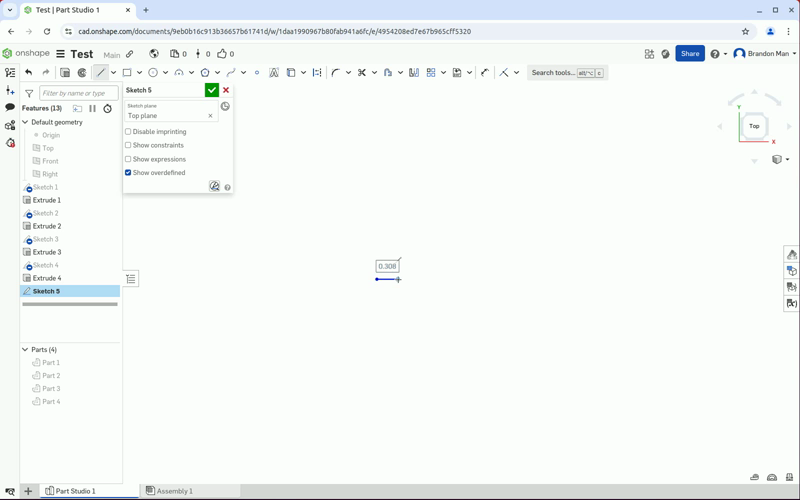
scroll(-6)
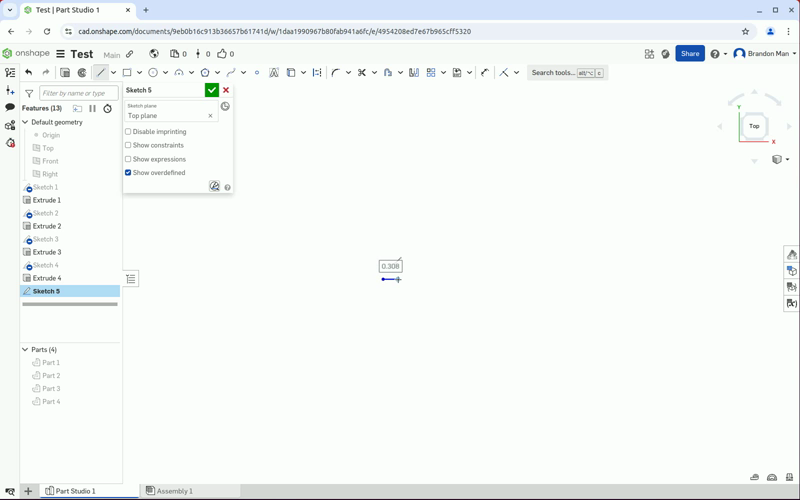
scroll(-6)
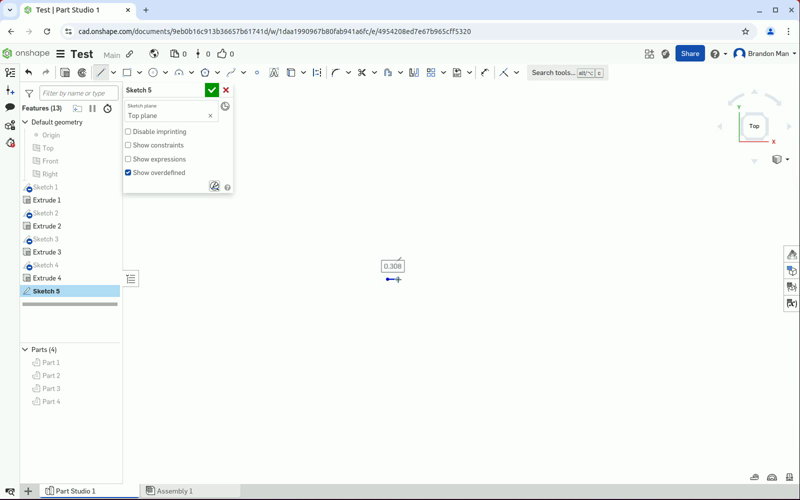
scroll(-6)
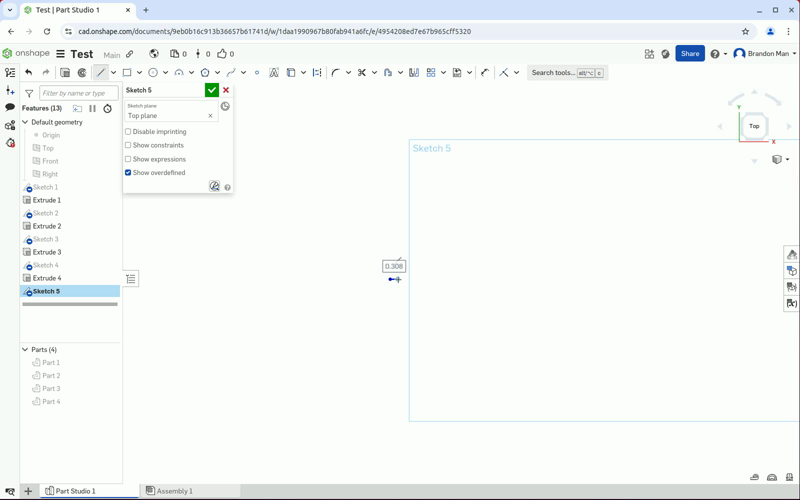
scroll(-6)
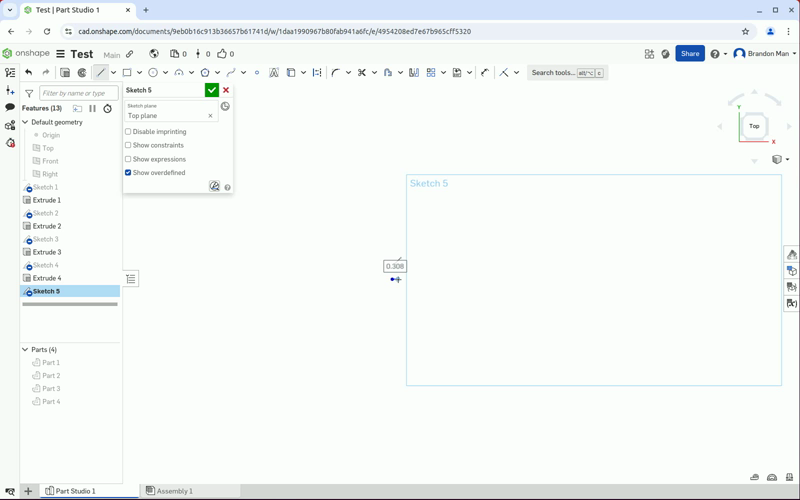
scroll(-6)
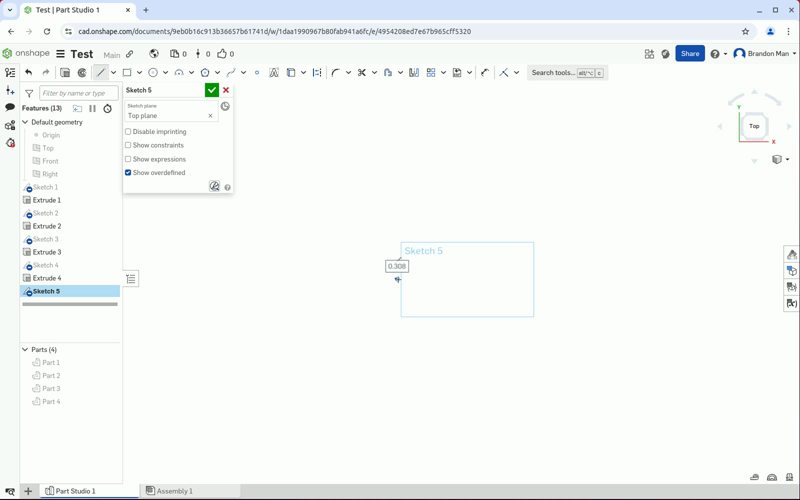
key_up(shift)
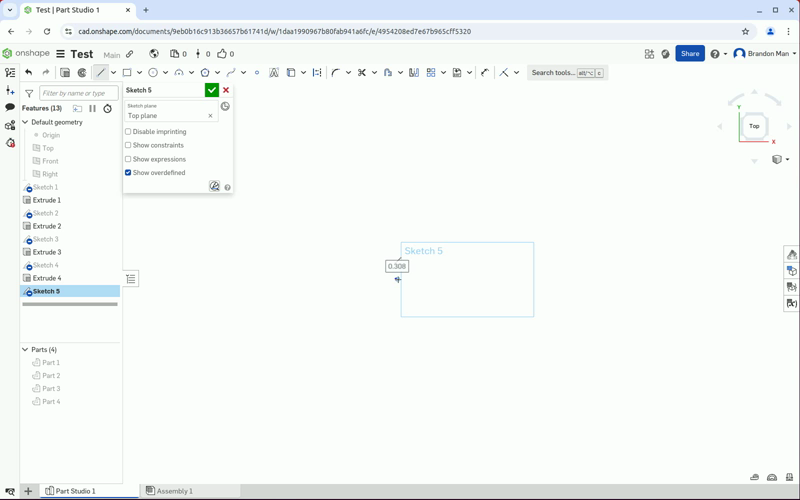
key_down(shift)
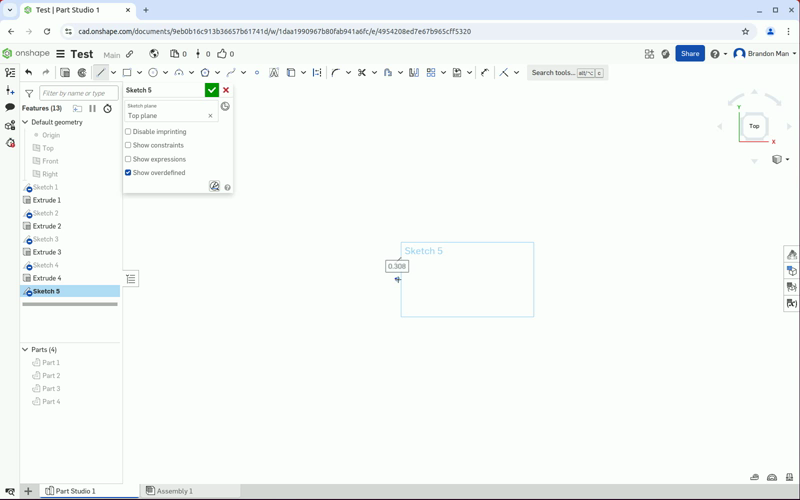
mouse_move(428, 279)
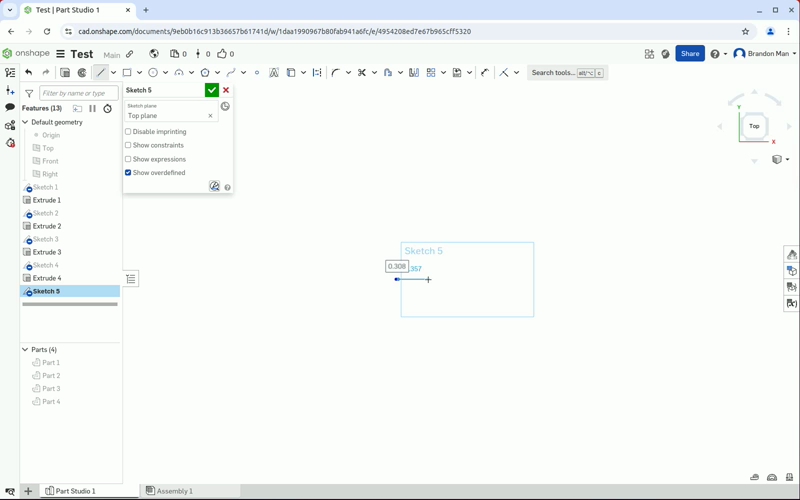
mouse_move(398, 235)
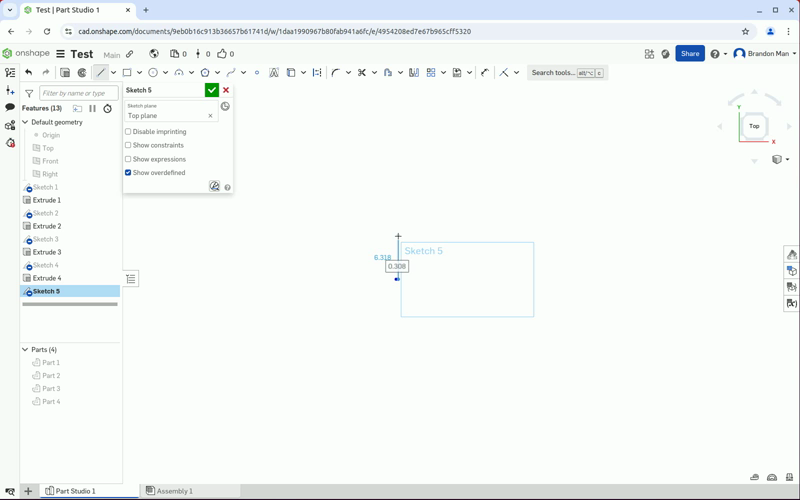
click(398, 235)
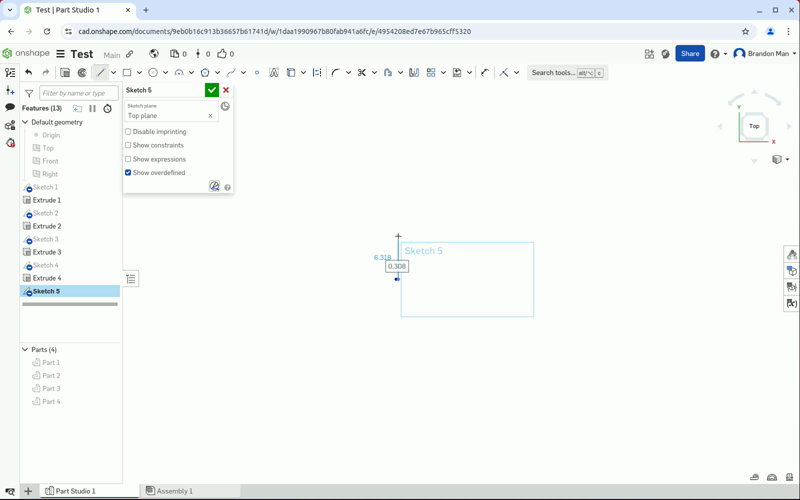
key_up(shift)
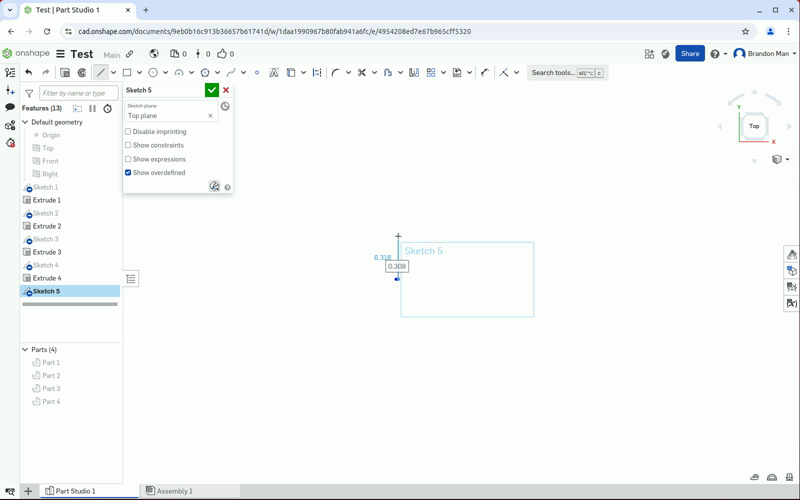
key_down(shift)
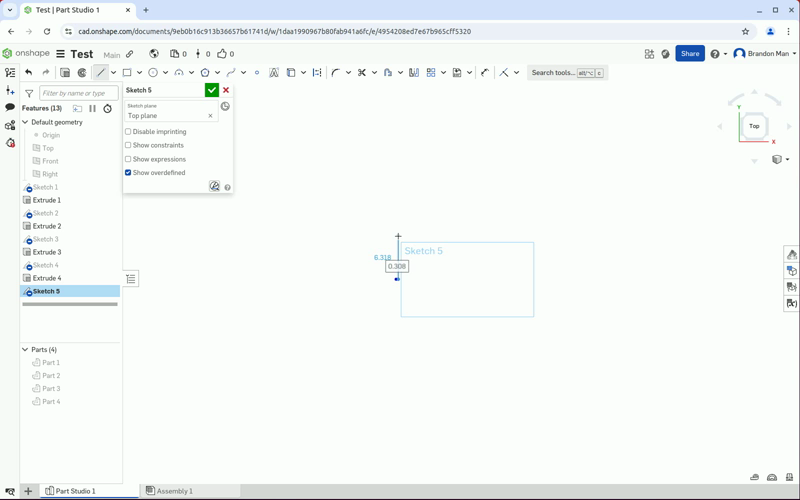
mouse_move(428, 235)
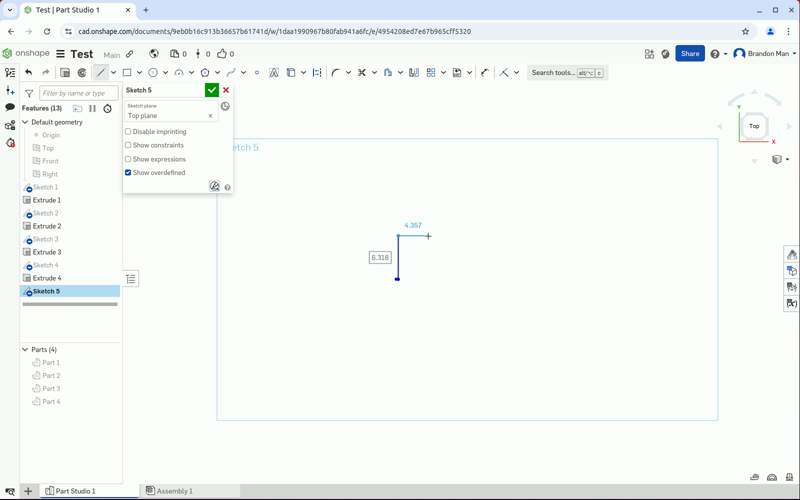
mouse_move(396, 235)
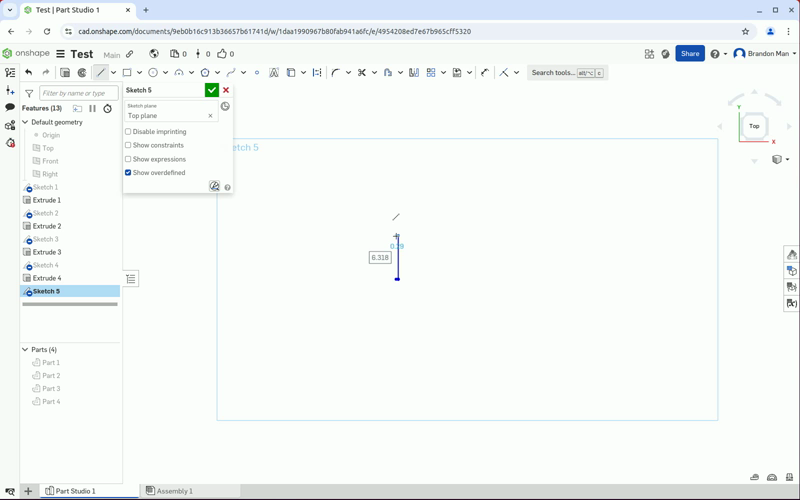
scroll(6)
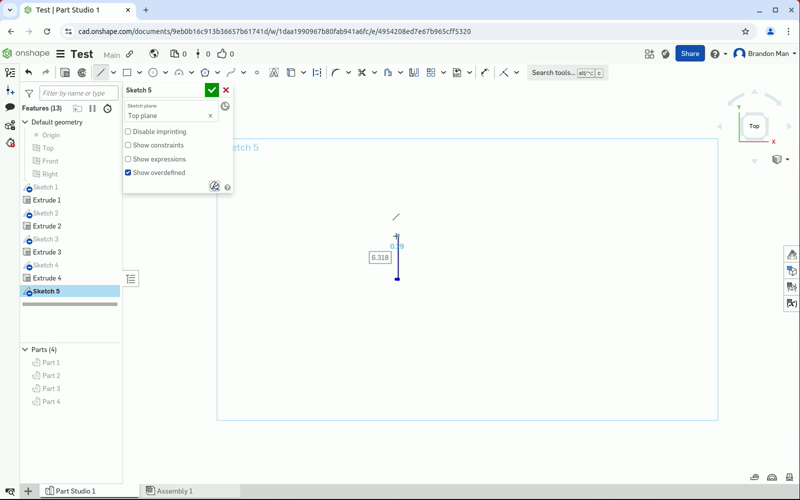
scroll(6)
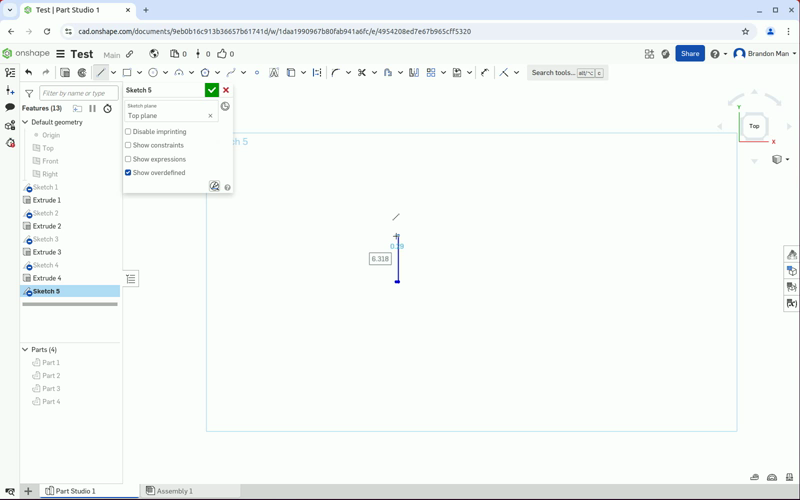
scroll(6)
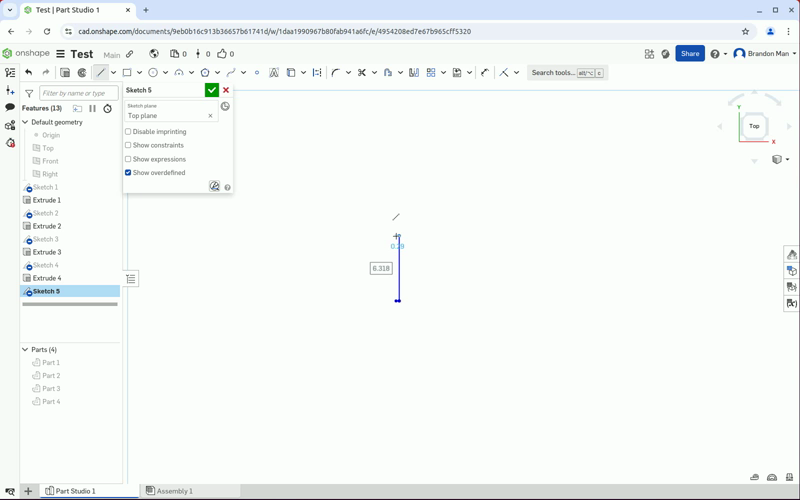
scroll(6)
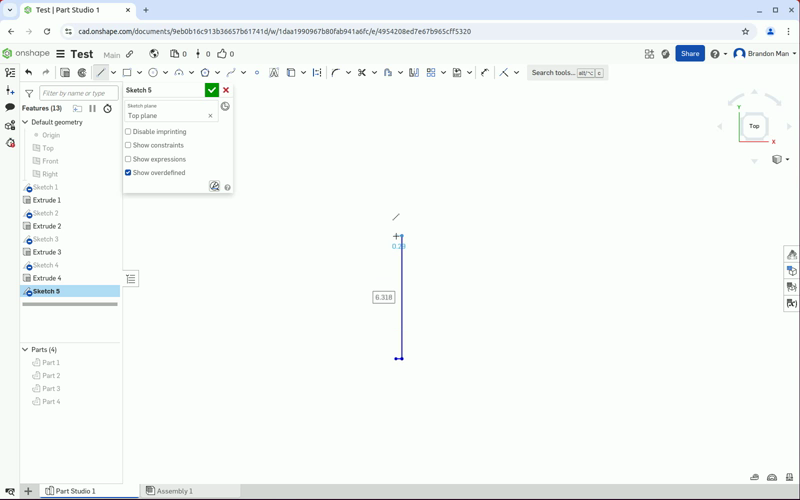
scroll(6)
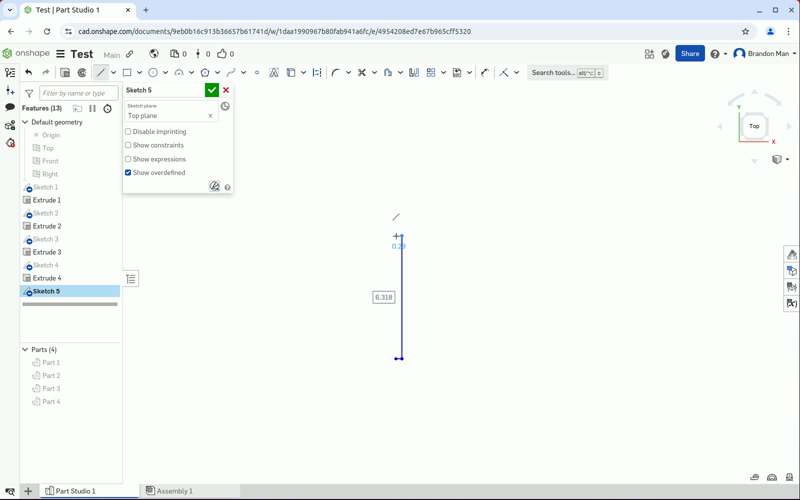
scroll(6)
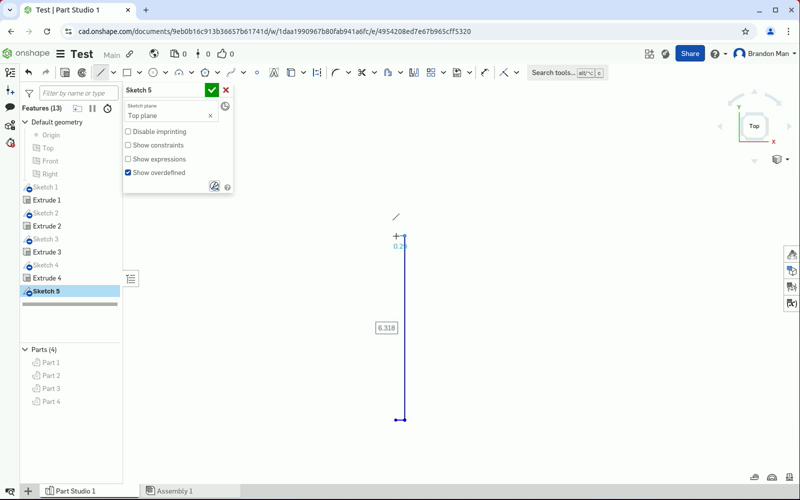
scroll(6)
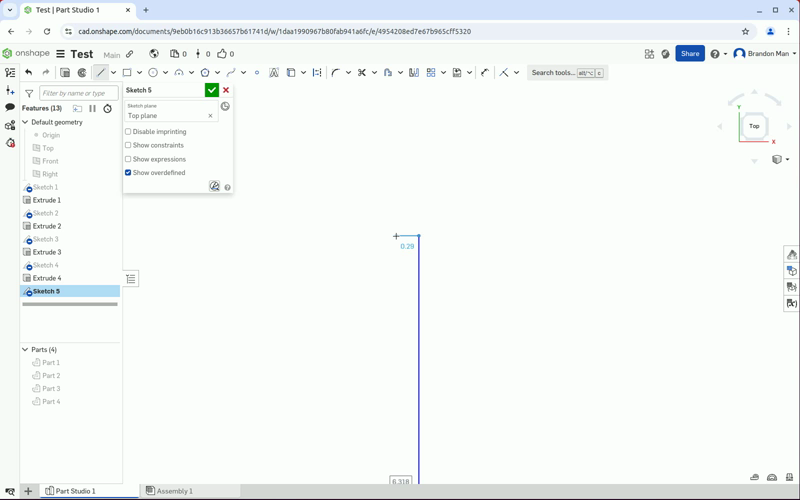
click(396, 235)
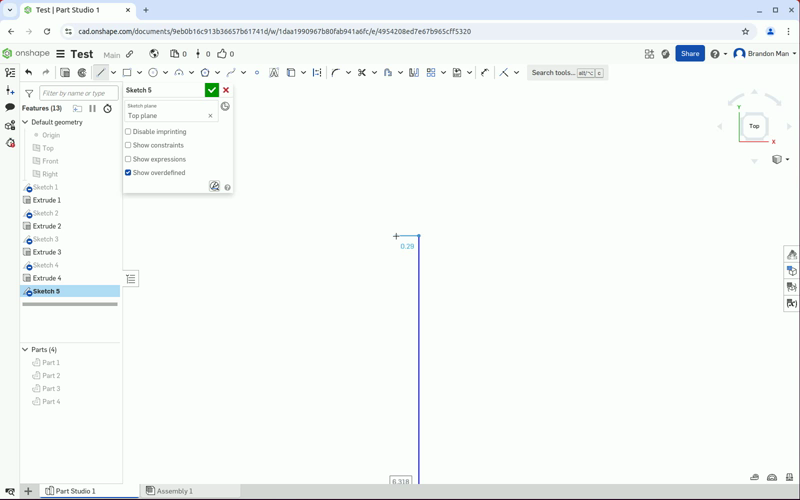
scroll(-6)
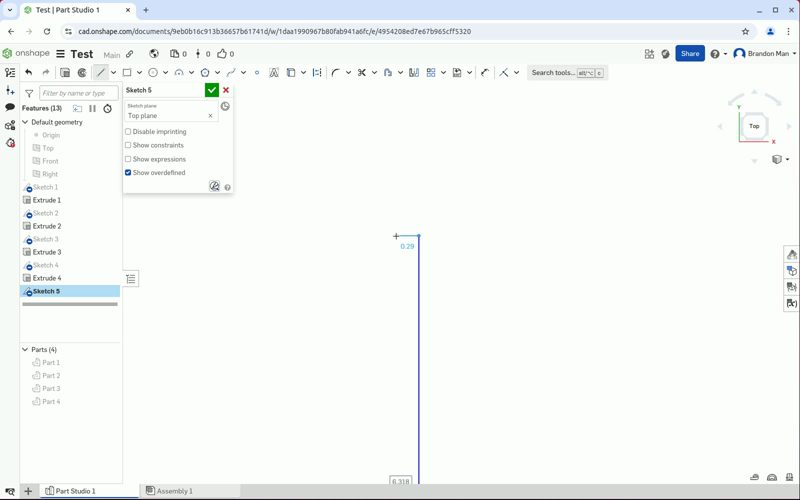
scroll(-6)
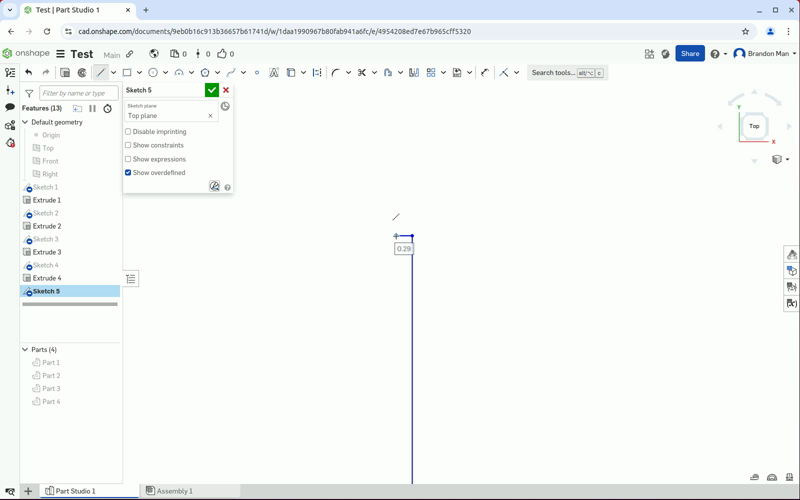
scroll(-6)
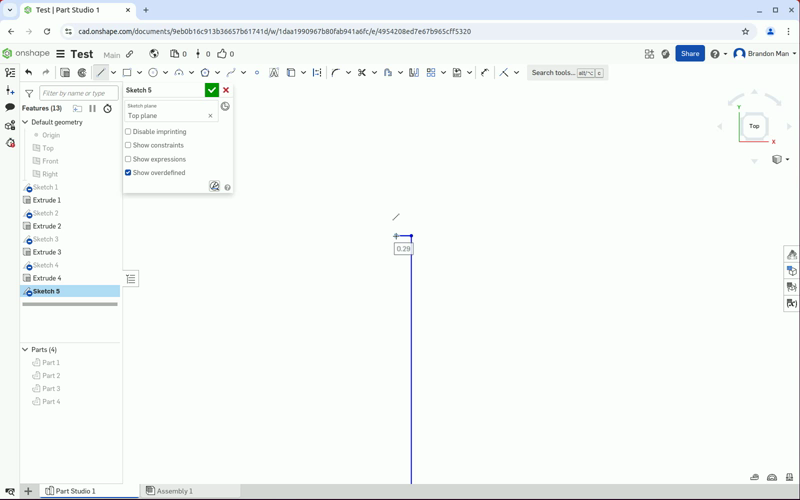
scroll(-6)
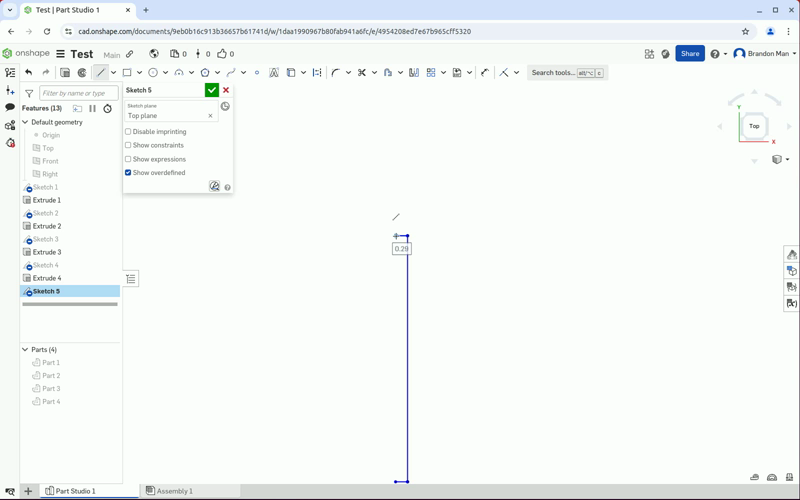
scroll(-6)
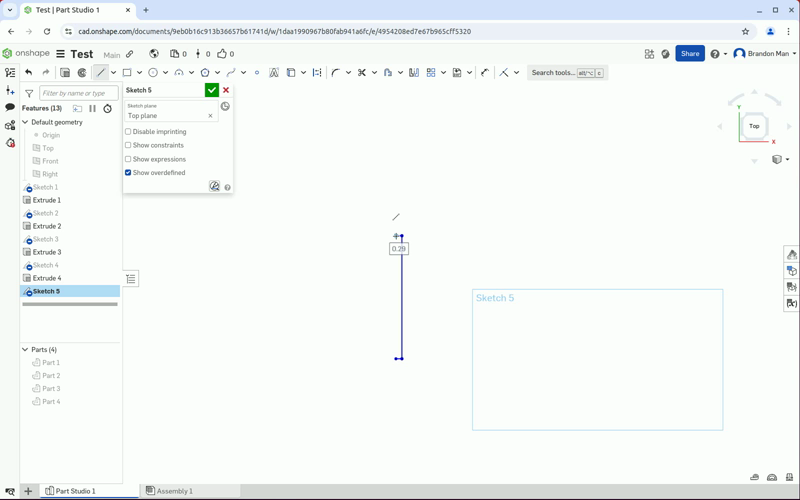
scroll(-6)
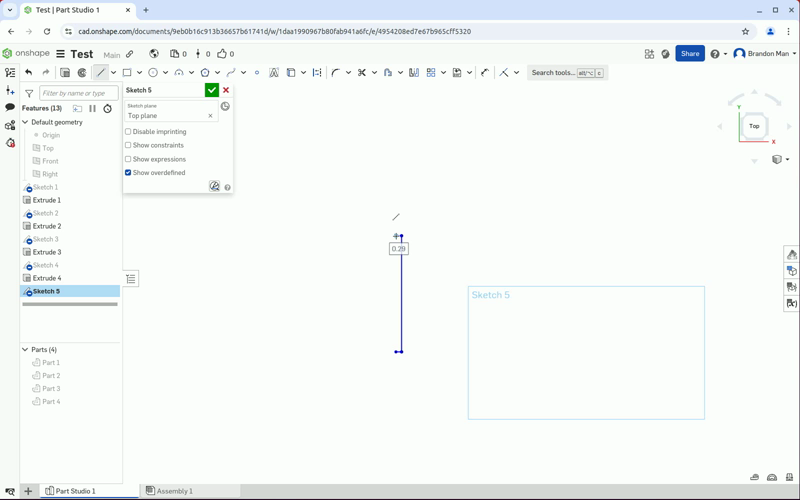
scroll(-6)
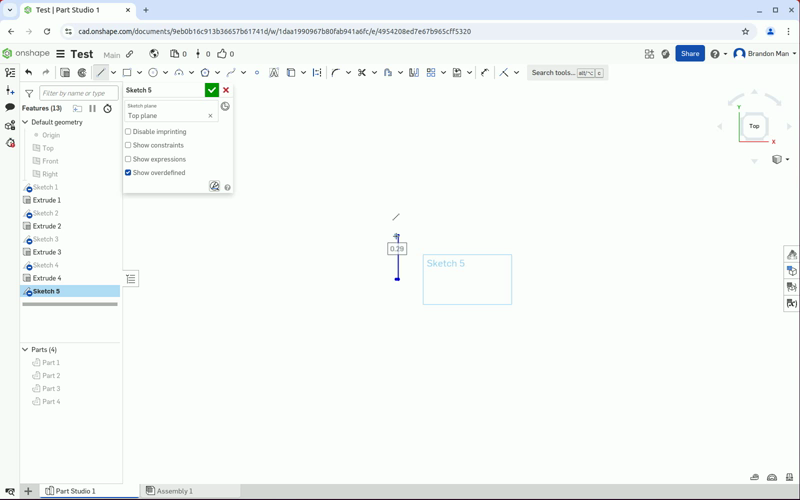
key_up(shift)
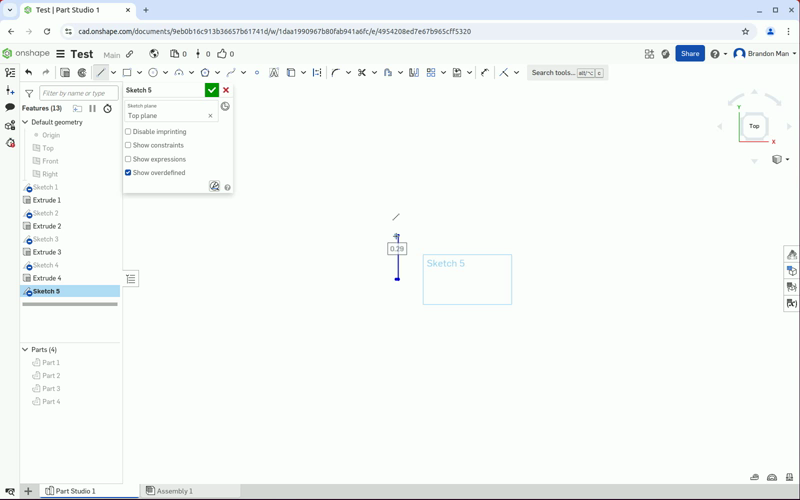
mouse_move(426, 235)
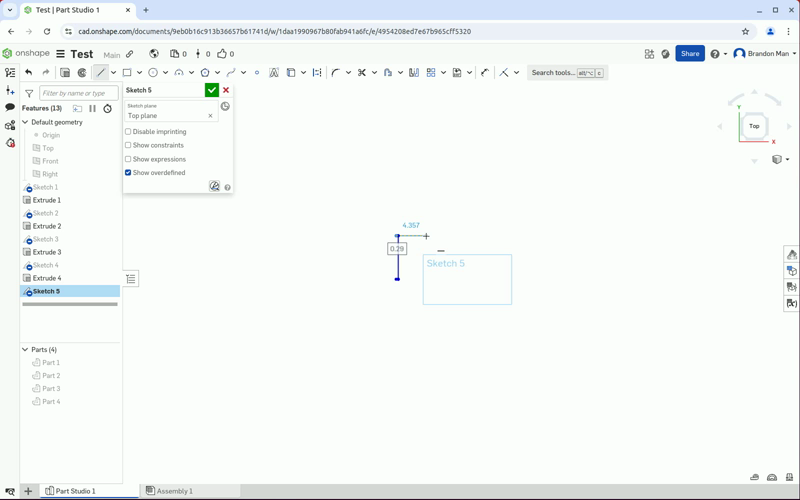
key_down(shift)
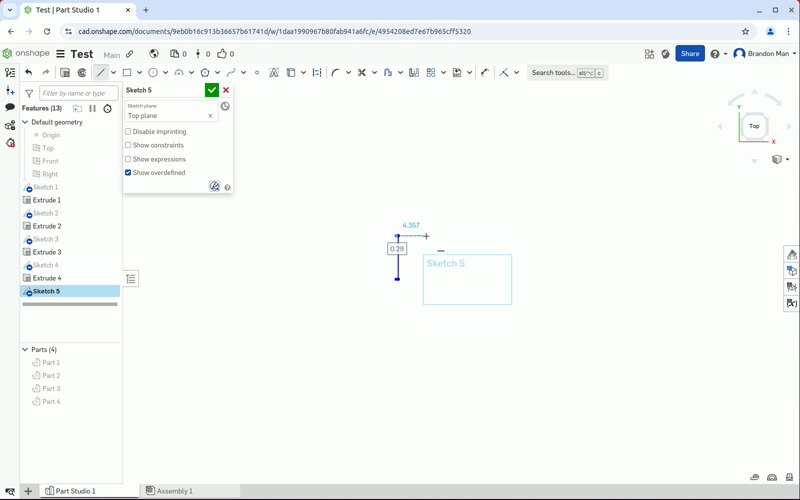
mouse_move(396, 279)
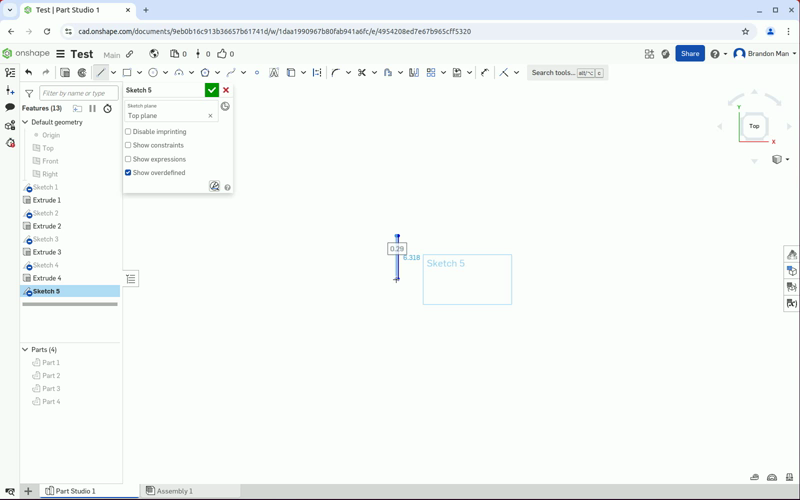
scroll(6)
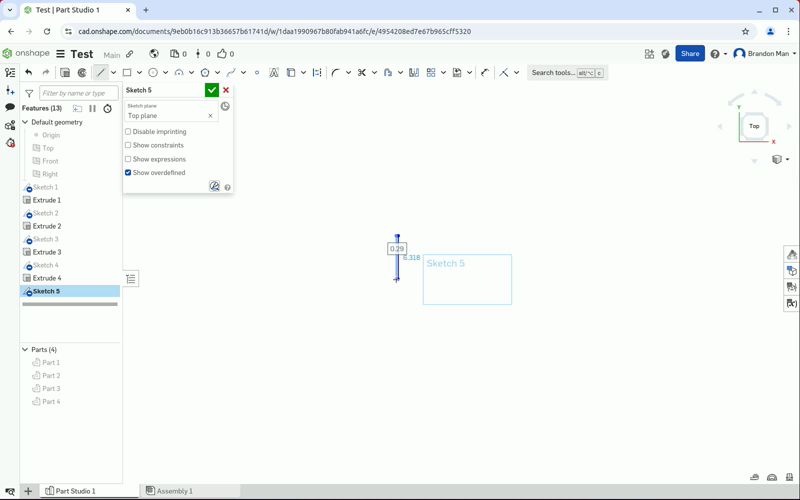
scroll(6)
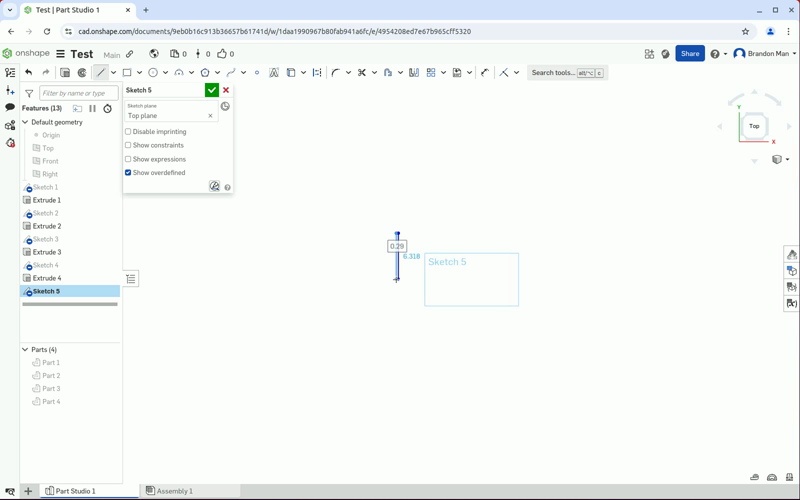
scroll(6)
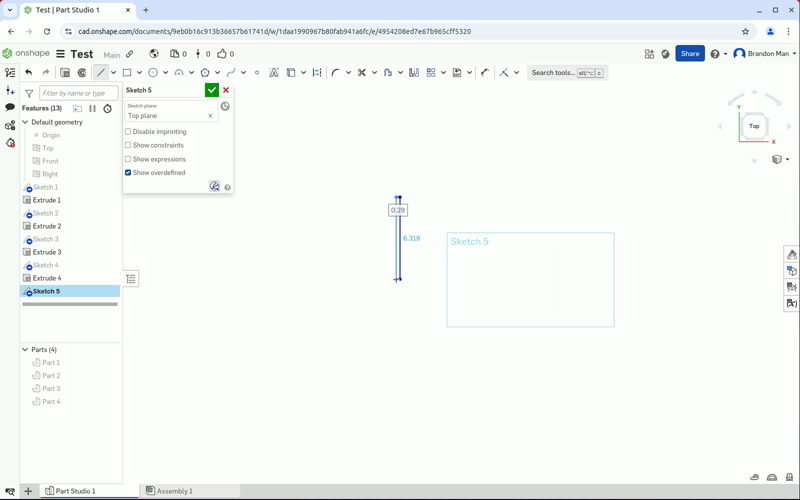
scroll(6)
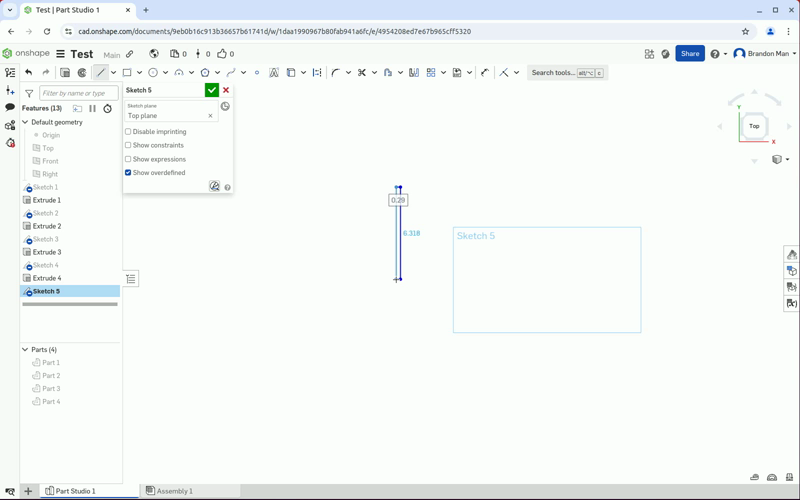
scroll(6)
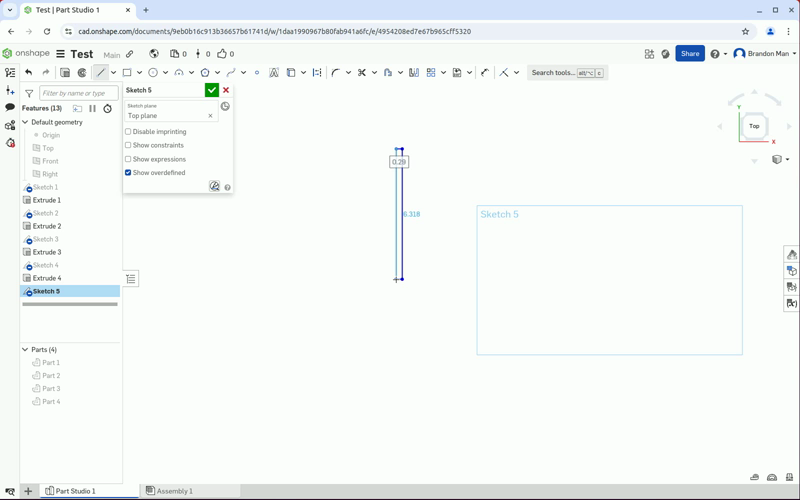
scroll(6)
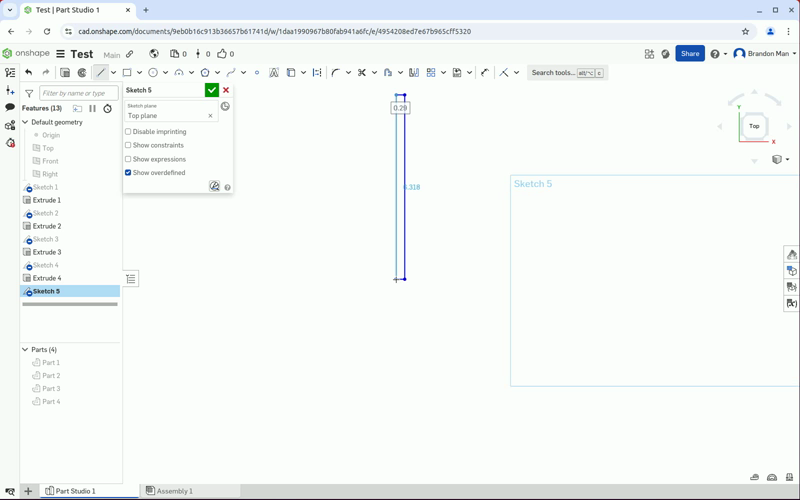
scroll(6)
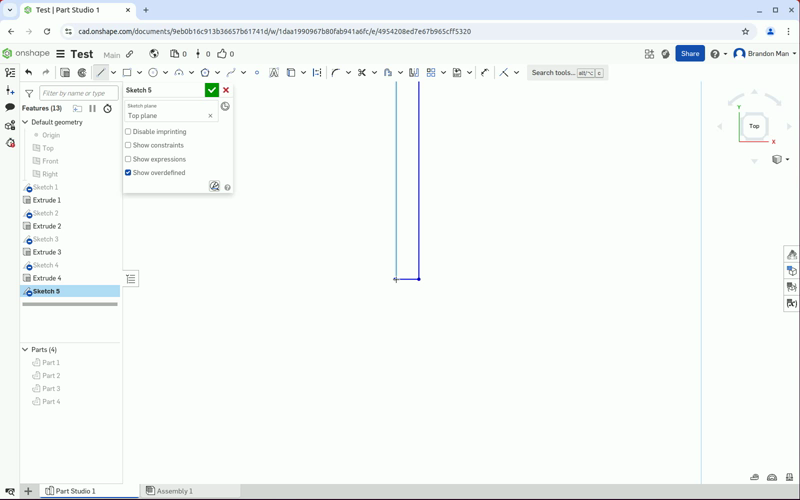
key_up(shift)
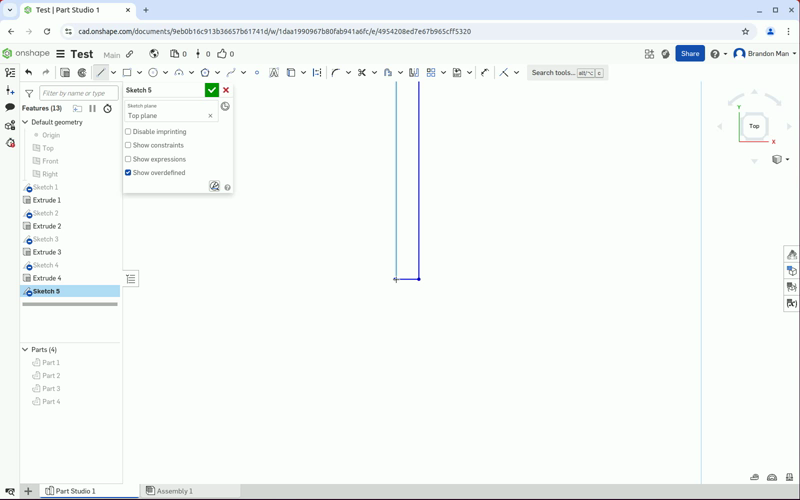
click(396, 279)
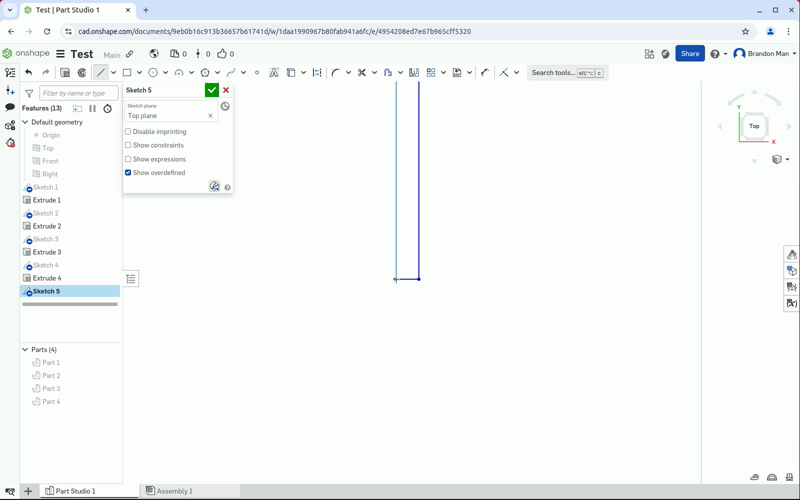
scroll(-6)
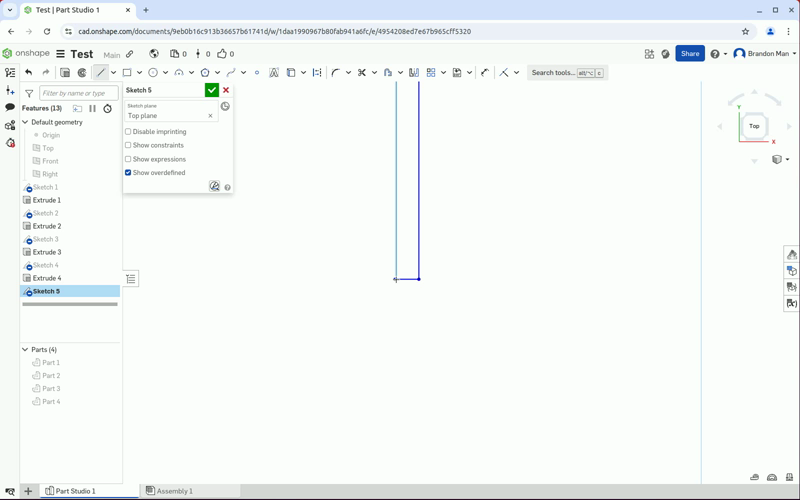
scroll(-6)
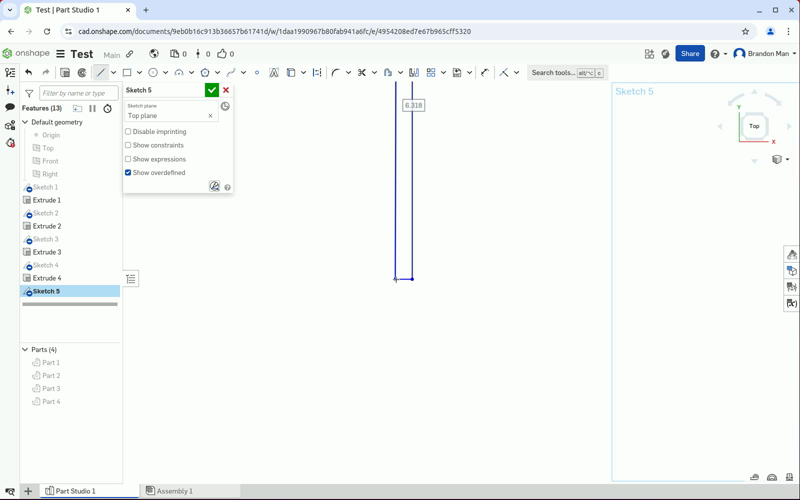
scroll(-6)
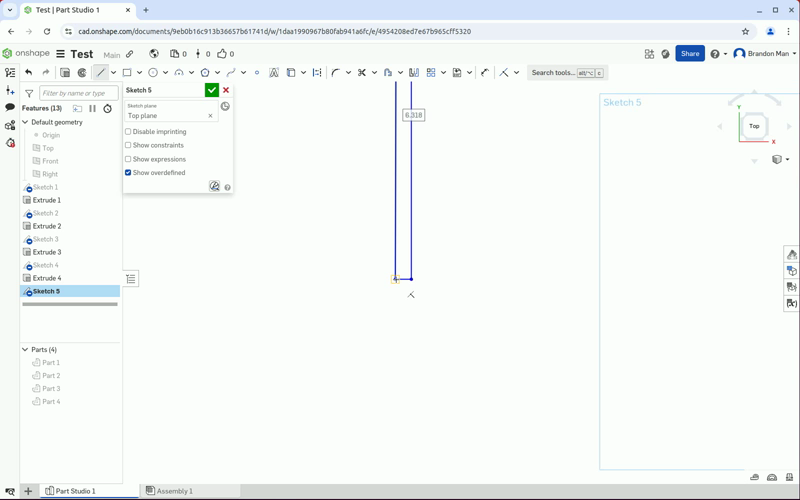
scroll(-6)
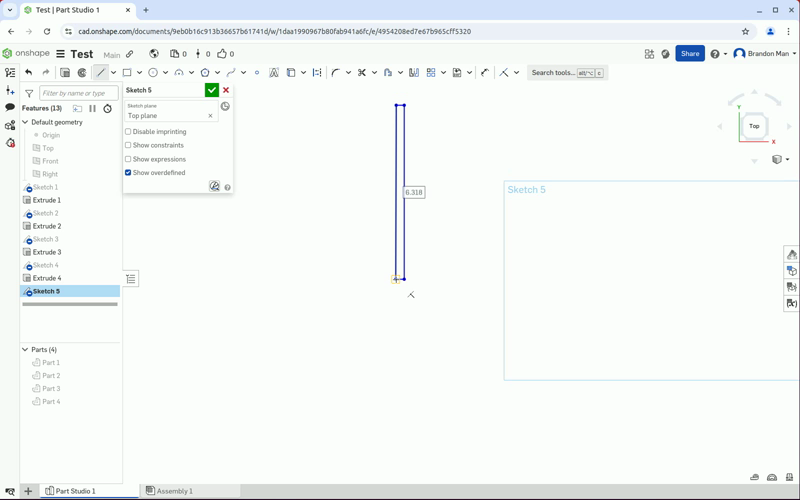
scroll(-6)
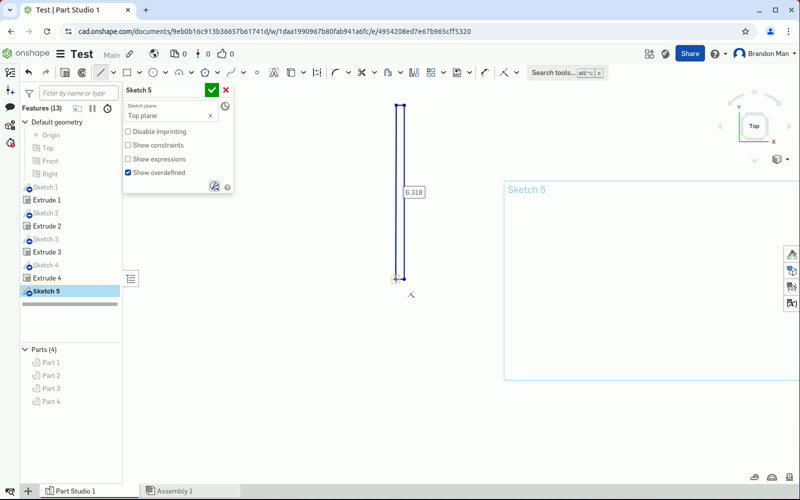
scroll(-6)
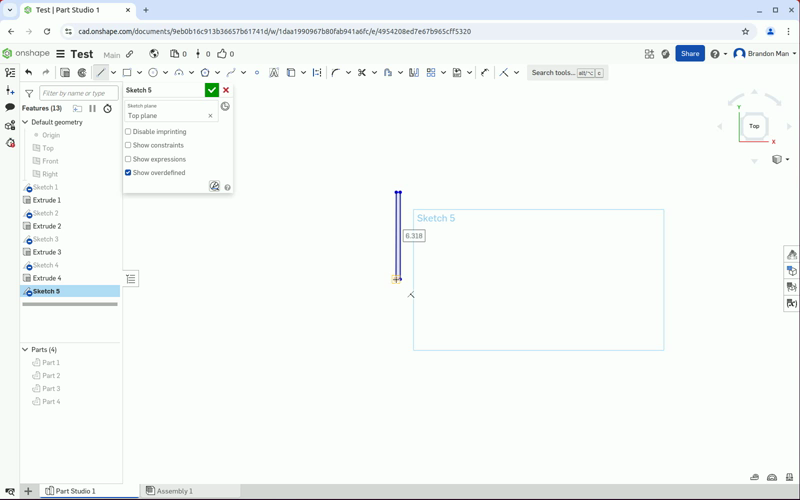
scroll(-6)
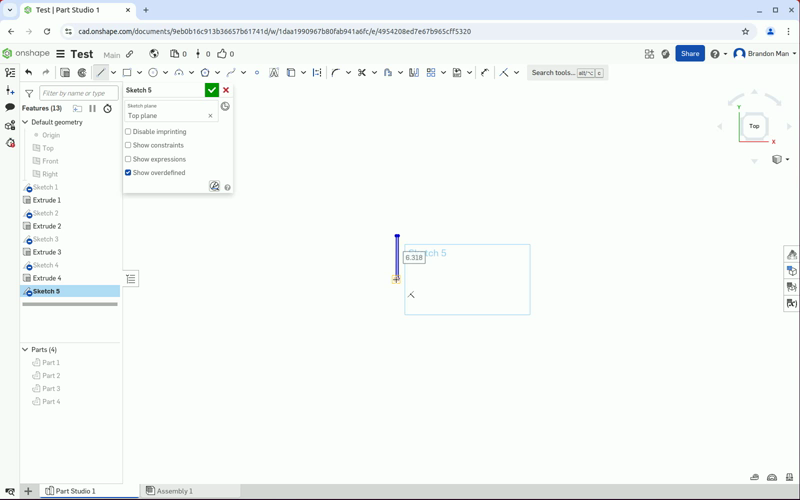
key(esc)
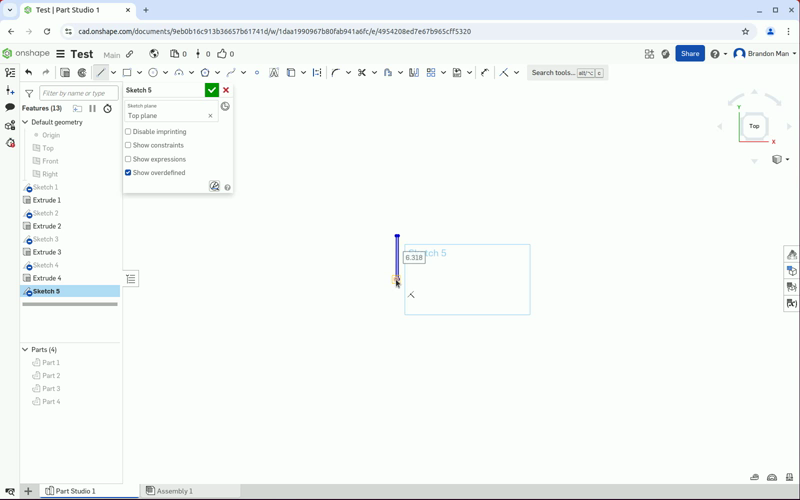
mouse_move(397, 268)
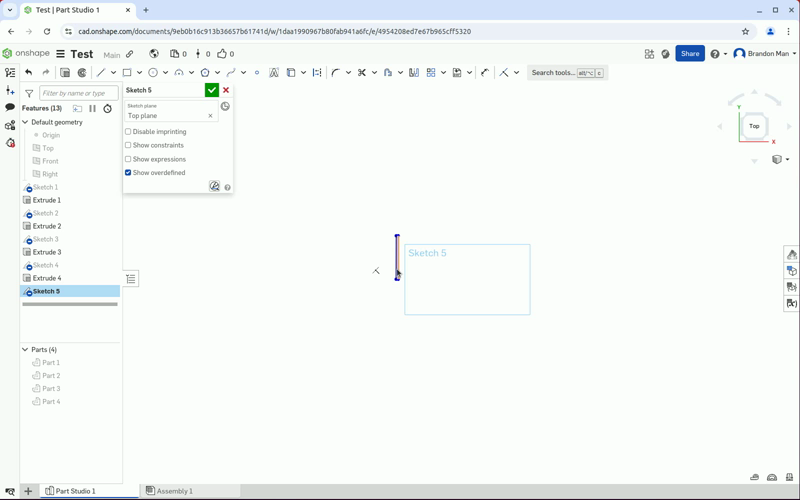
scroll(6)
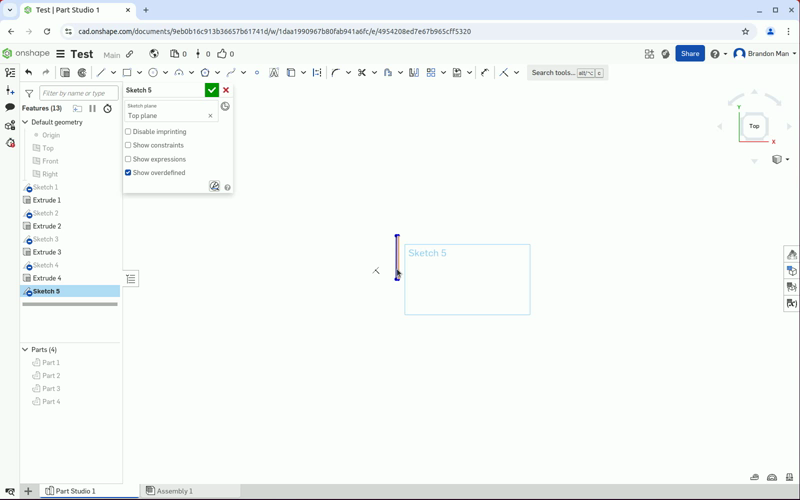
scroll(6)
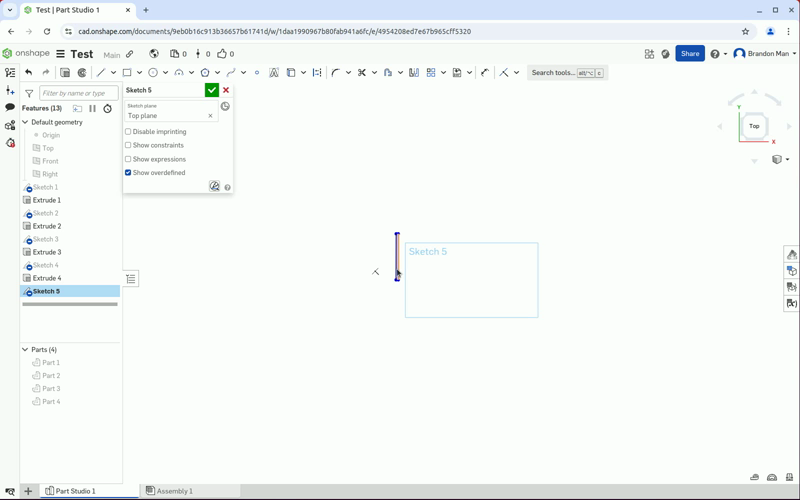
scroll(6)
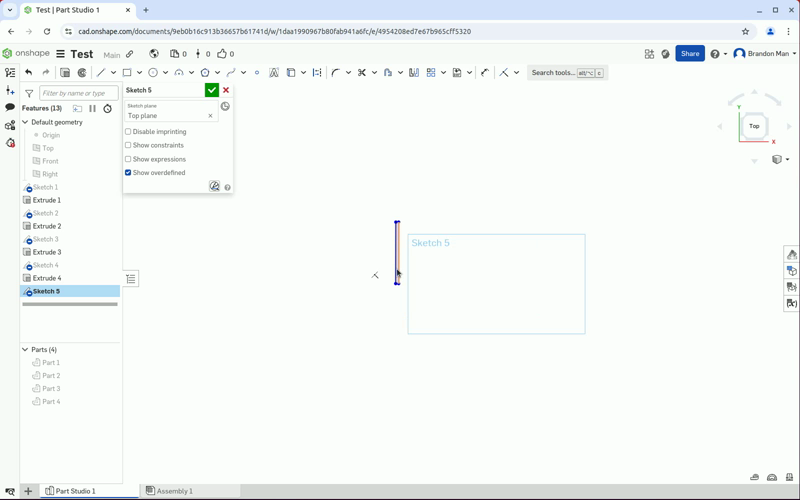
scroll(6)
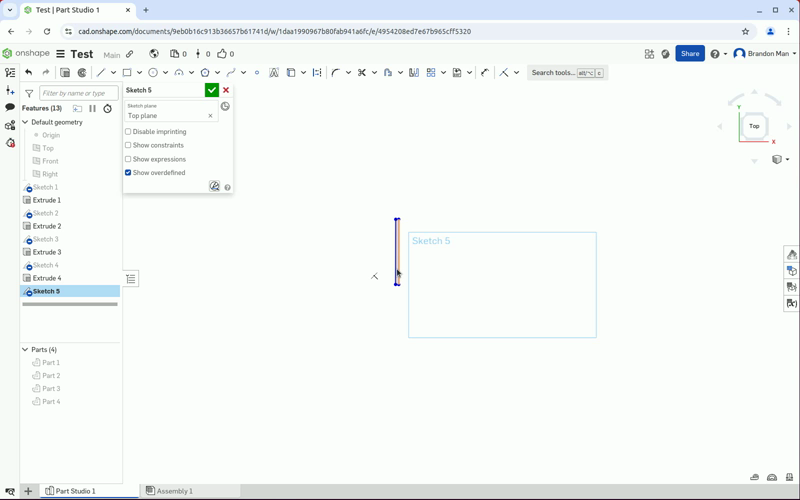
scroll(6)
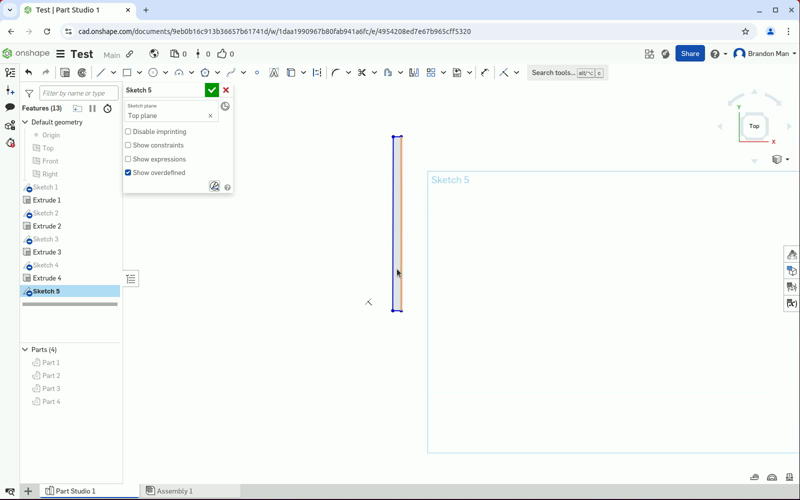
scroll(6)
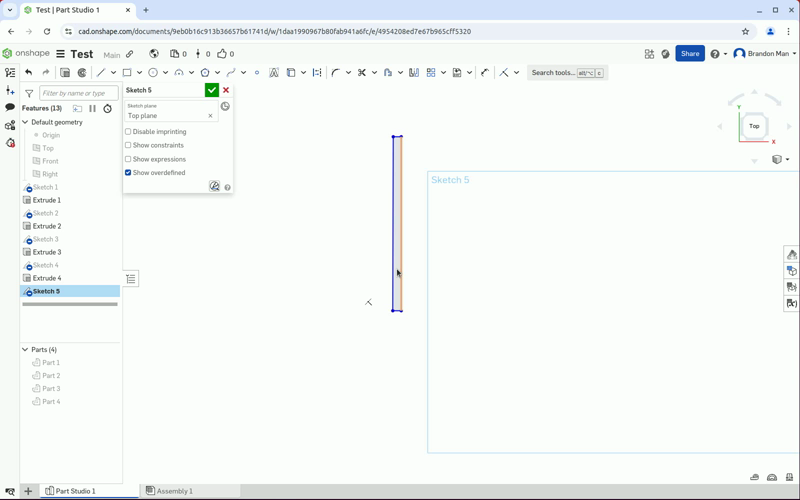
scroll(6)
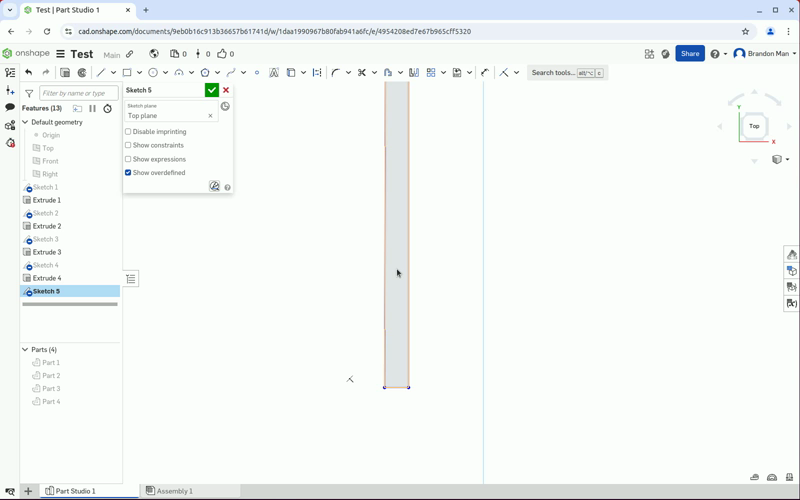
click(397, 268)
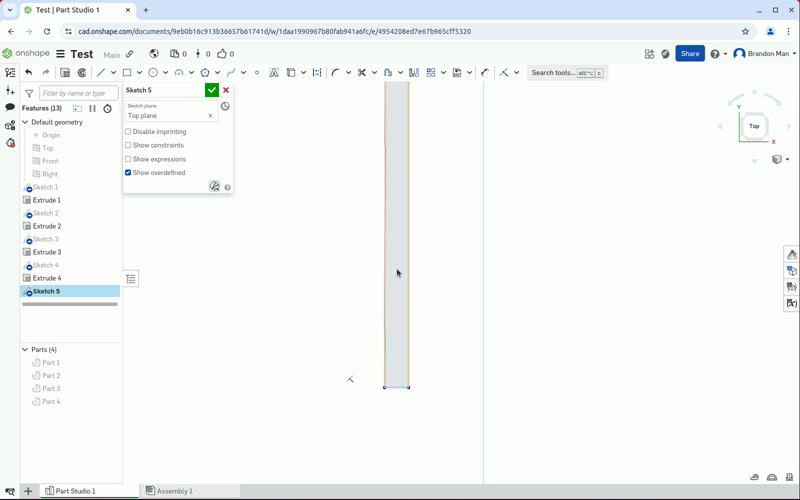
scroll(-6)
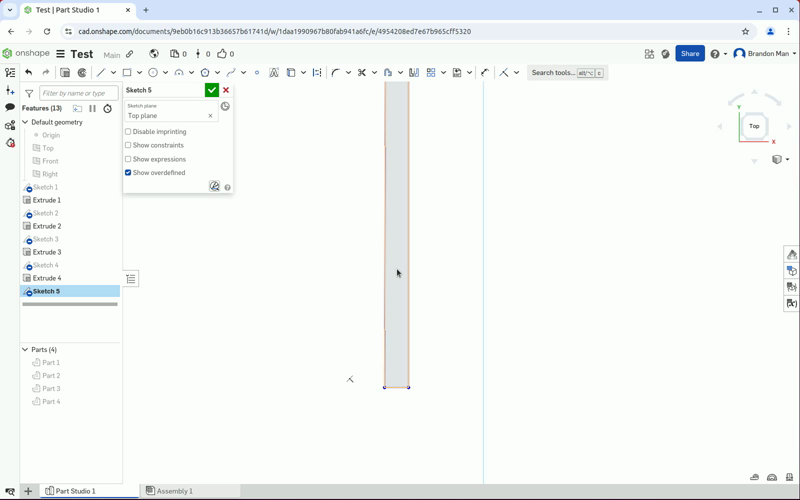
scroll(-6)
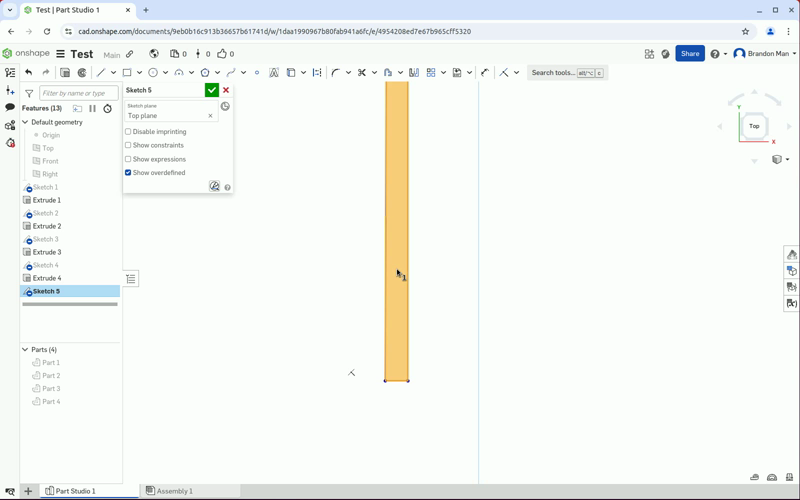
scroll(-6)
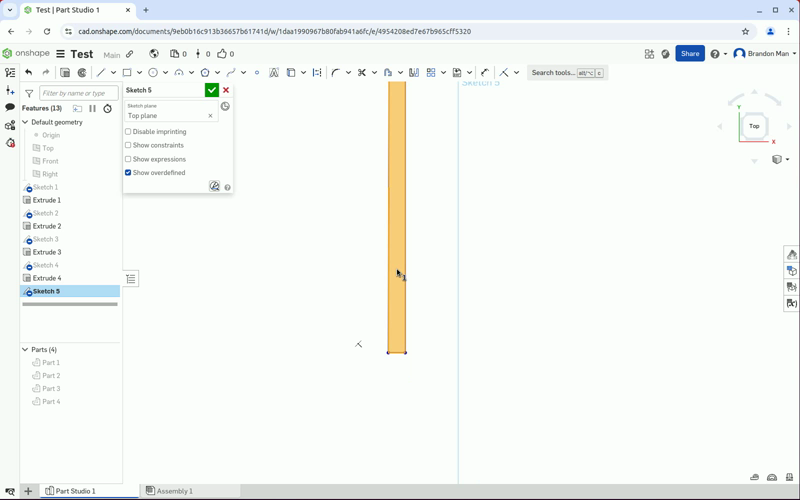
scroll(-6)
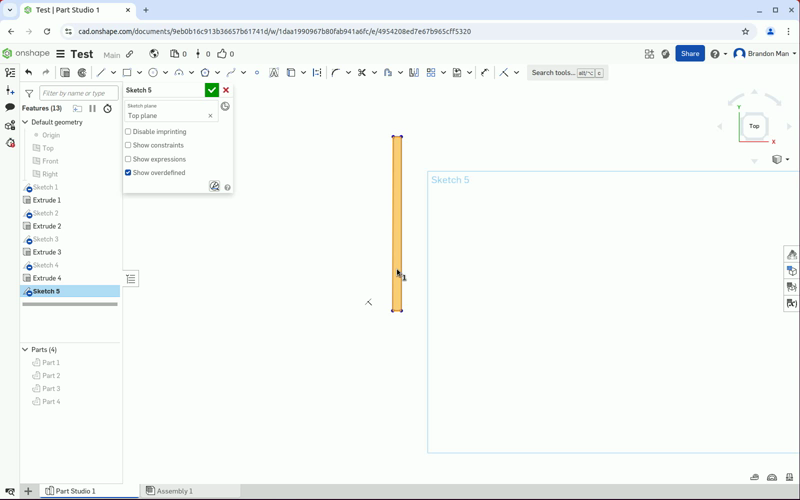
scroll(-6)
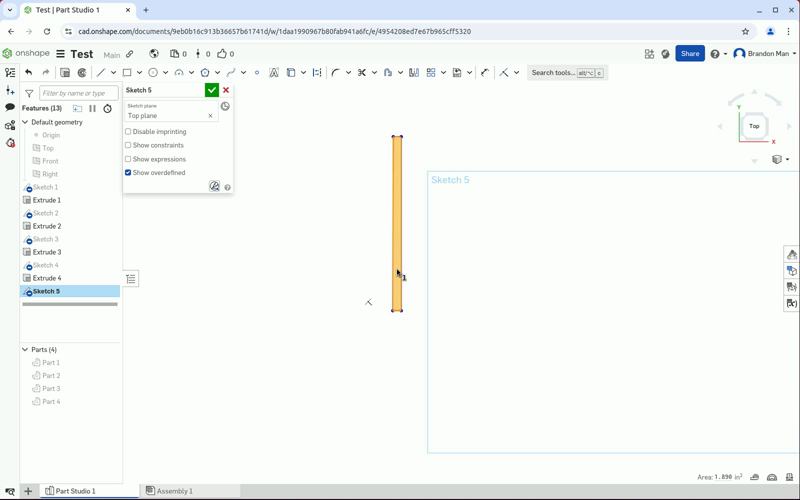
scroll(-6)
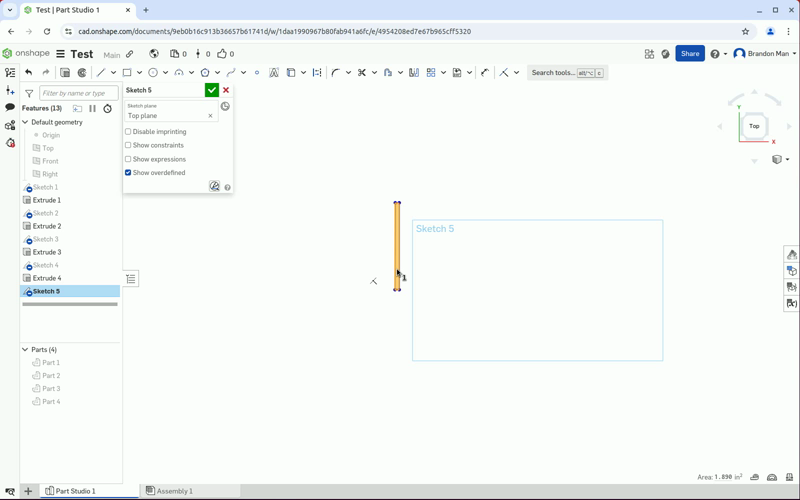
scroll(-6)
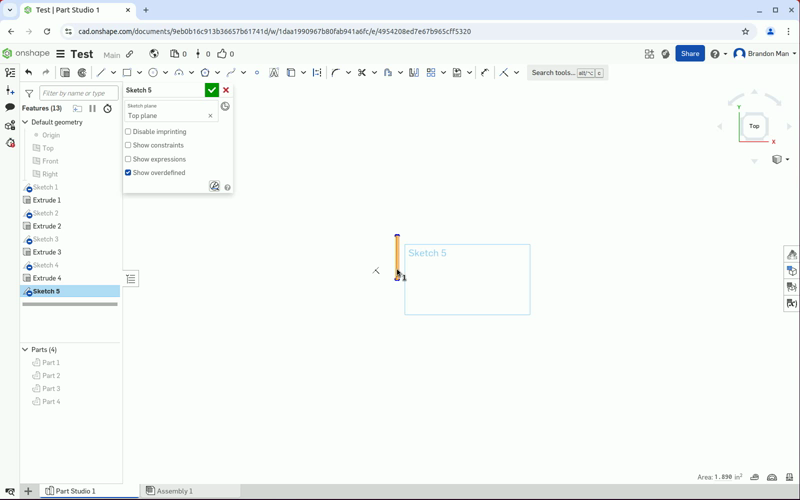
mouse_move(73, 352)
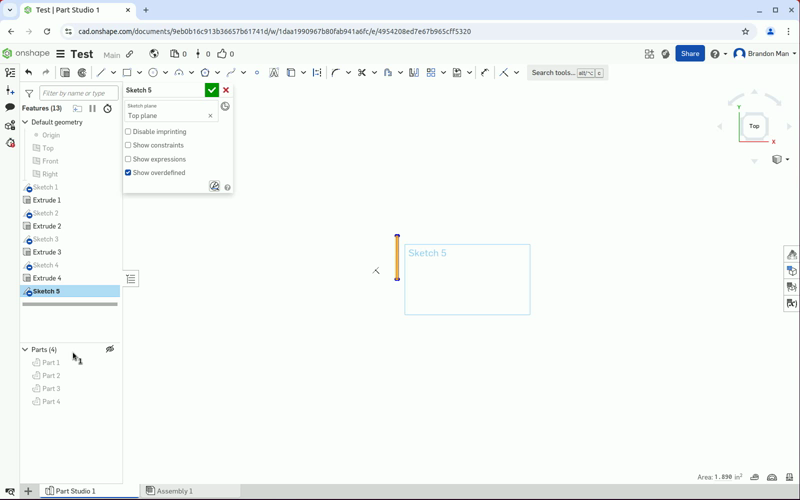
key(shift+y)
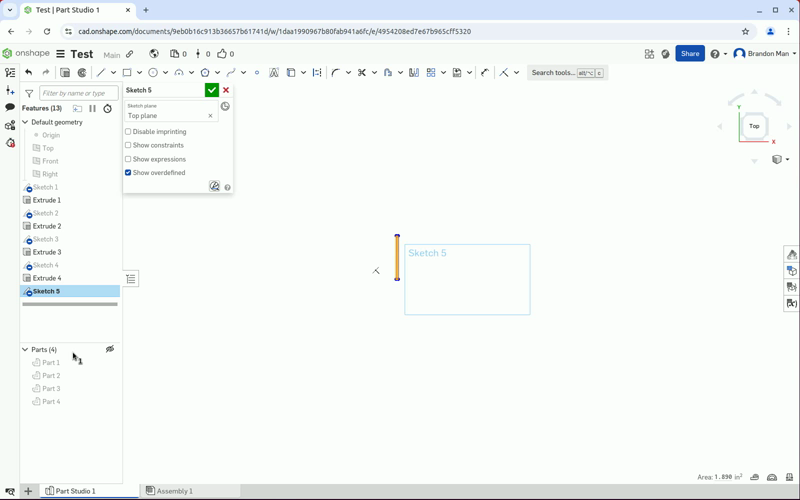
key(shift+e)
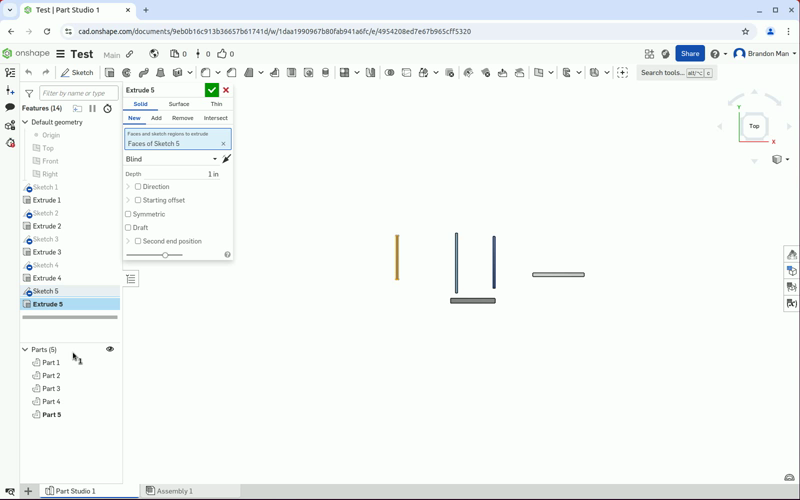
mouse_move(143, 106)
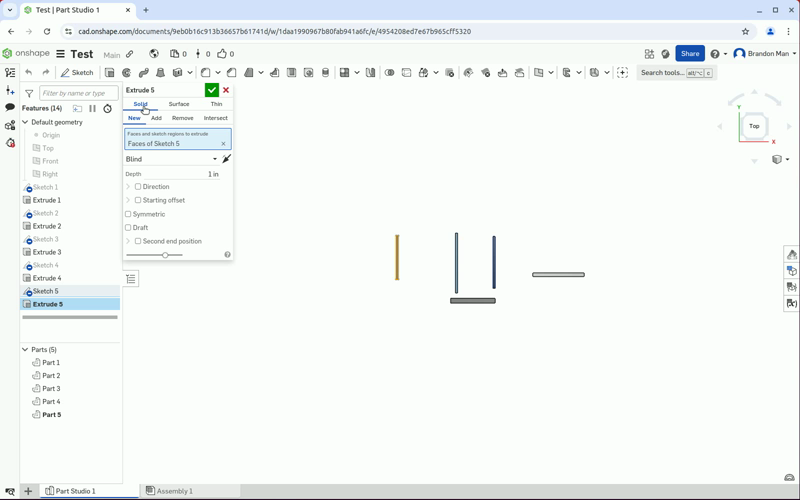
click(143, 106)
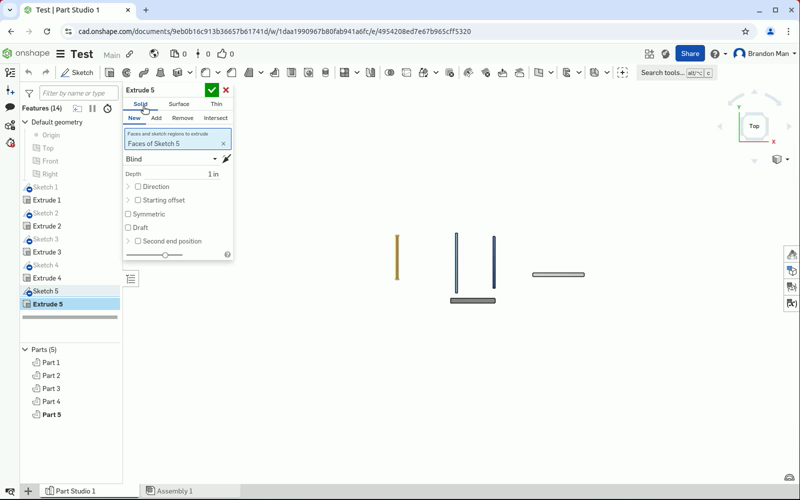
mouse_move(137, 120)
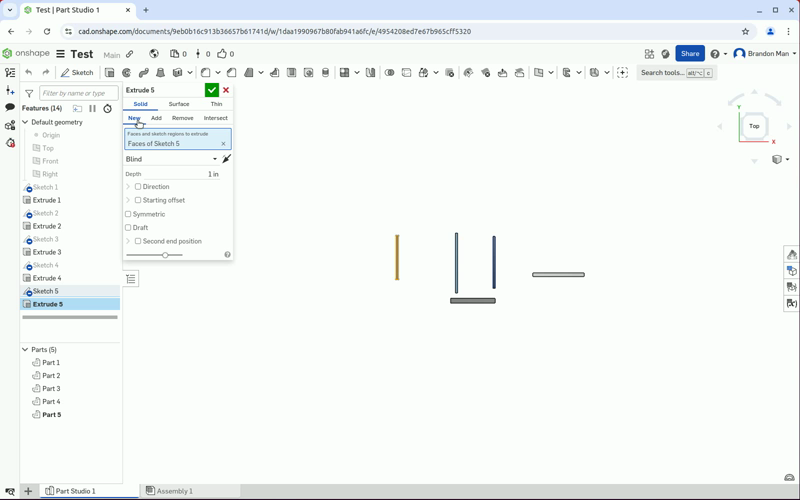
click(137, 120)
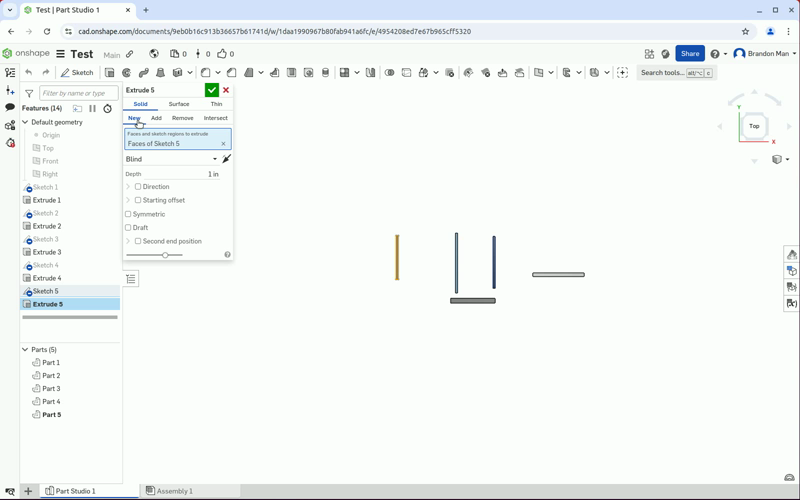
key(tab, 4)
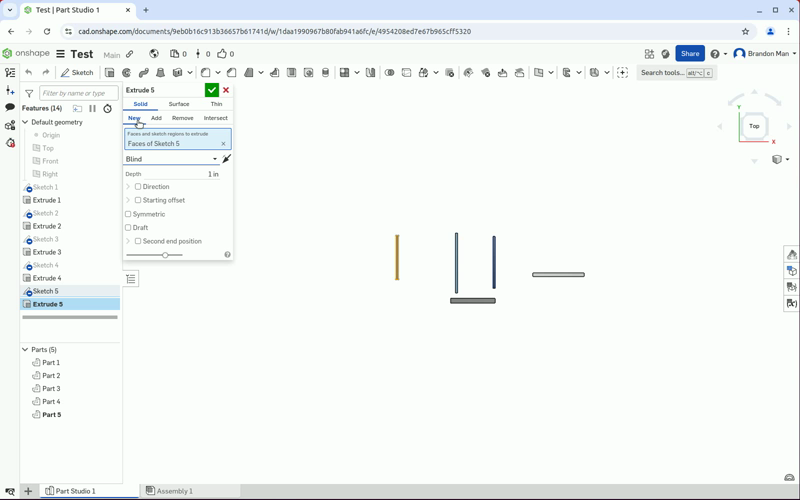
text(0.481)
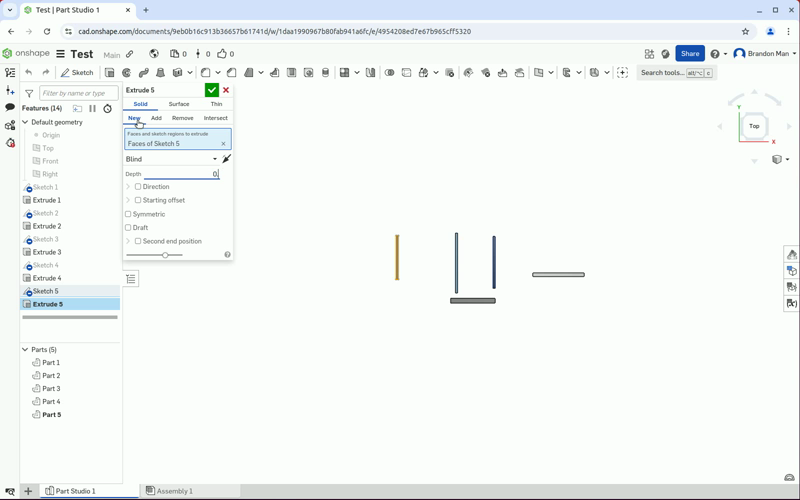
key(enter)
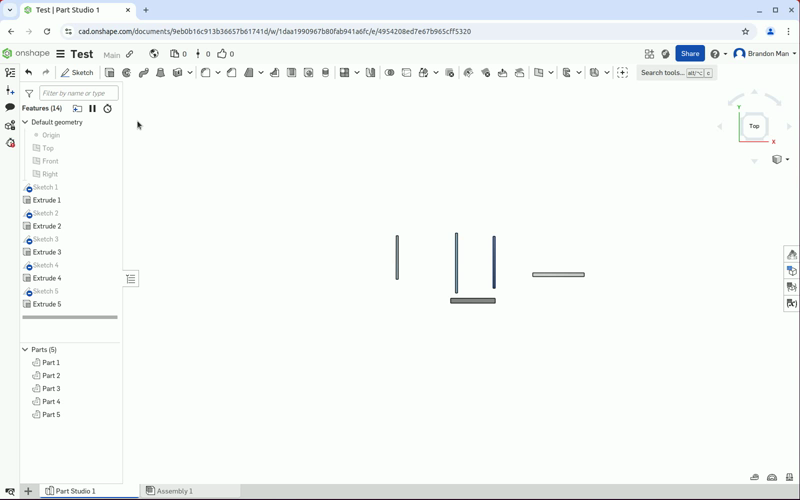
key(shift+h)
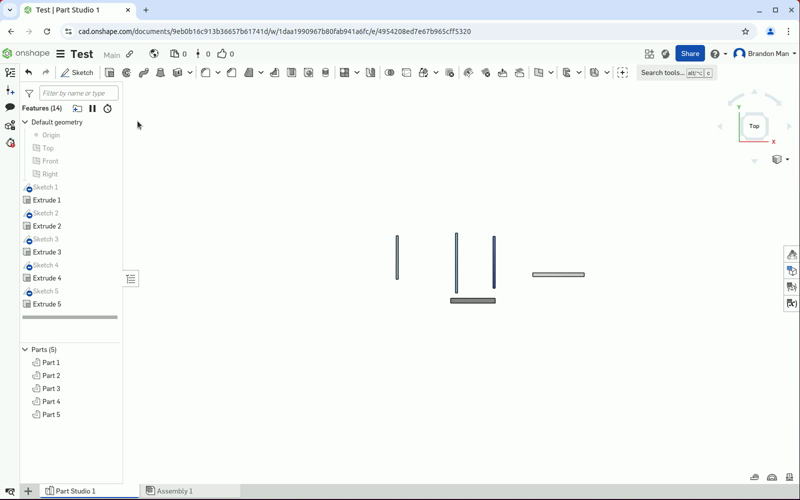
key(shift+h)
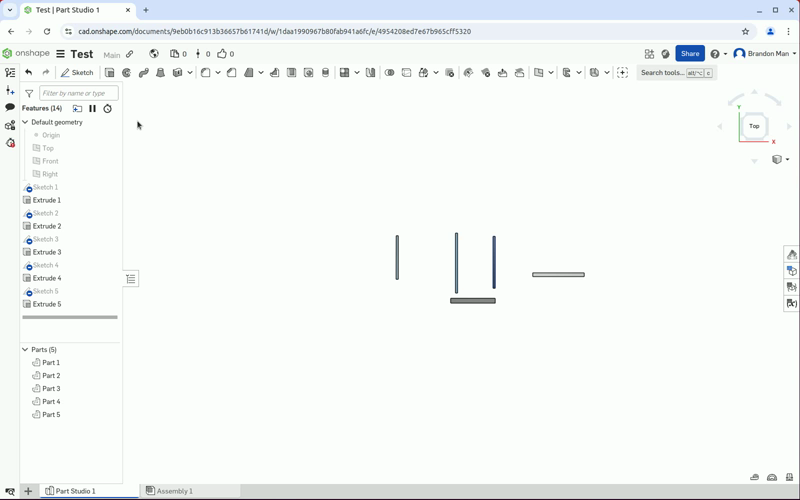
mouse_move(73, 189)
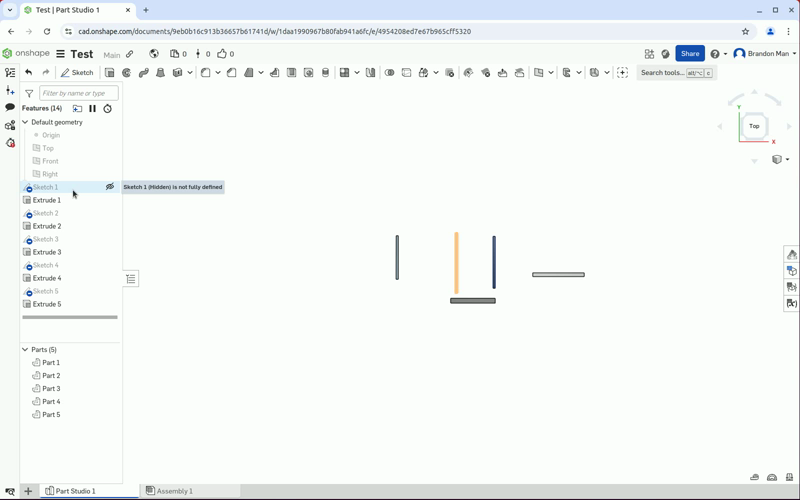
click(73, 189)
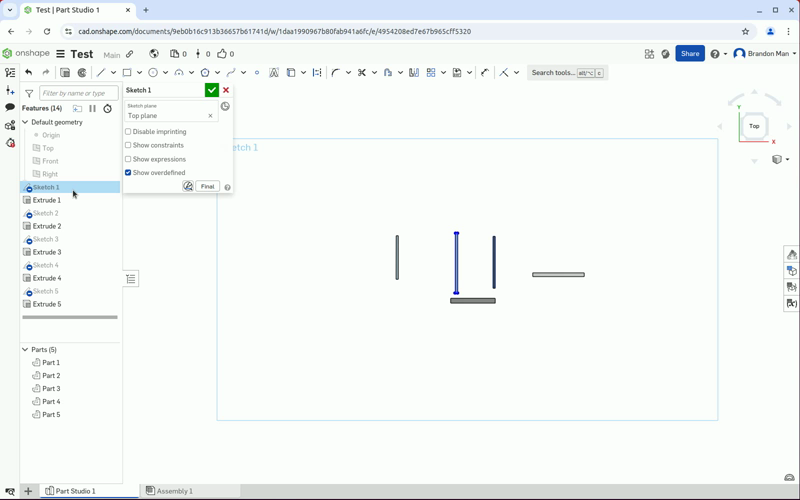
mouse_move(229, 92)
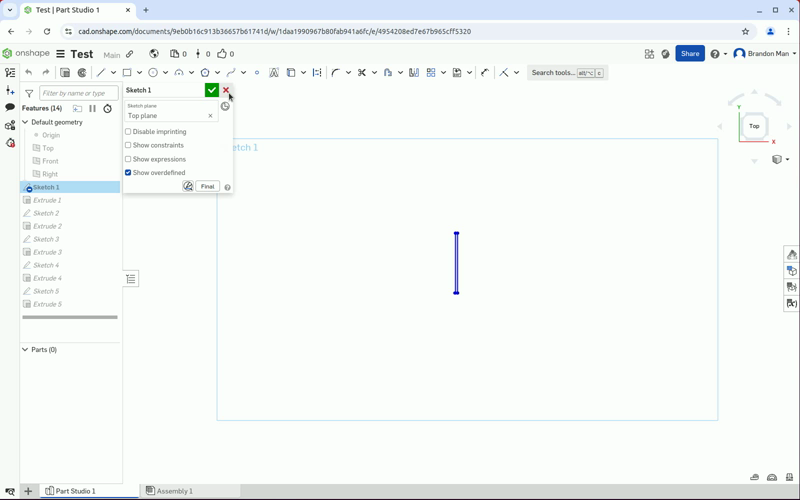
click(229, 92)
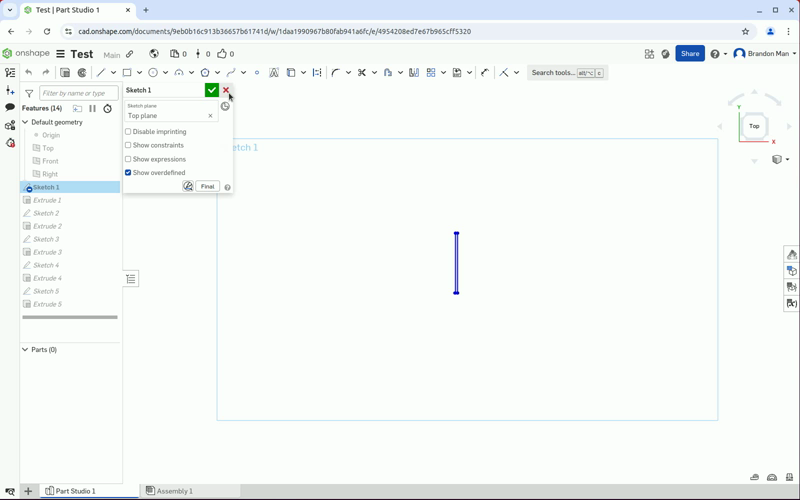
key(shift+s)
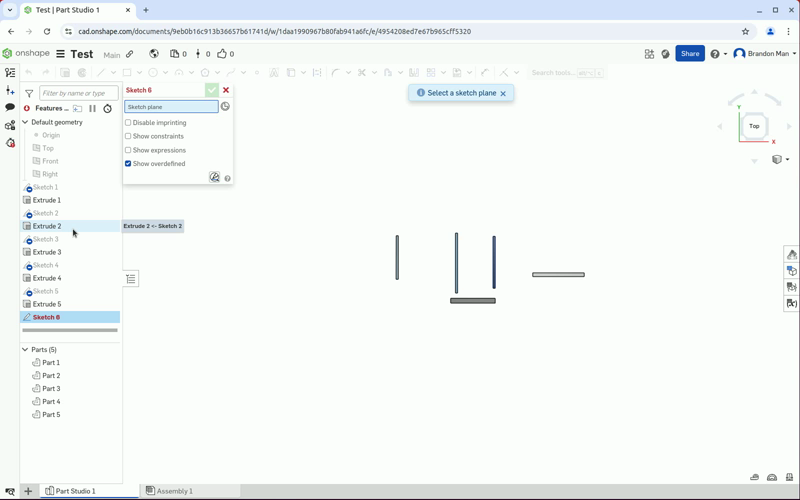
scroll(3)
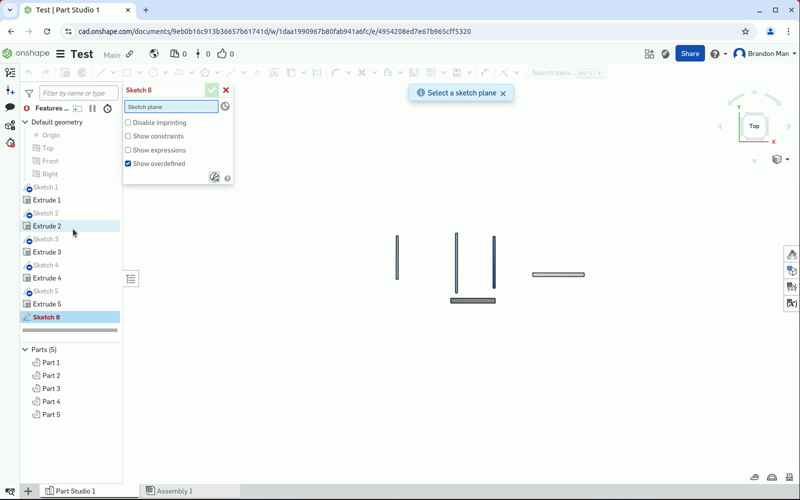
mouse_move(73, 150)
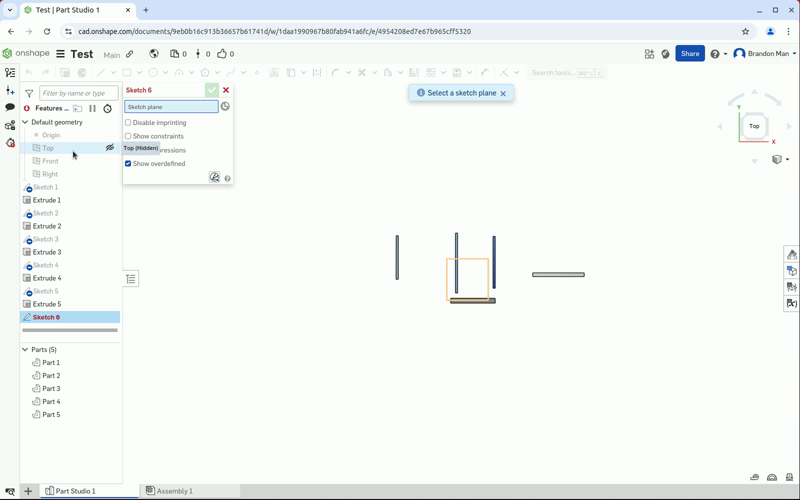
click(73, 150)
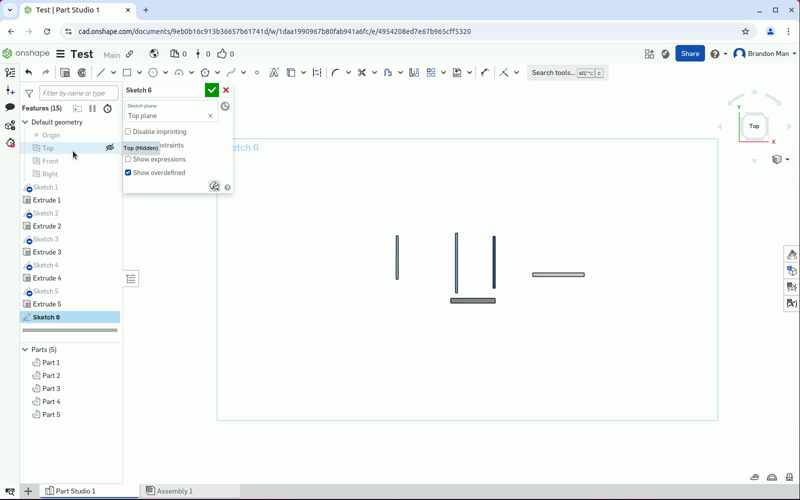
mouse_move(73, 352)
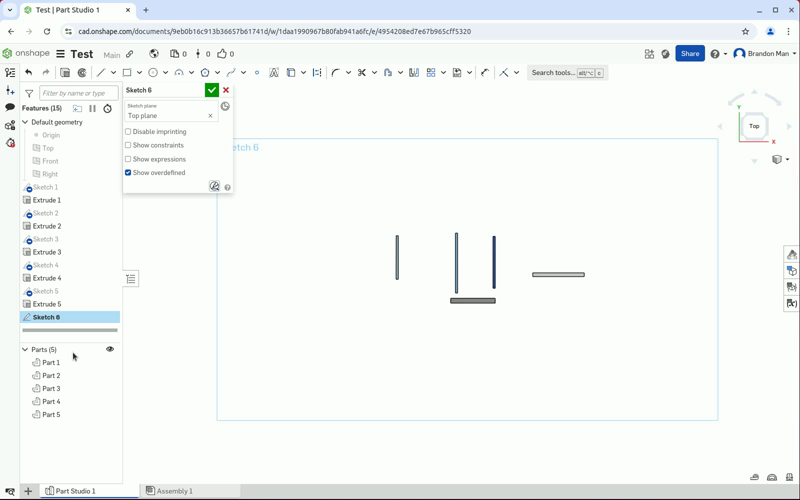
key(y)
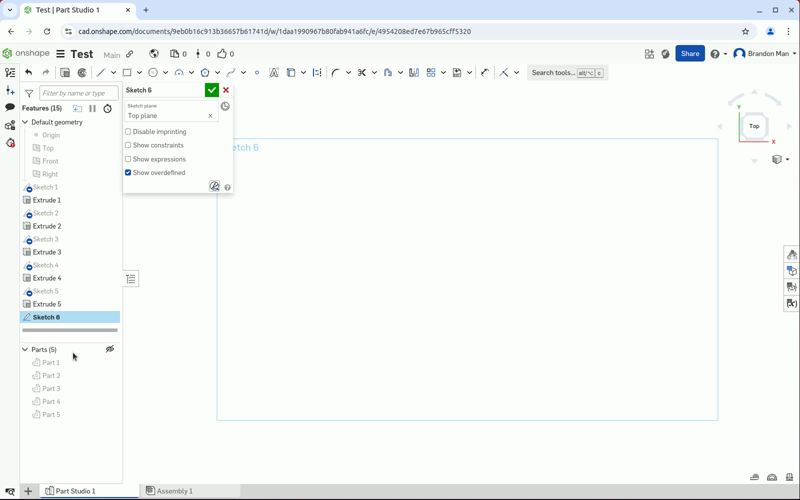
key(l)
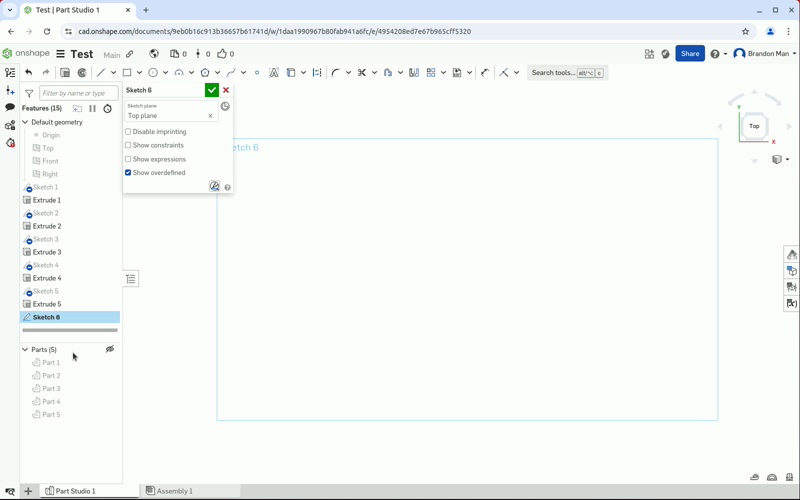
key_down(shift)
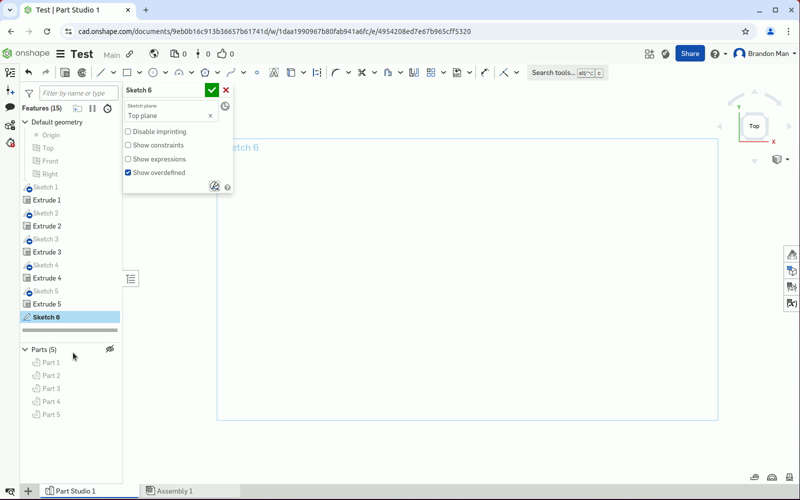
mouse_move(376, 291)
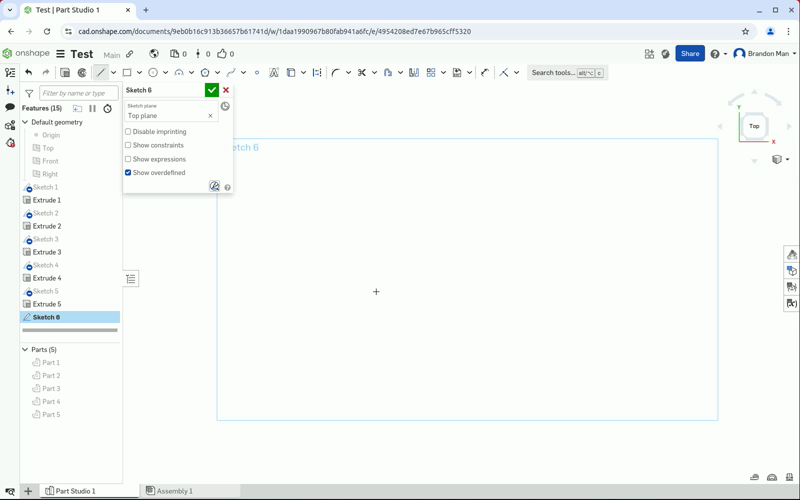
click(376, 291)
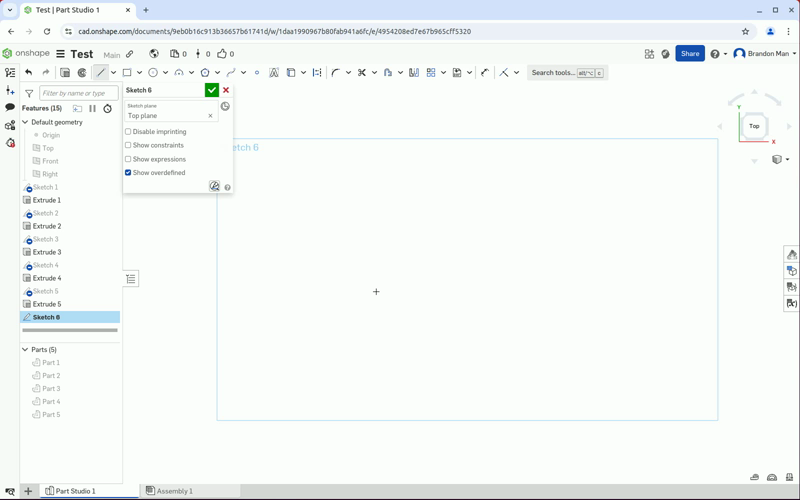
key_up(shift)
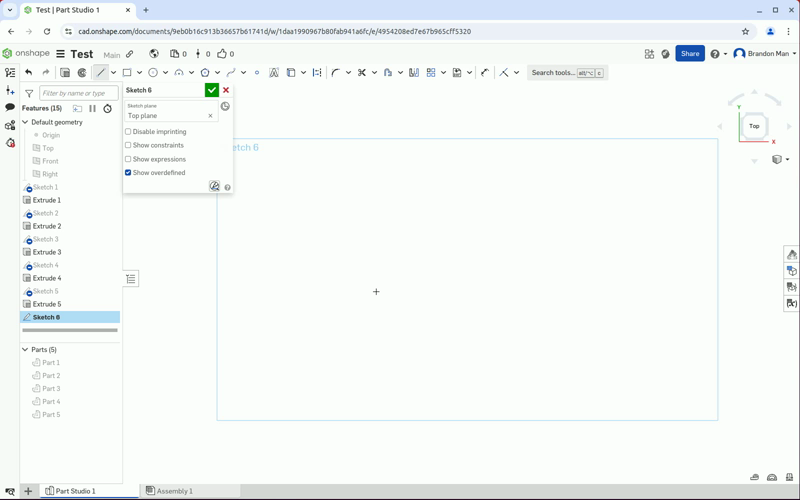
key_down(shift)
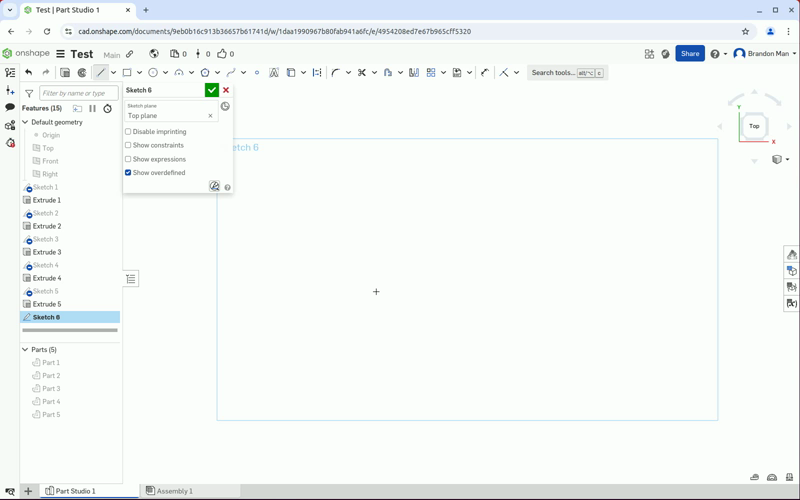
mouse_move(406, 291)
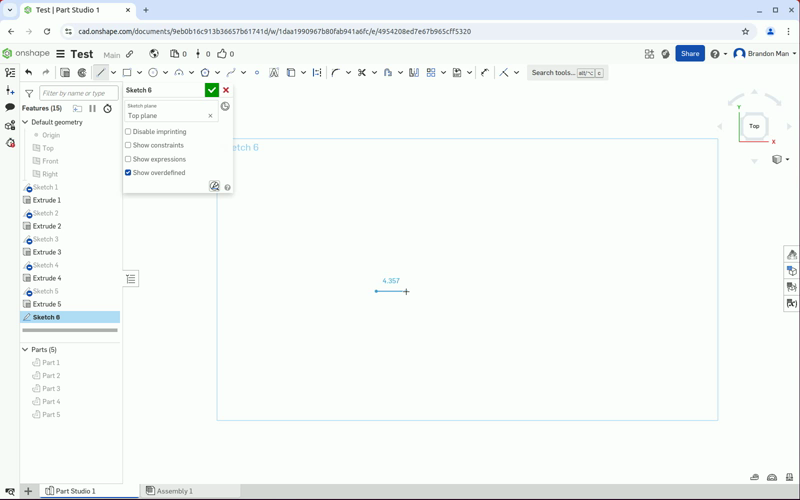
mouse_move(410, 291)
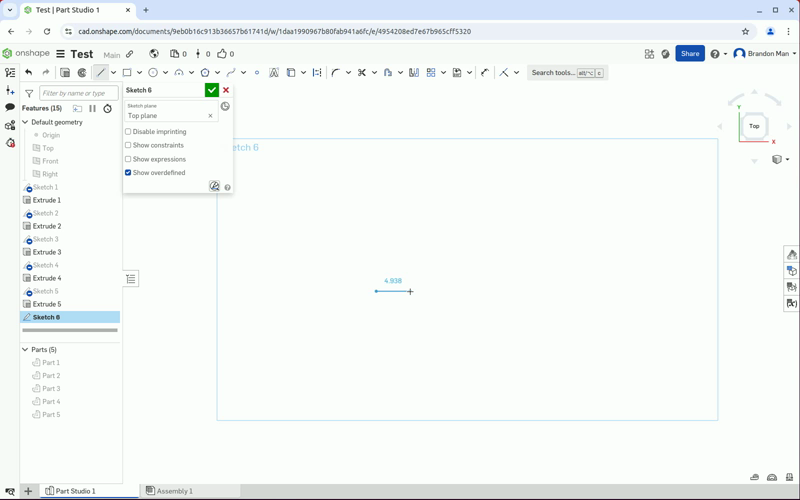
click(410, 291)
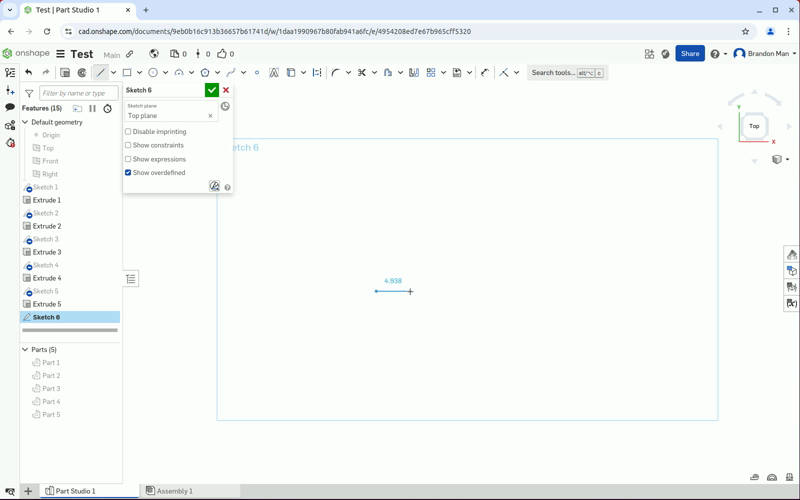
key_up(shift)
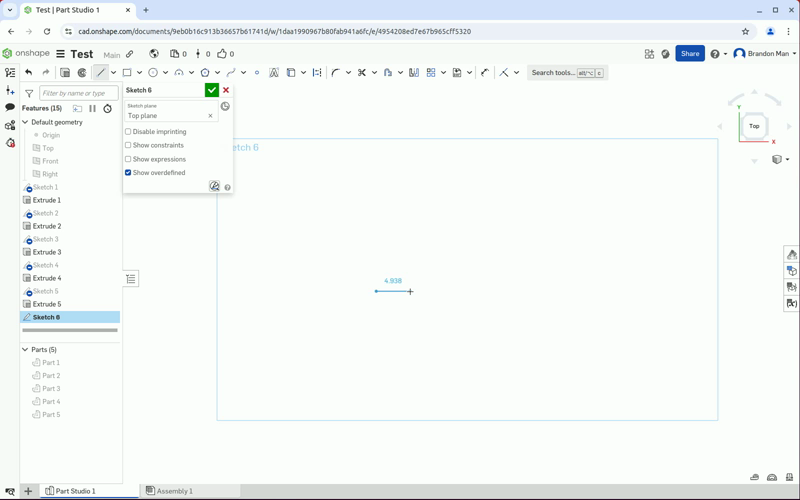
key_down(shift)
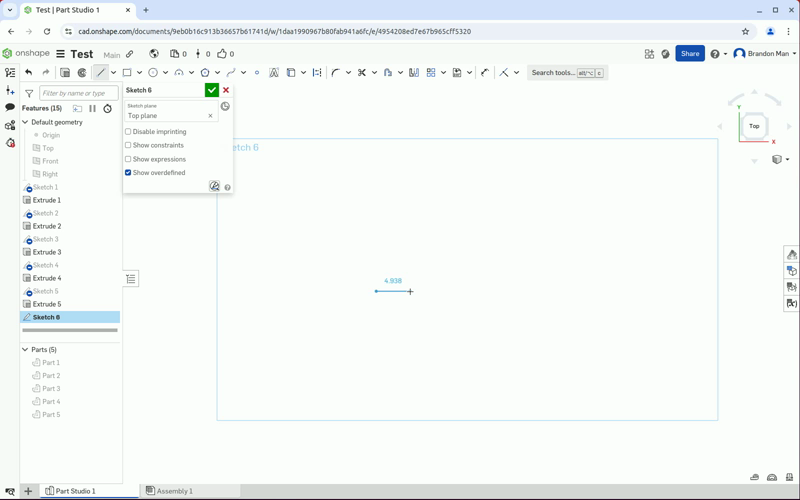
mouse_move(440, 291)
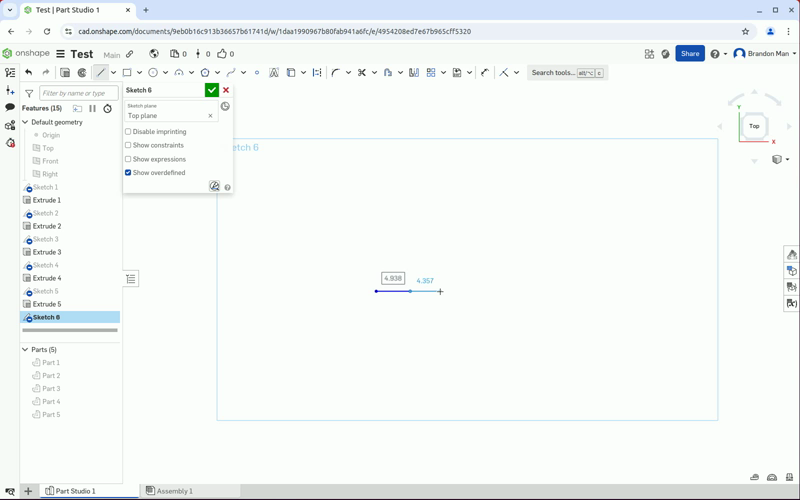
mouse_move(410, 286)
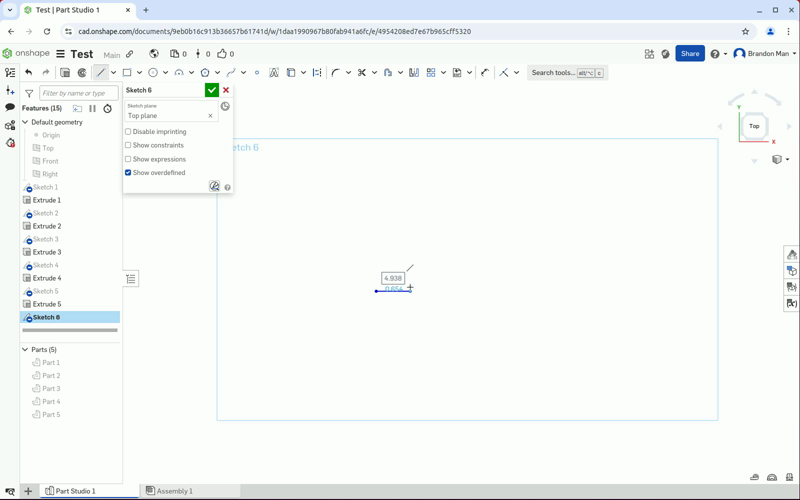
scroll(6)
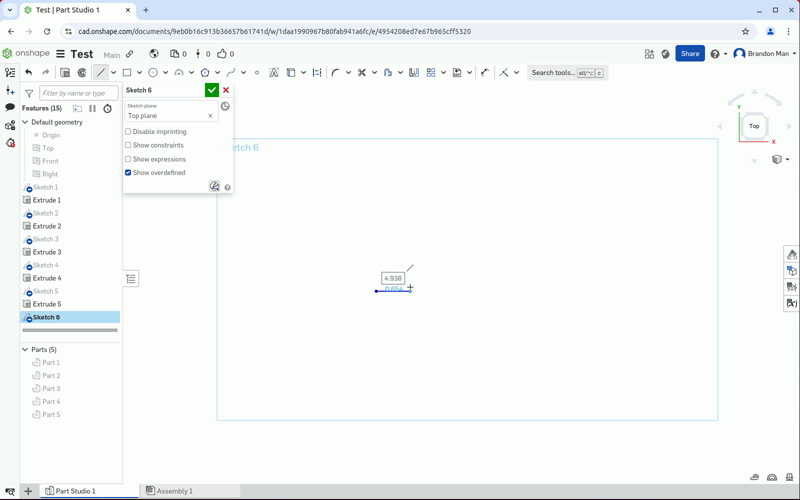
scroll(6)
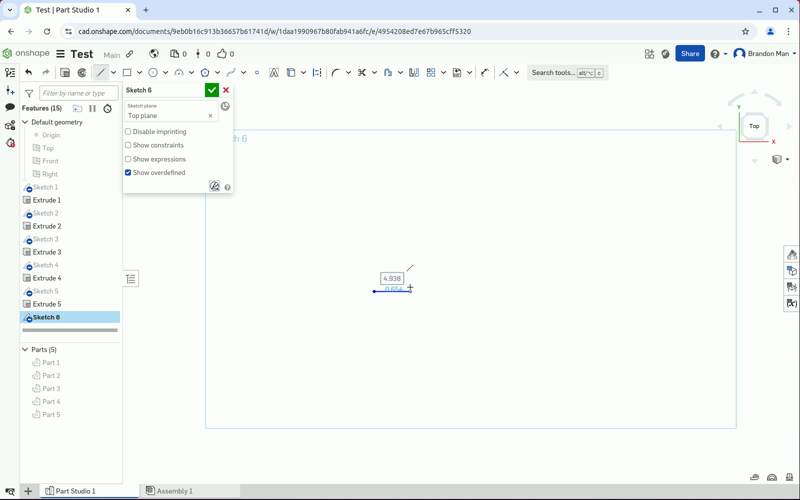
scroll(6)
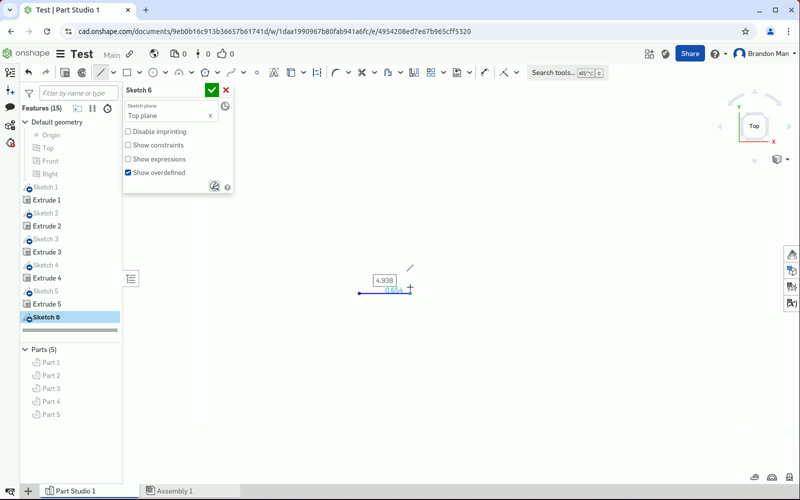
scroll(6)
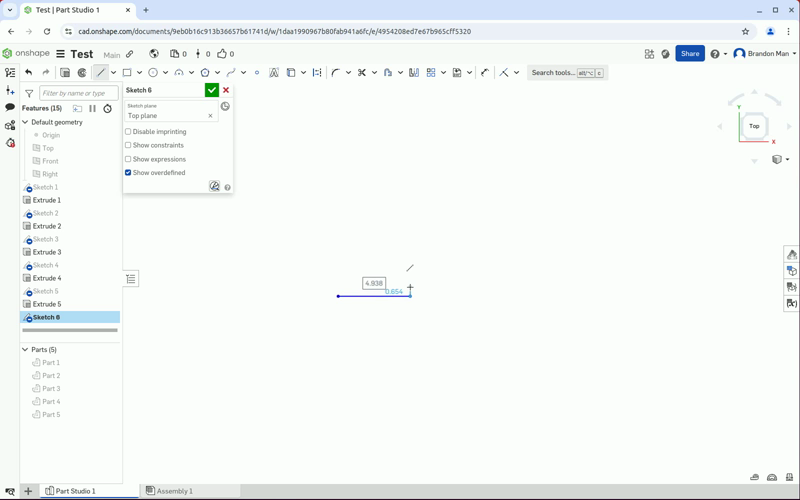
scroll(6)
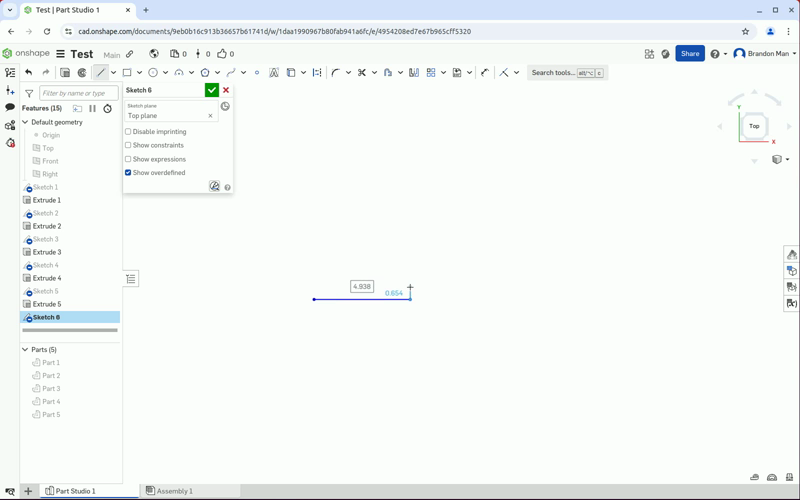
scroll(6)
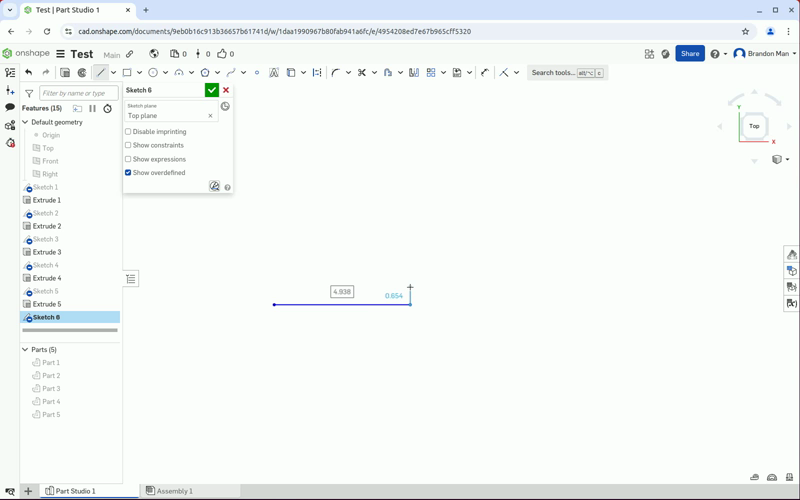
scroll(6)
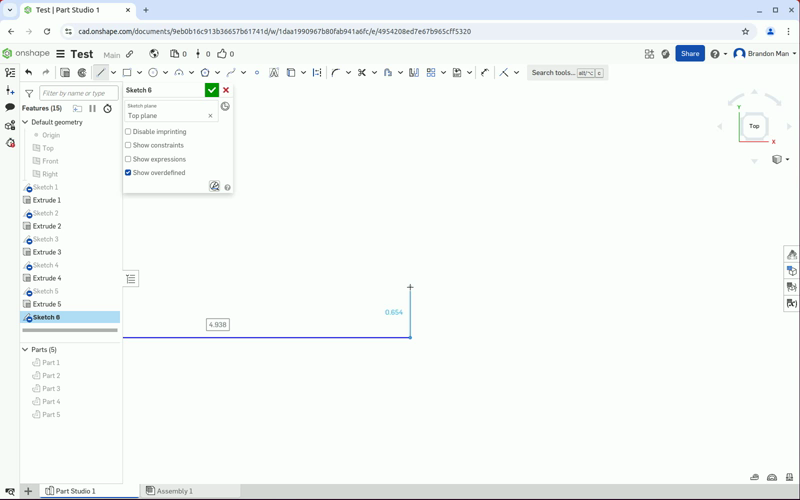
click(410, 286)
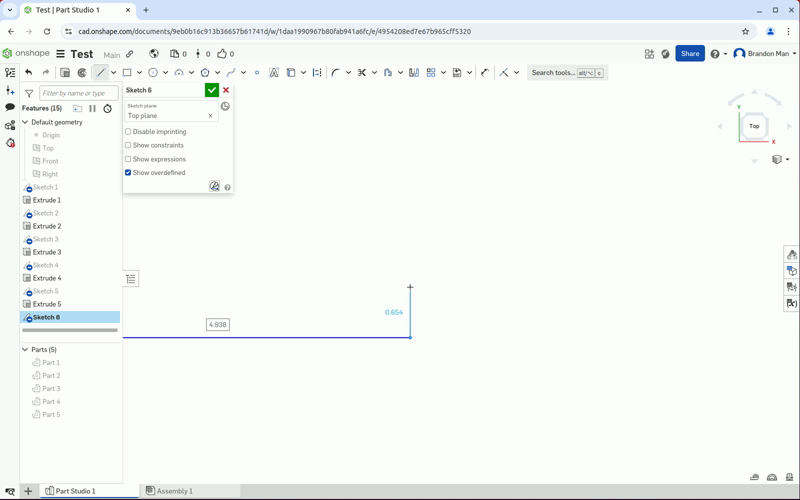
scroll(-6)
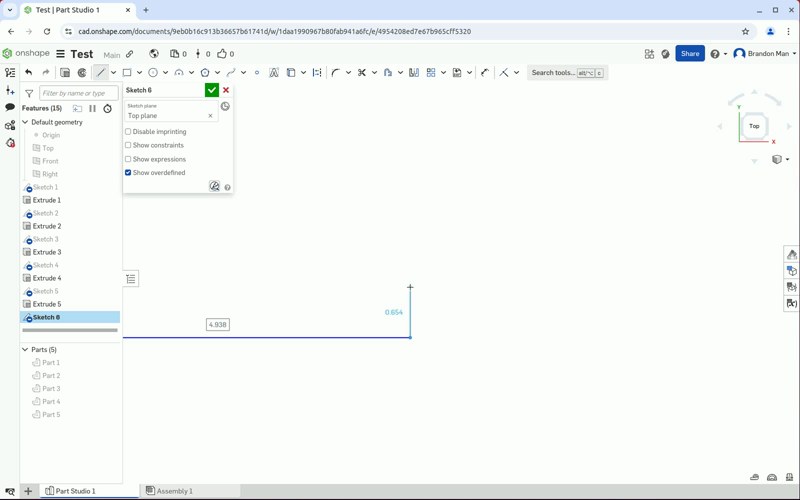
scroll(-6)
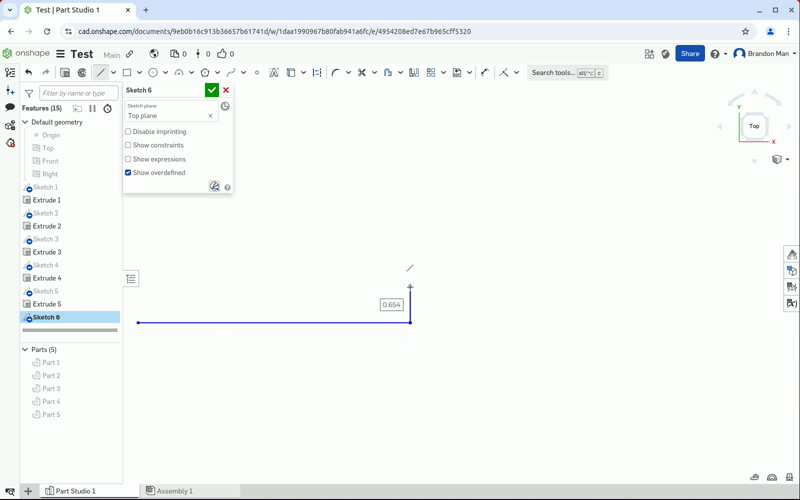
scroll(-6)
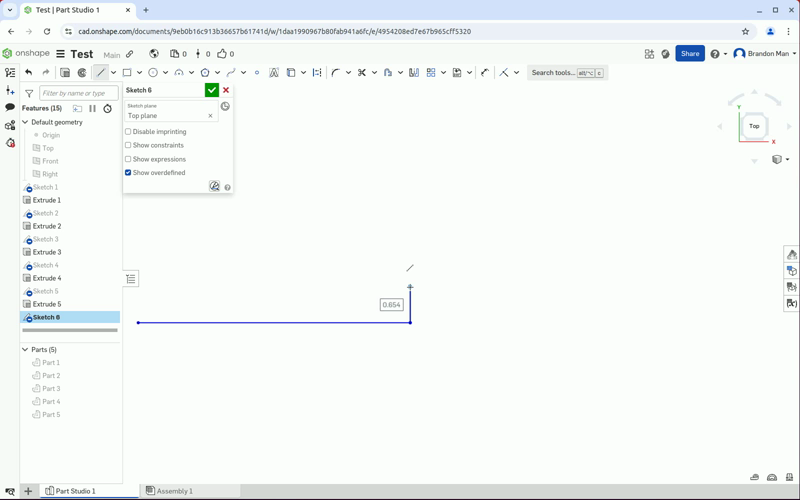
scroll(-6)
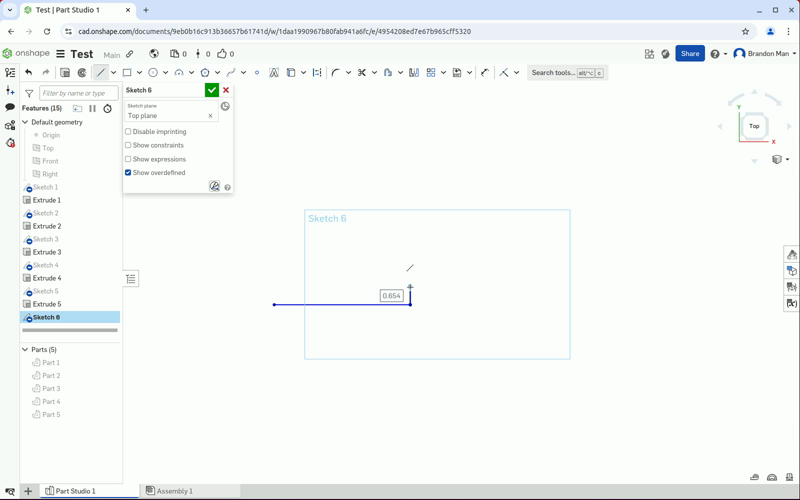
scroll(-6)
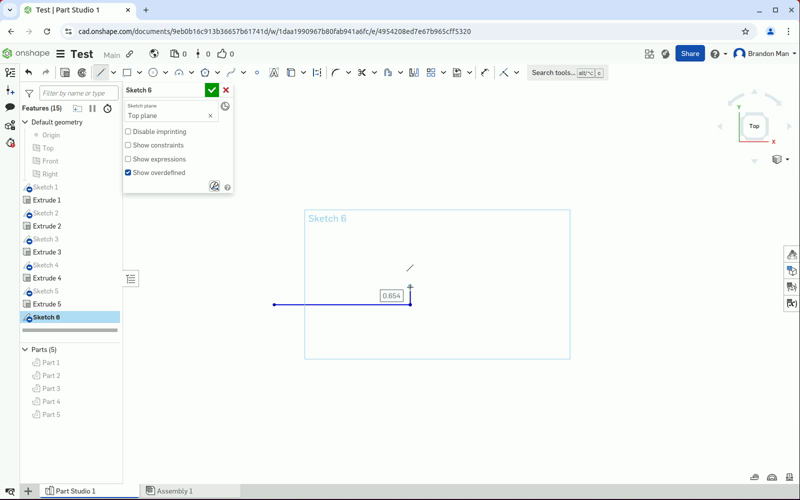
scroll(-6)
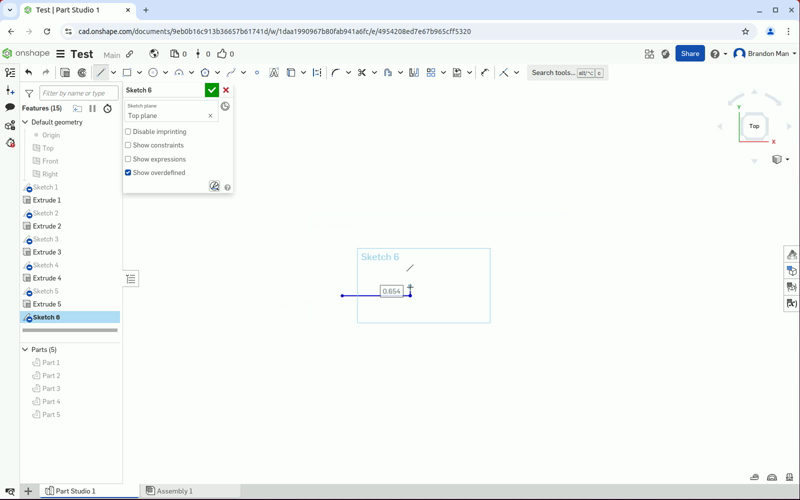
scroll(-6)
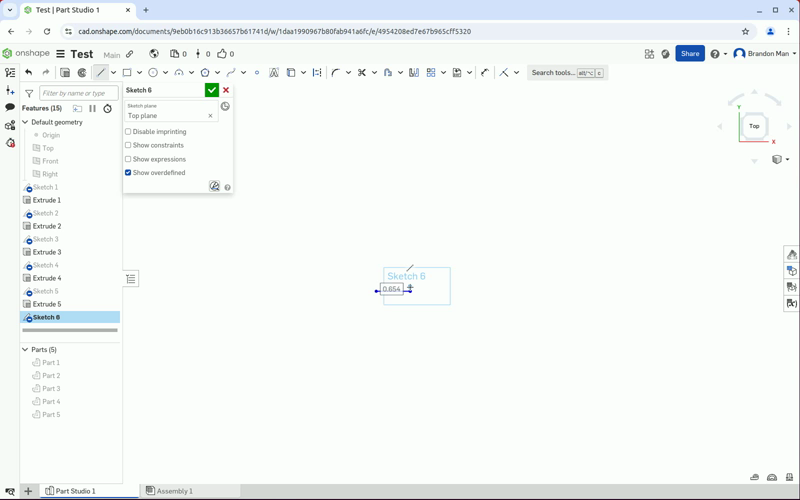
key_up(shift)
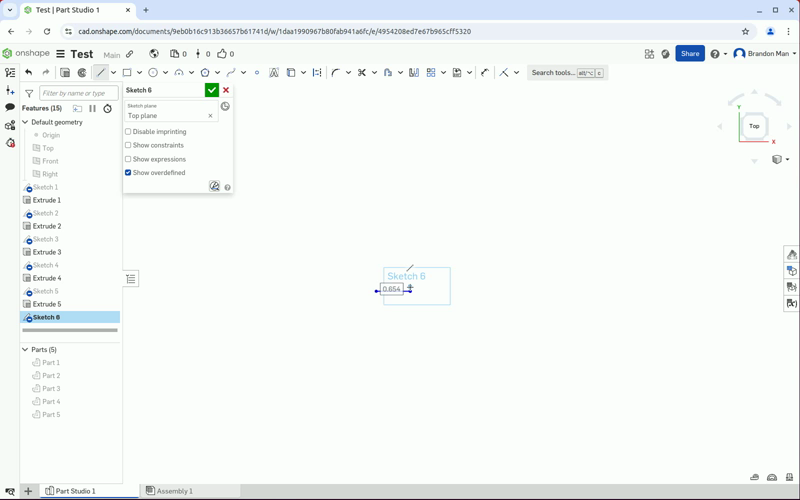
key_down(shift)
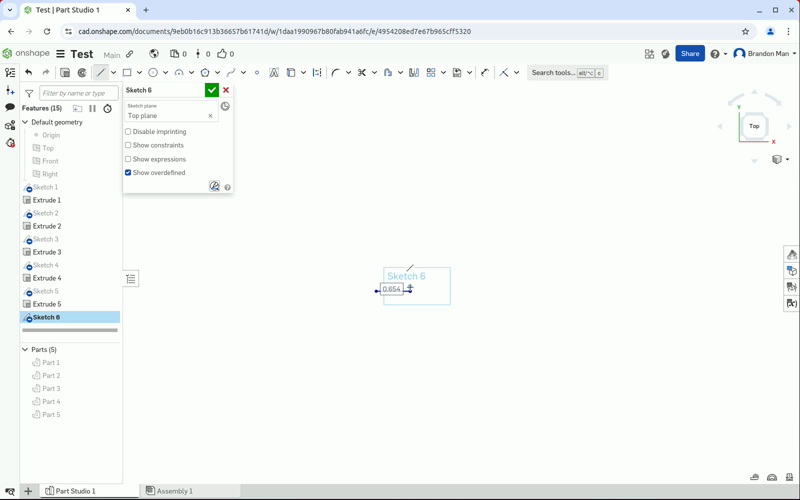
mouse_move(440, 286)
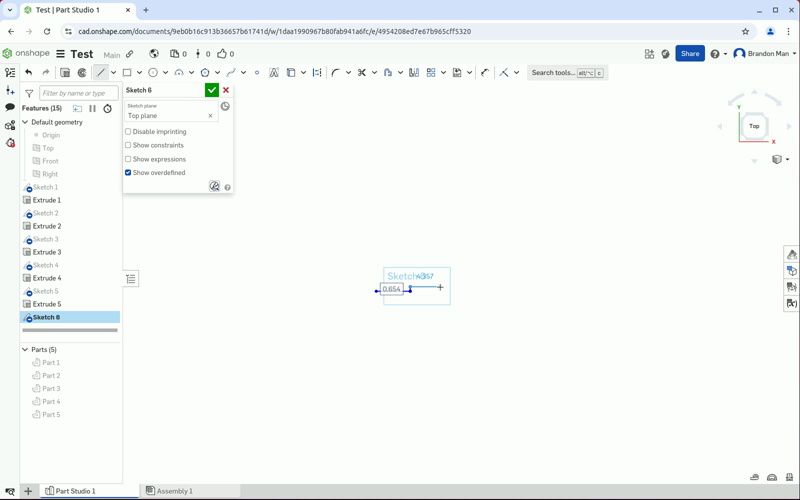
mouse_move(376, 286)
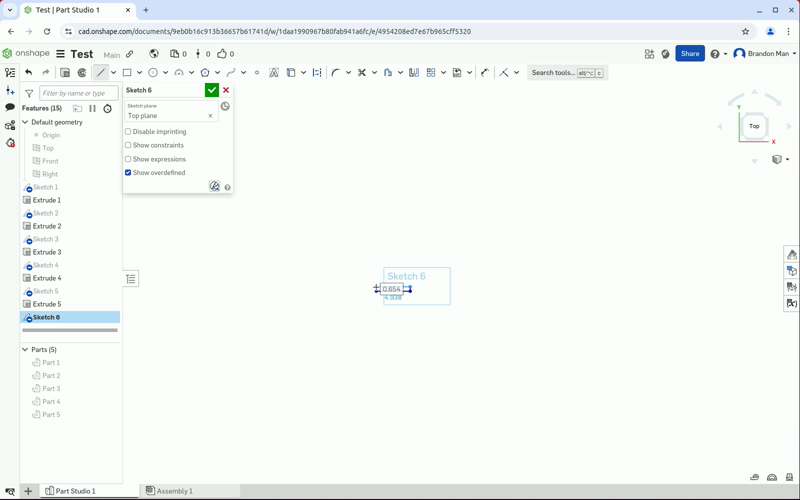
click(376, 286)
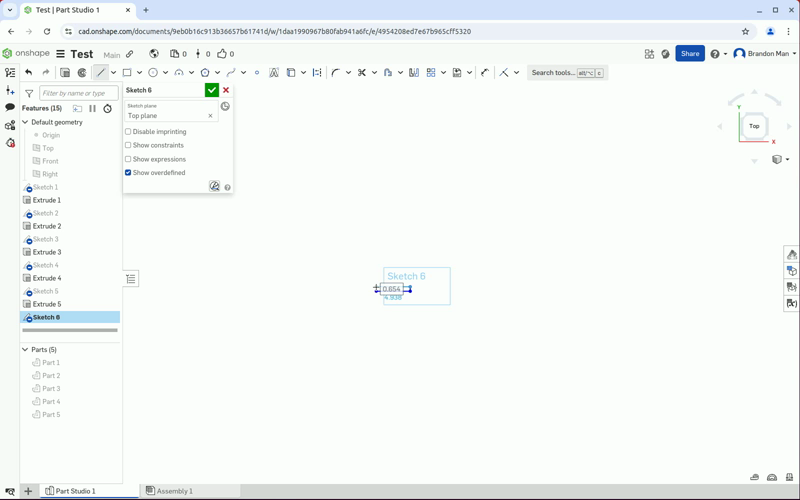
key_up(shift)
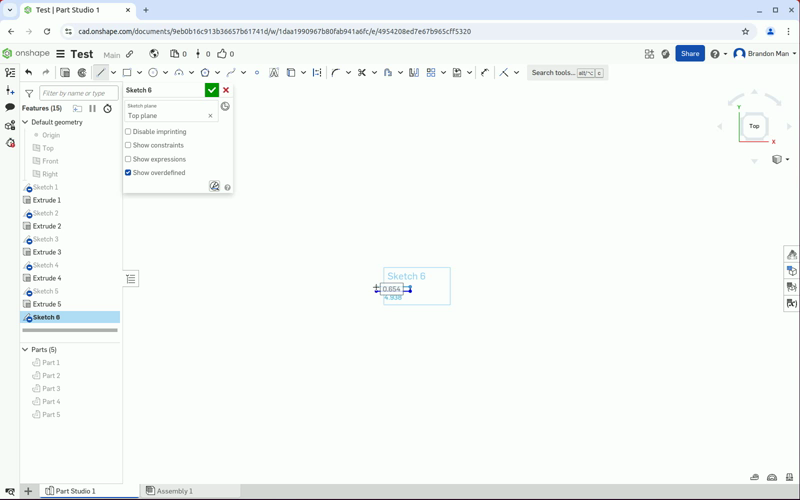
mouse_move(406, 286)
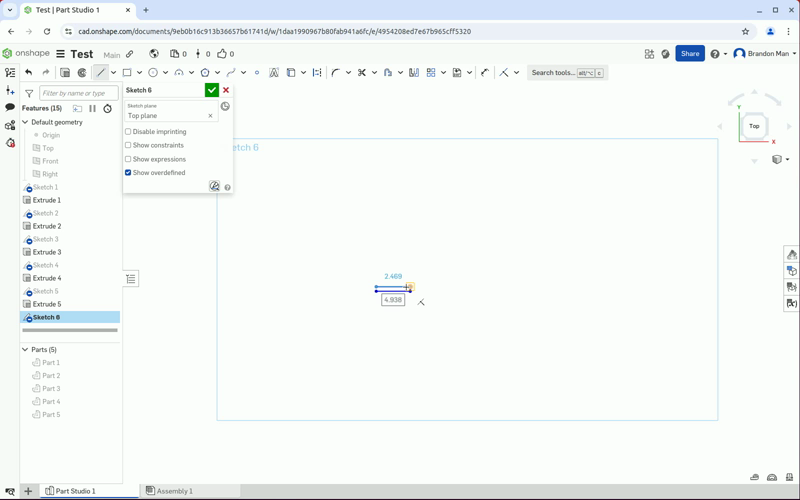
key_down(shift)
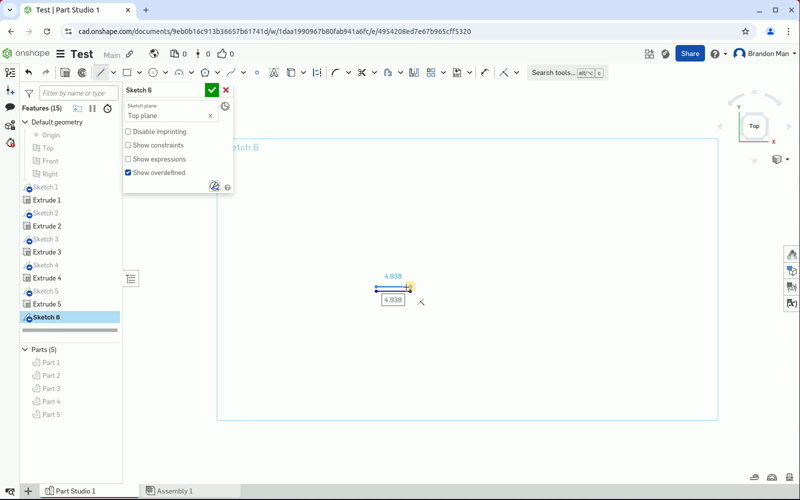
mouse_move(376, 291)
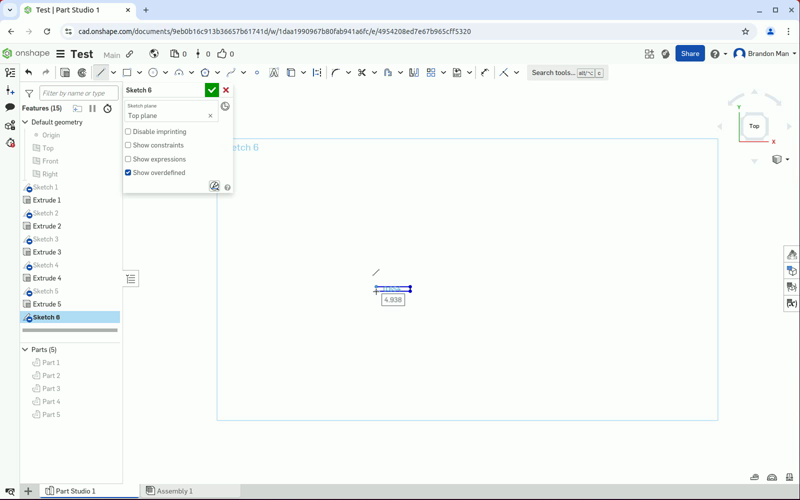
scroll(6)
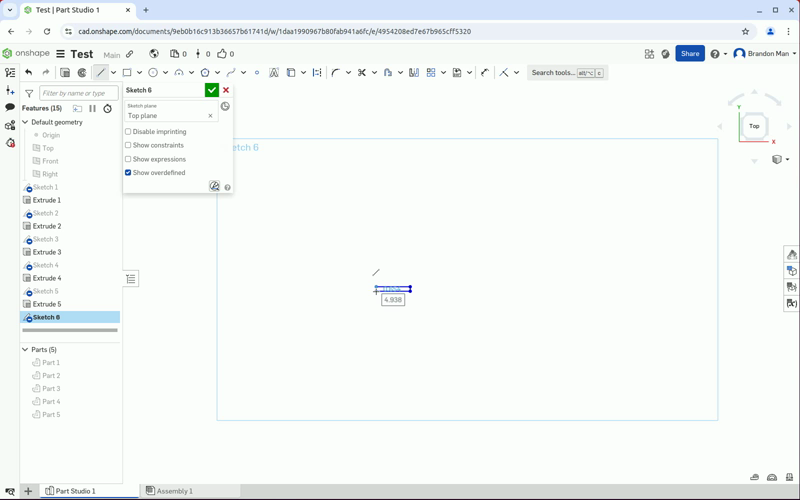
scroll(6)
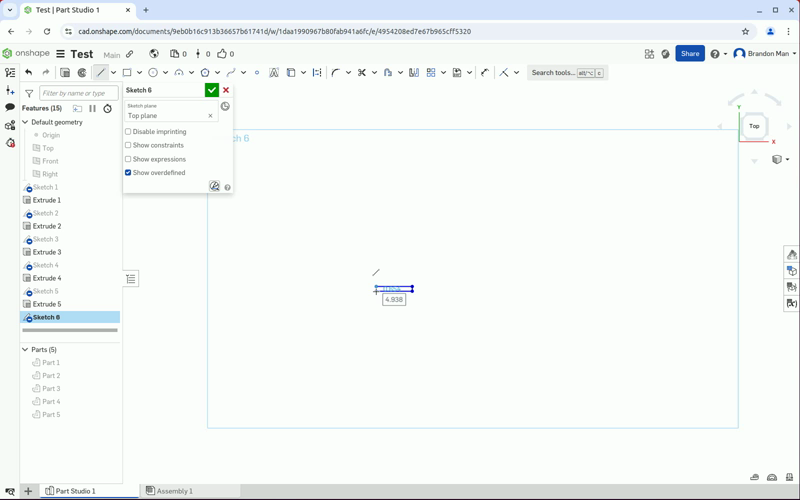
scroll(6)
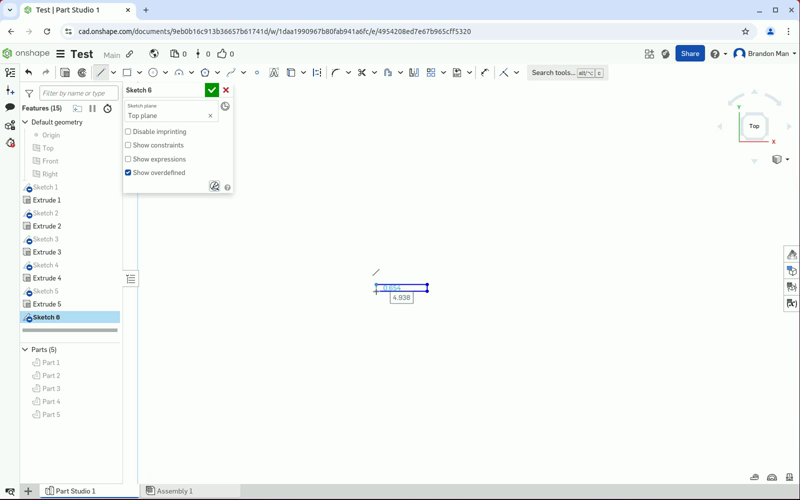
scroll(6)
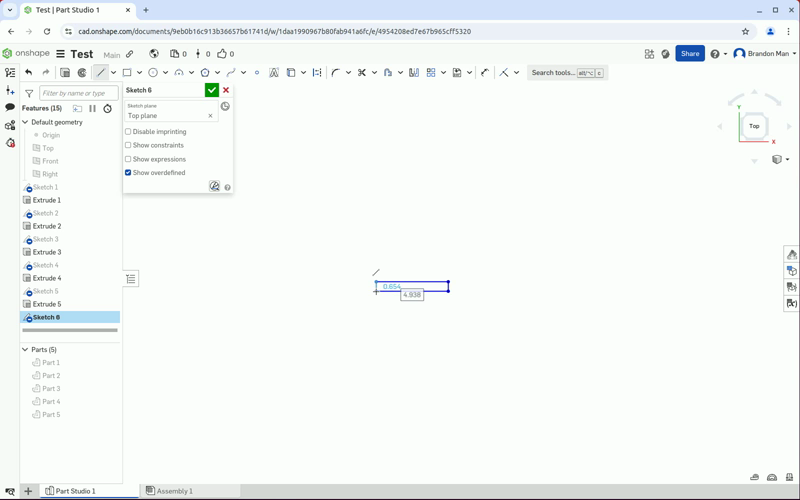
scroll(6)
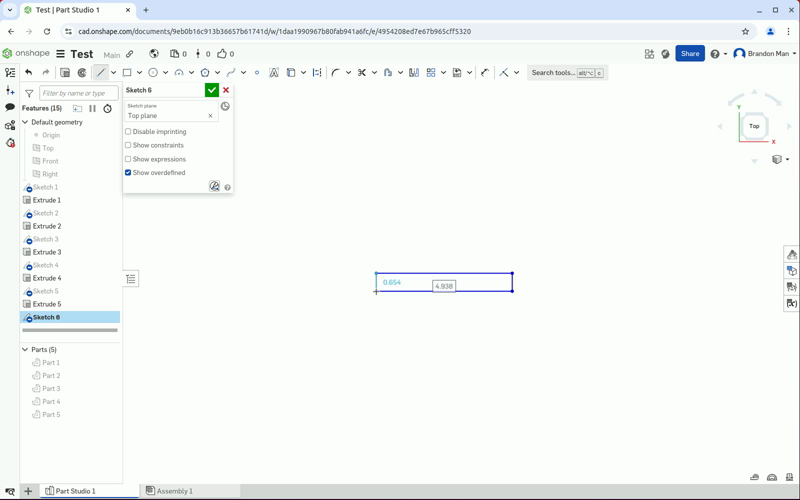
scroll(6)
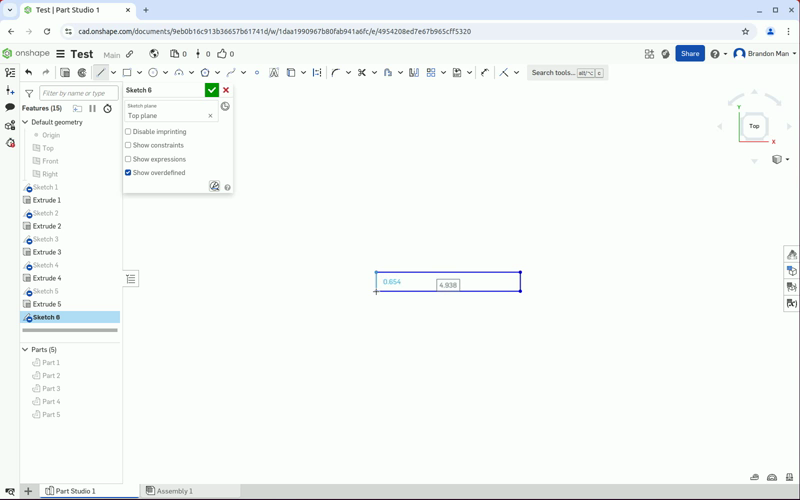
scroll(6)
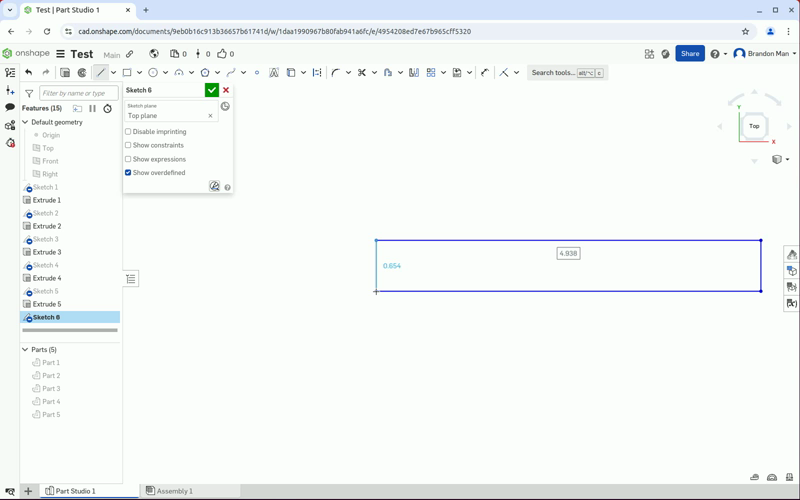
key_up(shift)
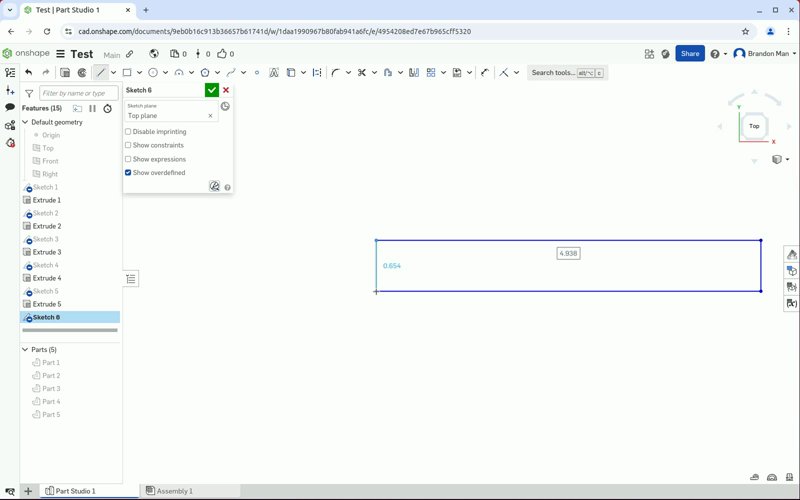
click(376, 291)
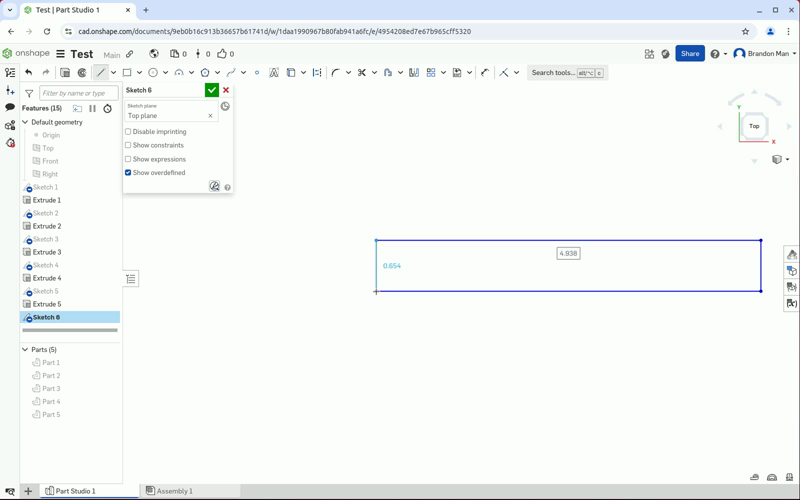
scroll(-6)
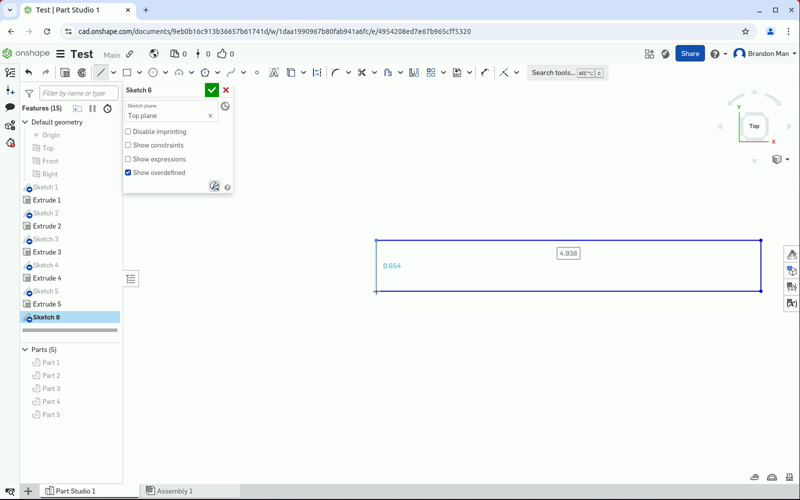
scroll(-6)
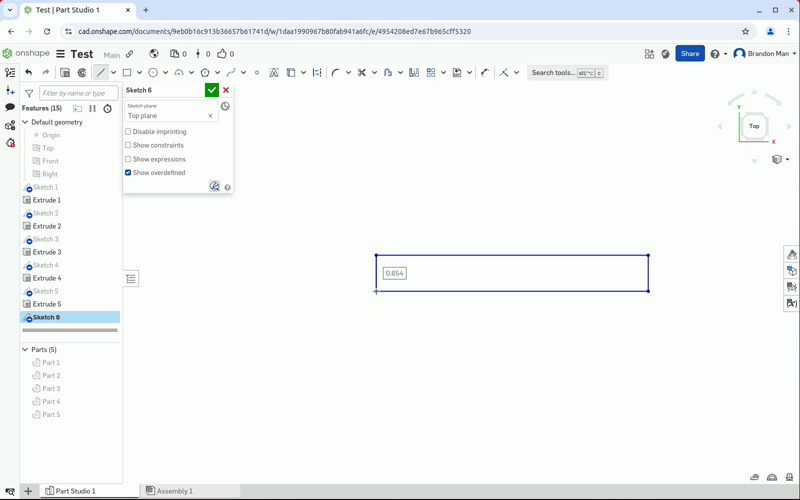
scroll(-6)
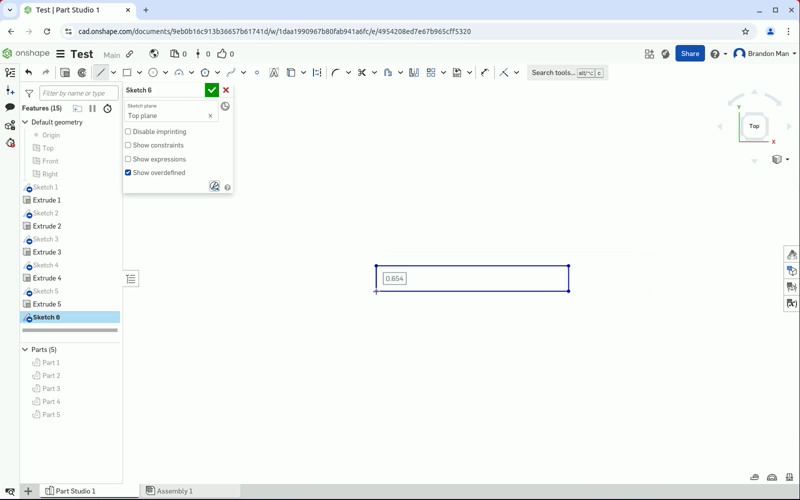
scroll(-6)
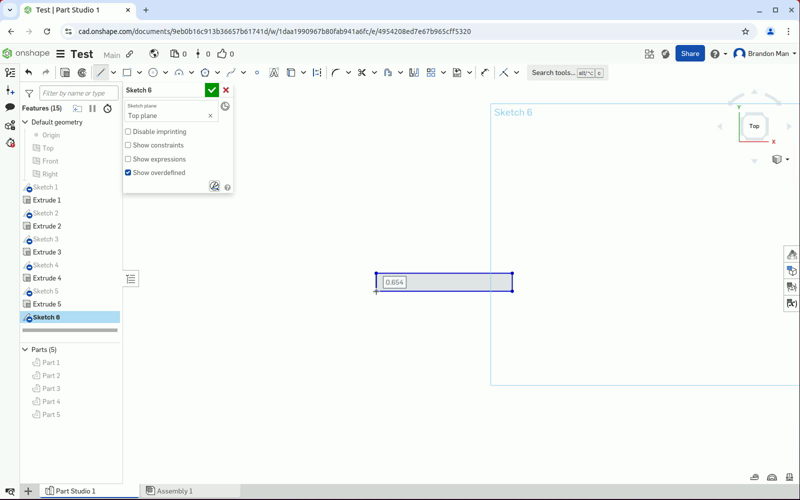
scroll(-6)
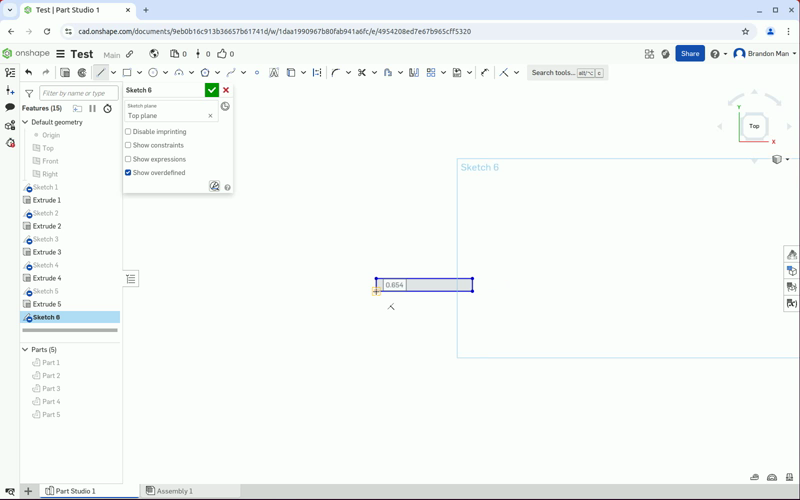
scroll(-6)
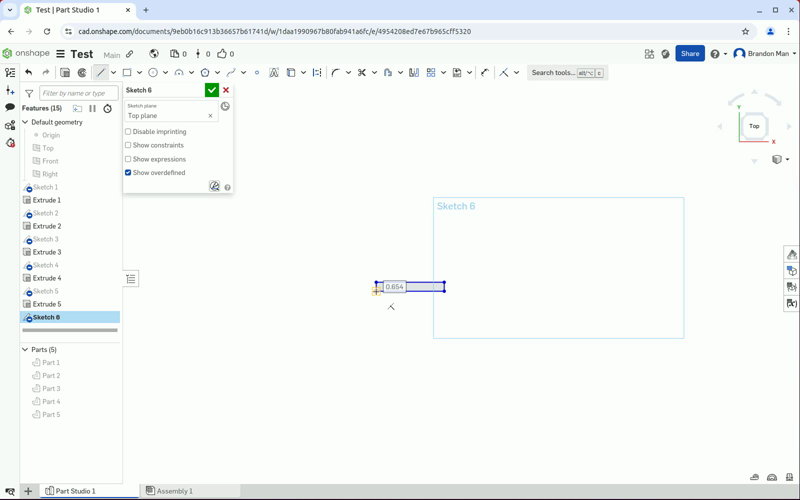
scroll(-6)
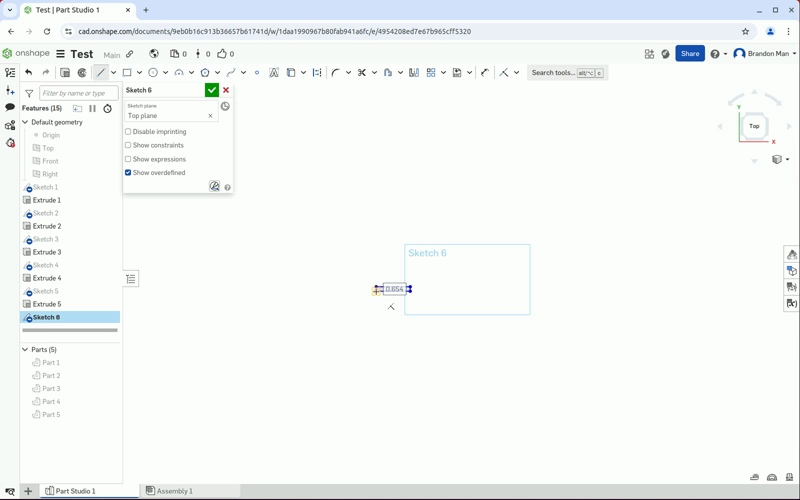
key(esc)
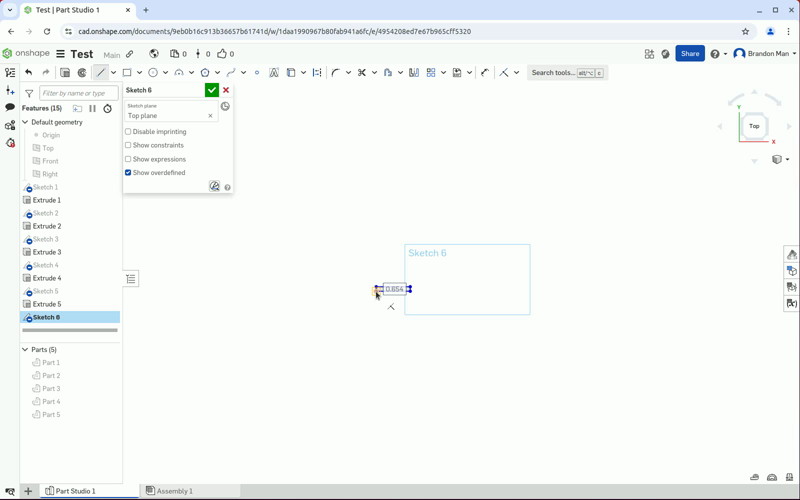
mouse_move(393, 288)
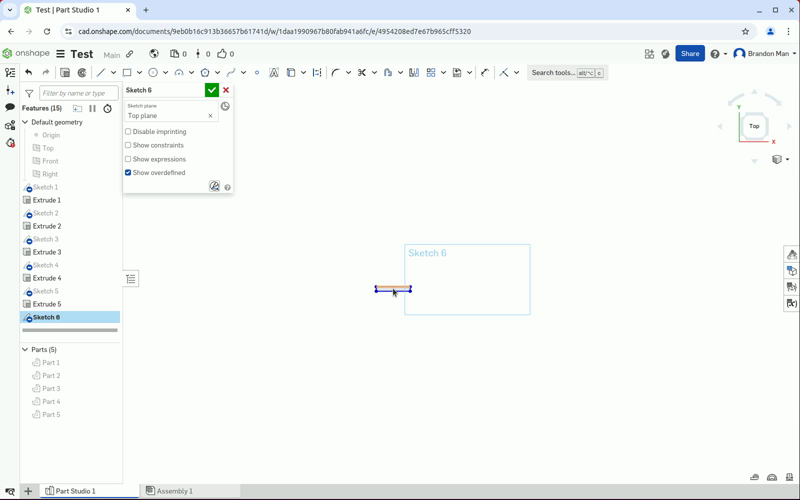
scroll(6)
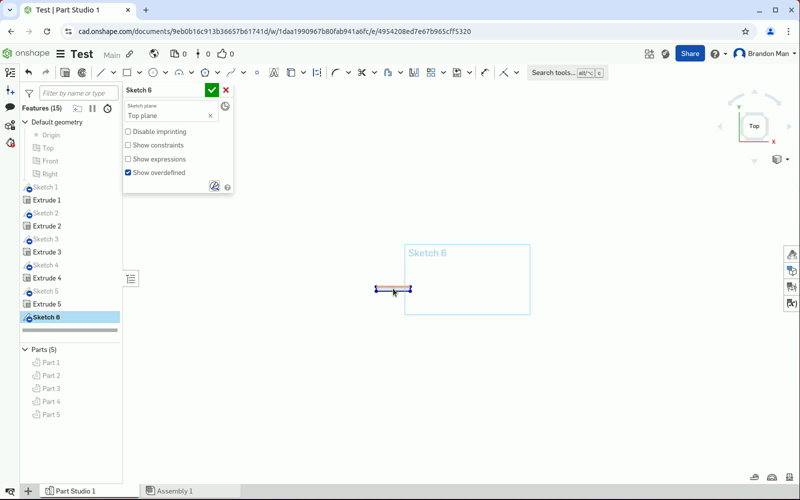
scroll(6)
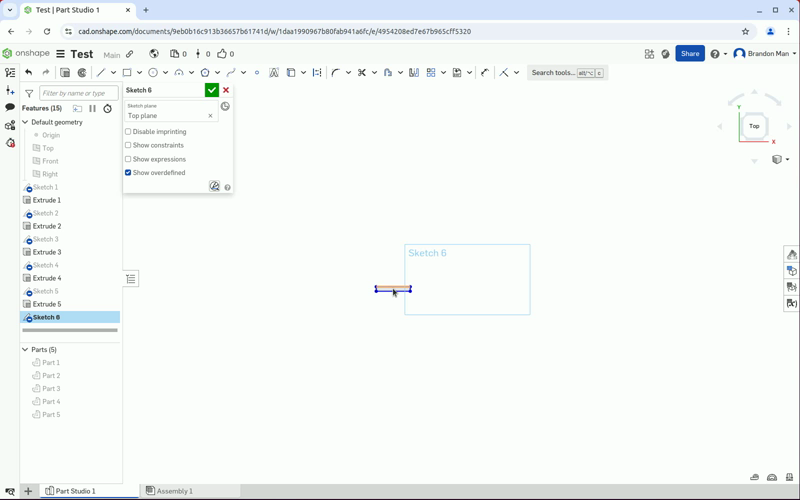
scroll(6)
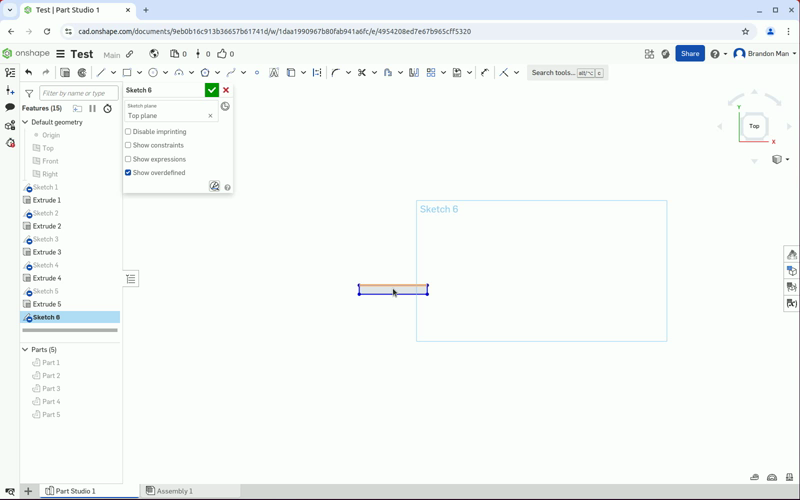
scroll(6)
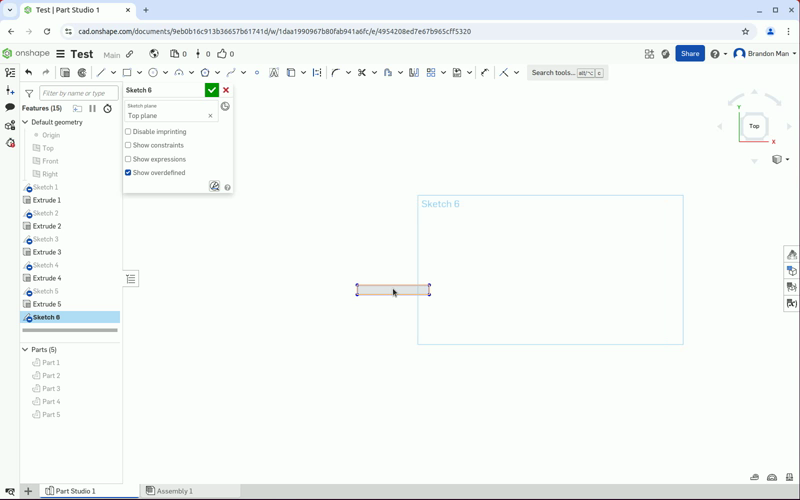
scroll(6)
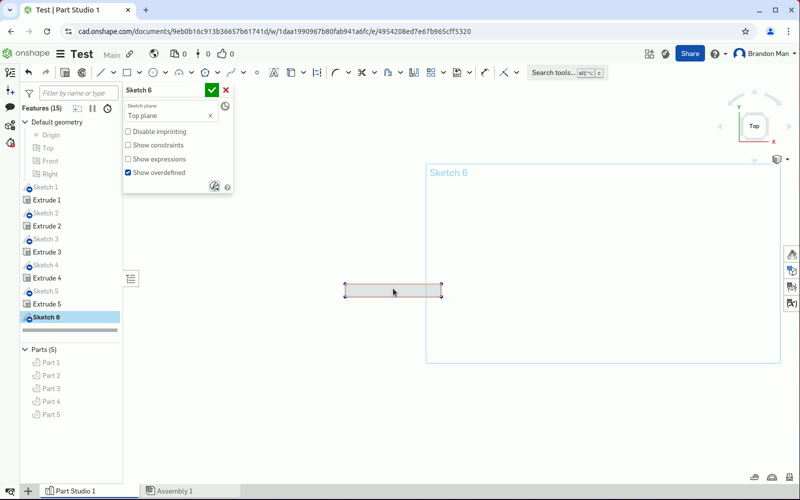
scroll(6)
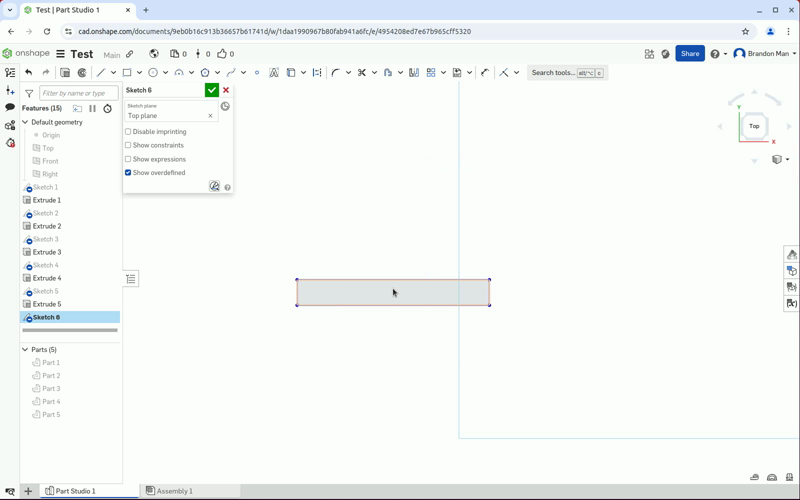
scroll(6)
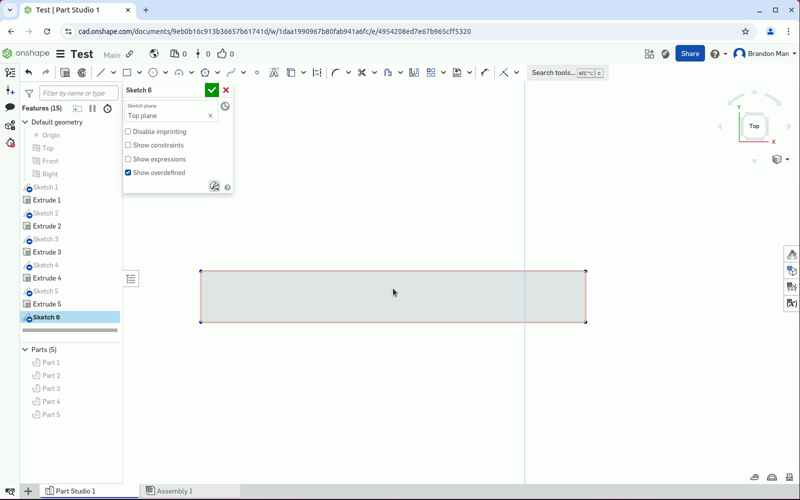
click(393, 288)
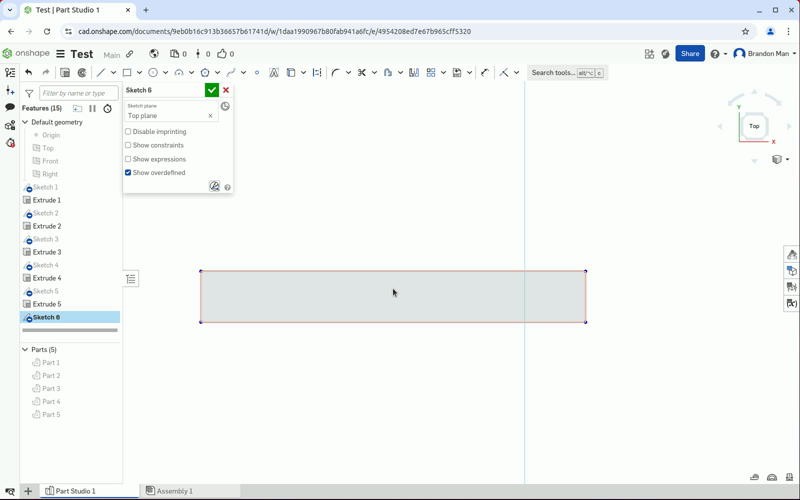
scroll(-6)
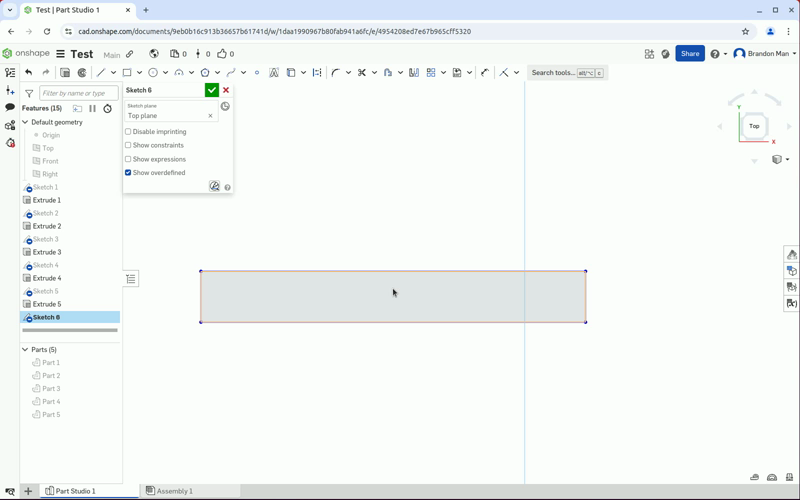
scroll(-6)
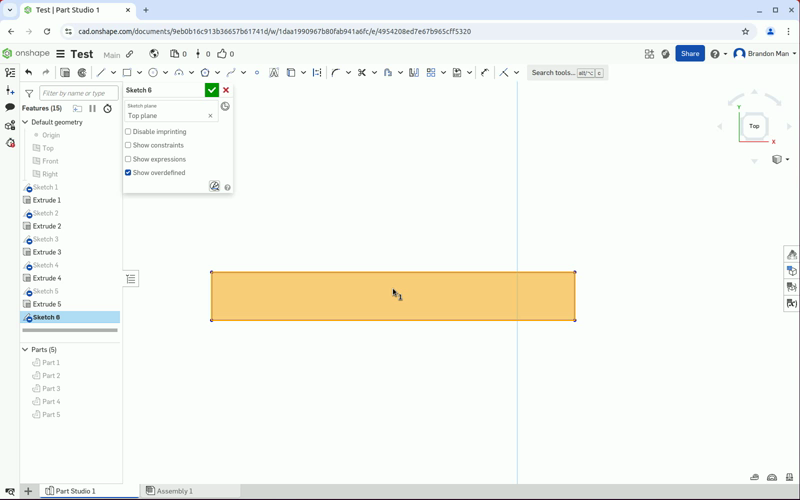
scroll(-6)
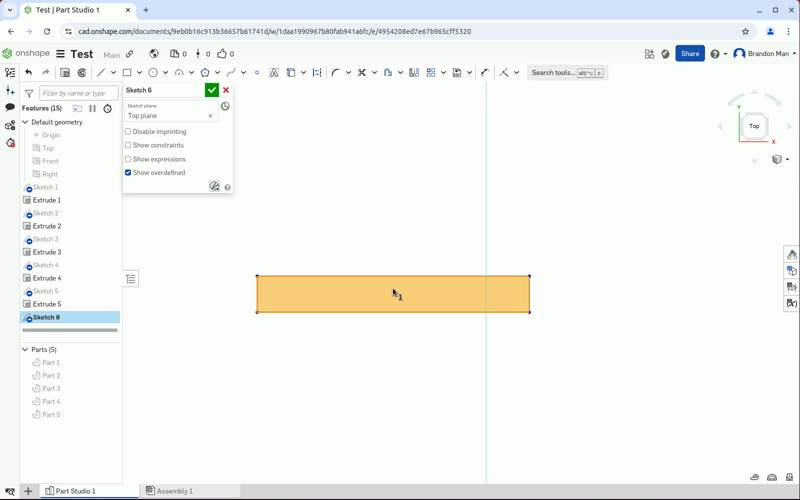
scroll(-6)
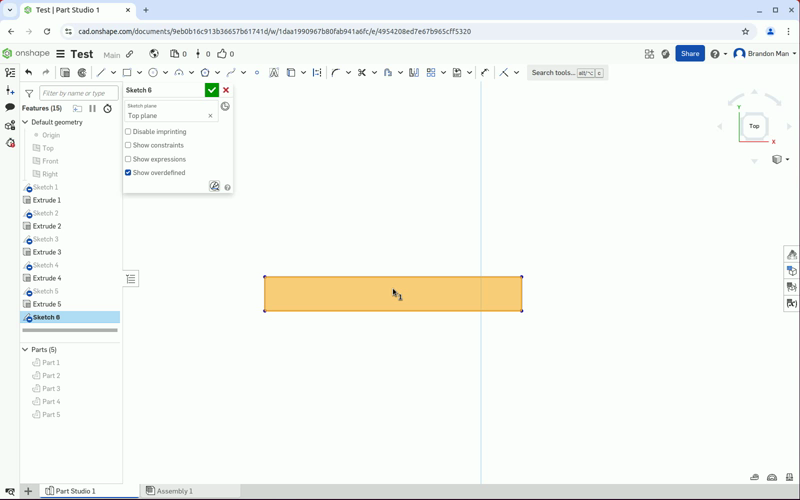
scroll(-6)
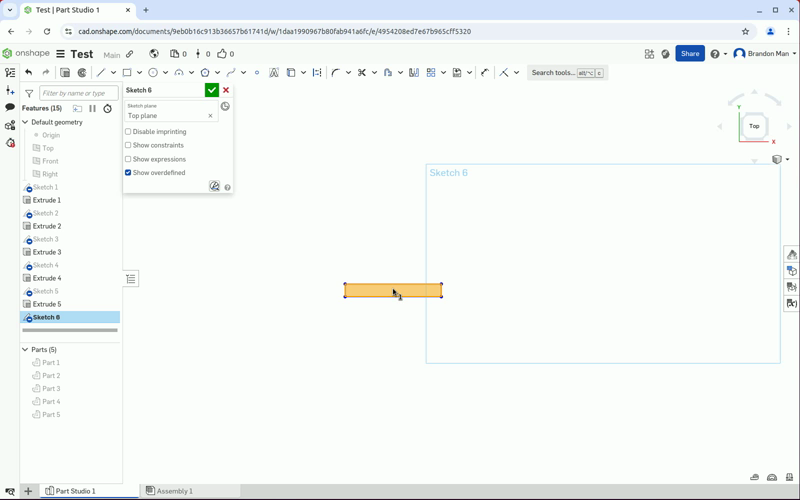
scroll(-6)
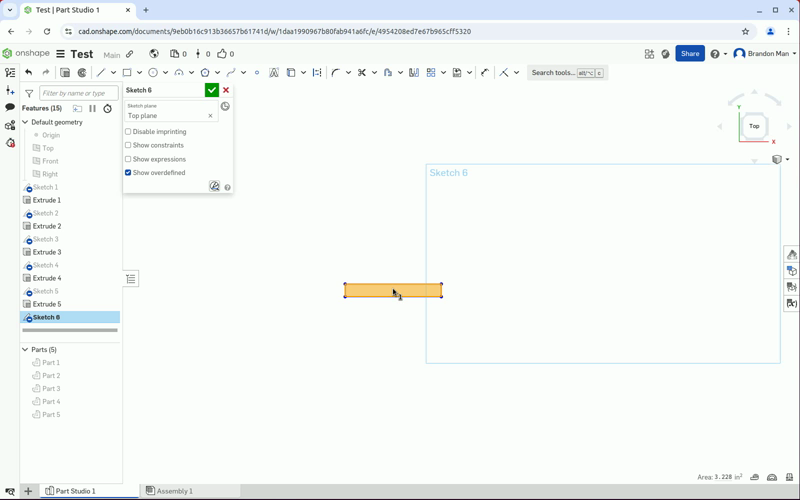
scroll(-6)
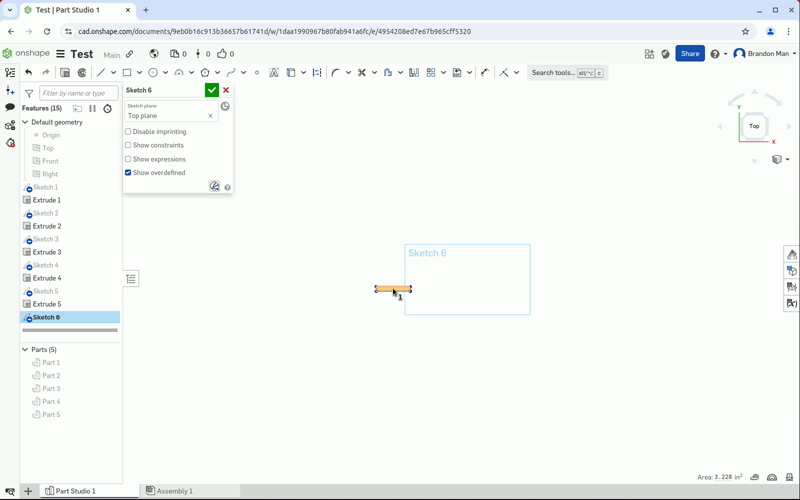
mouse_move(73, 352)
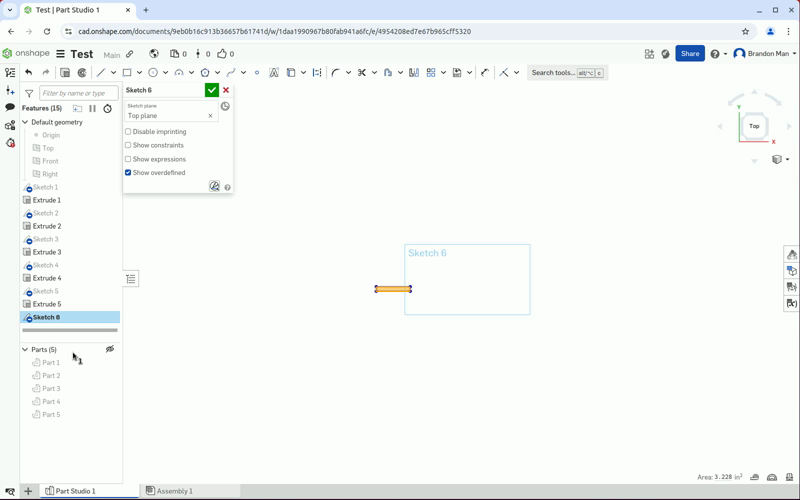
key(shift+y)
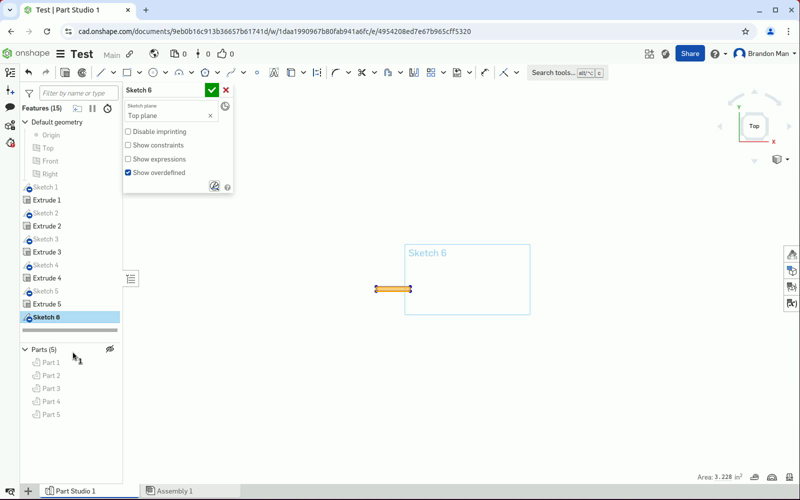
key(shift+e)
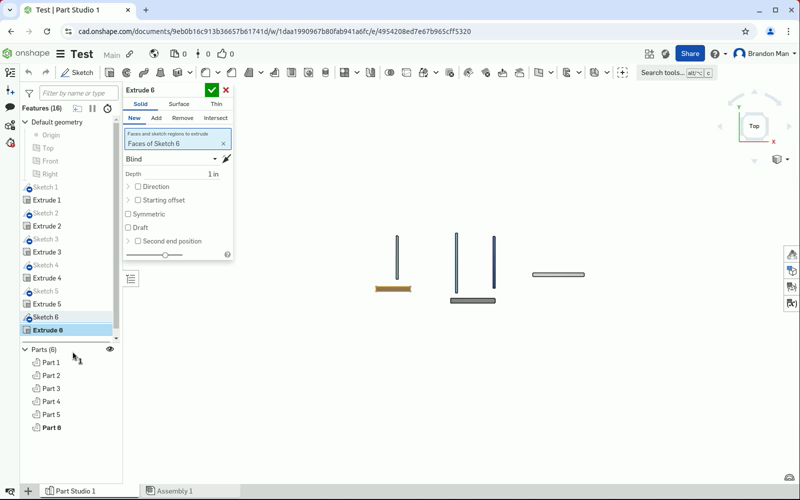
mouse_move(143, 106)
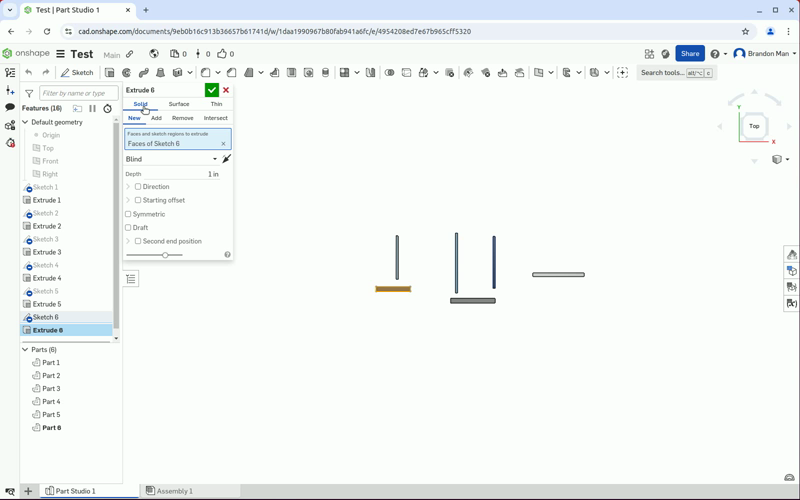
click(143, 106)
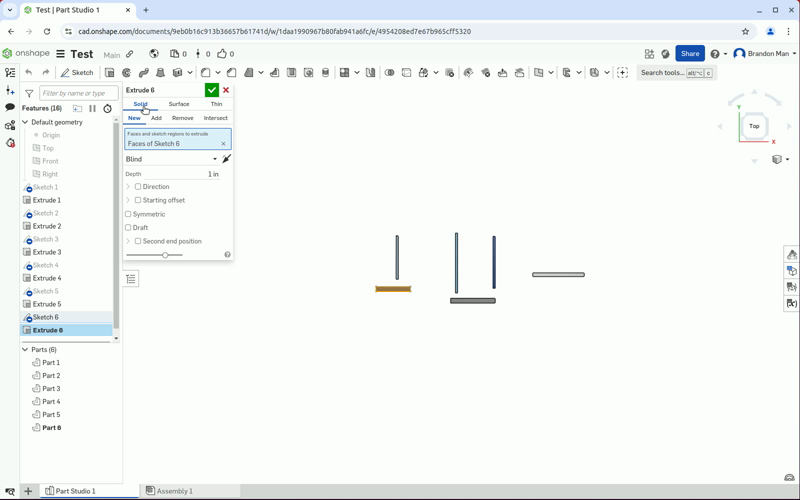
mouse_move(137, 120)
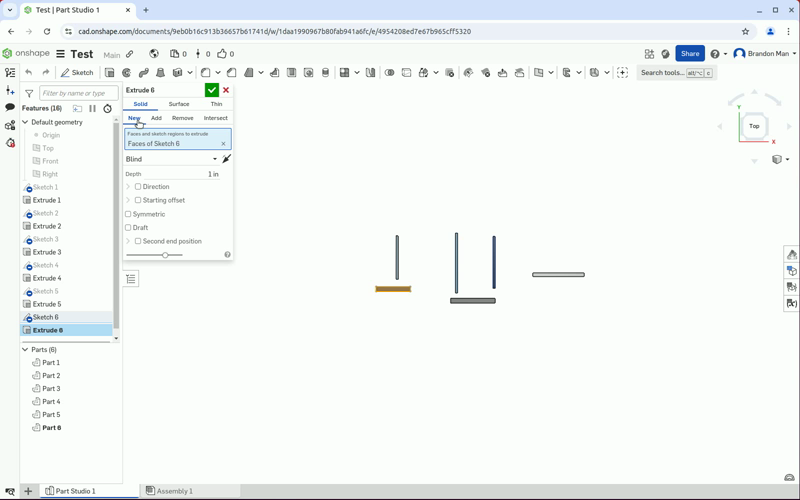
click(137, 120)
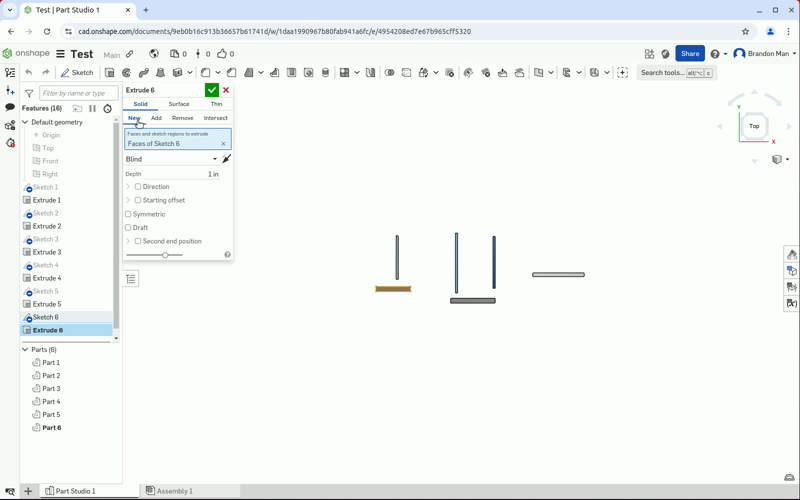
key(tab, 4)
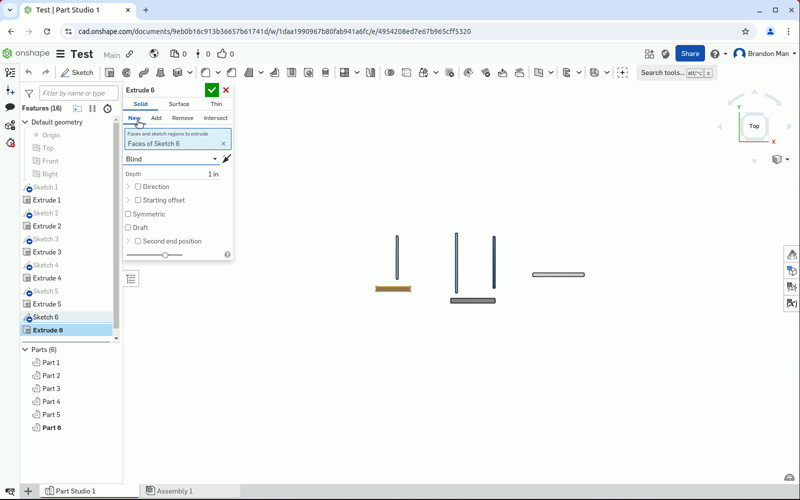
text(0.241)
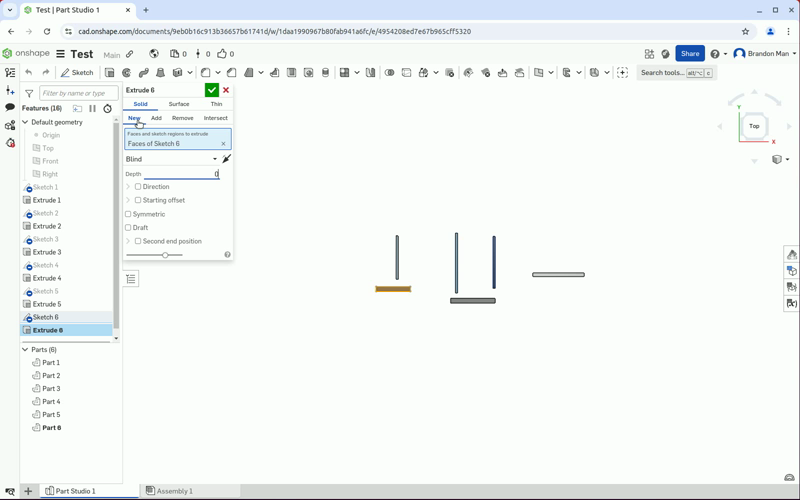
key(enter)
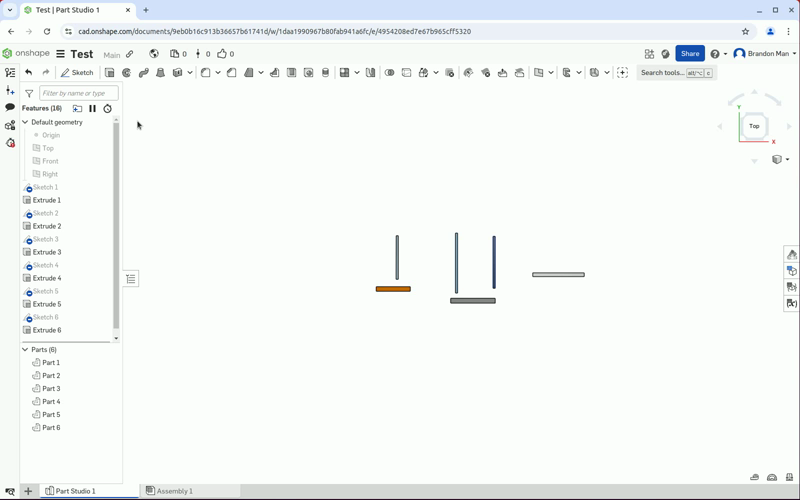
key(shift+h)
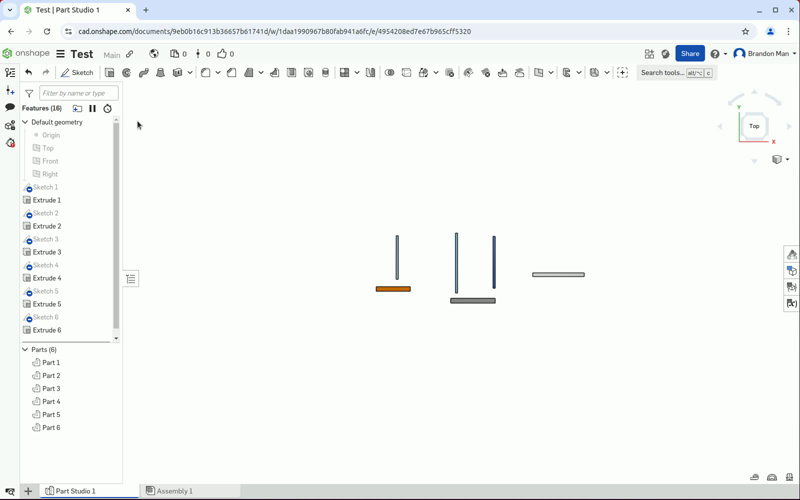
key(shift+h)
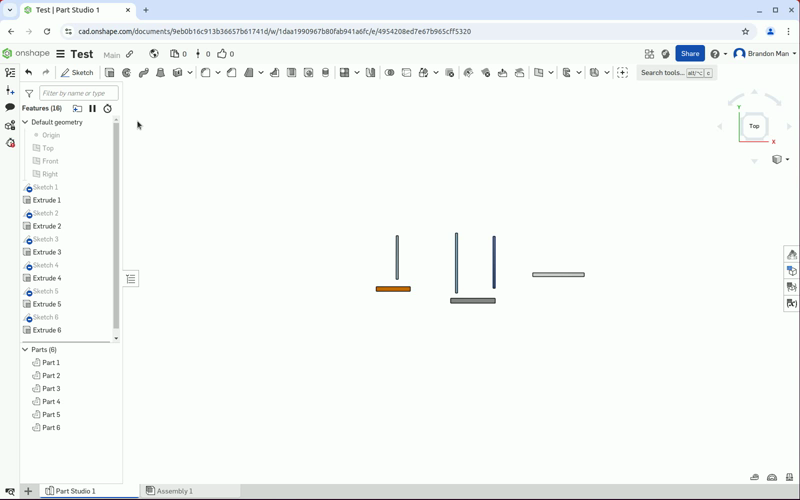
key(shift+7)
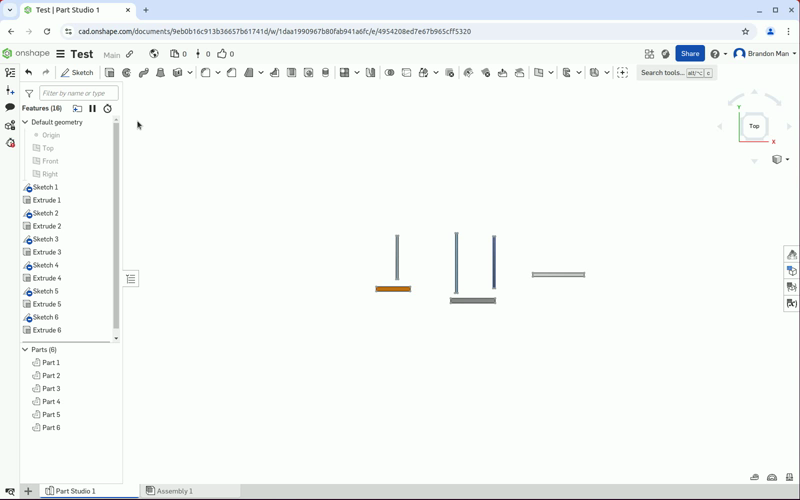
key(up, 3)
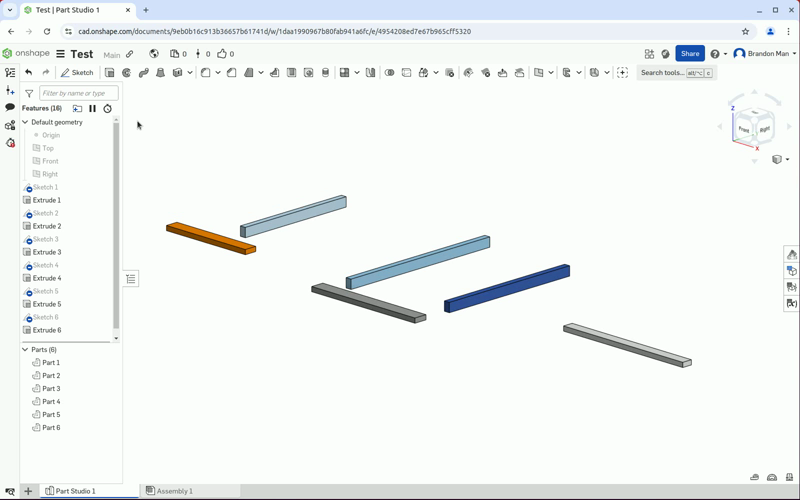
key(left, 3)
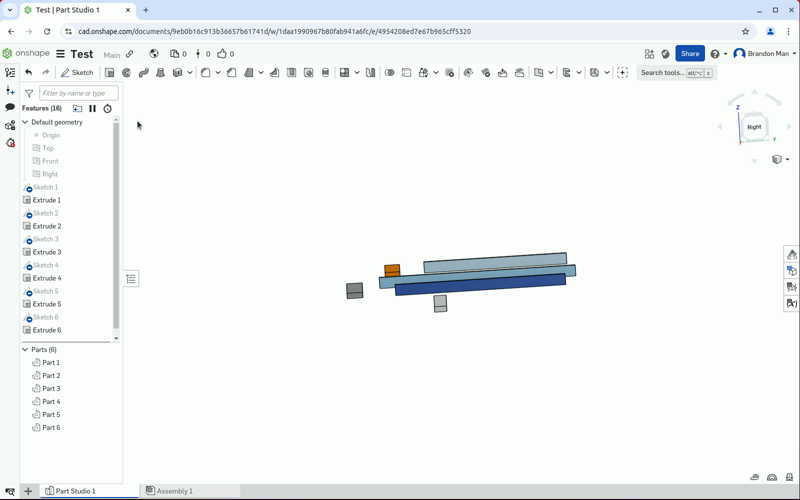
key(right, 3)
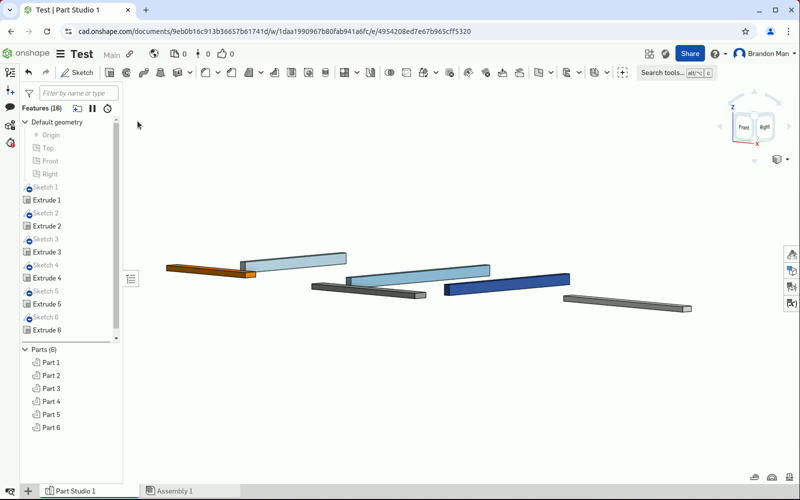
key(down, 3)
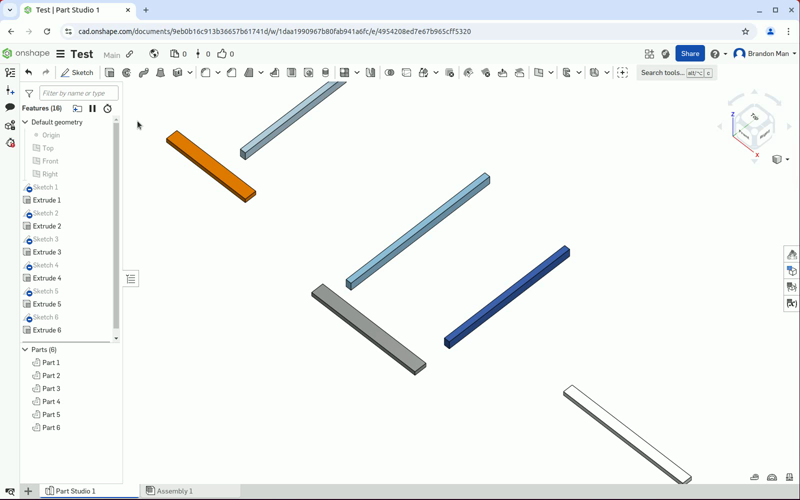
mouse_move(69, 189)
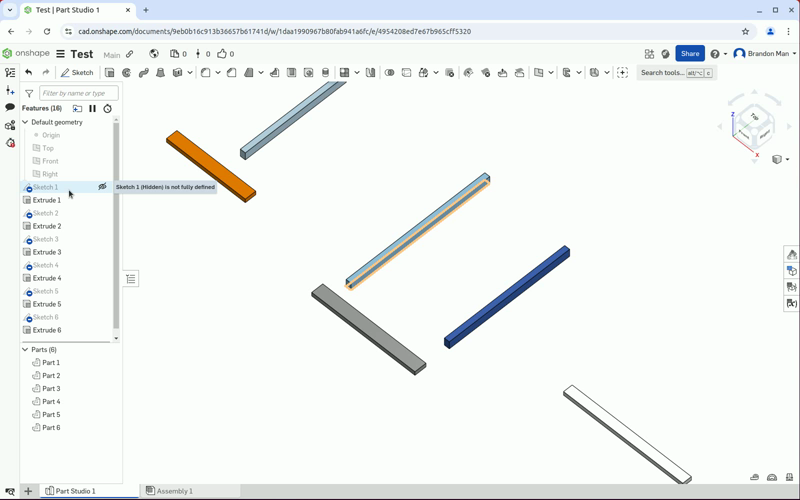
click(69, 189)